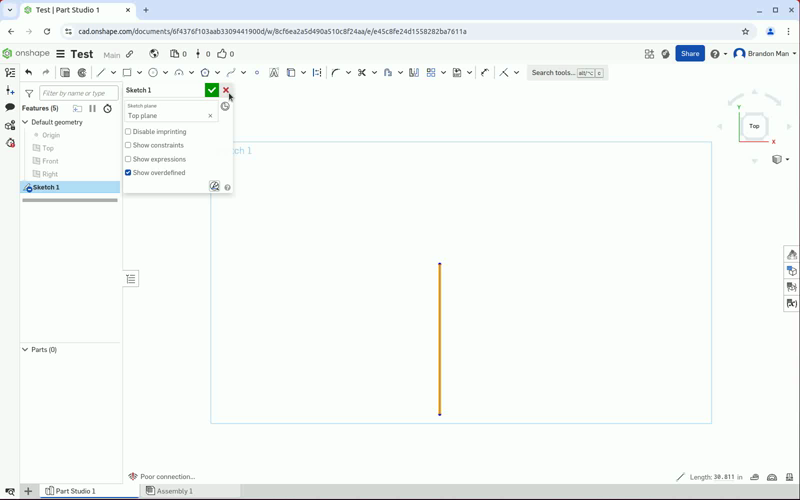
key(shift+h)
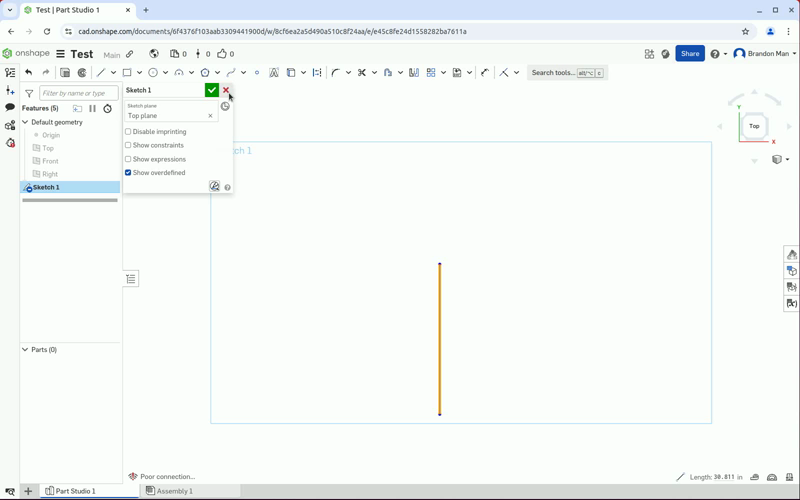
key(shift+s)
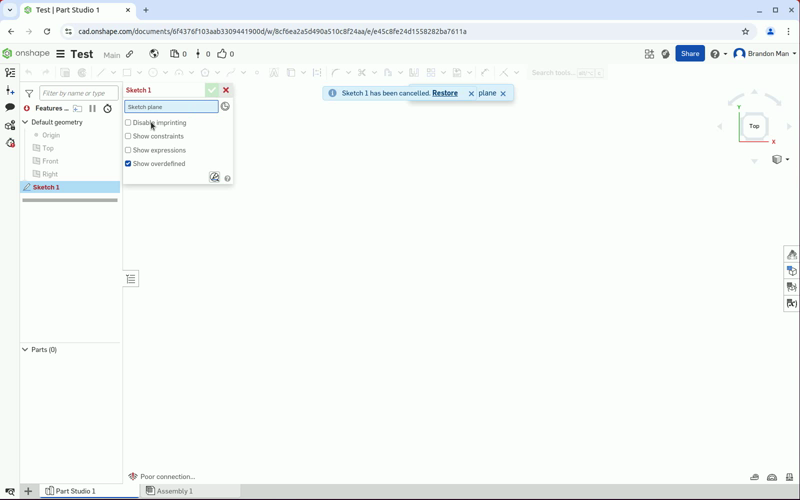
mouse_move(73, 150)
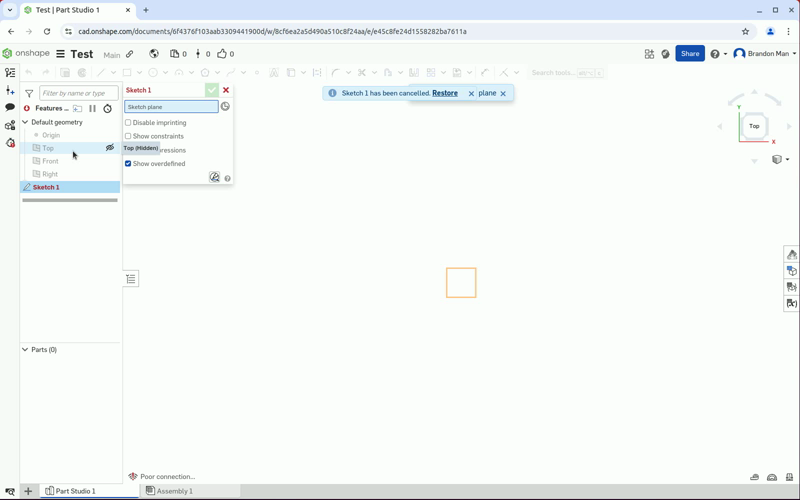
click(73, 150)
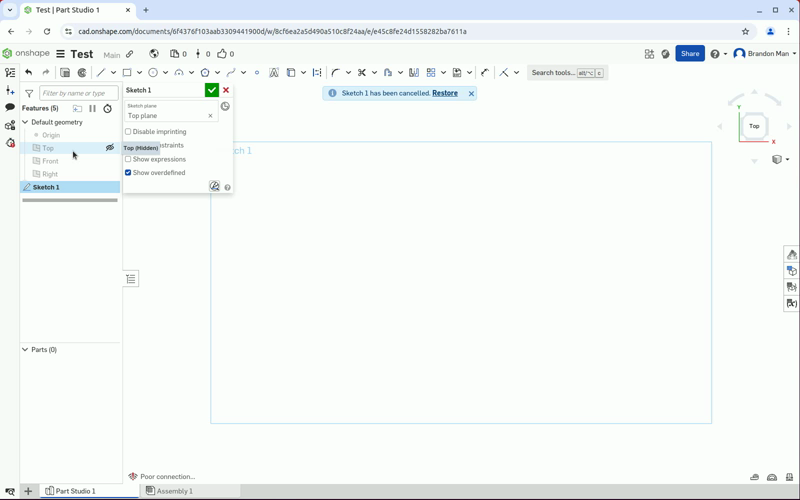
mouse_move(73, 352)
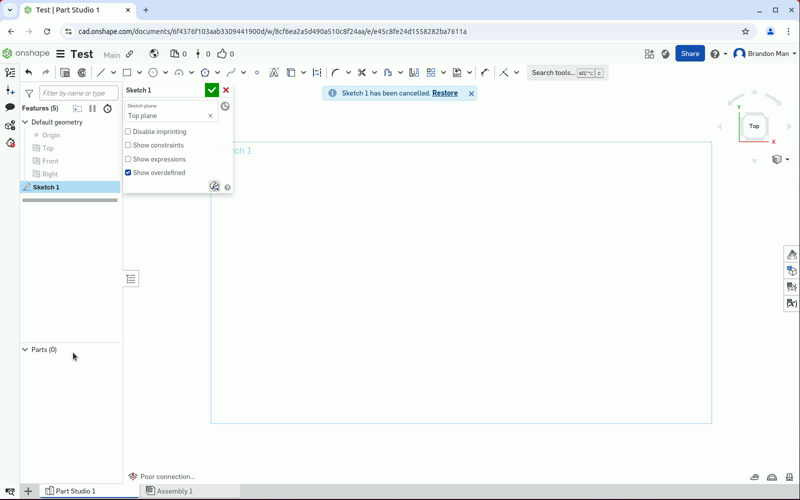
key(y)
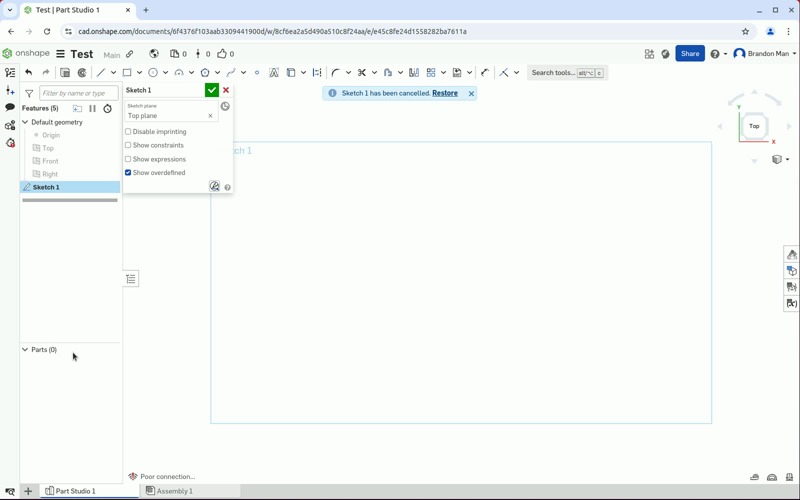
key(l)
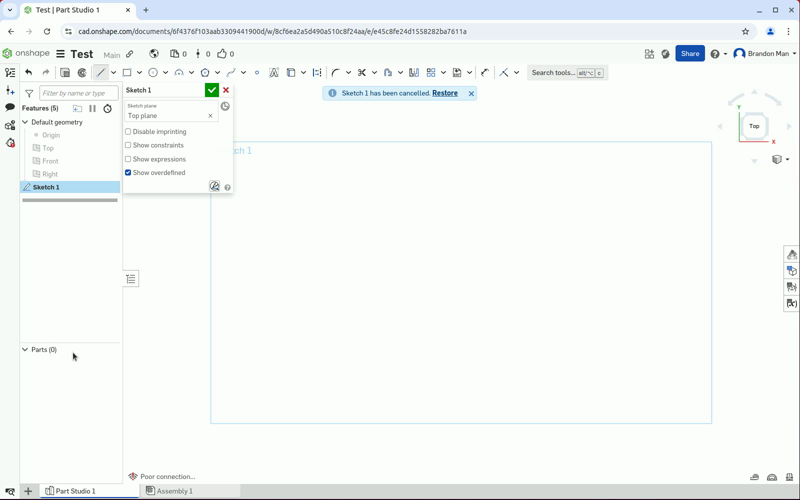
key_down(shift)
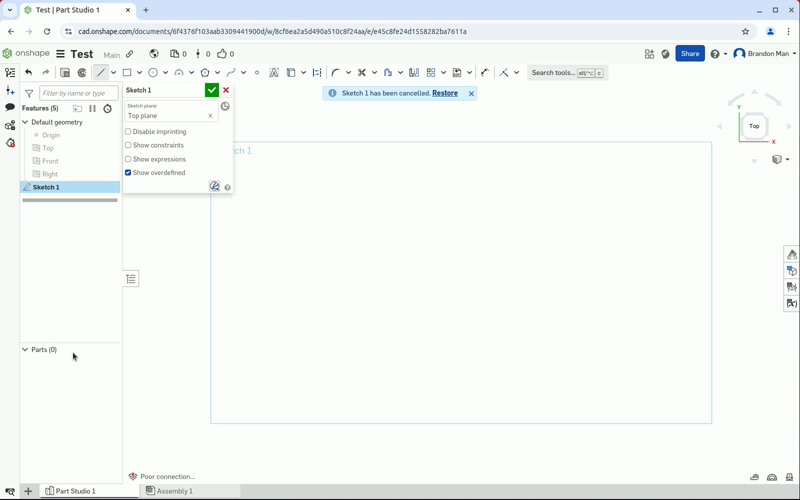
mouse_move(460, 288)
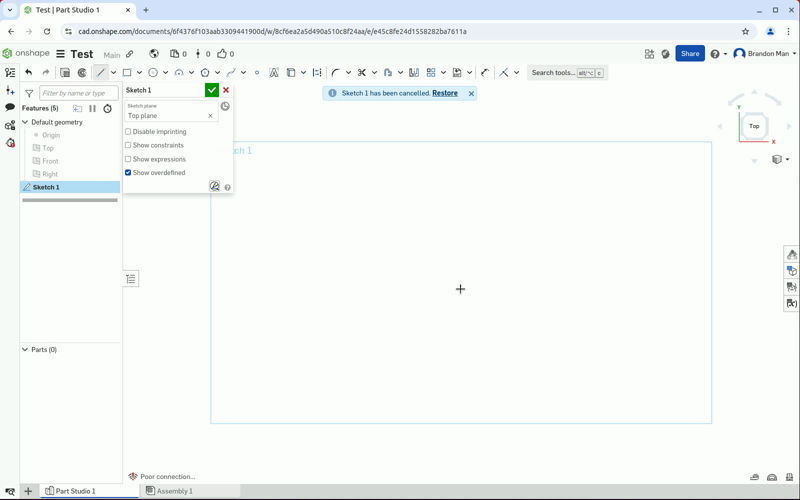
click(460, 288)
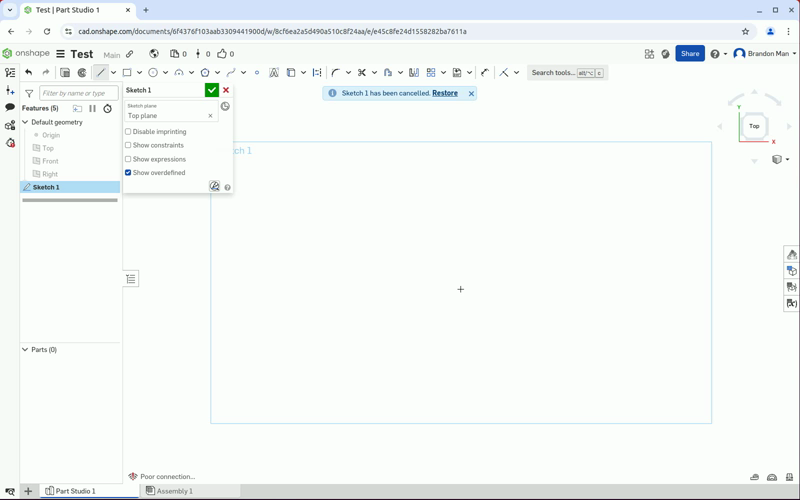
key_up(shift)
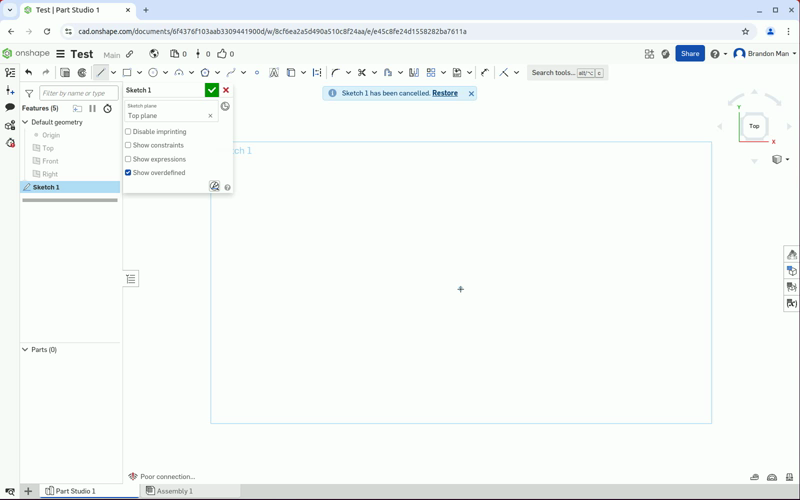
key_down(shift)
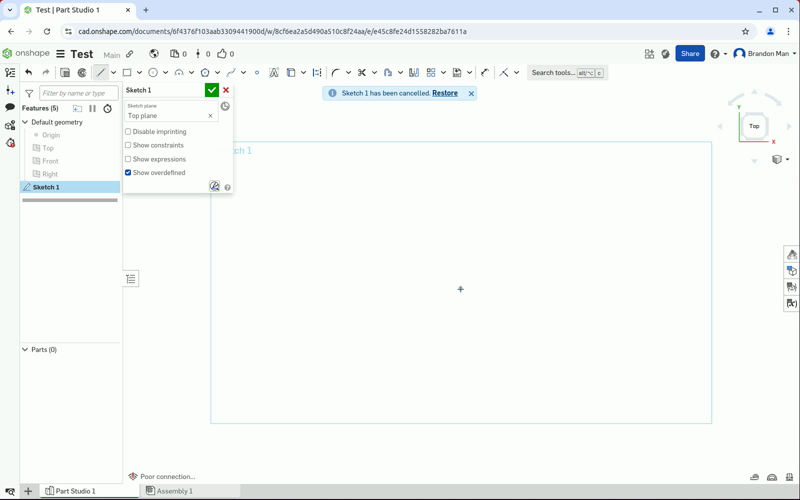
mouse_move(490, 288)
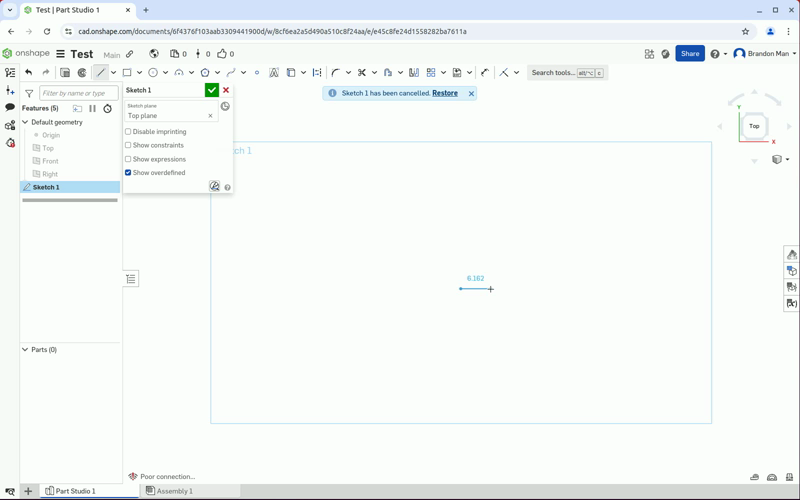
mouse_move(467, 288)
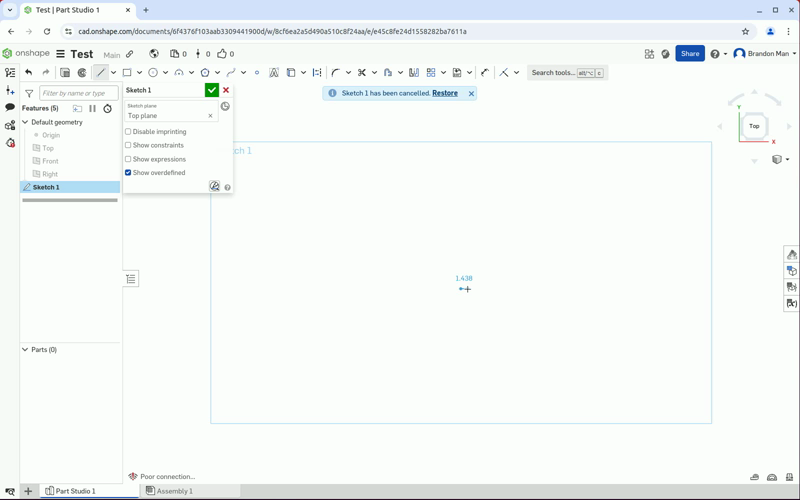
scroll(6)
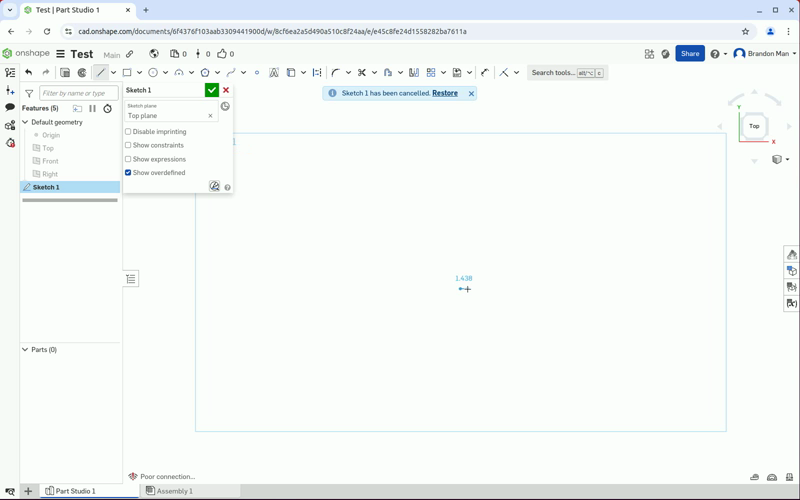
scroll(6)
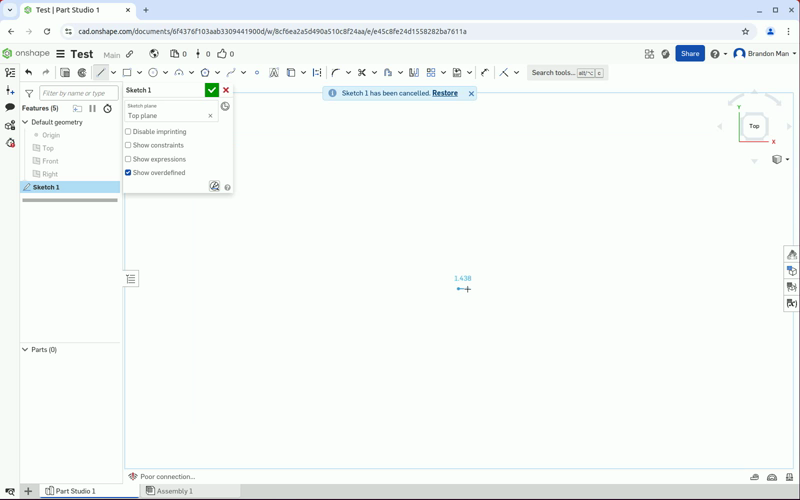
scroll(6)
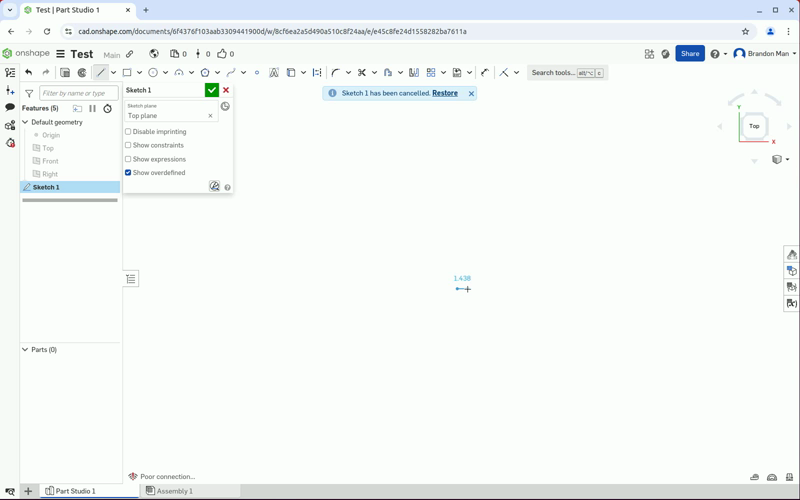
scroll(6)
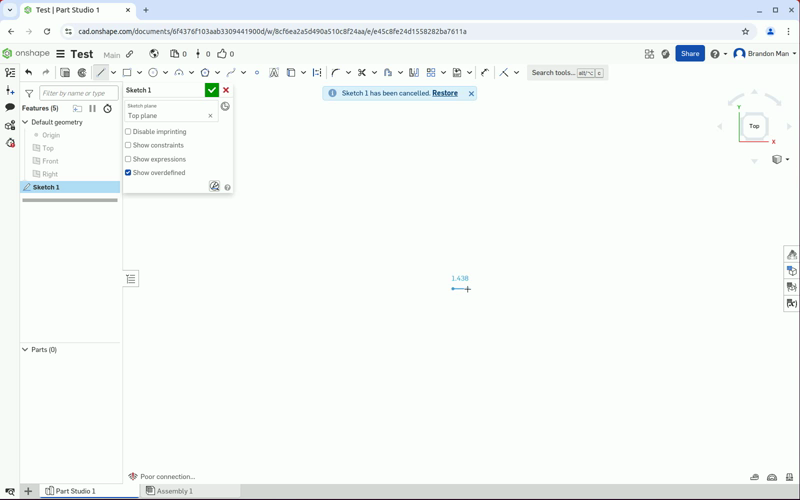
scroll(6)
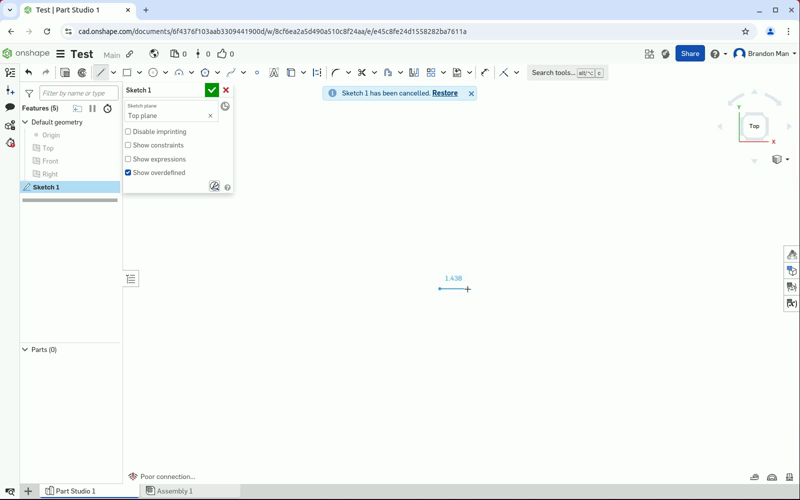
scroll(6)
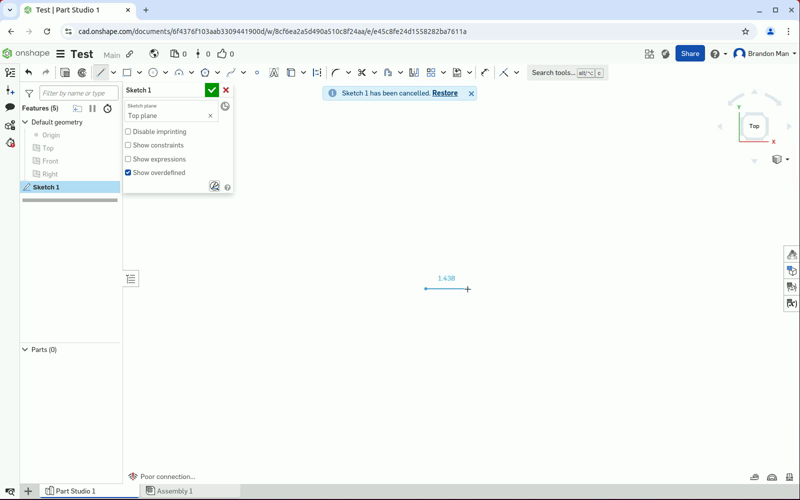
scroll(6)
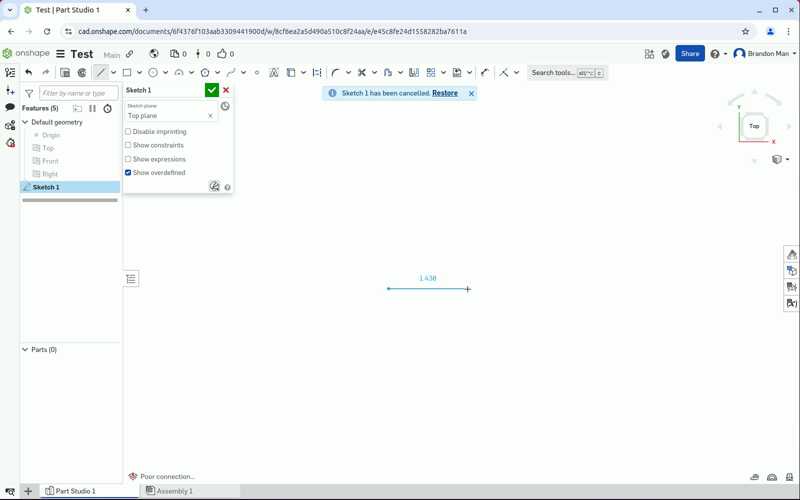
click(467, 288)
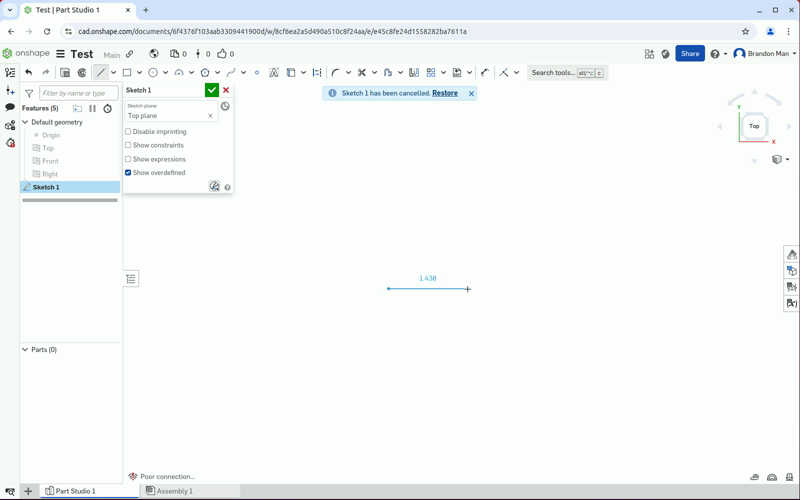
scroll(-6)
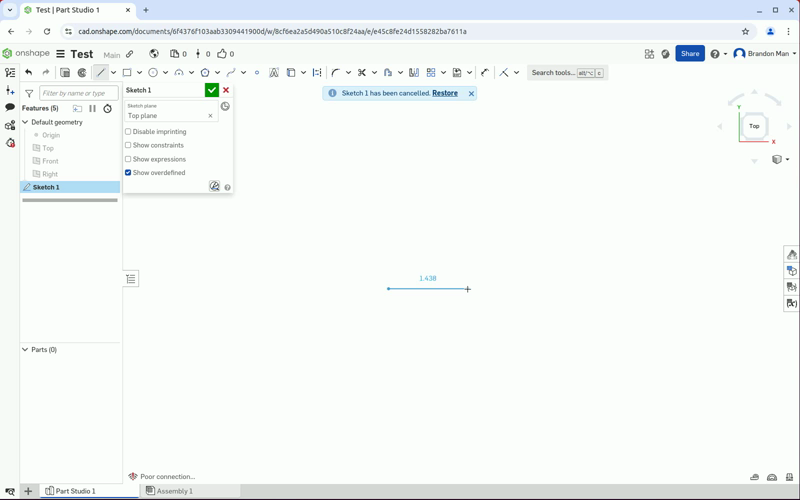
scroll(-6)
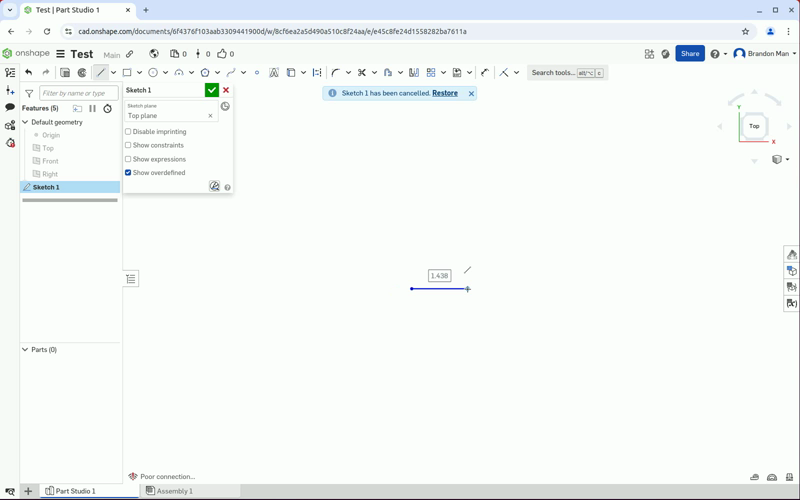
scroll(-6)
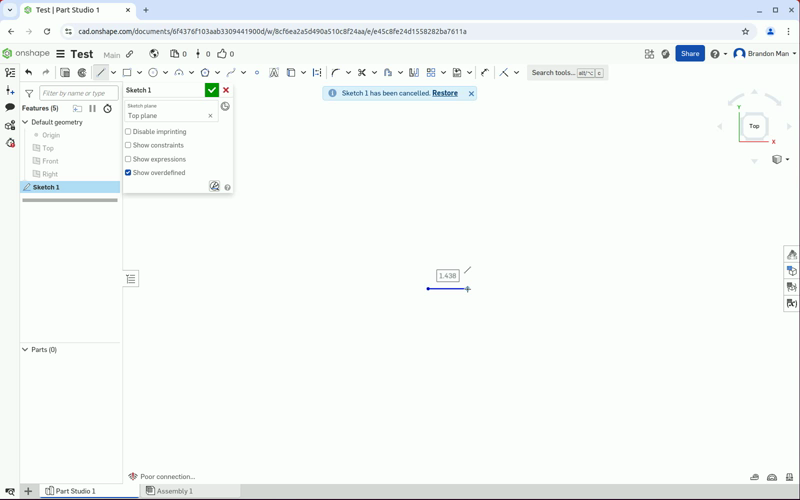
scroll(-6)
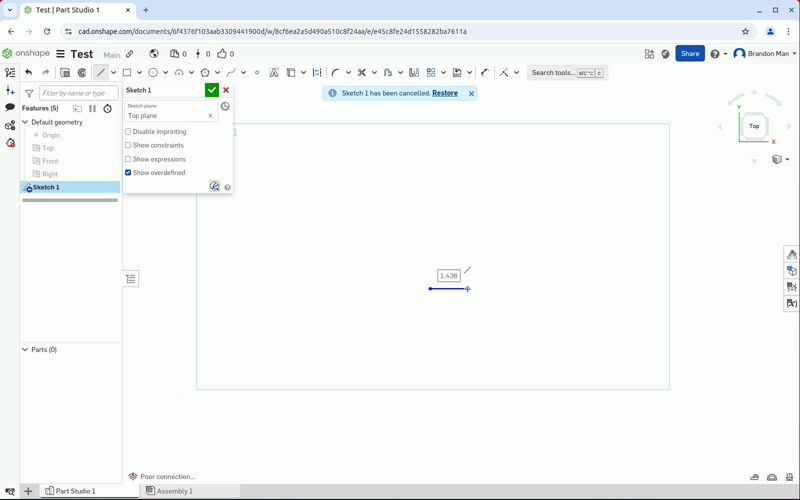
scroll(-6)
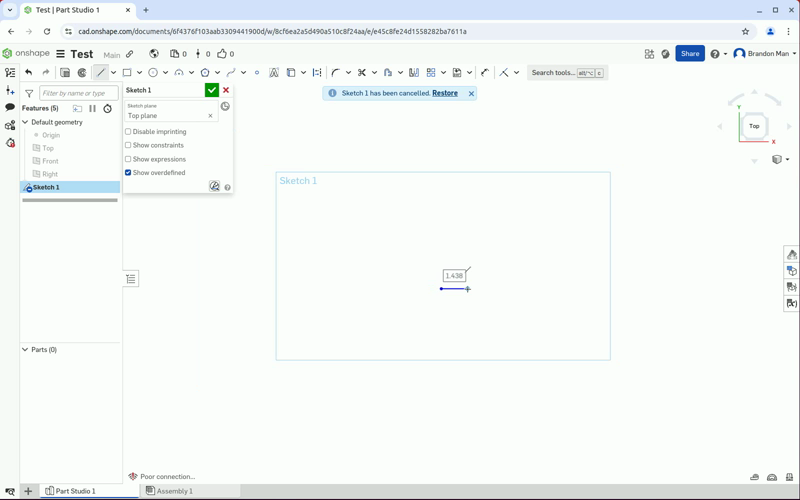
scroll(-6)
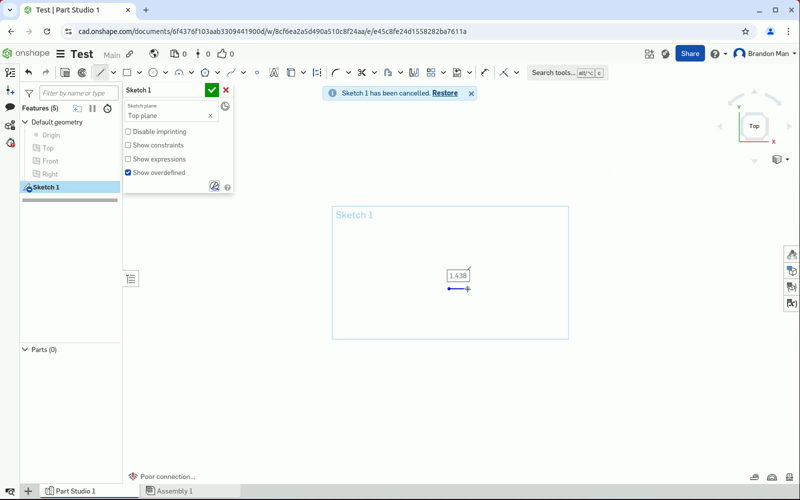
scroll(-6)
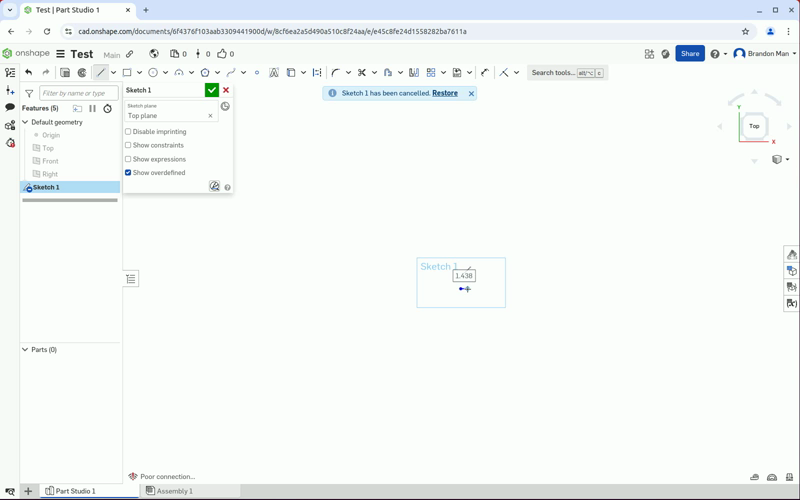
key_up(shift)
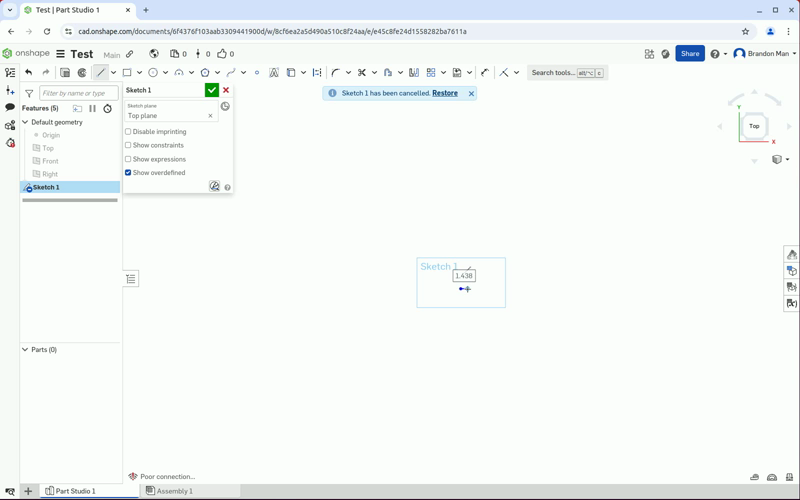
key_down(shift)
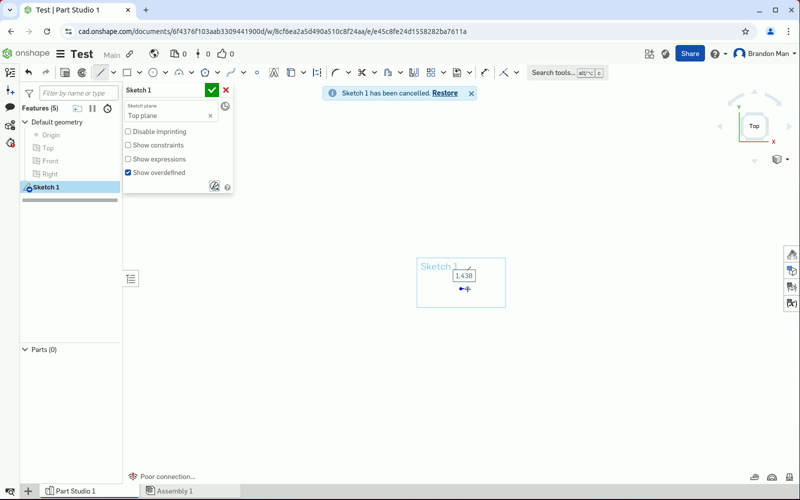
mouse_move(497, 288)
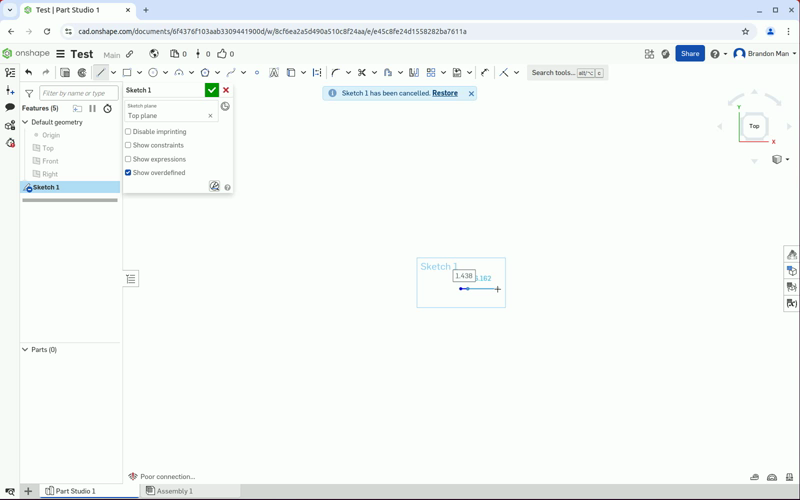
mouse_move(467, 281)
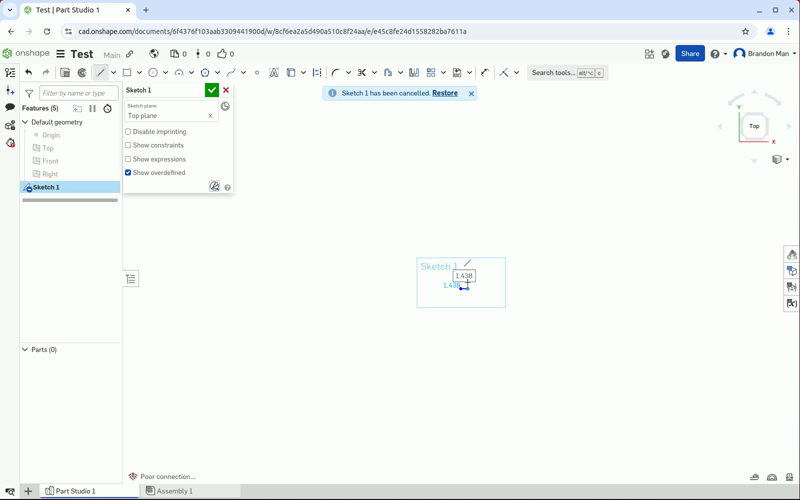
scroll(6)
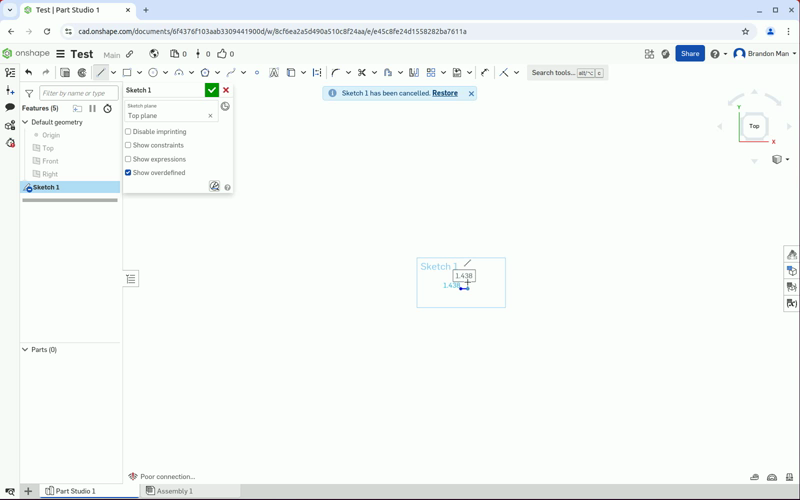
scroll(6)
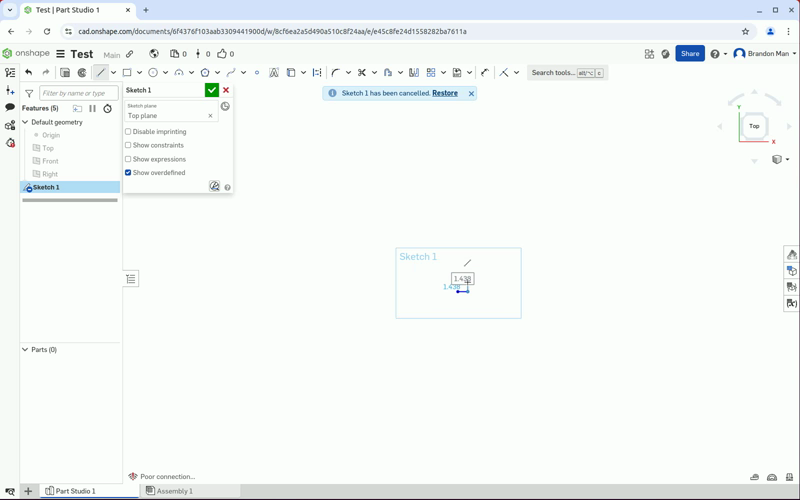
scroll(6)
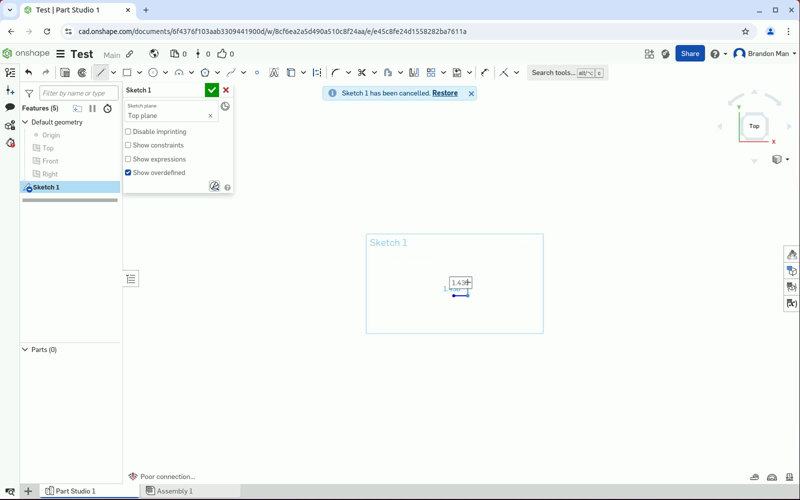
scroll(6)
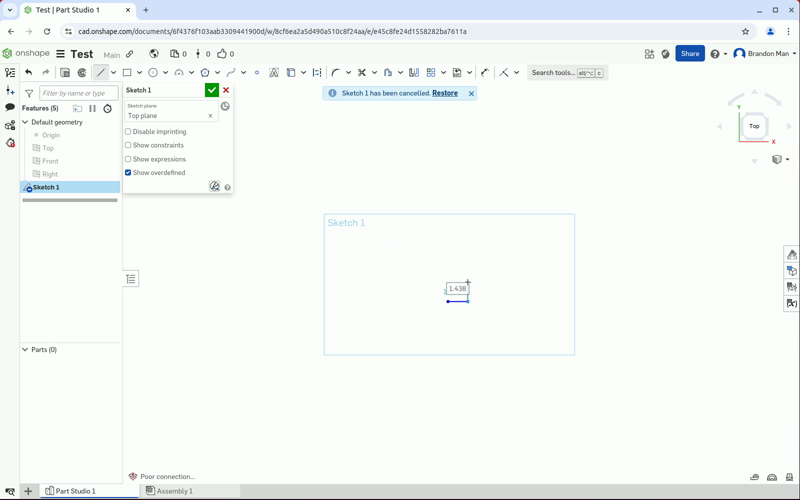
scroll(6)
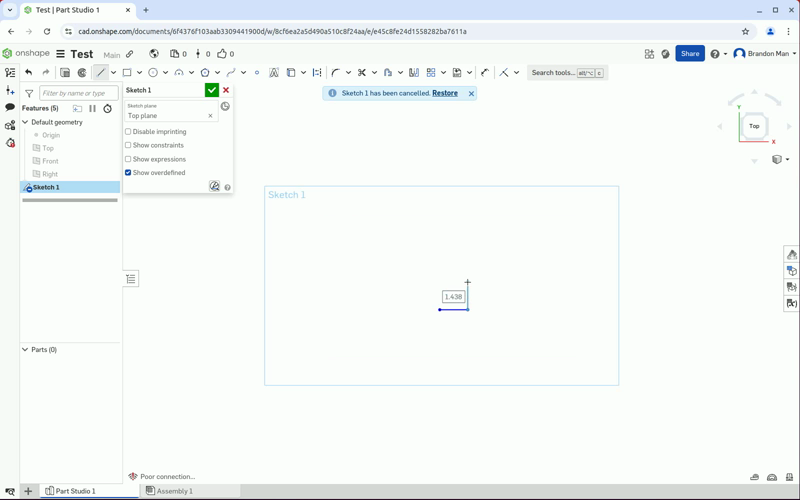
scroll(6)
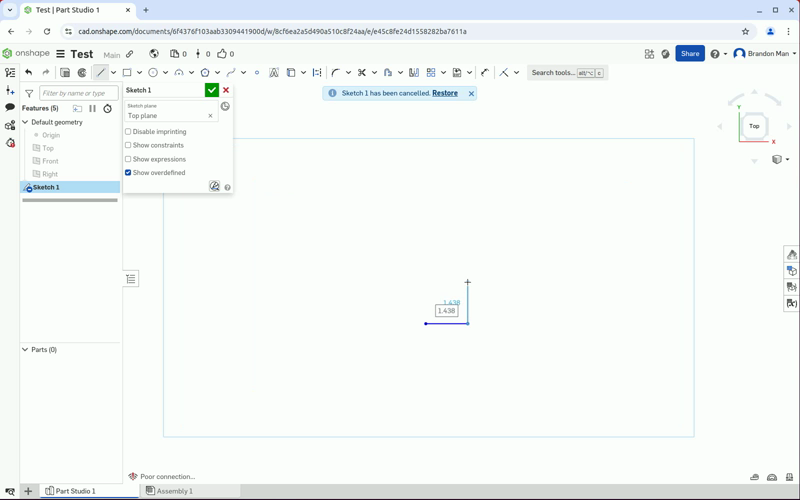
scroll(6)
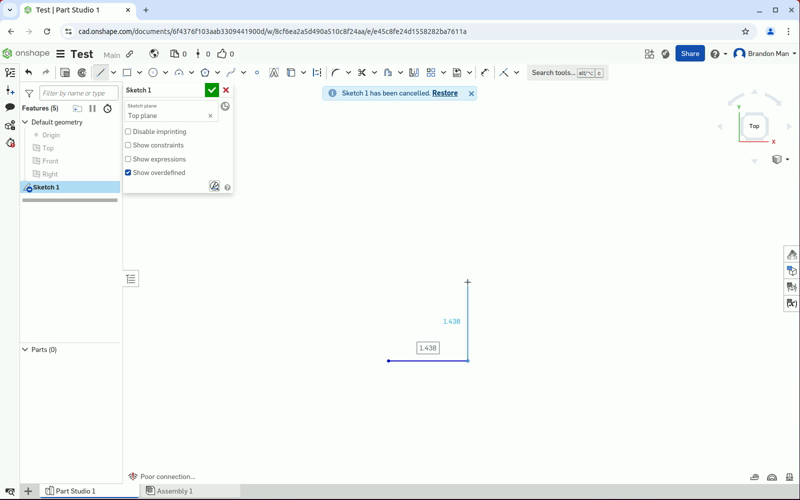
click(467, 281)
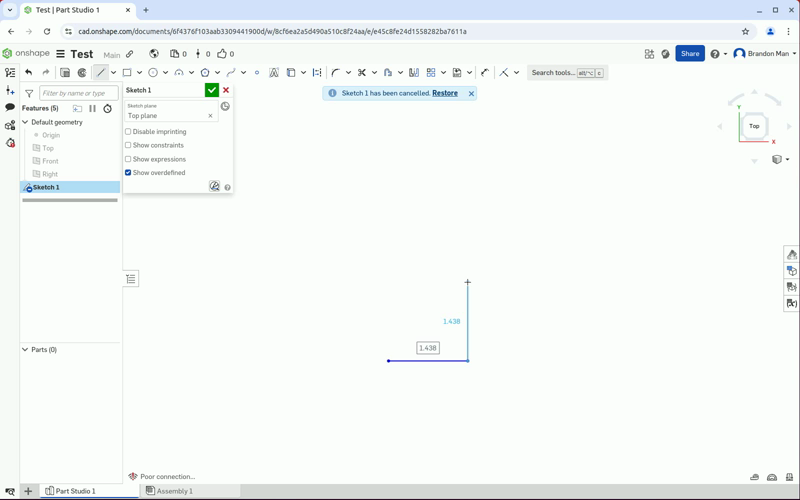
scroll(-6)
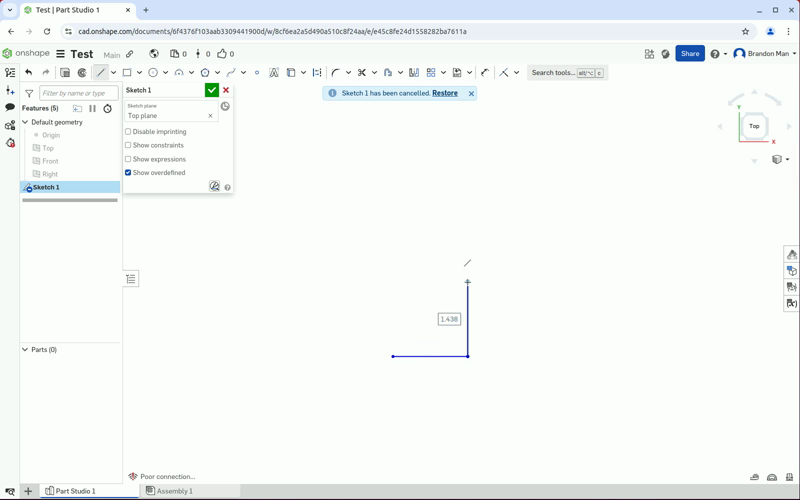
scroll(-6)
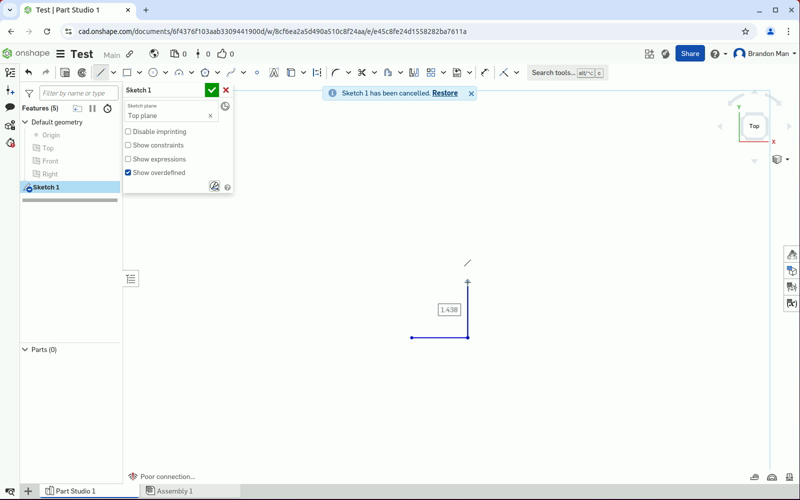
scroll(-6)
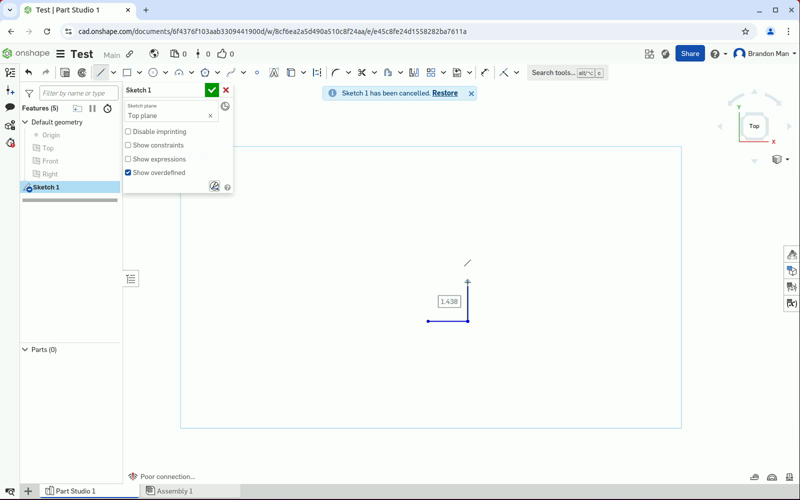
scroll(-6)
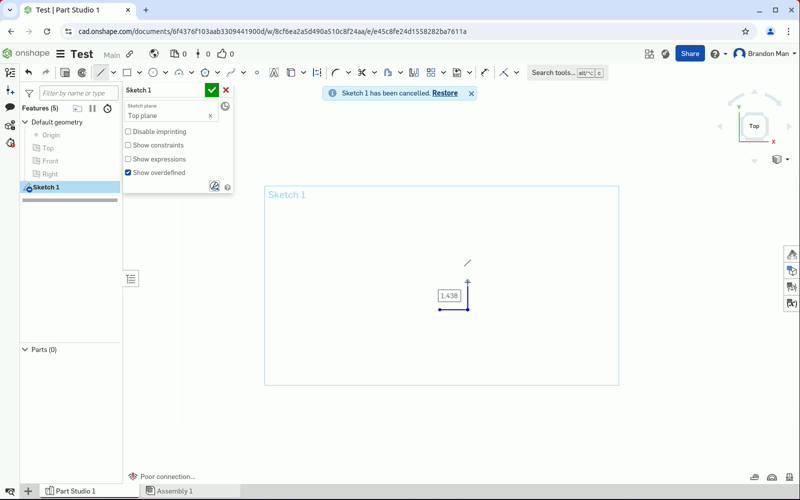
scroll(-6)
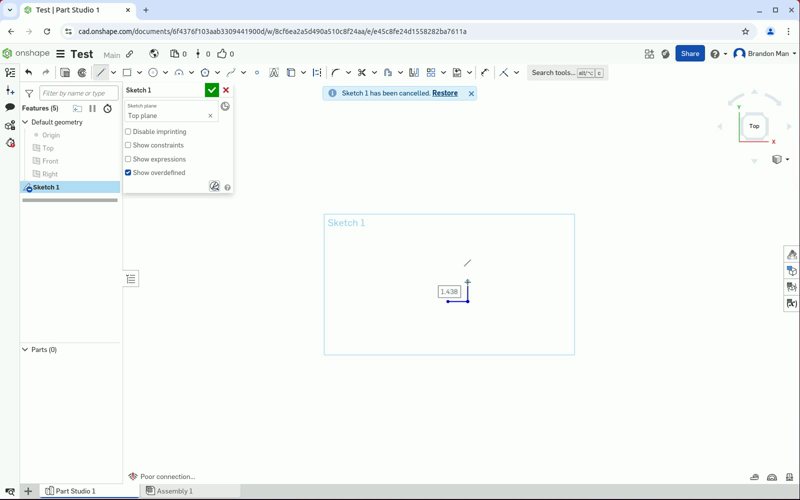
scroll(-6)
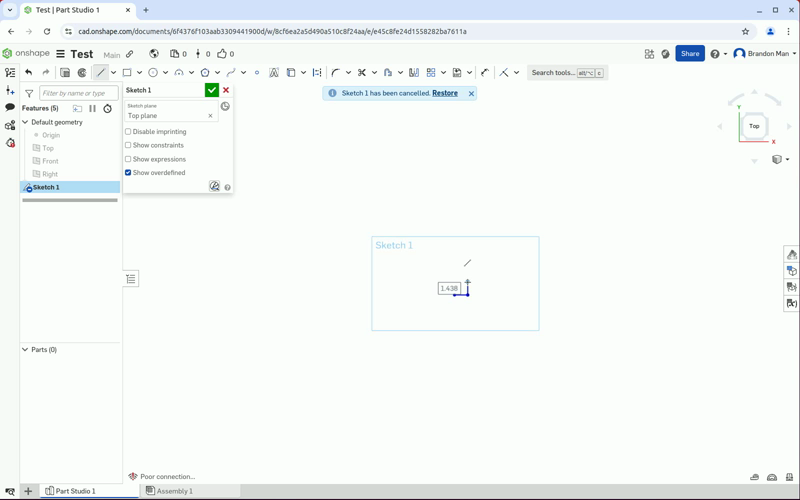
scroll(-6)
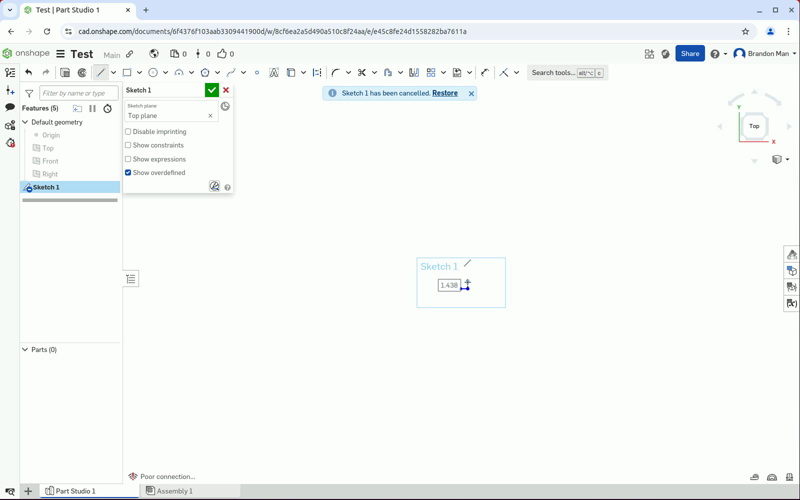
key_up(shift)
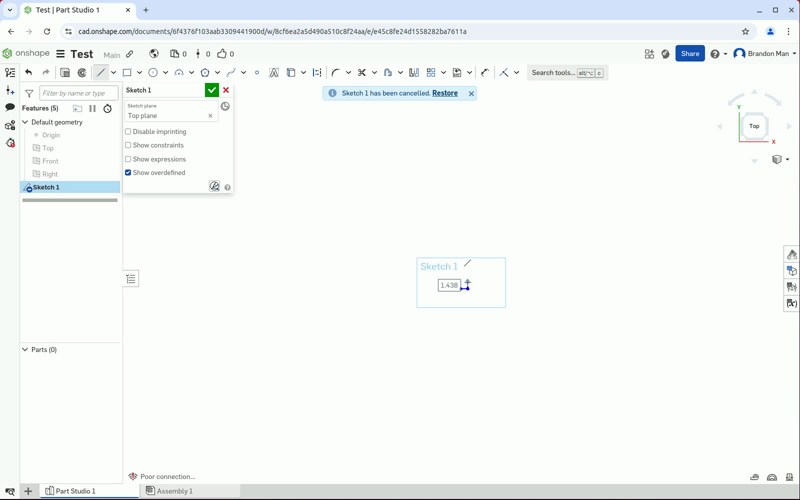
key_down(shift)
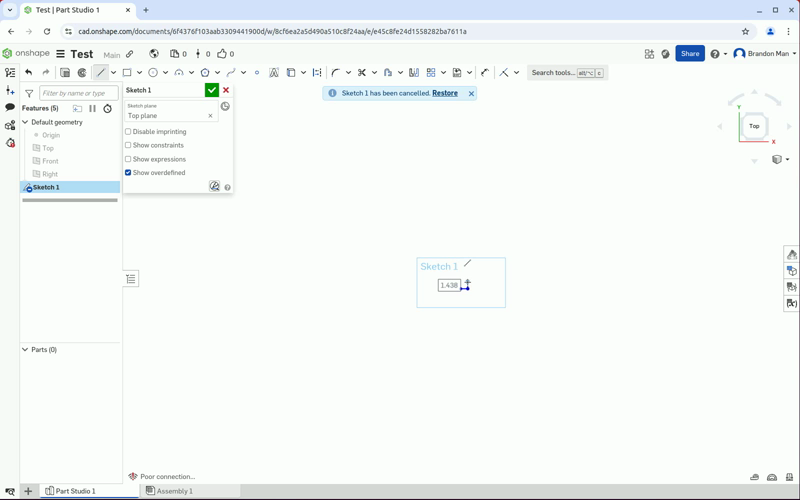
mouse_move(497, 281)
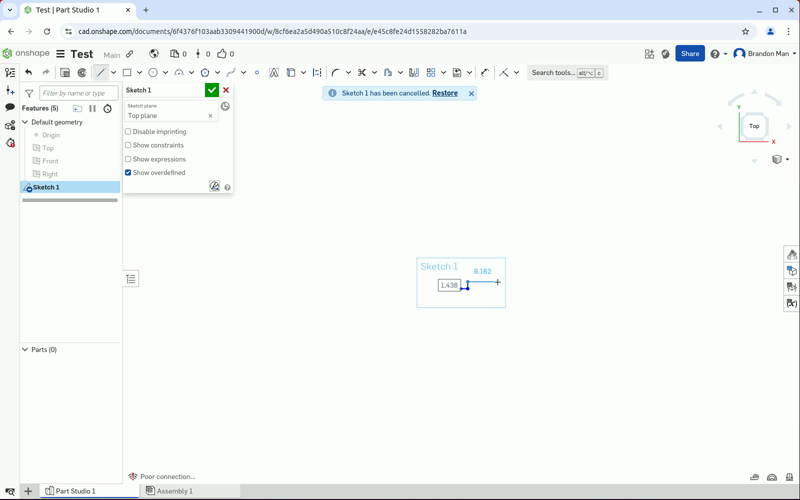
mouse_move(460, 281)
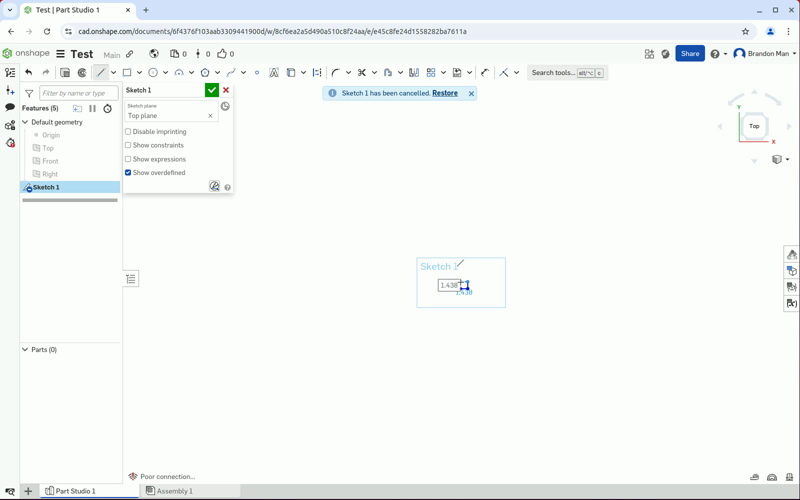
scroll(6)
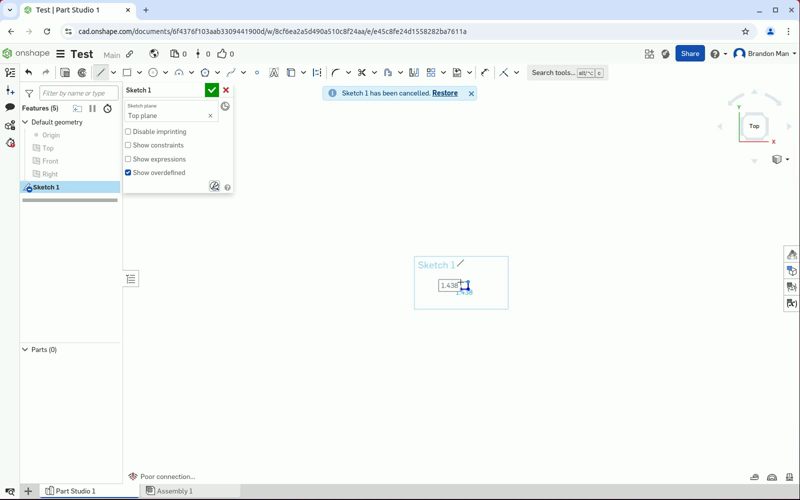
scroll(6)
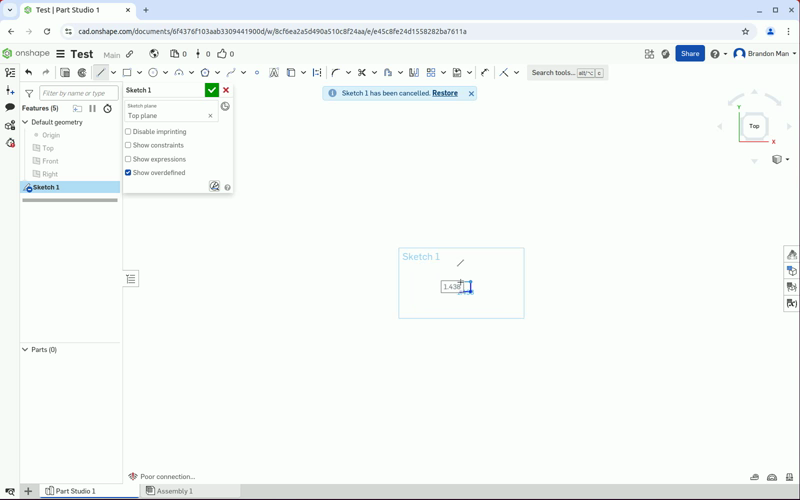
scroll(6)
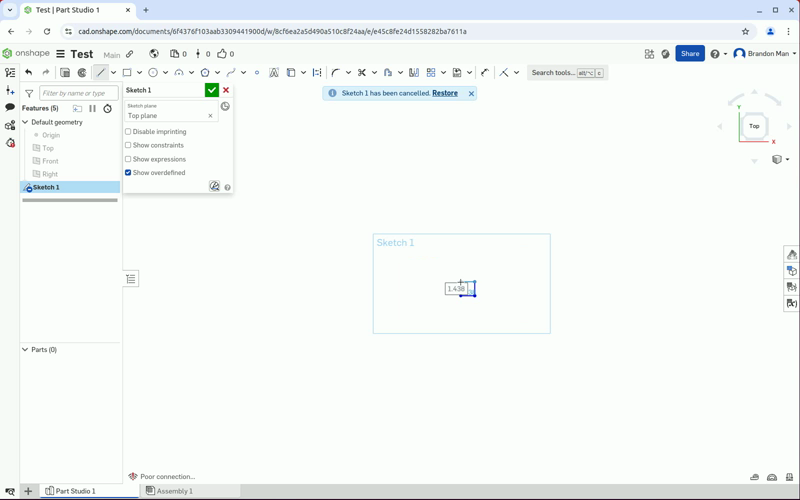
scroll(6)
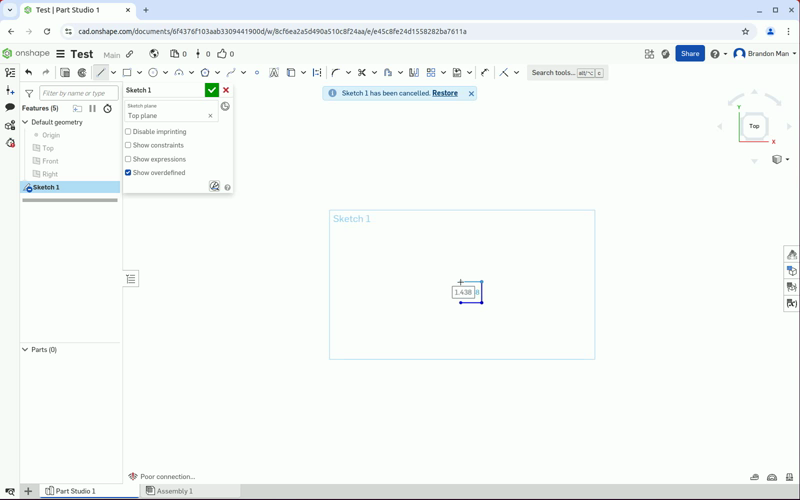
scroll(6)
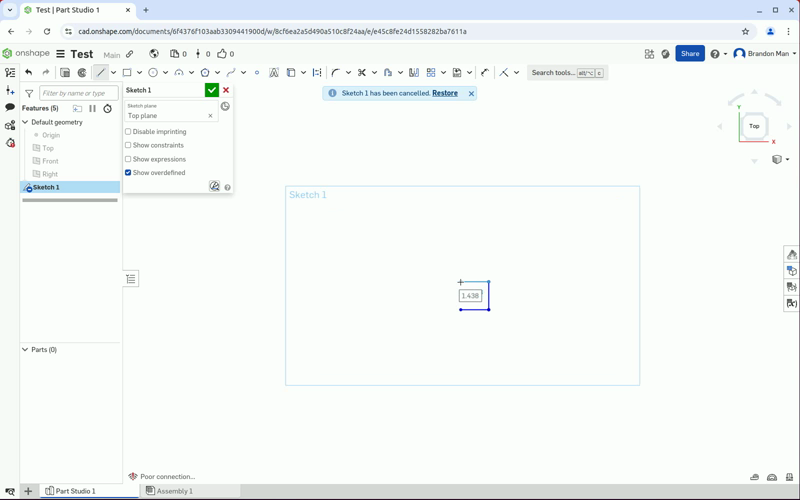
scroll(6)
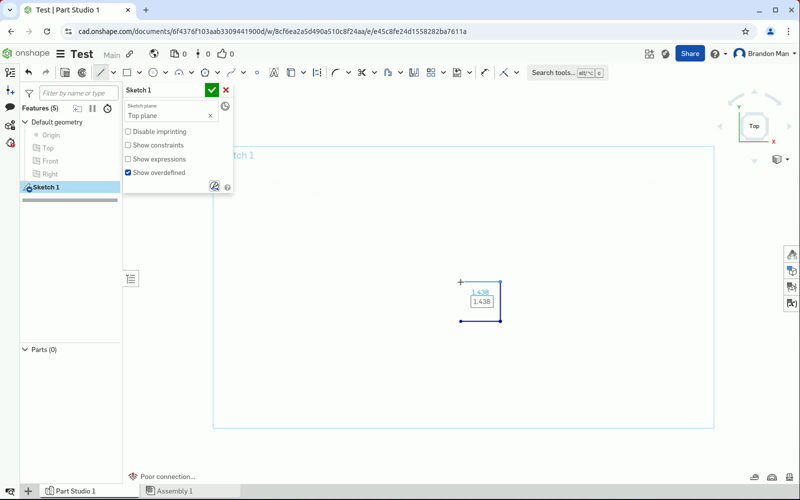
scroll(6)
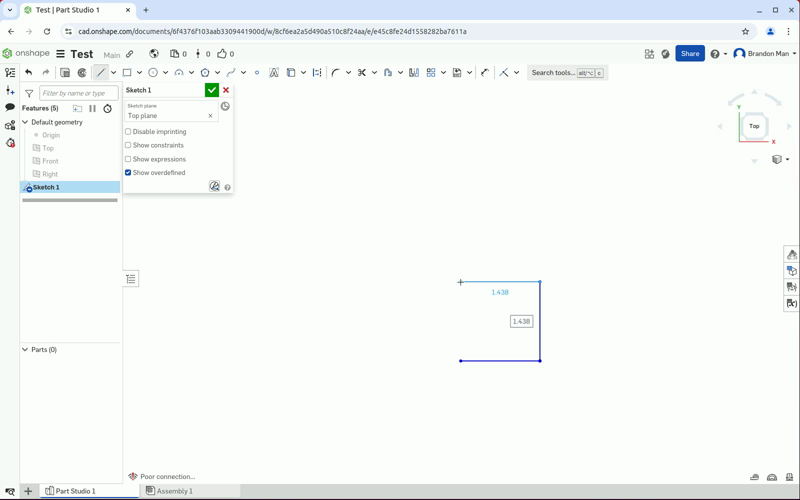
click(460, 281)
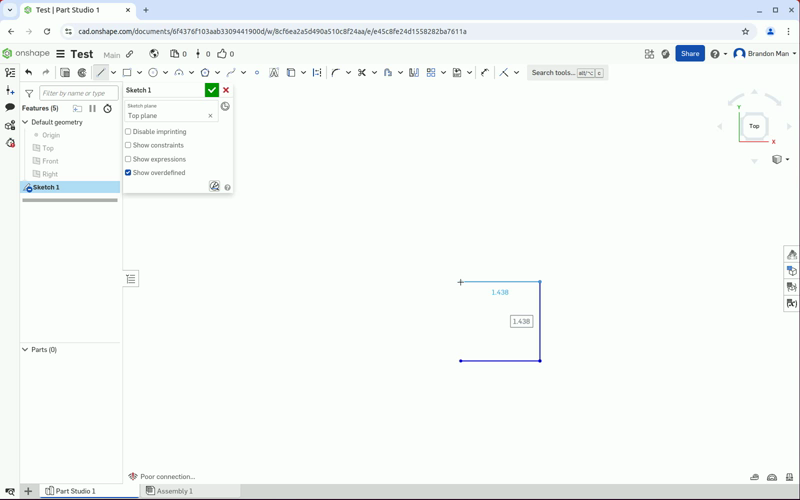
scroll(-6)
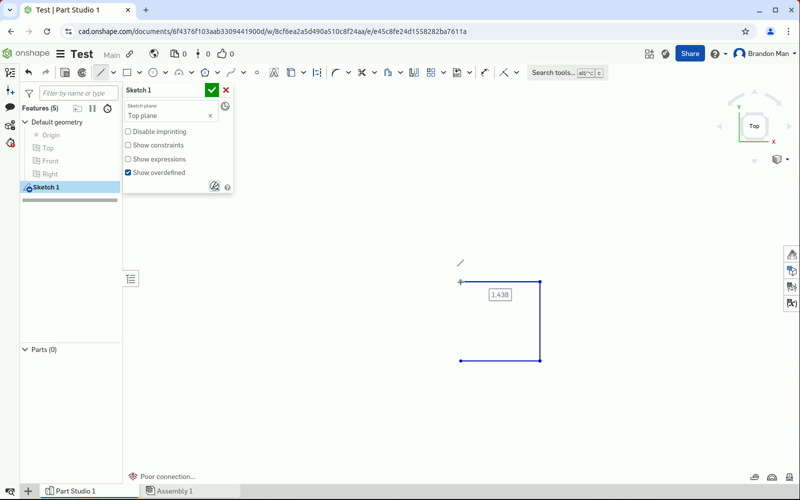
scroll(-6)
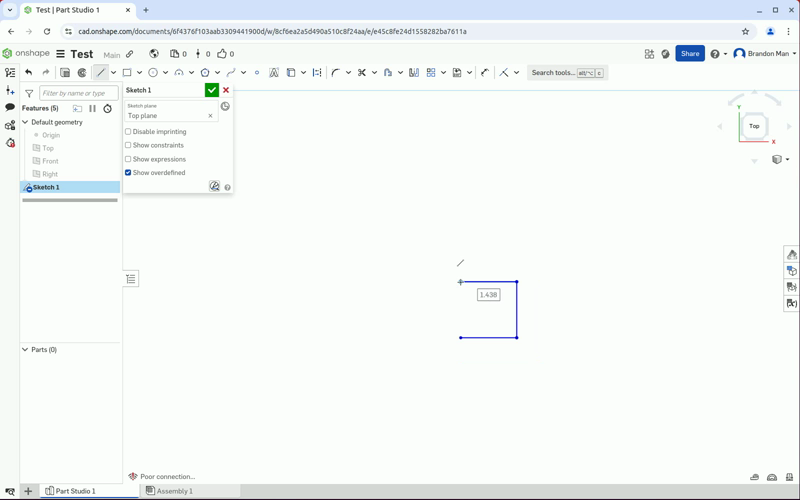
scroll(-6)
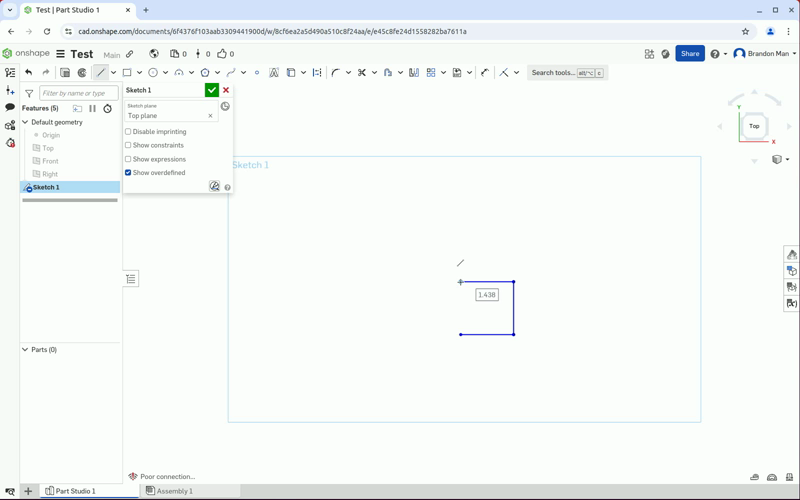
scroll(-6)
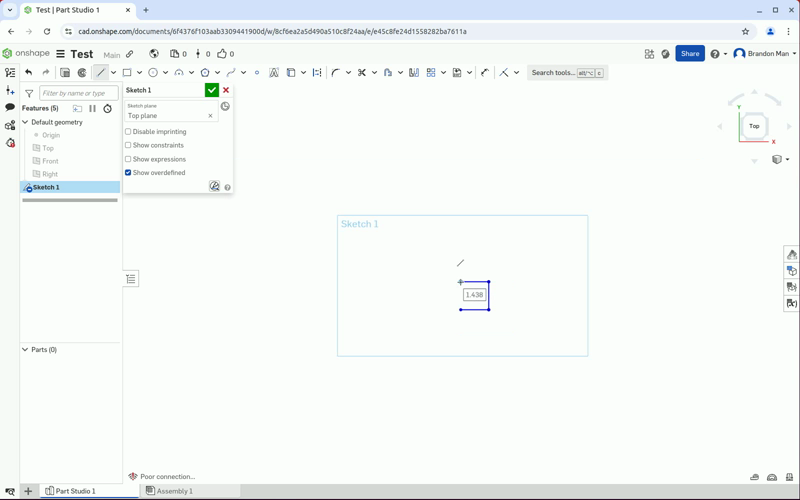
scroll(-6)
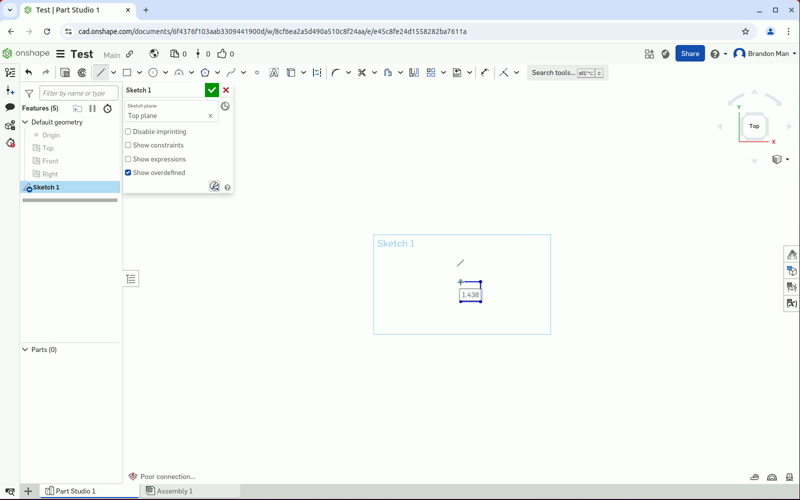
scroll(-6)
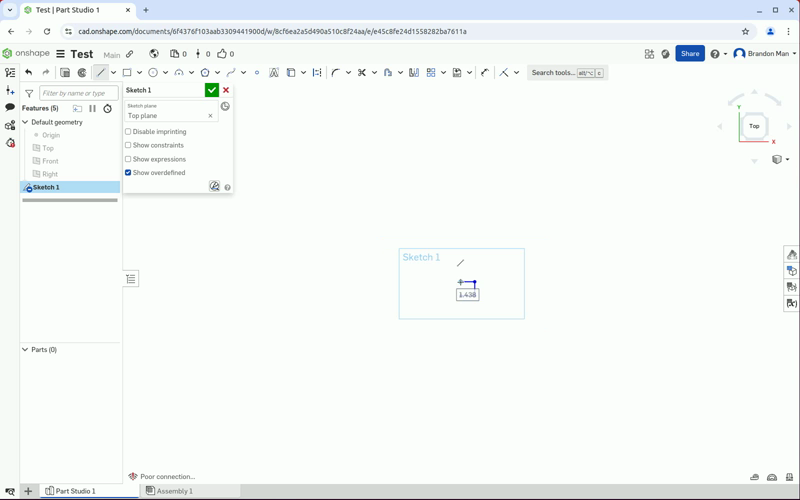
scroll(-6)
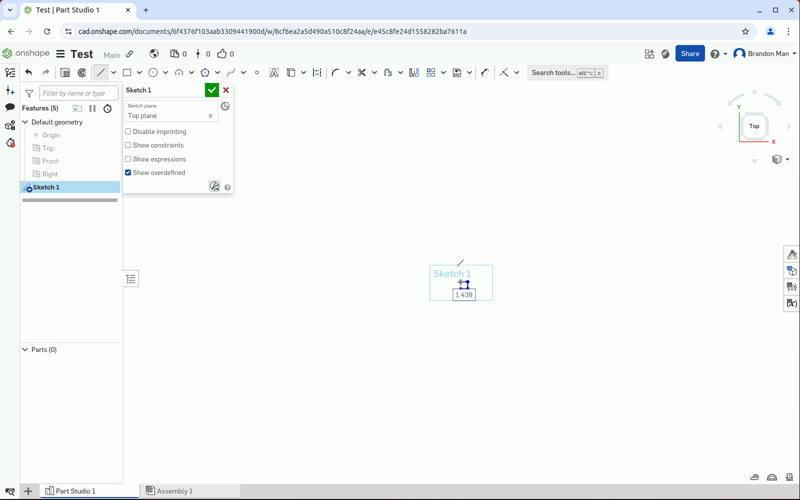
key_up(shift)
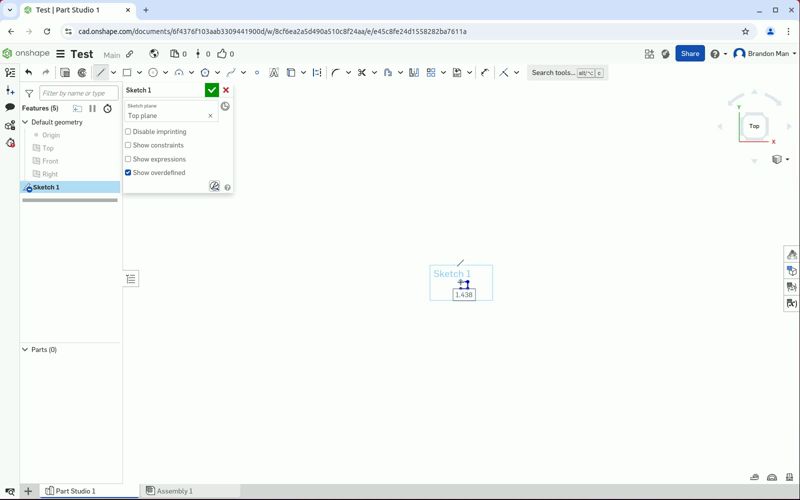
mouse_move(490, 281)
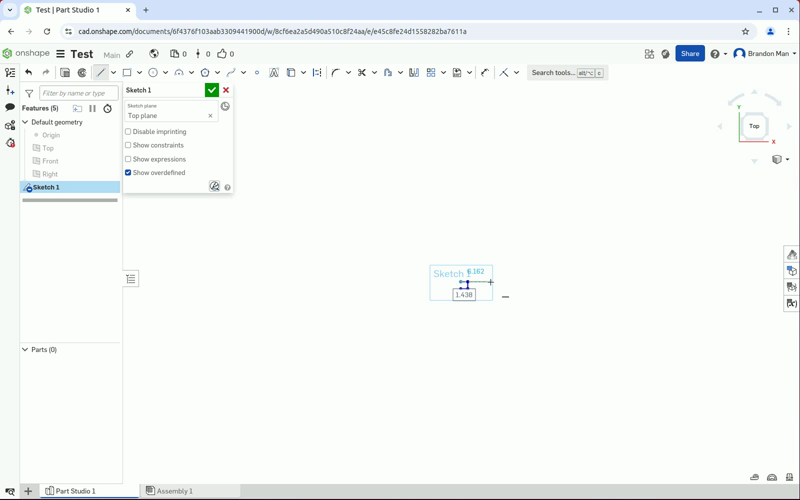
key_down(shift)
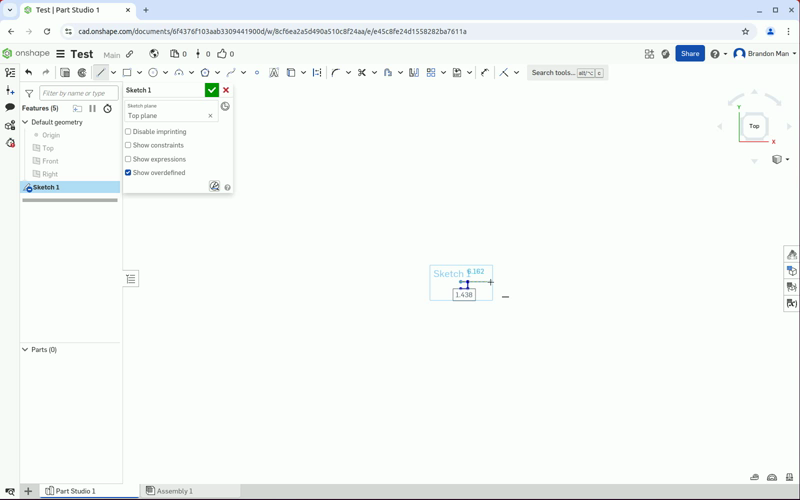
mouse_move(460, 288)
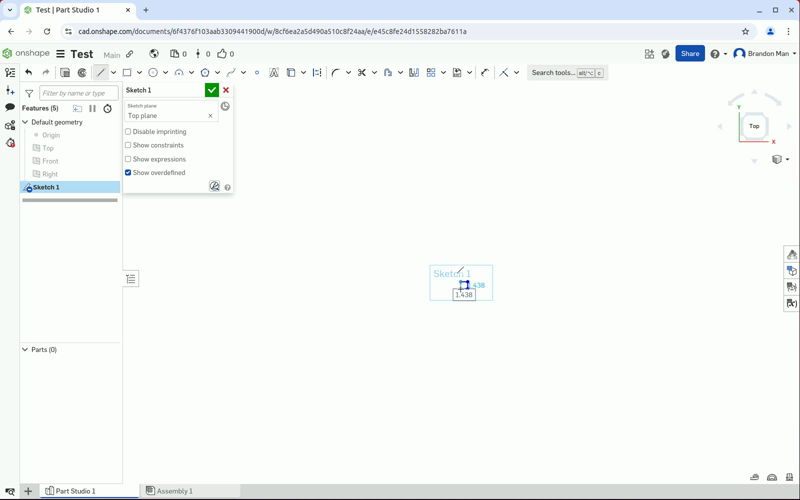
scroll(6)
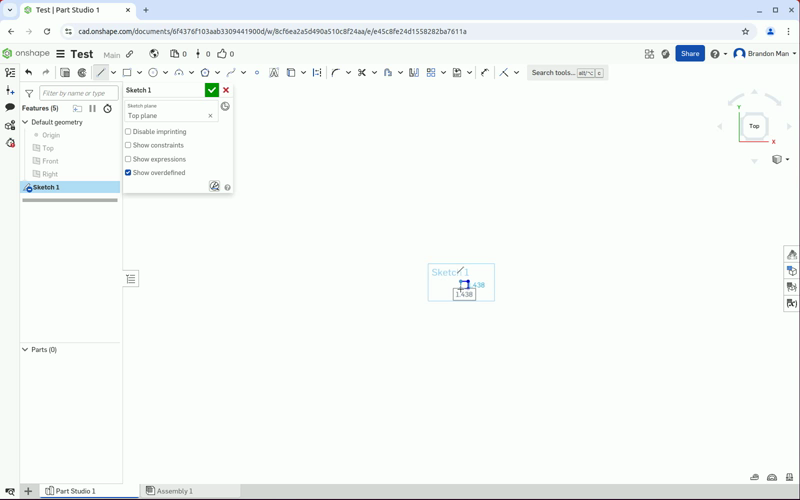
scroll(6)
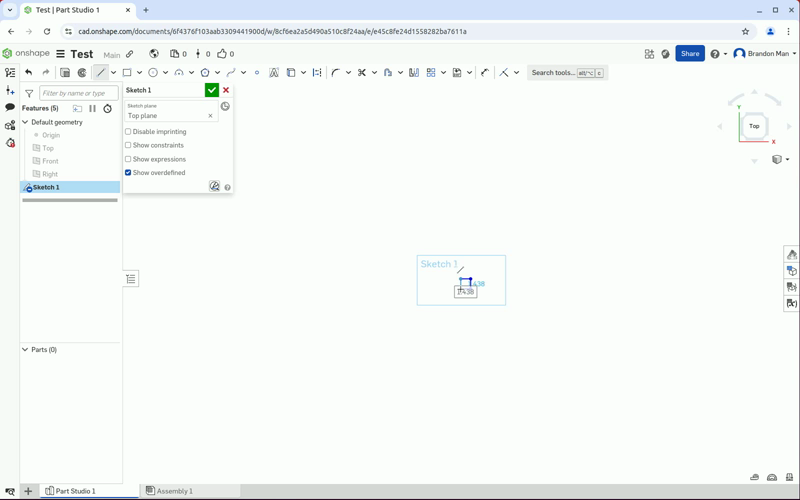
scroll(6)
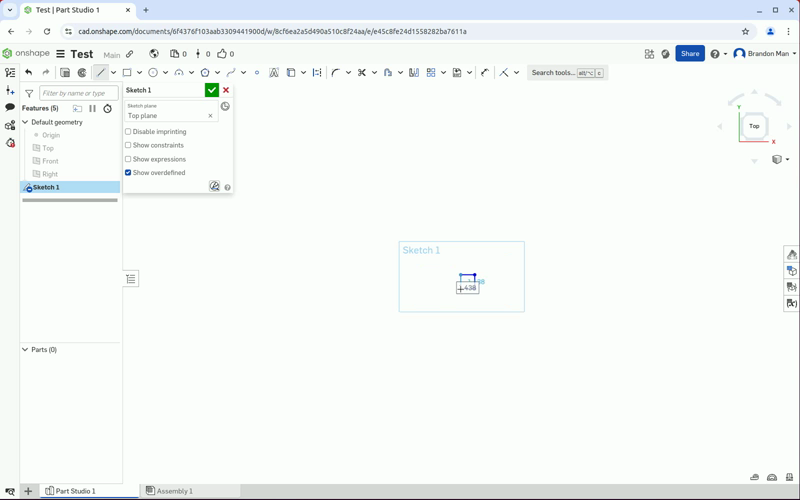
scroll(6)
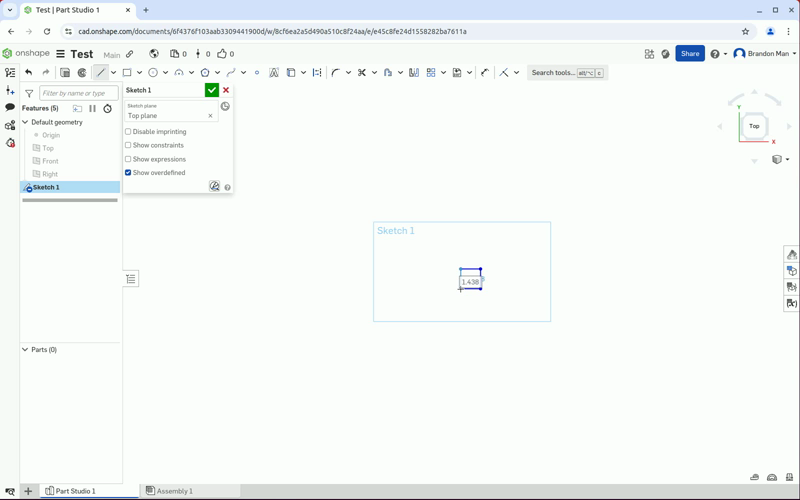
scroll(6)
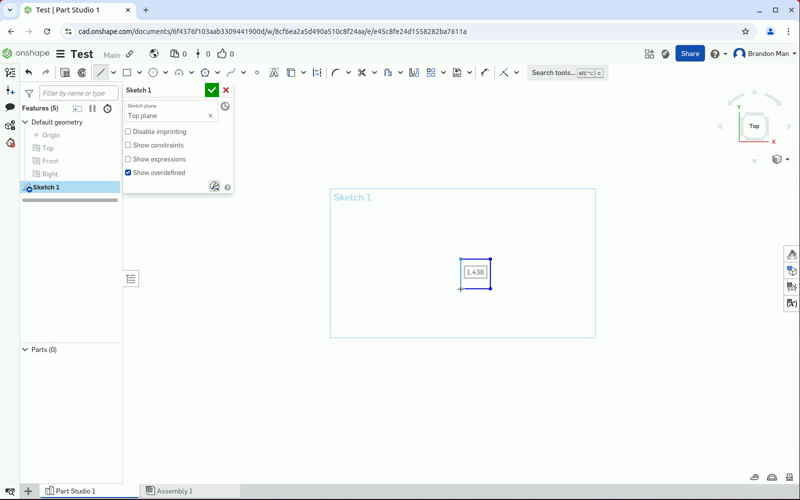
scroll(6)
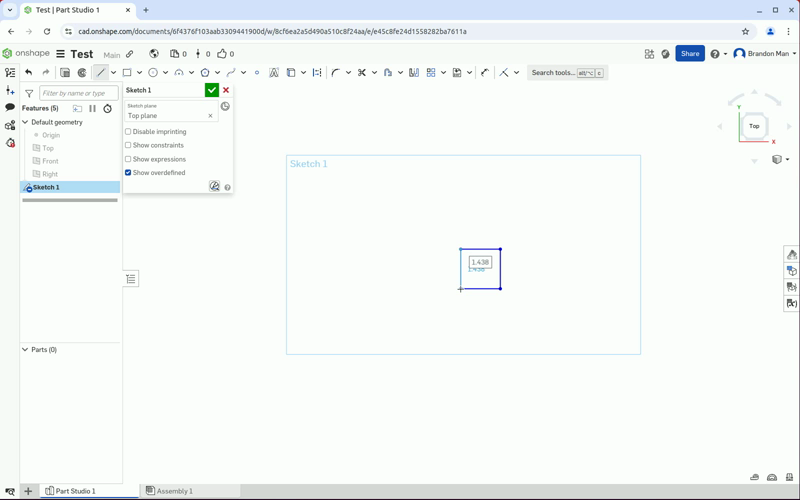
scroll(6)
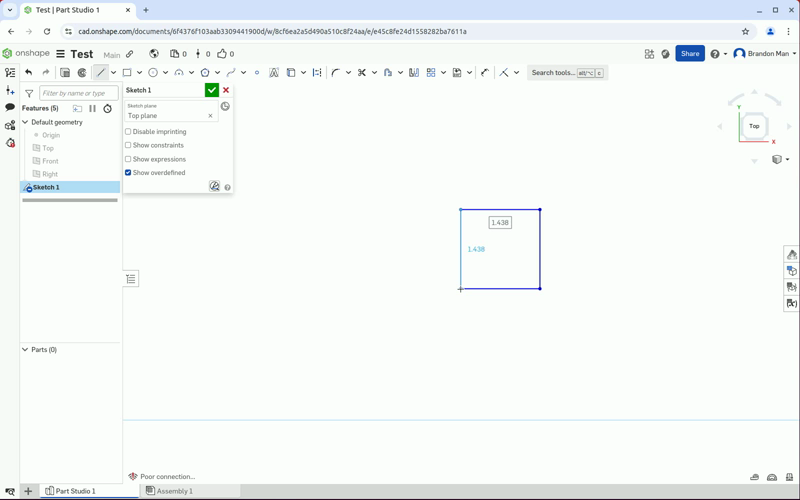
key_up(shift)
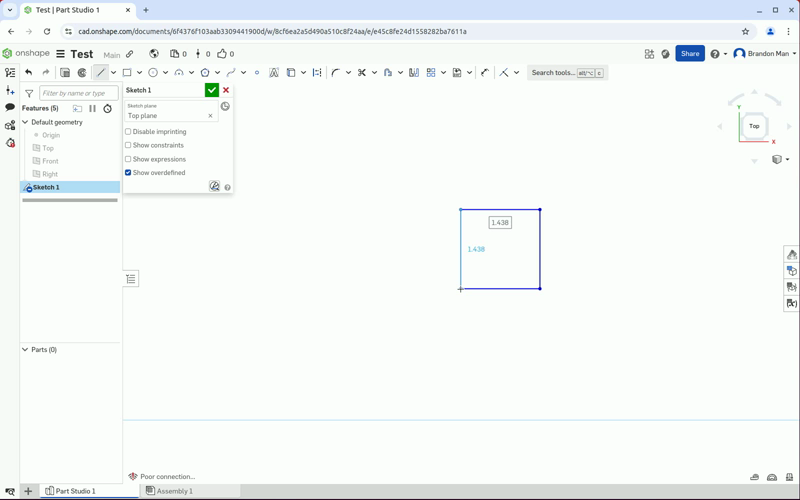
click(460, 288)
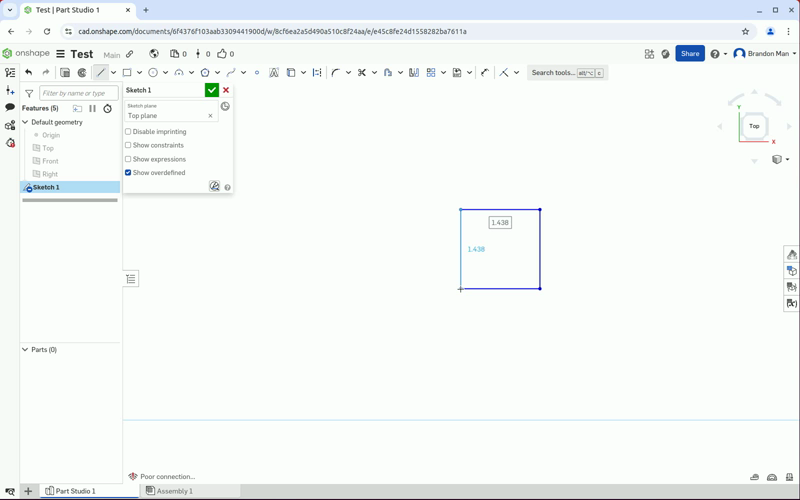
scroll(-6)
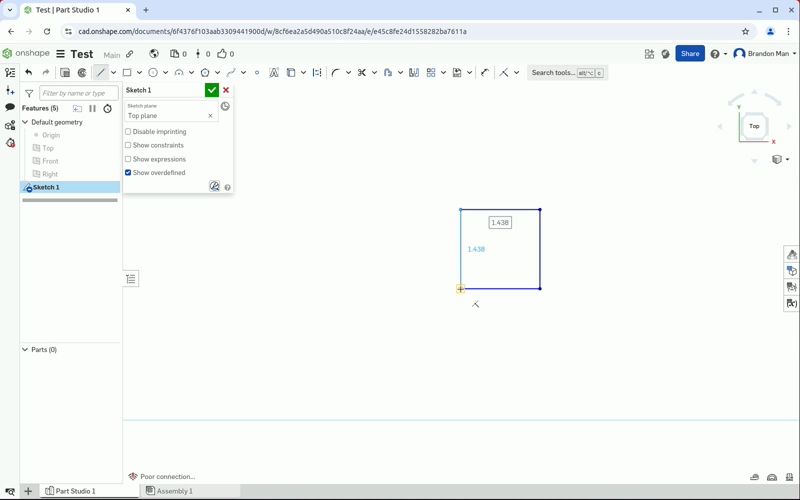
scroll(-6)
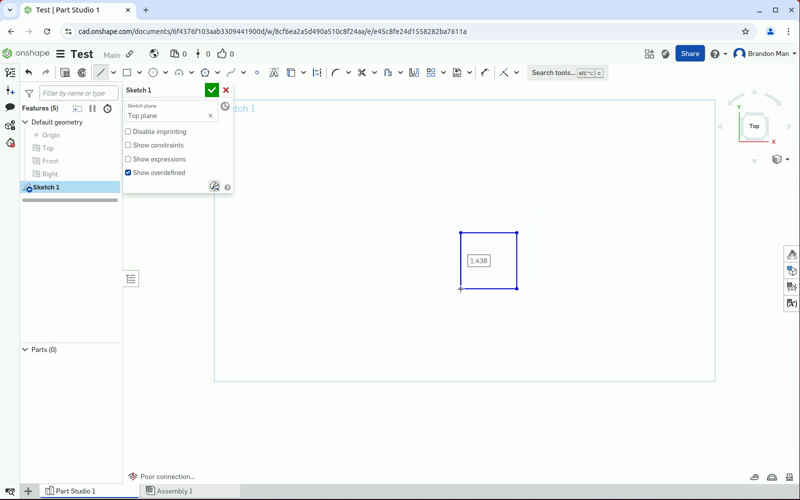
scroll(-6)
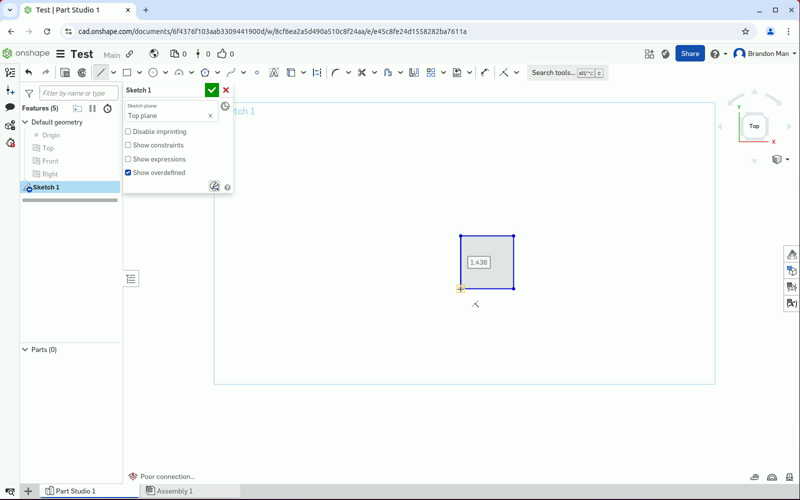
scroll(-6)
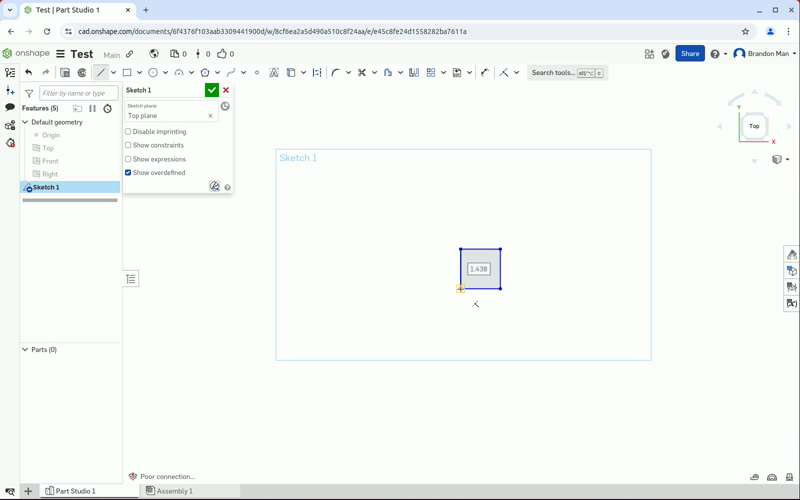
scroll(-6)
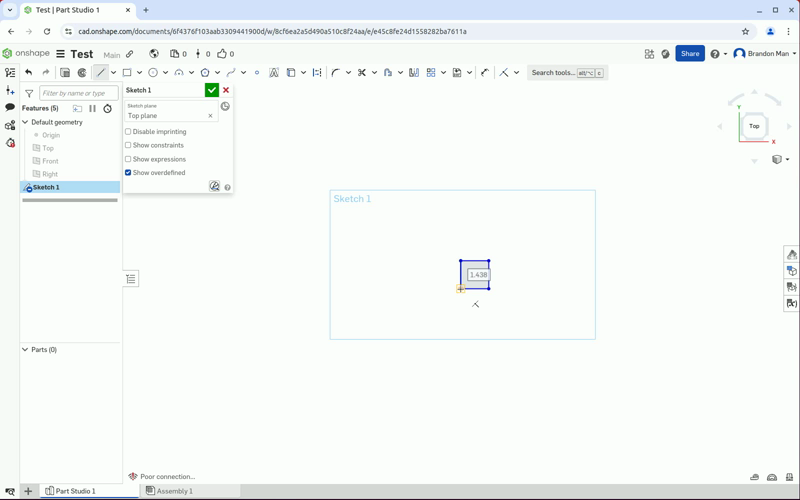
scroll(-6)
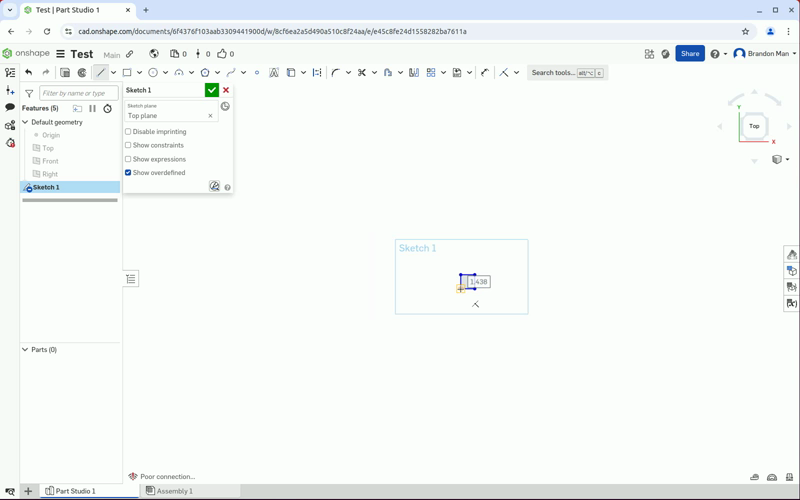
scroll(-6)
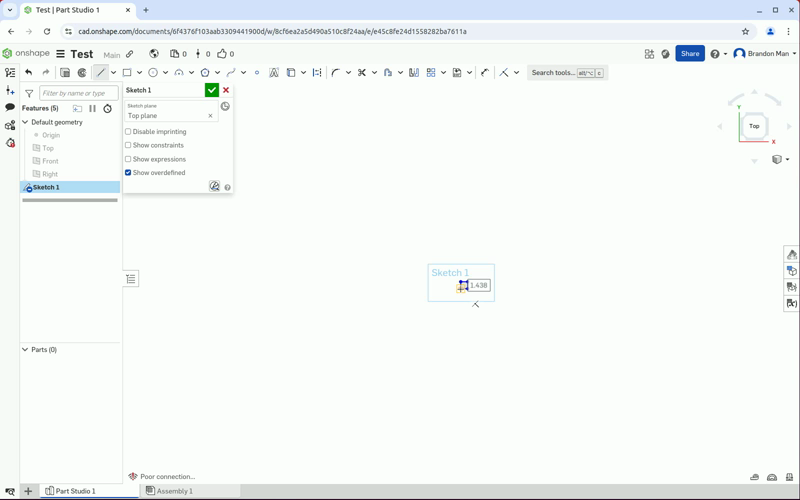
key(esc)
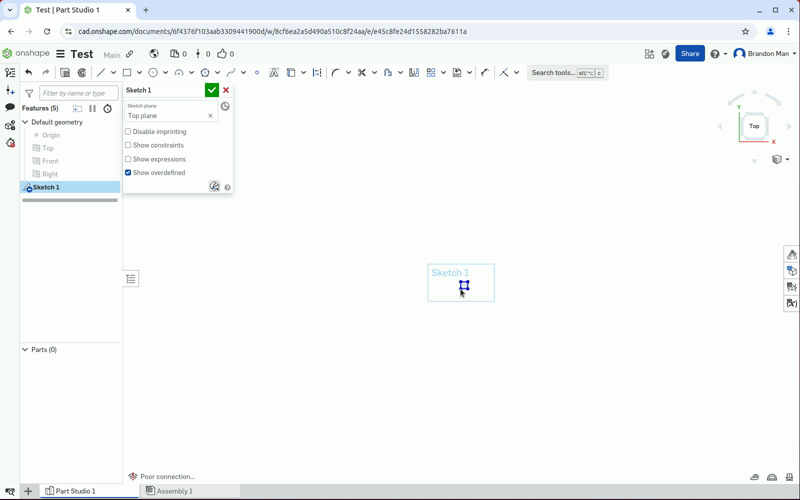
mouse_move(464, 288)
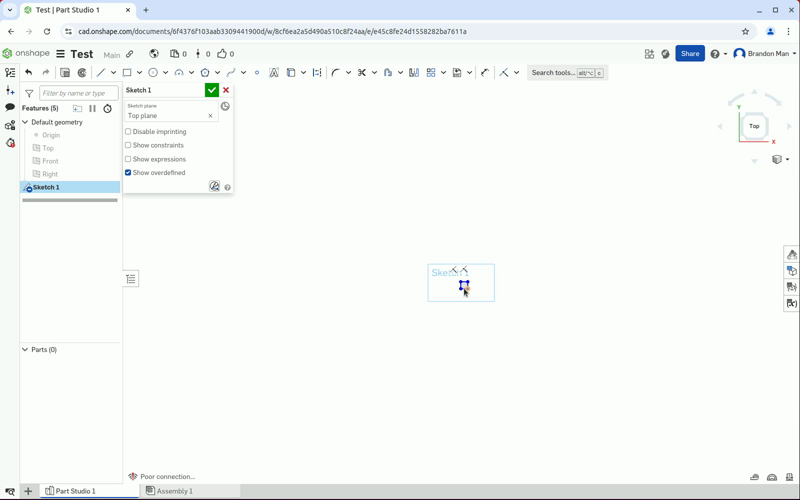
scroll(6)
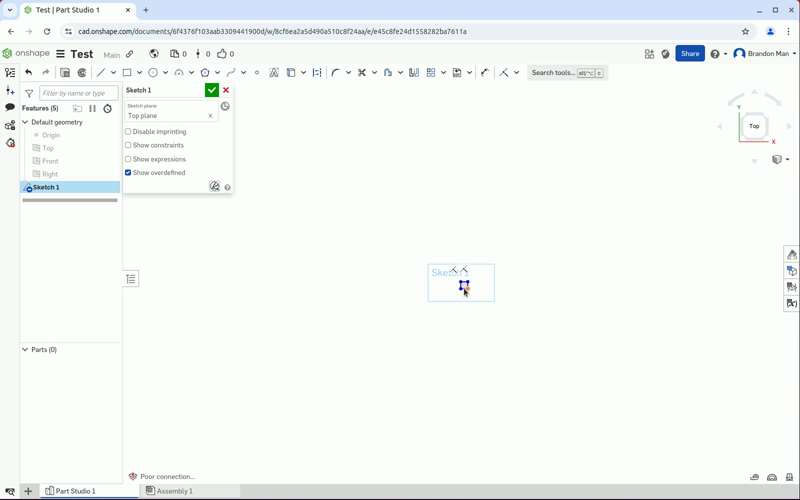
scroll(6)
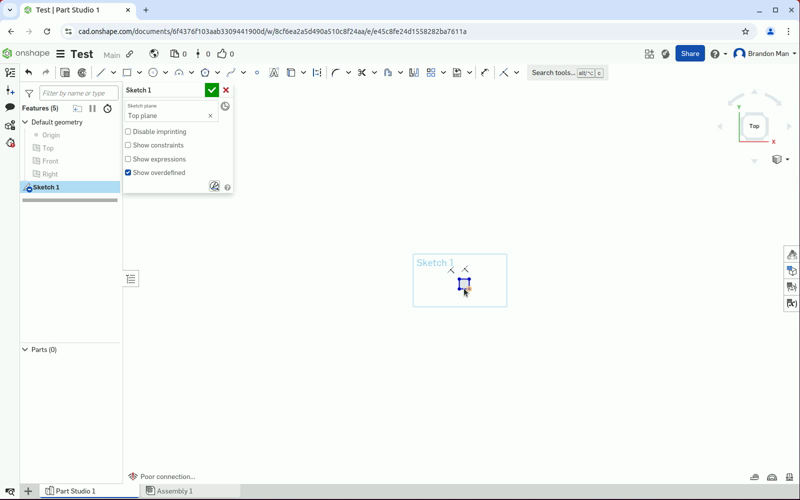
scroll(6)
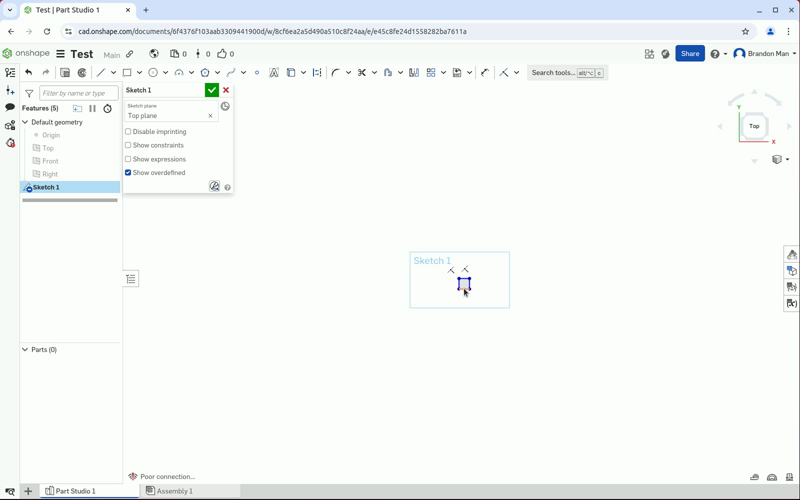
scroll(6)
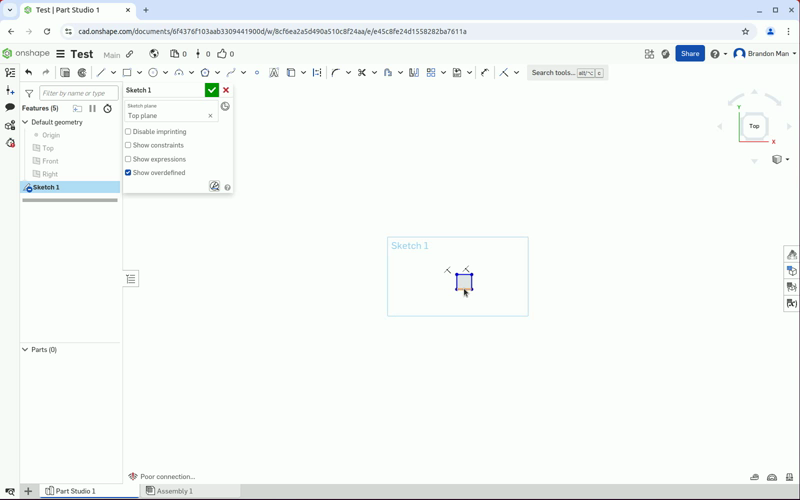
scroll(6)
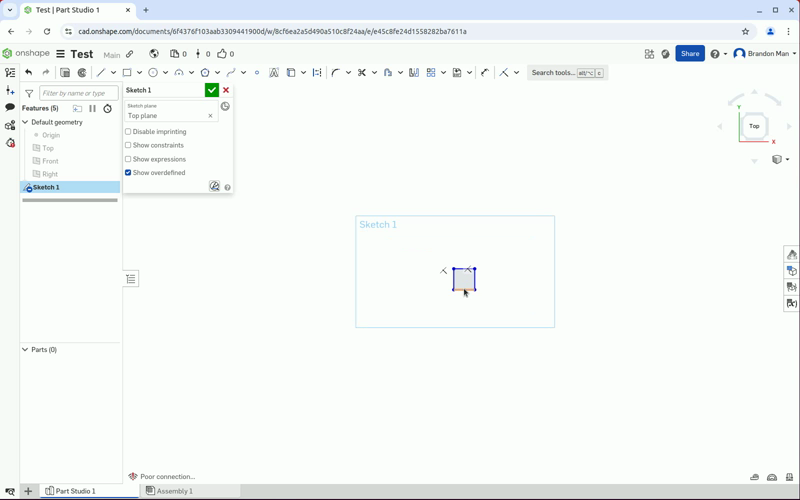
scroll(6)
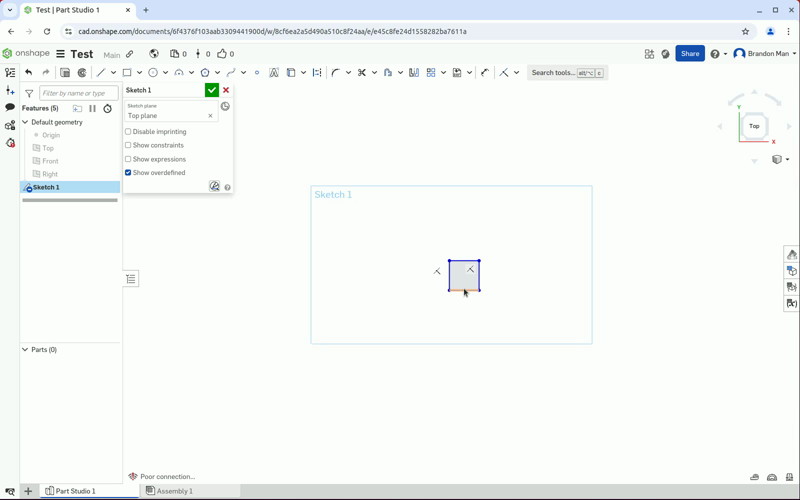
scroll(6)
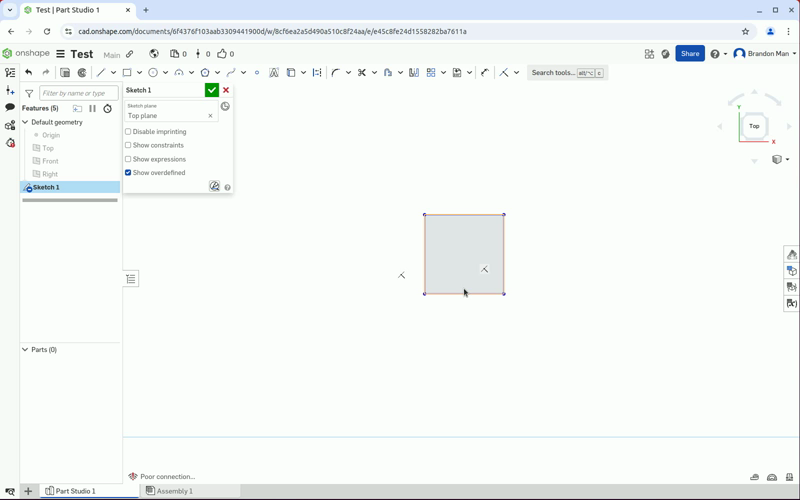
click(464, 288)
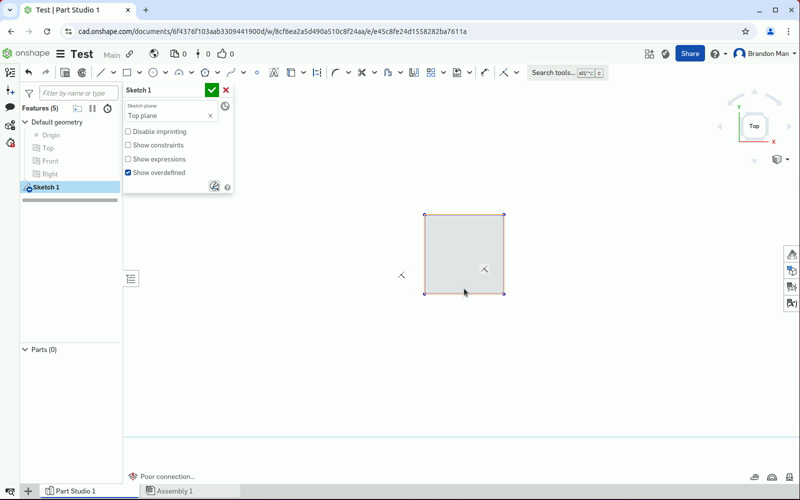
scroll(-6)
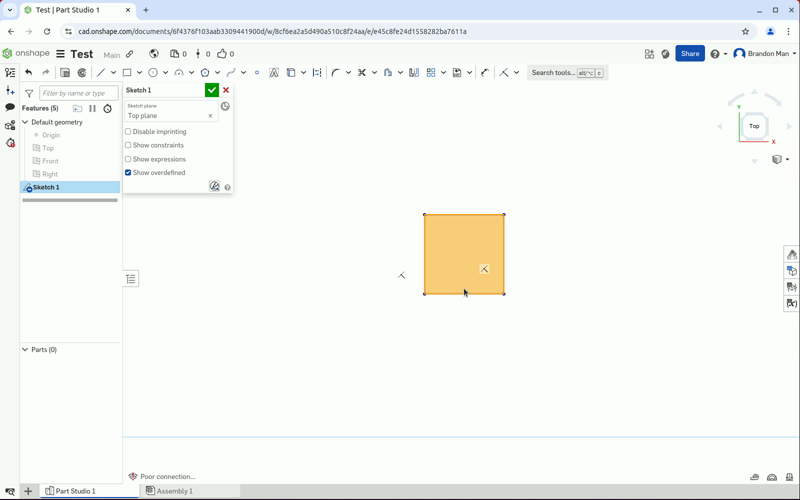
scroll(-6)
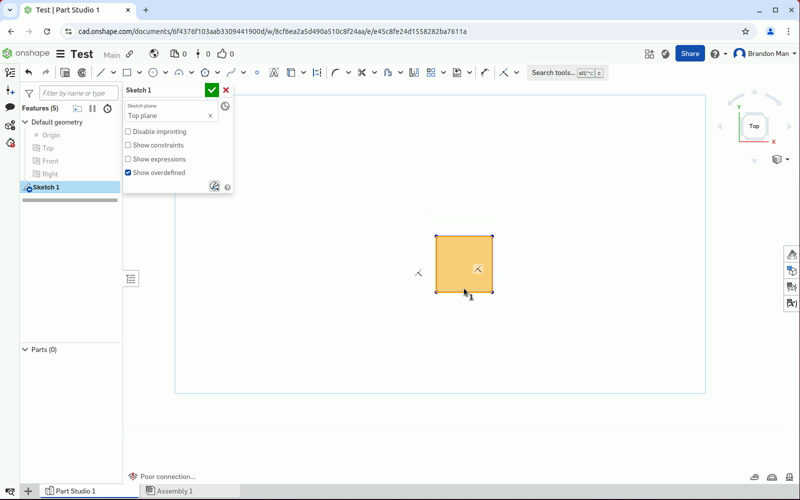
scroll(-6)
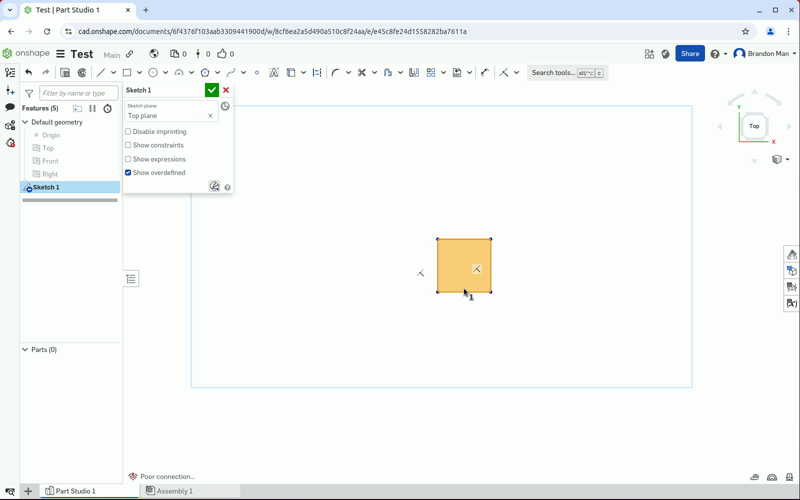
scroll(-6)
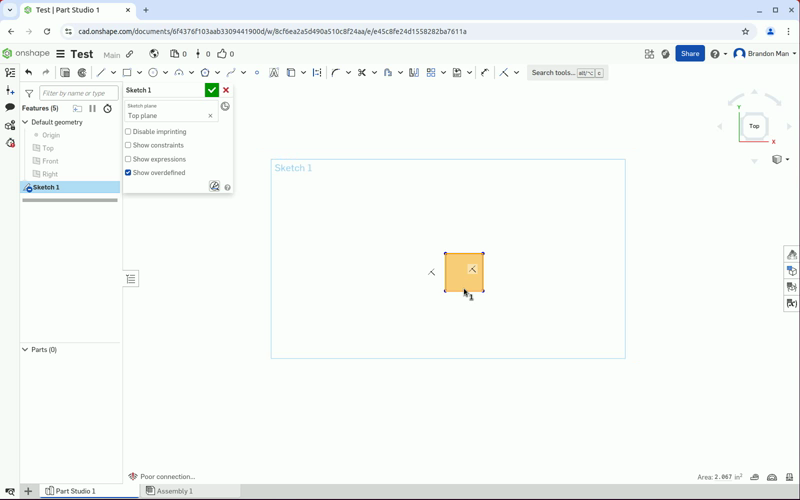
scroll(-6)
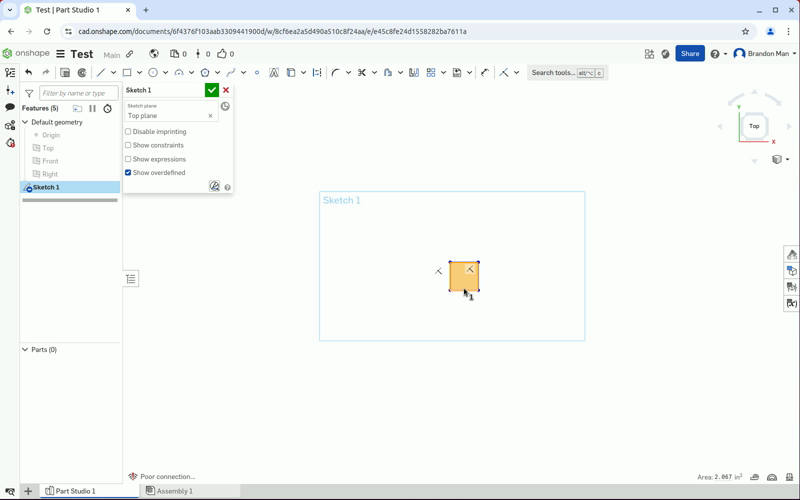
scroll(-6)
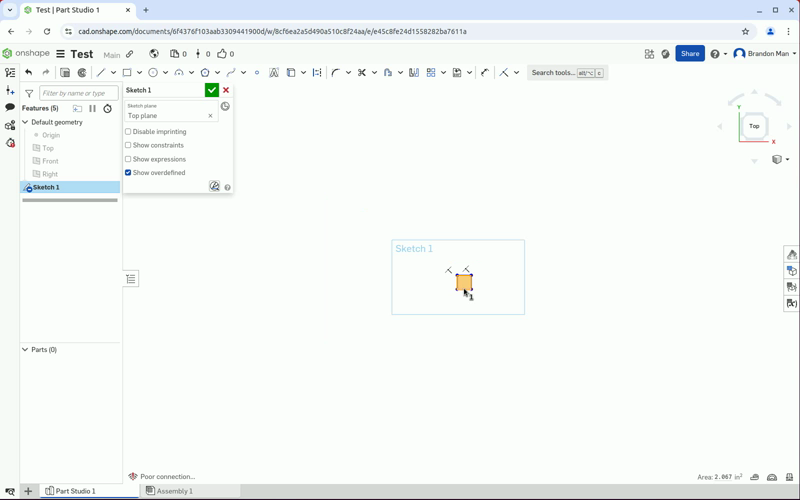
scroll(-6)
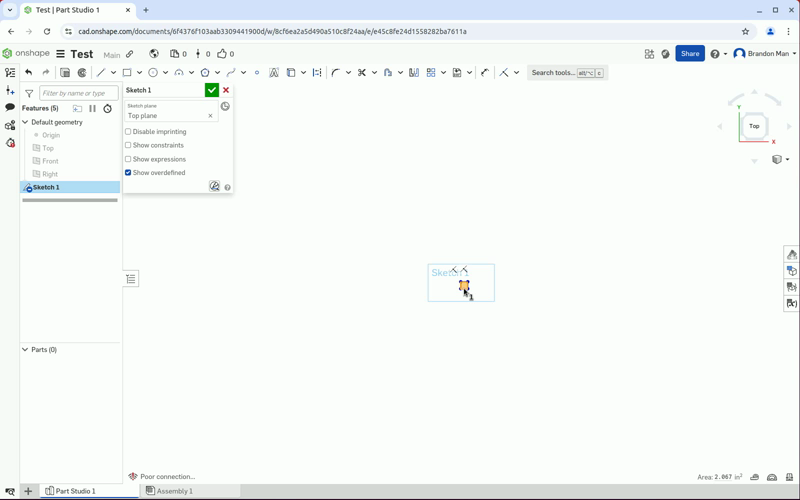
mouse_move(73, 352)
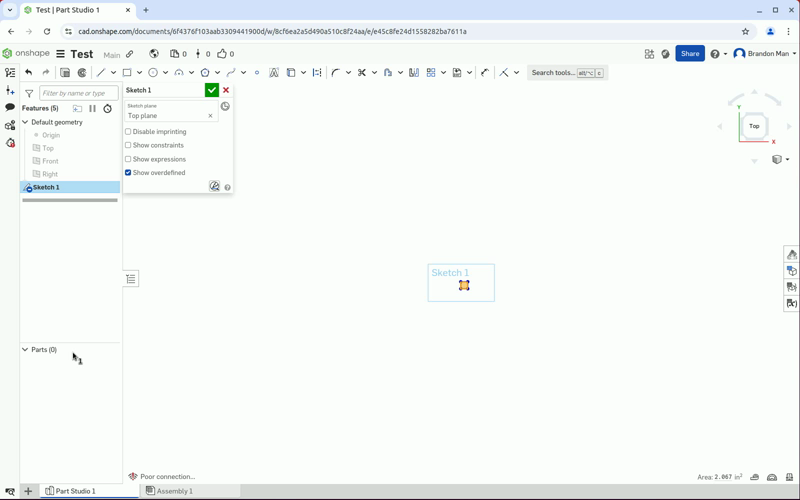
key(shift+y)
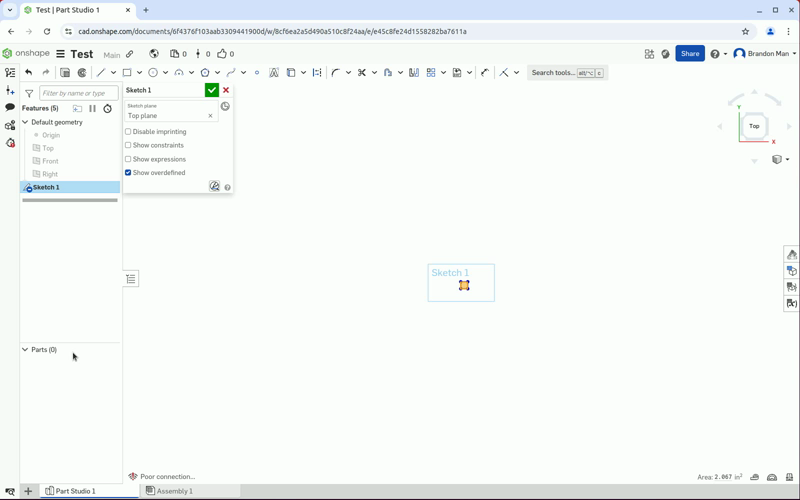
key(shift+e)
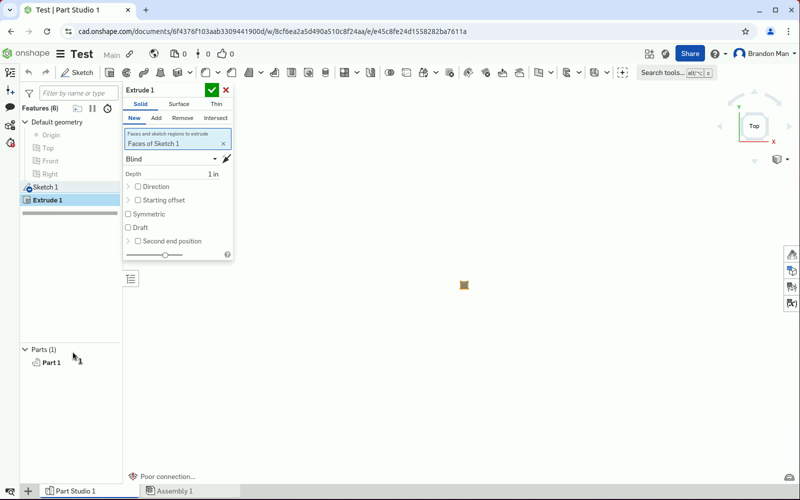
mouse_move(143, 106)
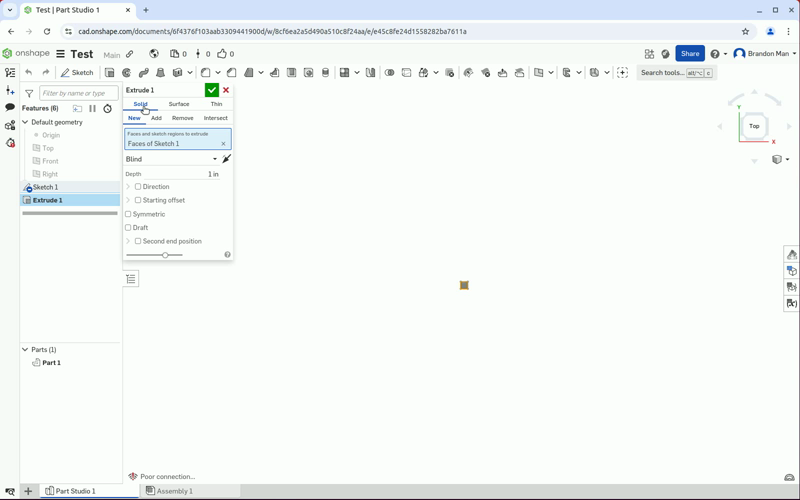
click(143, 106)
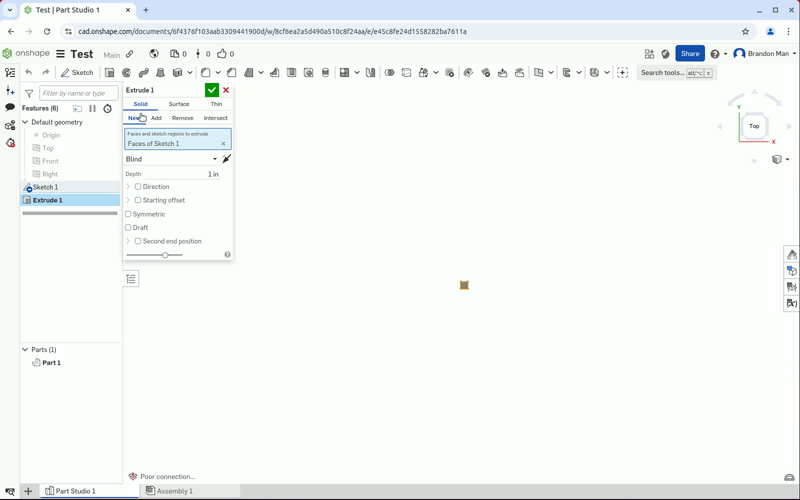
mouse_move(137, 120)
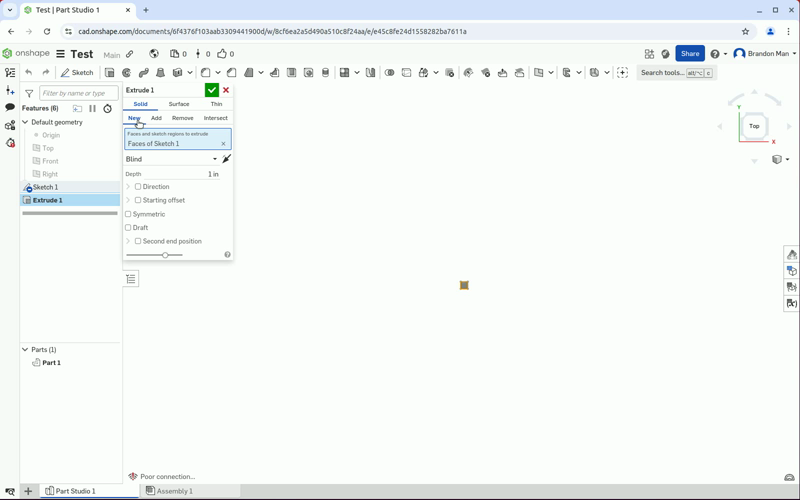
click(137, 120)
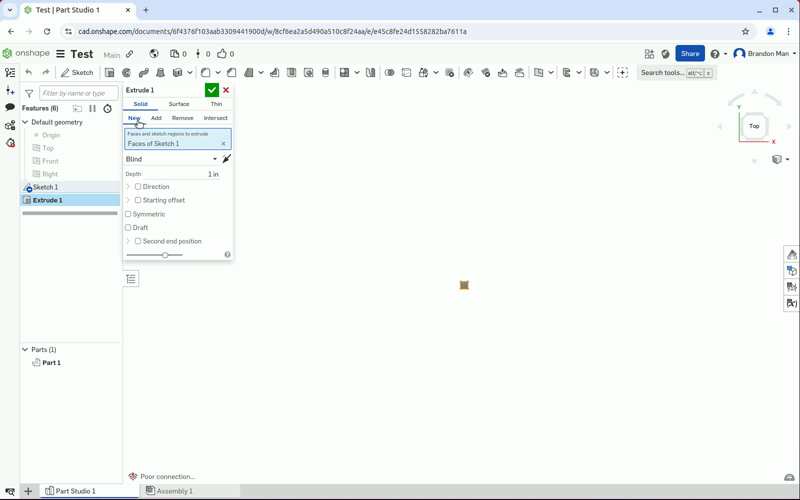
key(tab, 4)
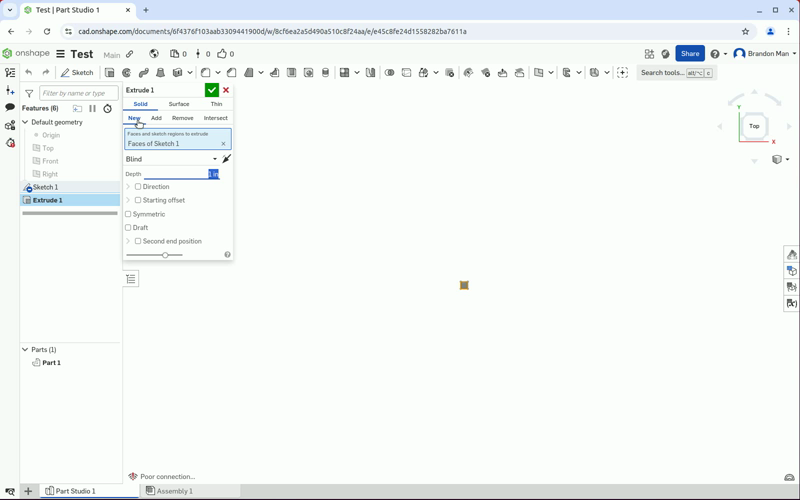
text(23.108)
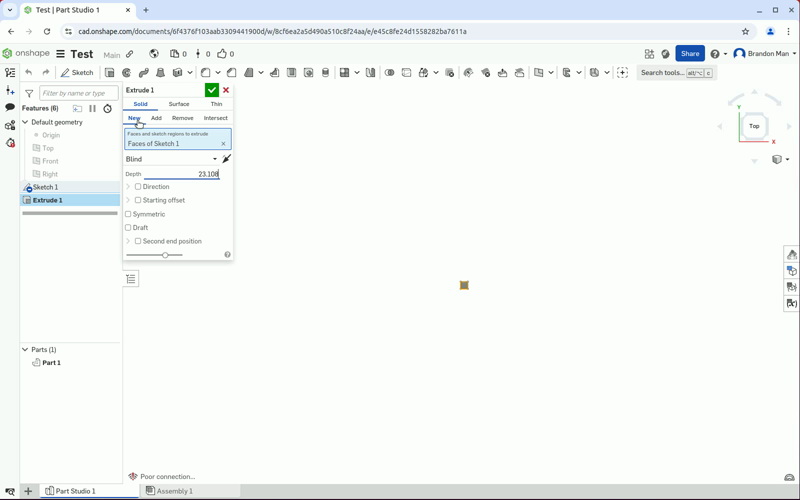
key(enter)
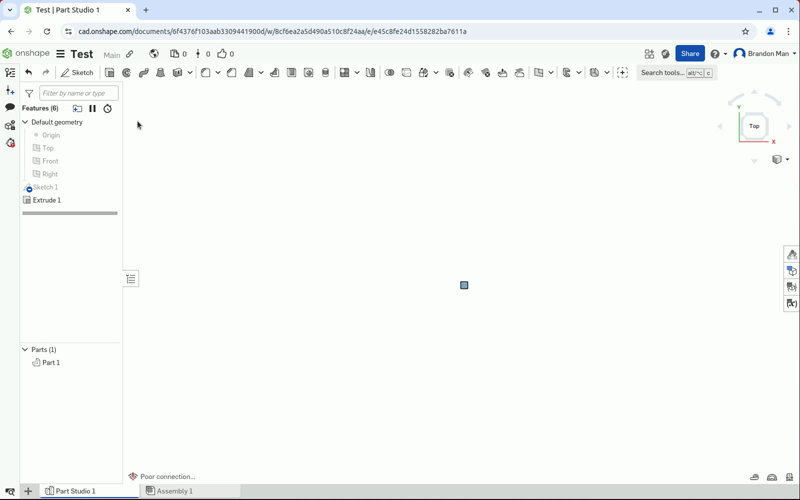
key(shift+h)
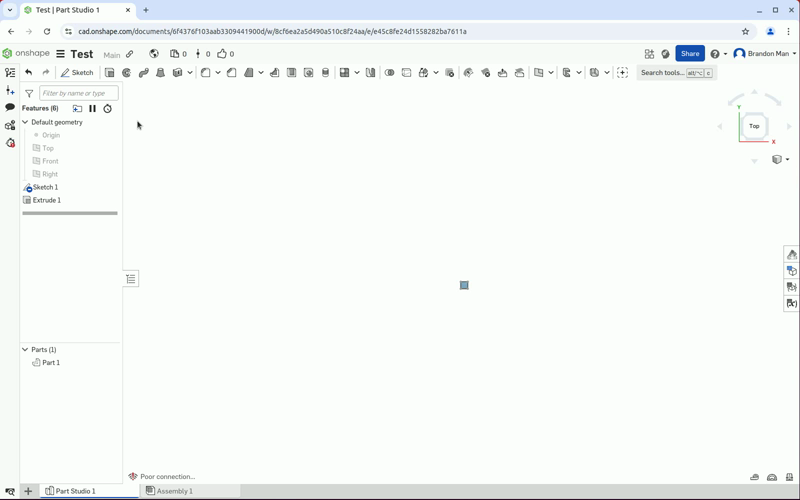
key(shift+h)
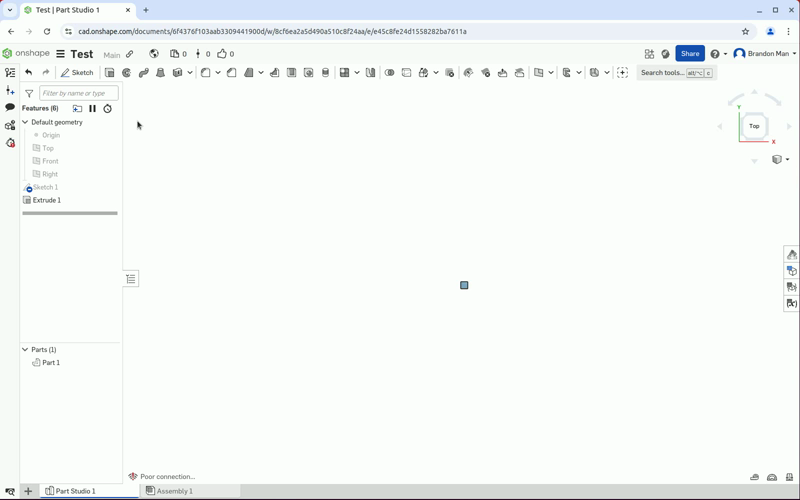
mouse_move(73, 189)
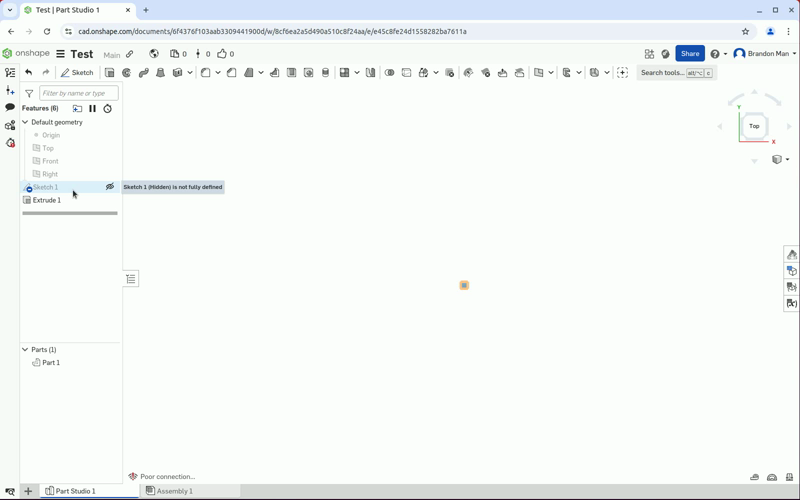
click(73, 189)
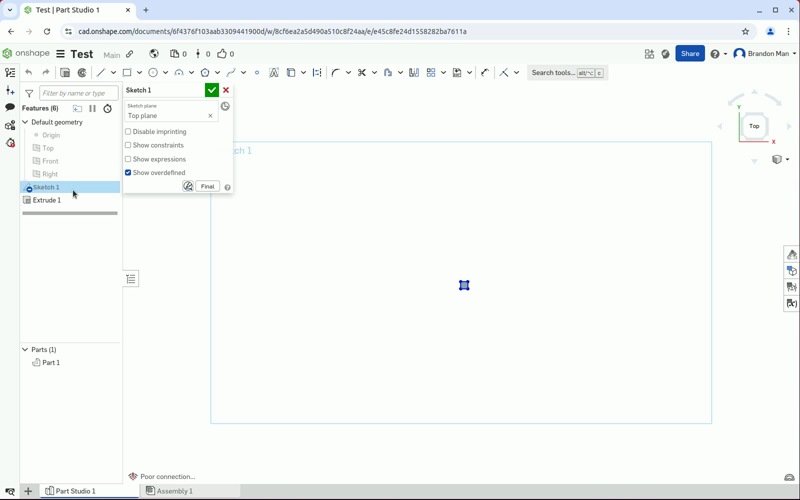
mouse_move(229, 92)
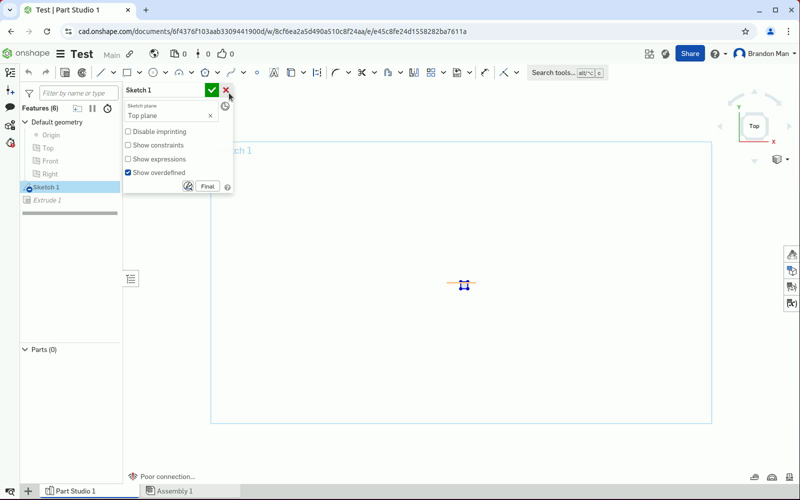
click(229, 92)
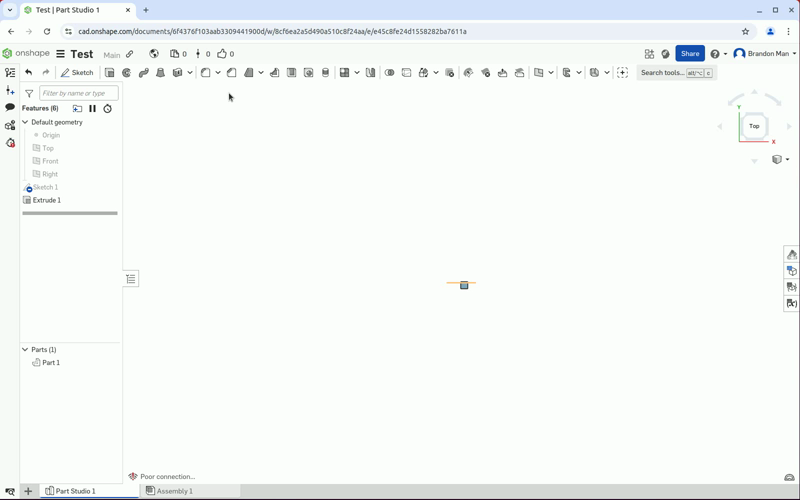
mouse_move(73, 352)
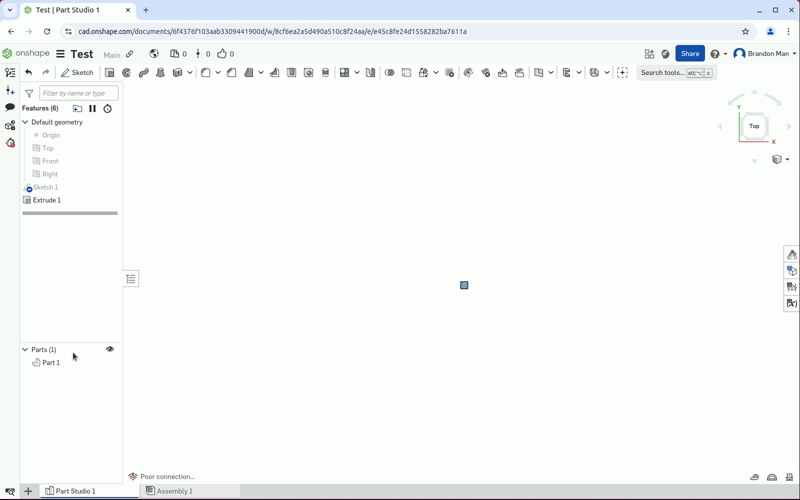
key(y)
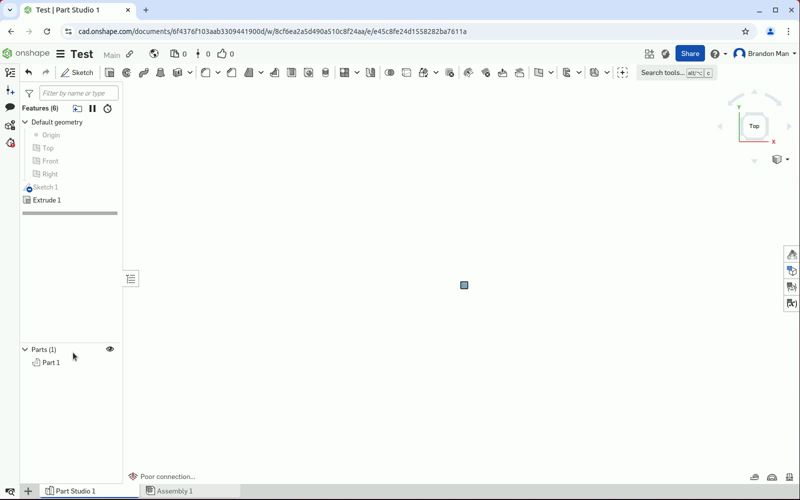
key(shift+p)
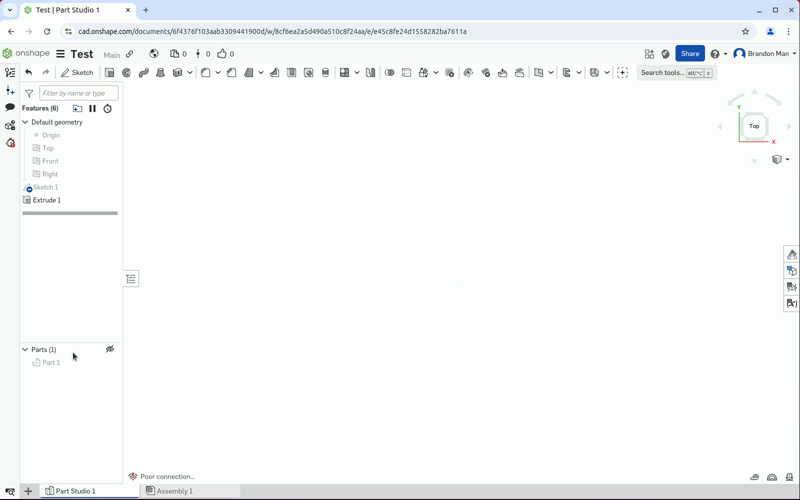
key(space)
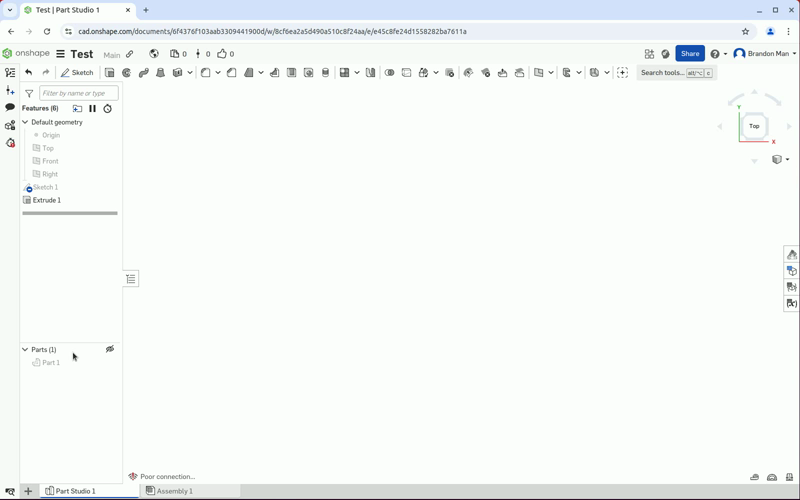
key_down(shift)
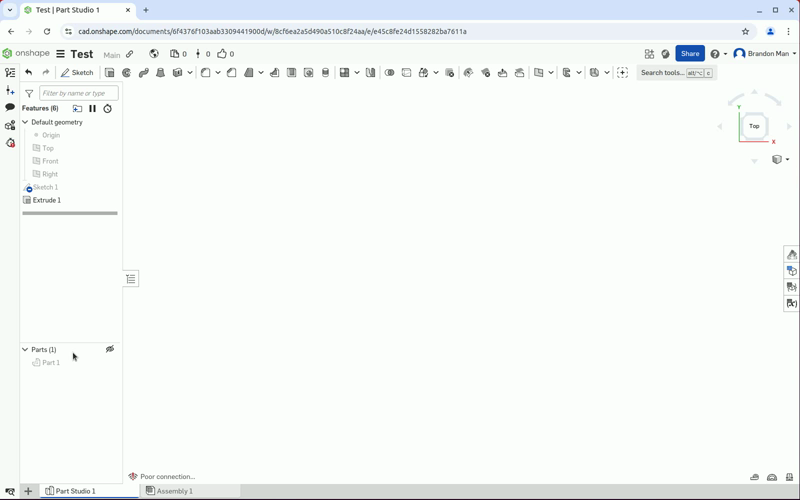
key(up)
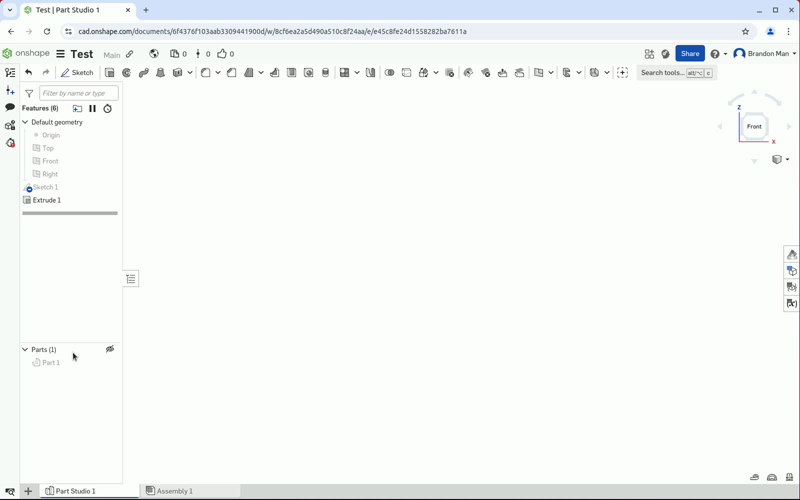
key_up(shift)
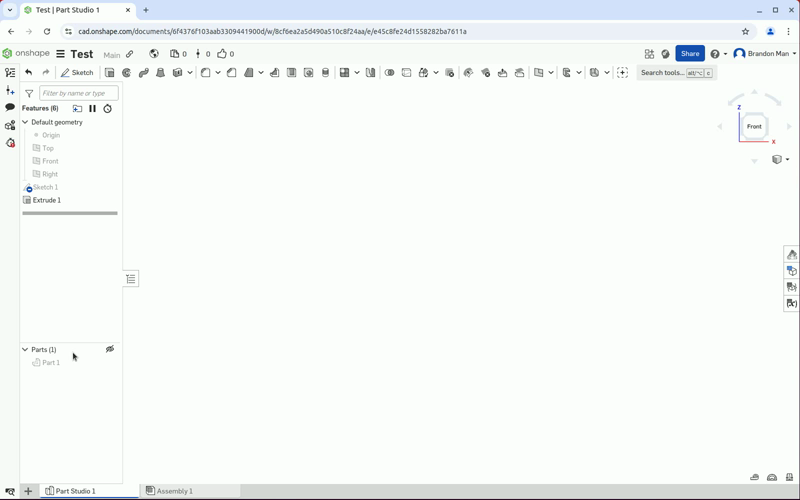
mouse_move(73, 352)
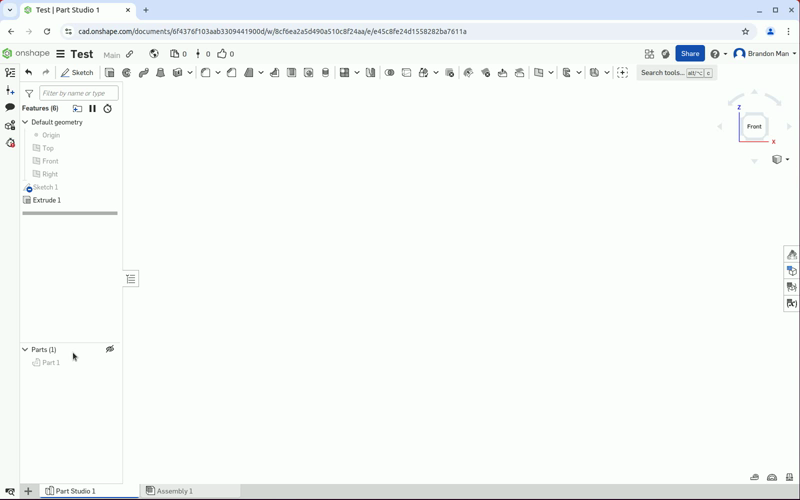
key(shift+y)
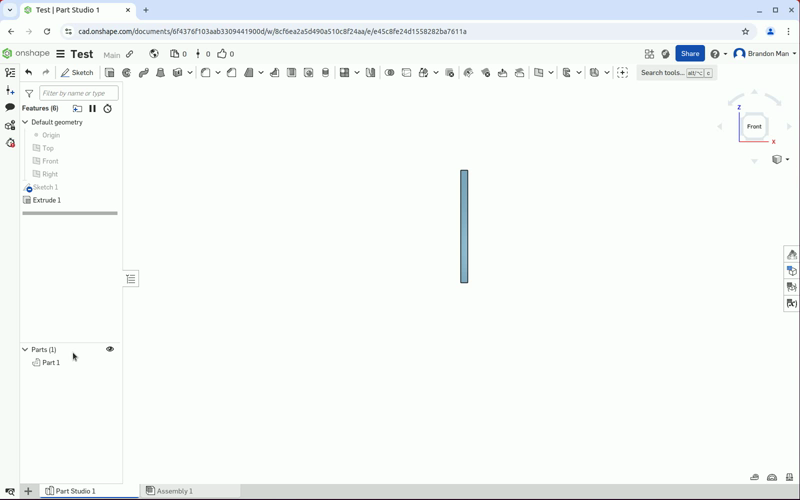
mouse_move(541, 75)
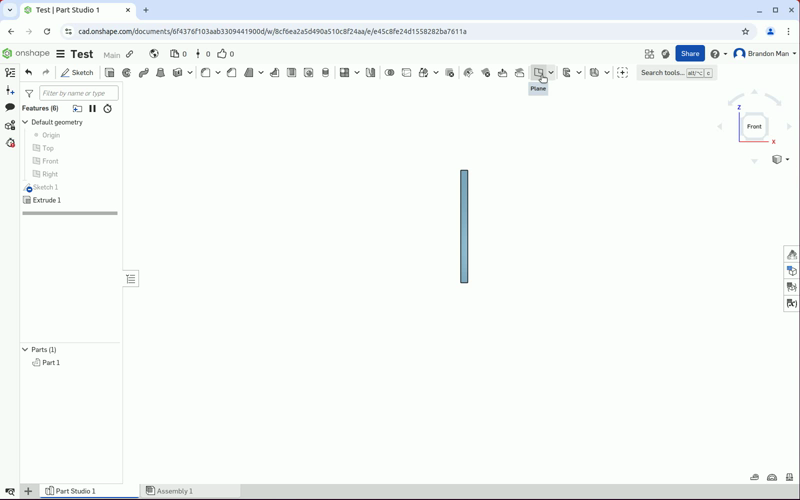
click(541, 75)
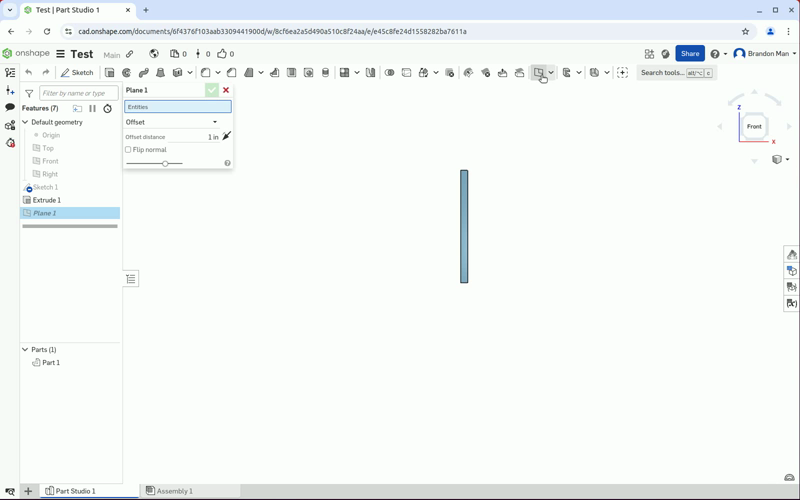
mouse_move(73, 163)
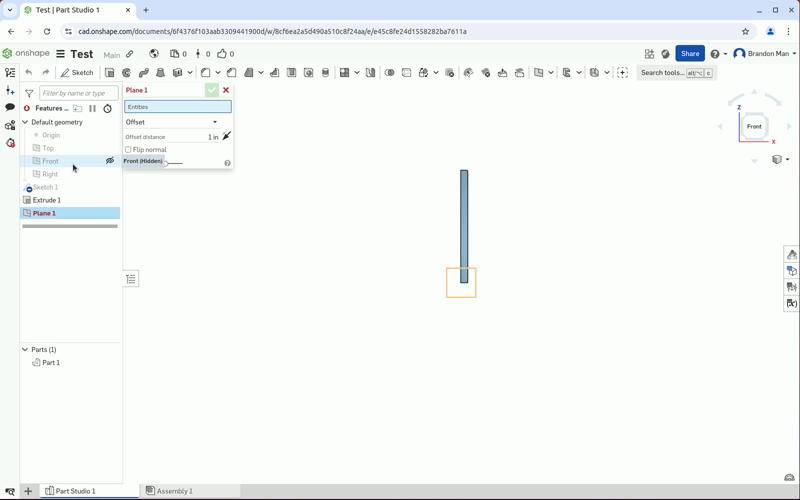
click(73, 163)
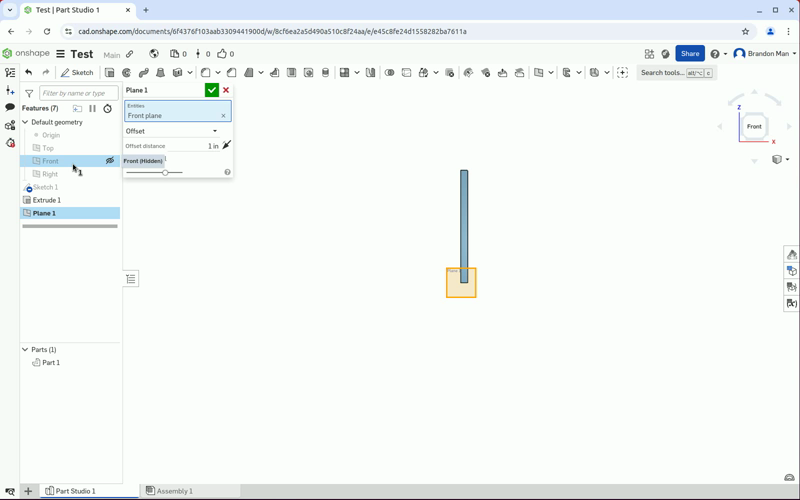
key(tab, 2)
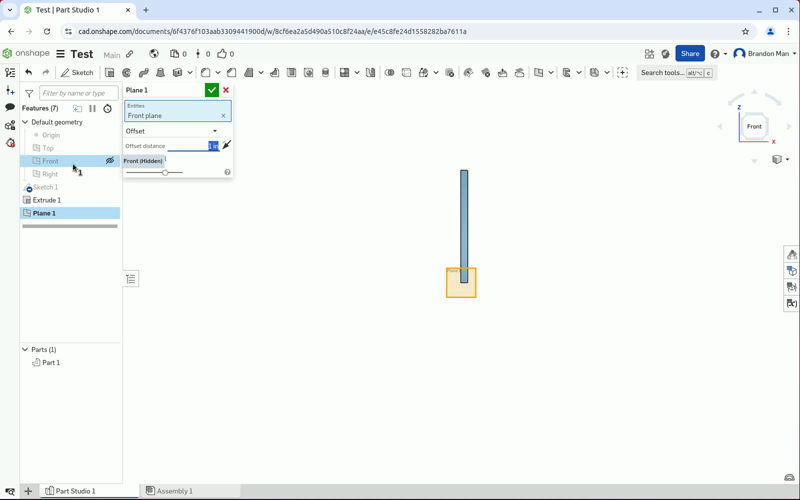
text(1.202)
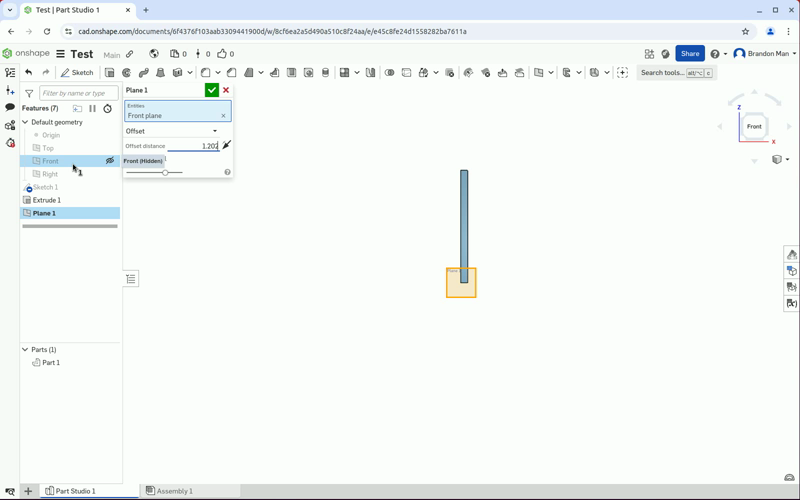
key(enter, 2)
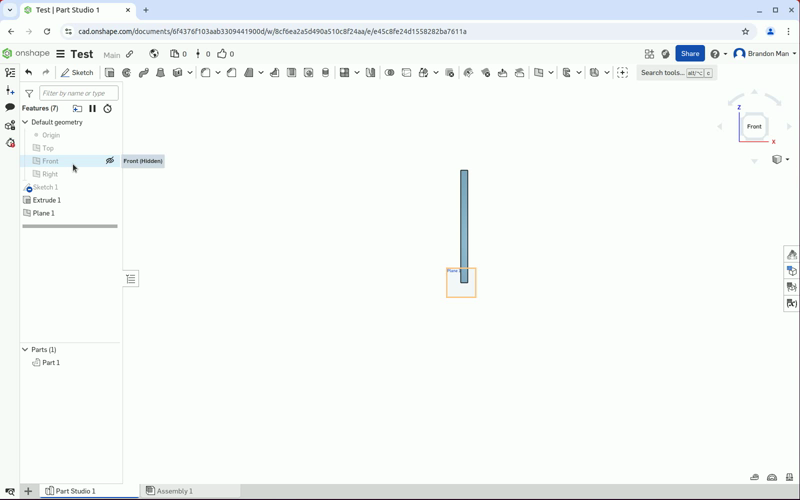
key(shift+s)
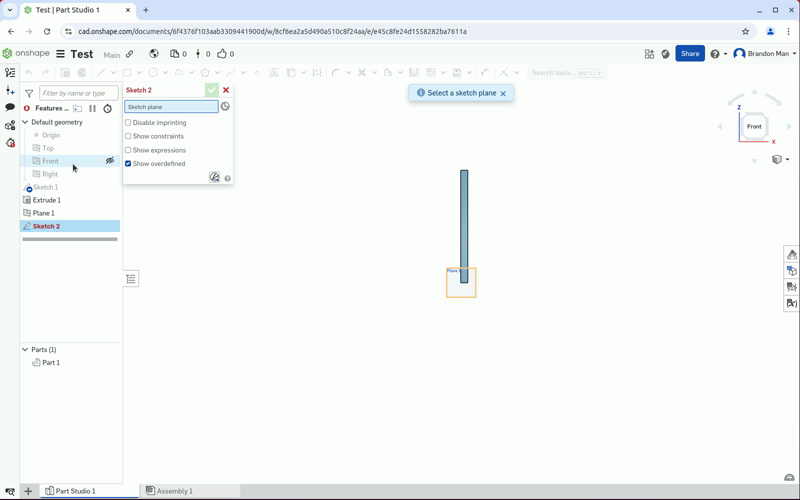
mouse_move(73, 215)
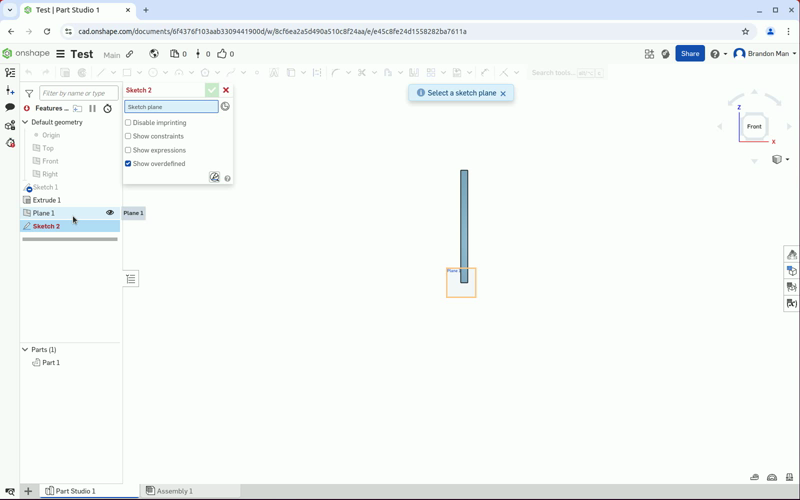
click(73, 215)
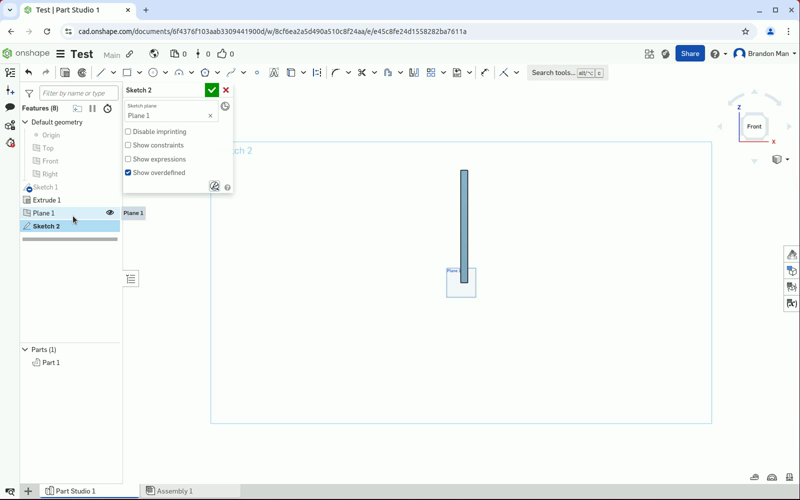
mouse_move(73, 352)
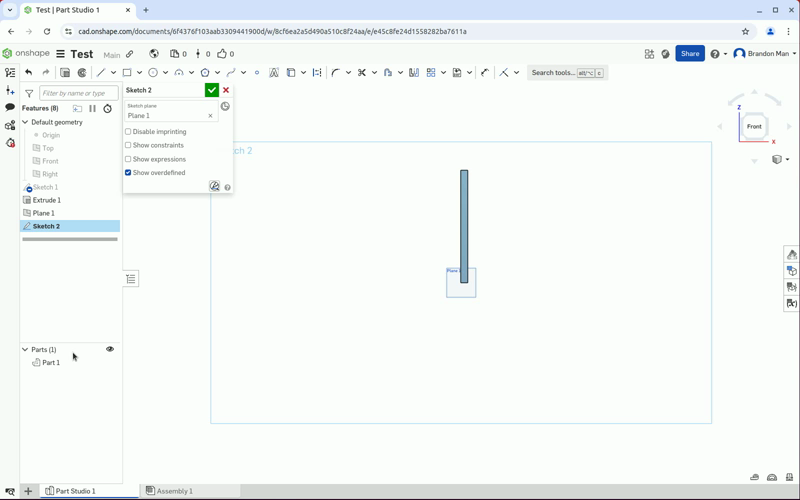
key(y)
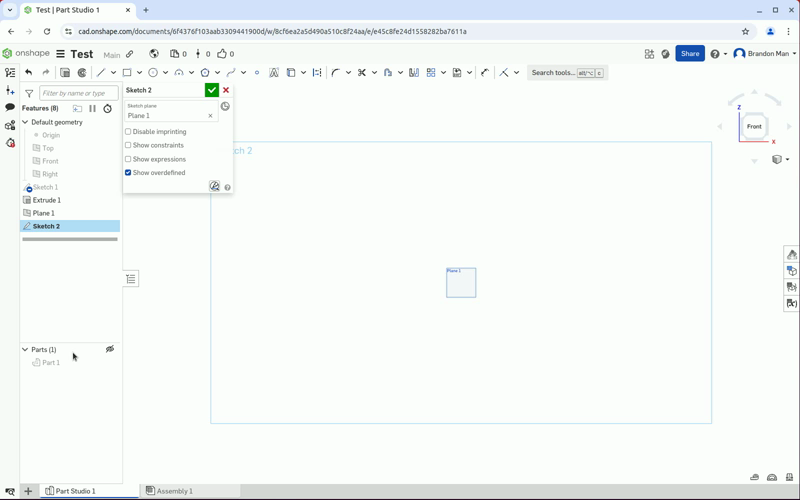
key(c)
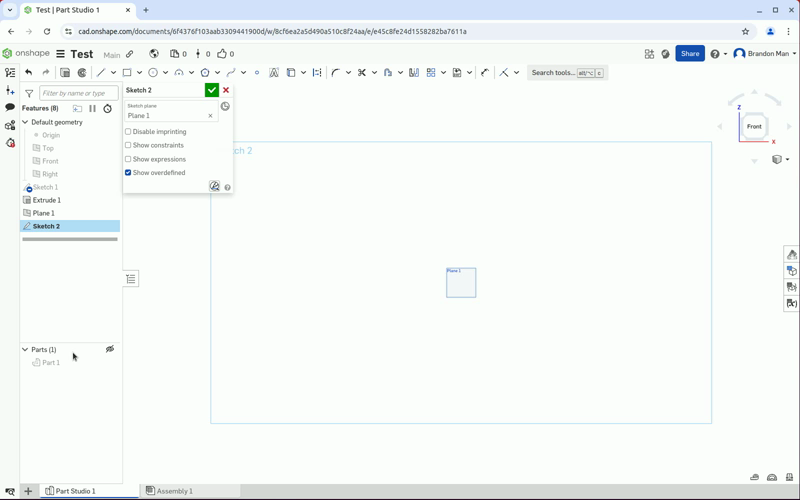
key_down(shift)
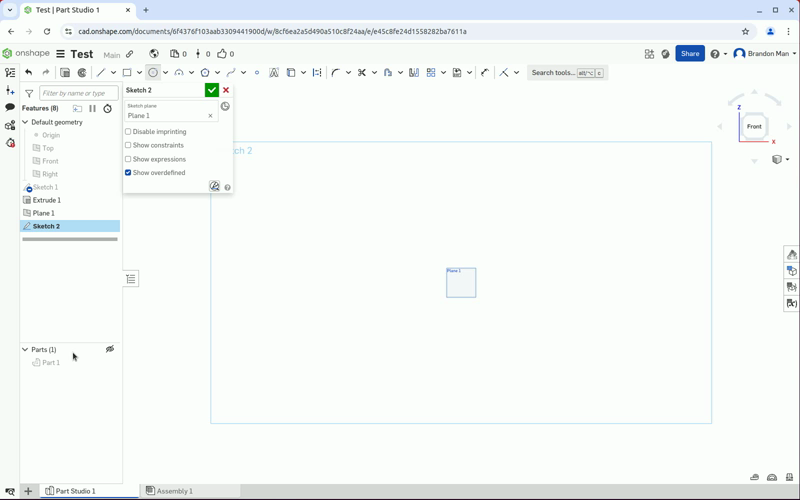
mouse_move(464, 280)
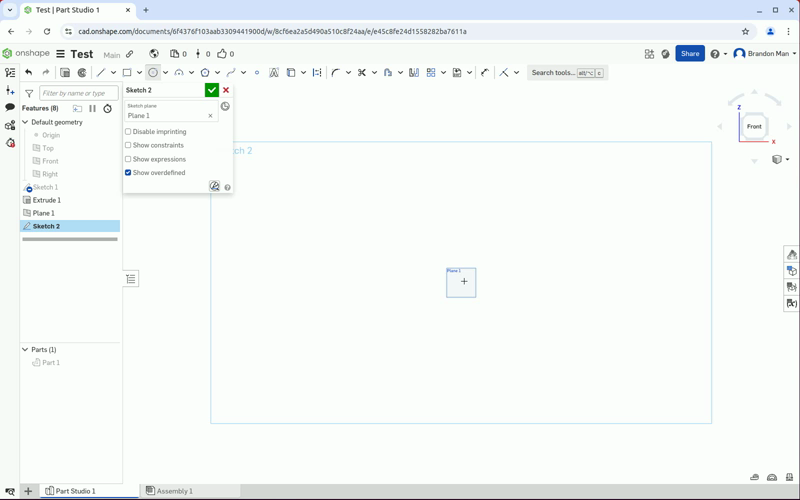
click(464, 280)
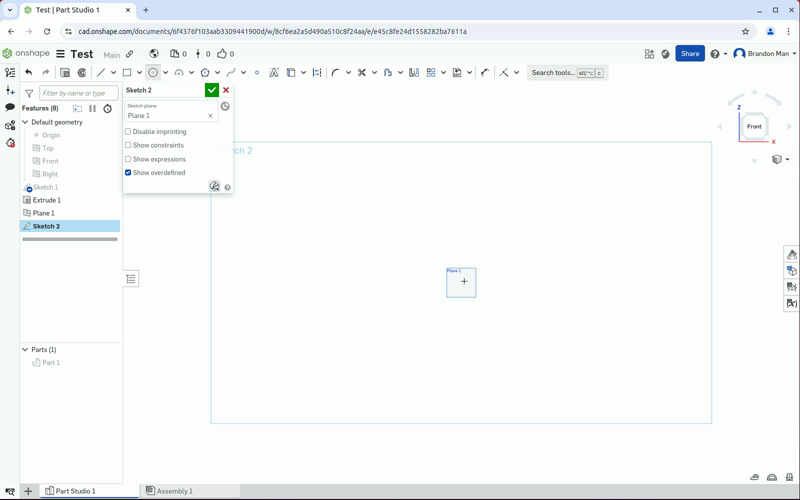
key_up(shift)
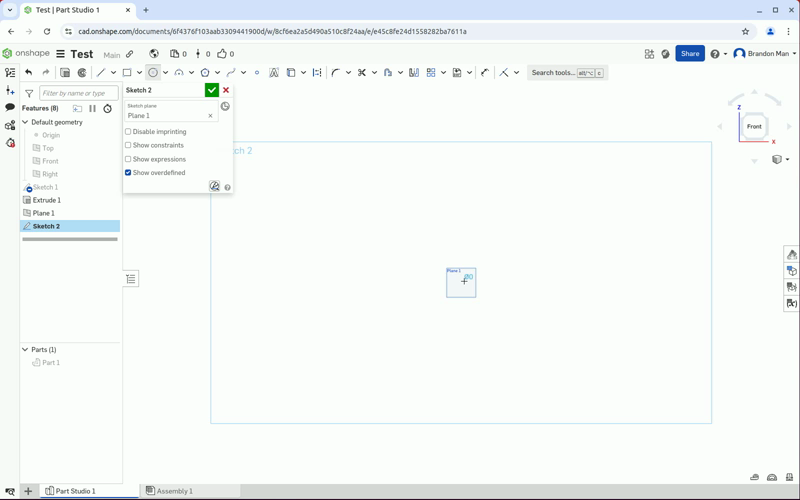
mouse_move(465, 280)
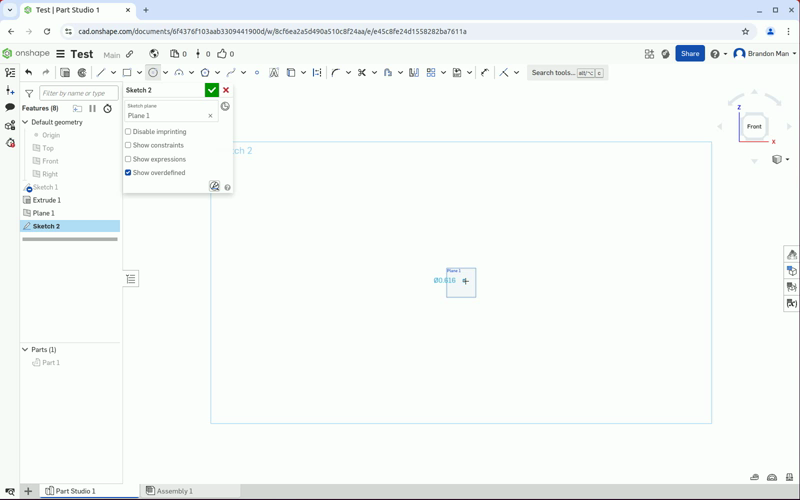
scroll(6)
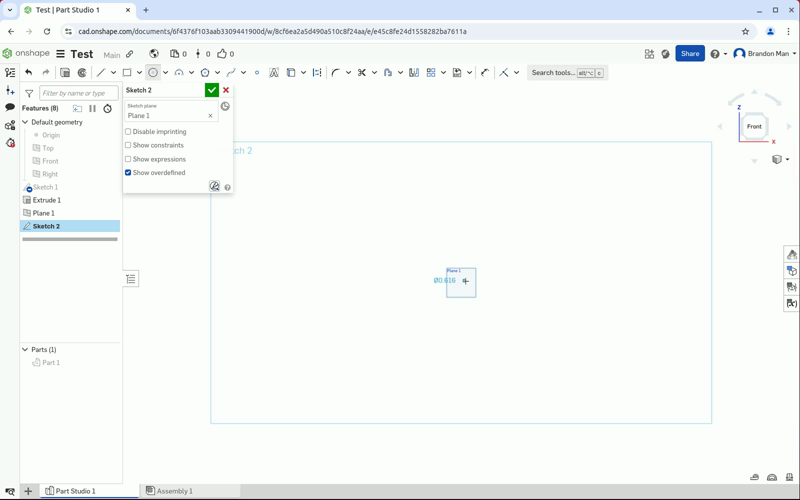
scroll(6)
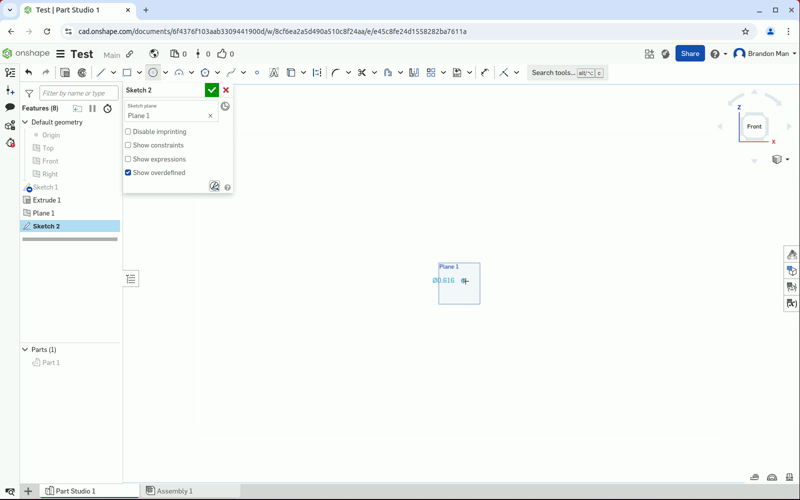
scroll(6)
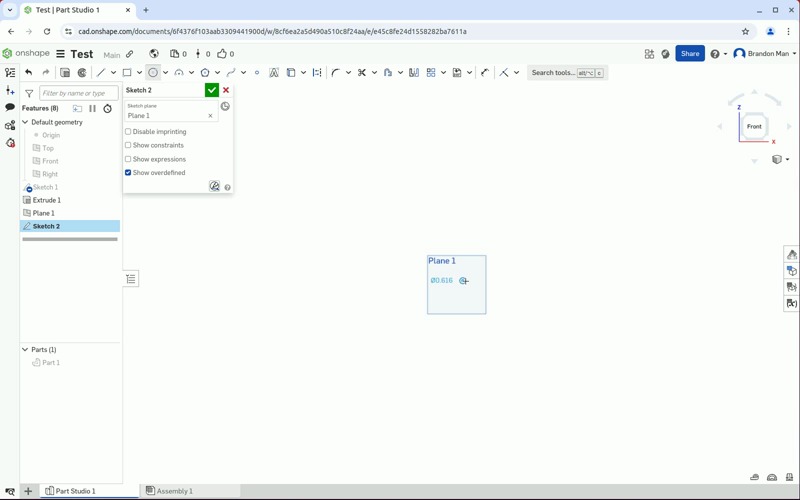
scroll(6)
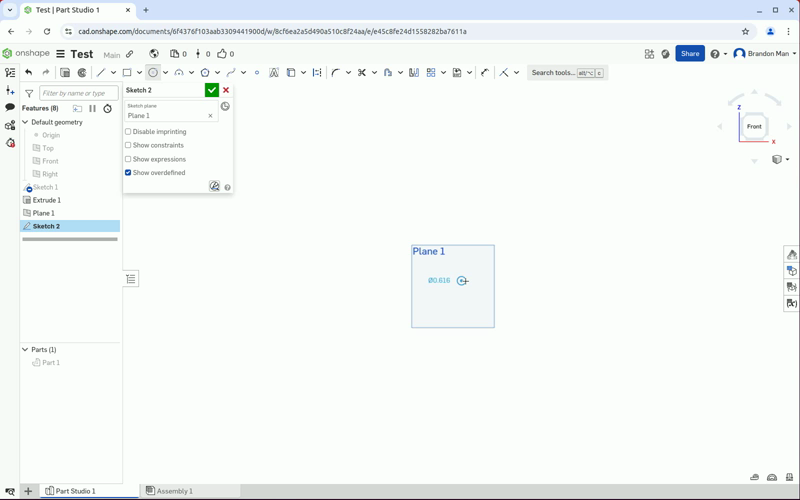
scroll(6)
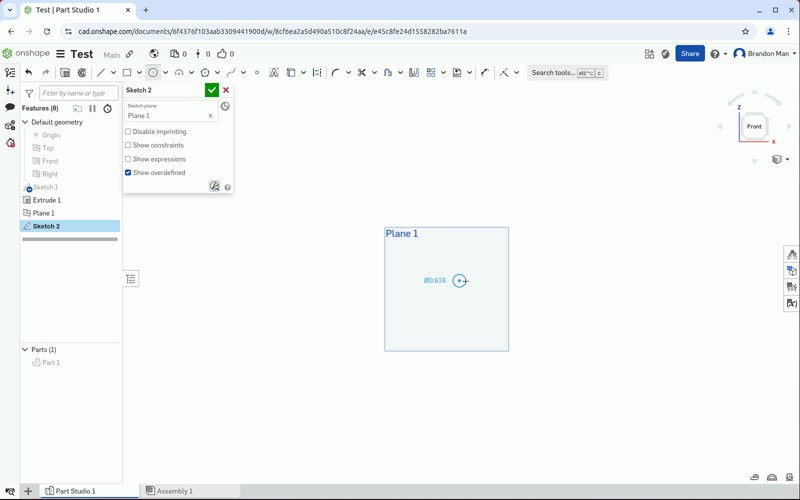
scroll(6)
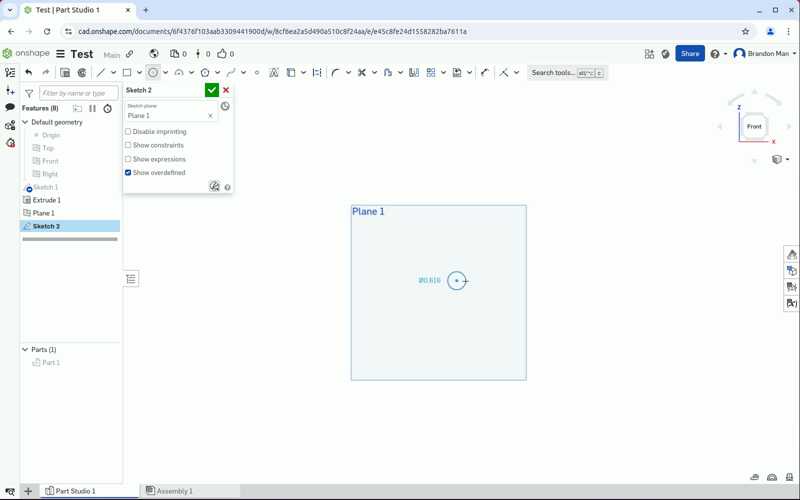
scroll(6)
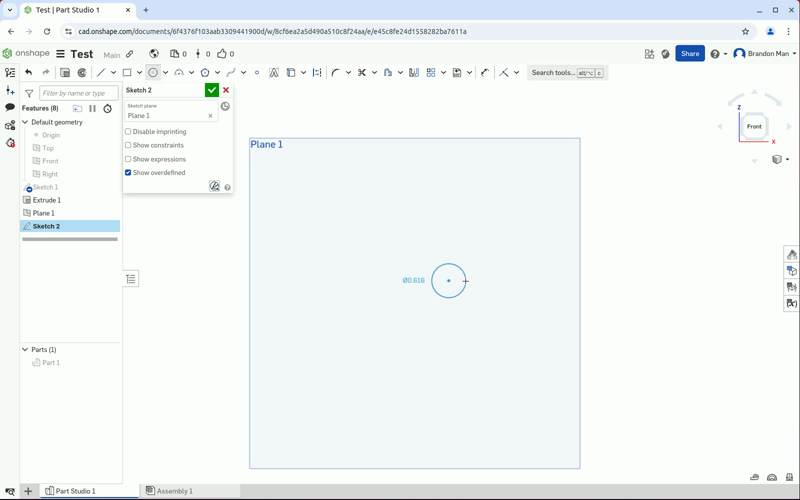
click(465, 280)
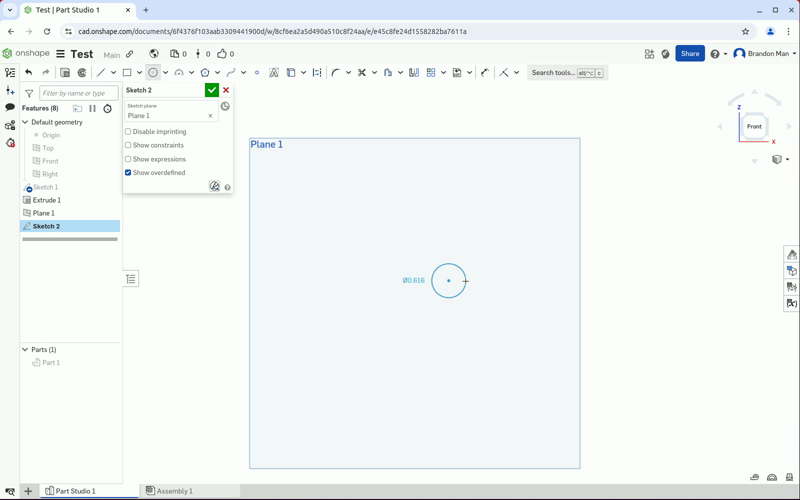
scroll(-6)
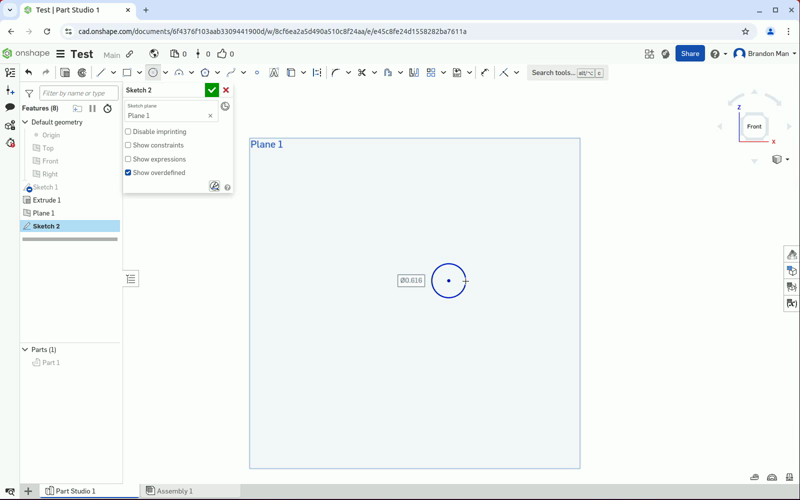
scroll(-6)
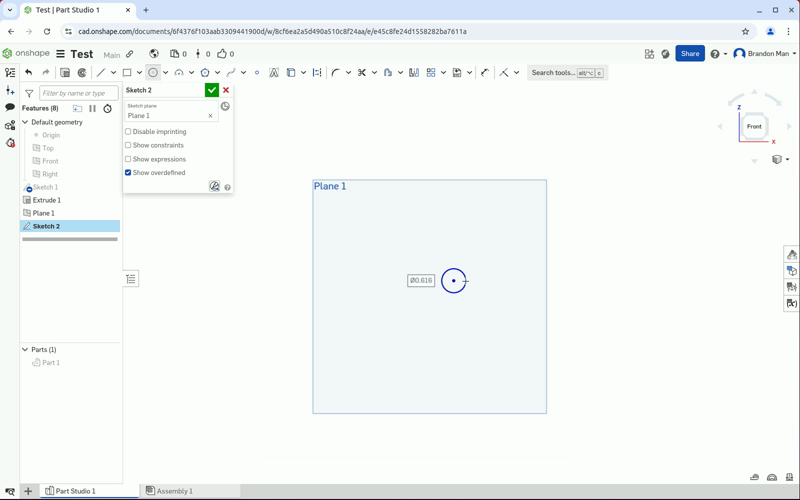
scroll(-6)
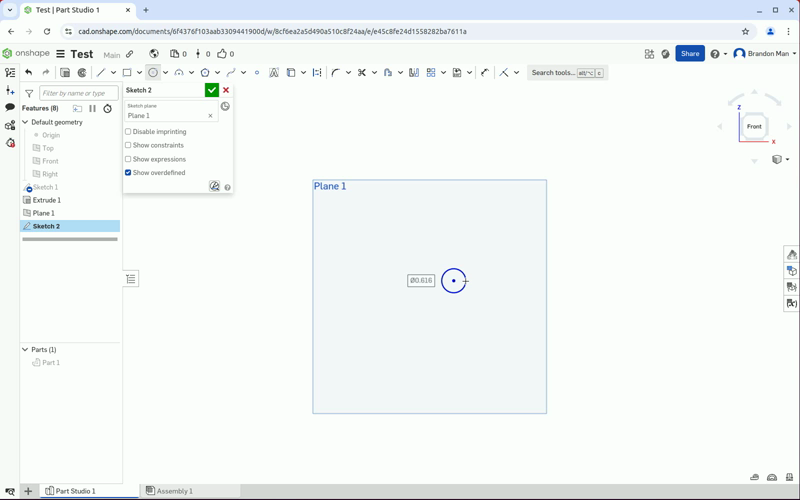
scroll(-6)
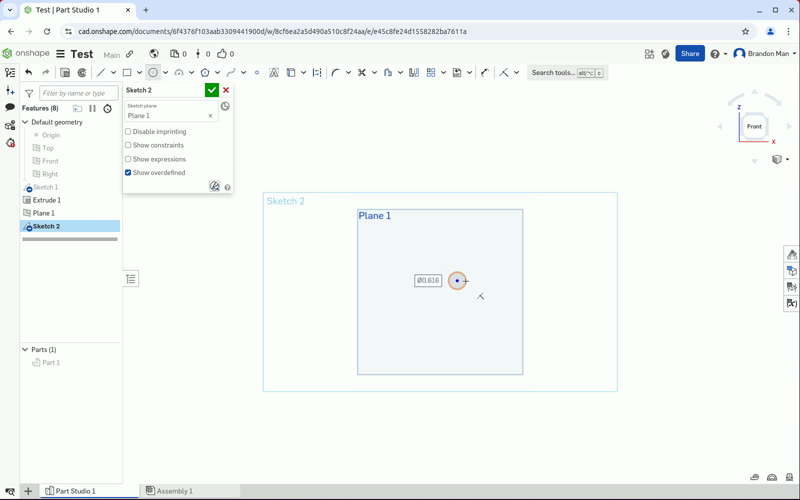
scroll(-6)
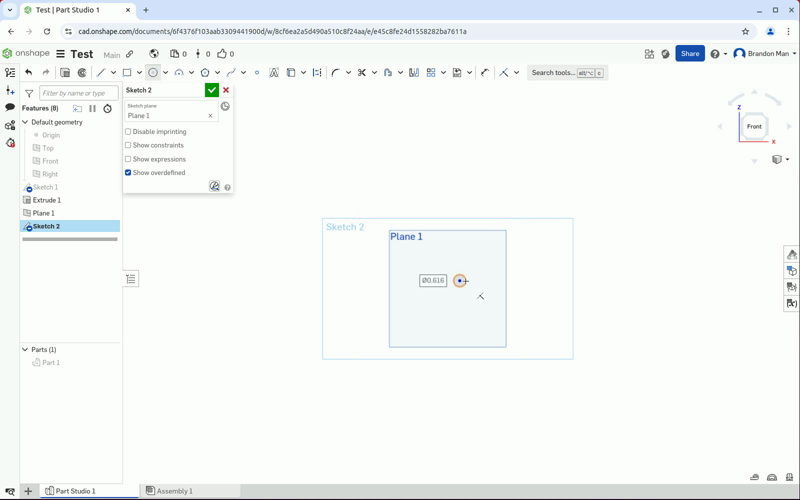
scroll(-6)
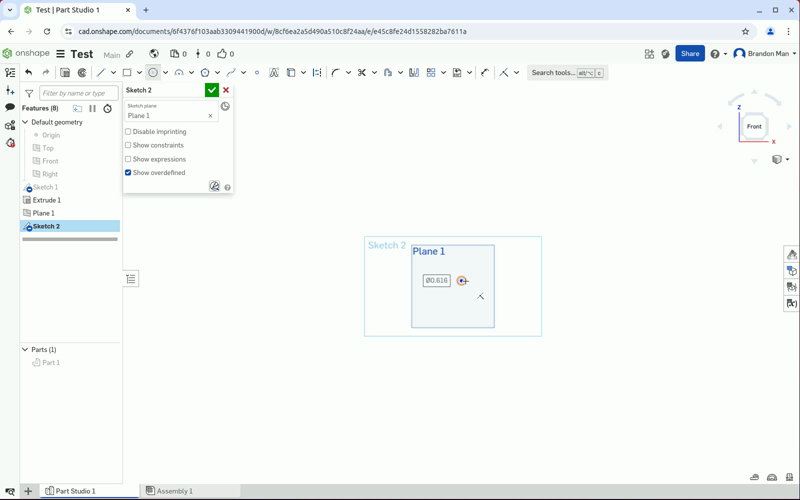
scroll(-6)
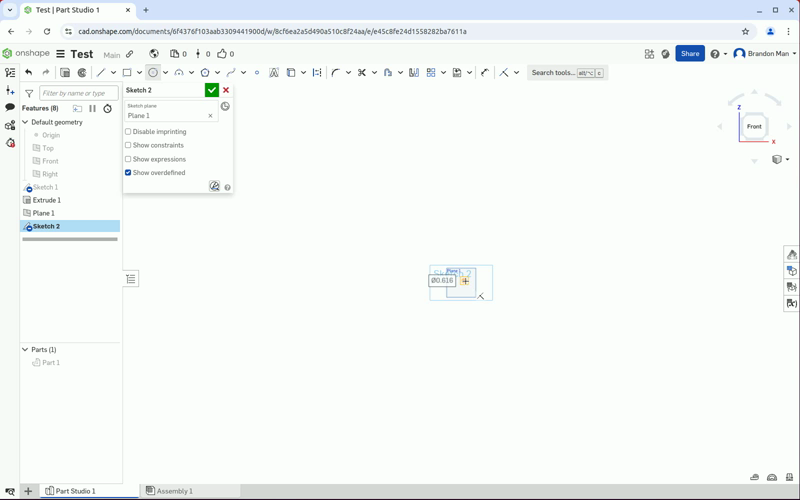
key(esc)
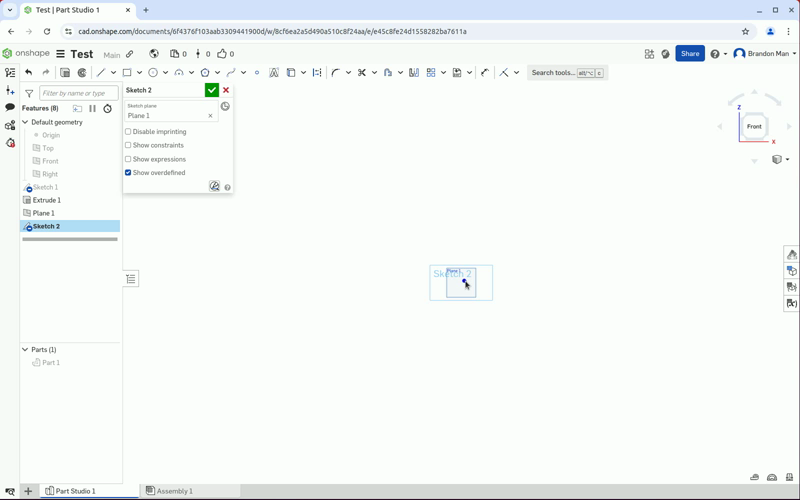
mouse_move(463, 279)
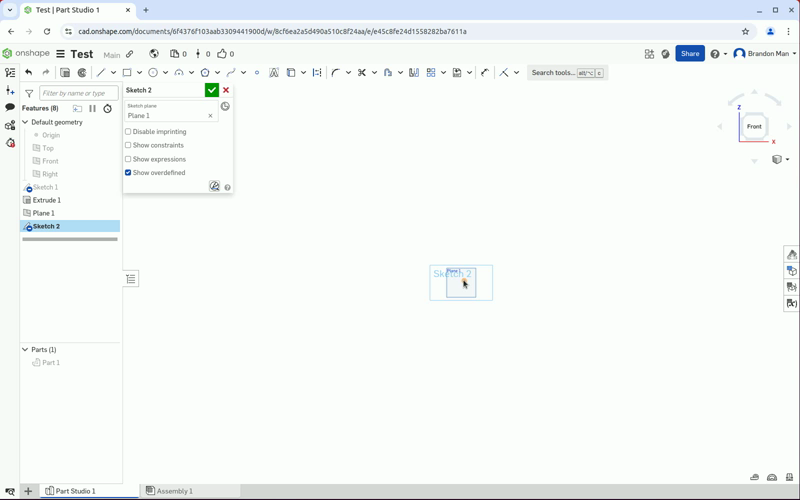
scroll(6)
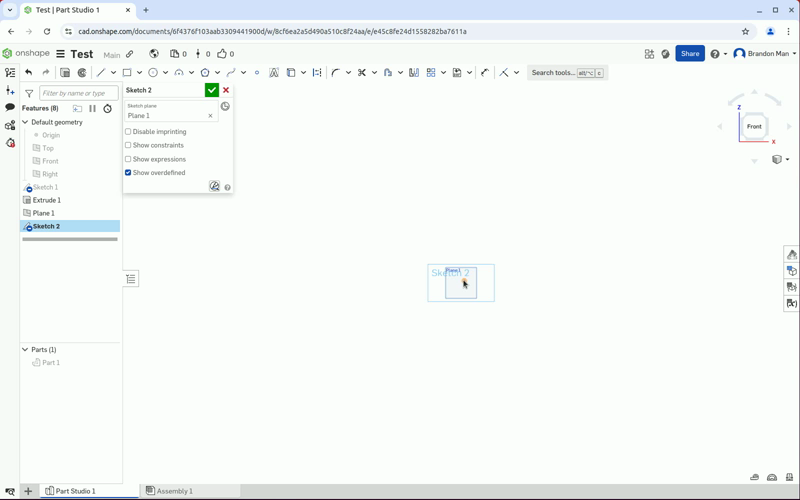
scroll(6)
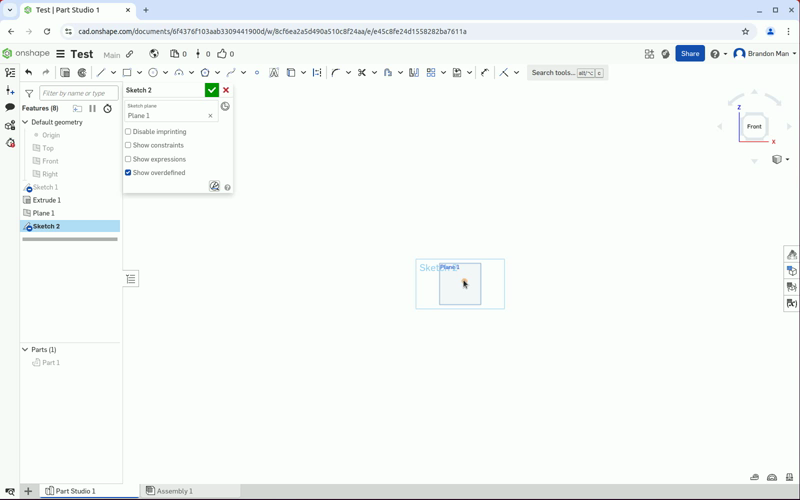
scroll(6)
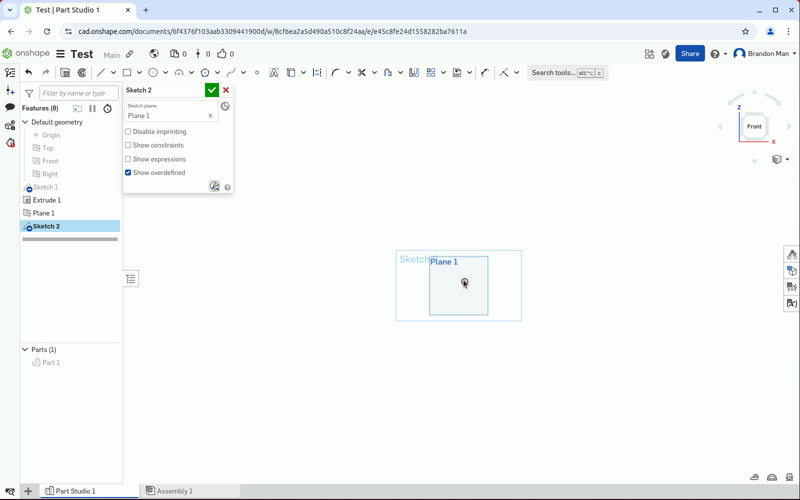
scroll(6)
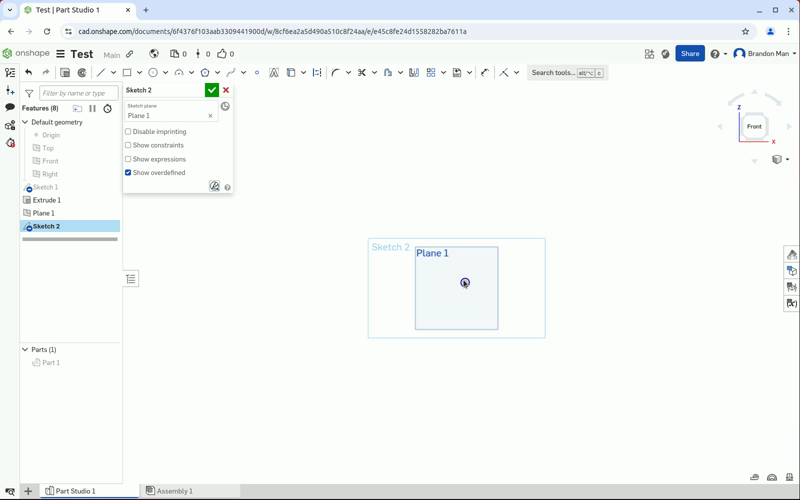
scroll(6)
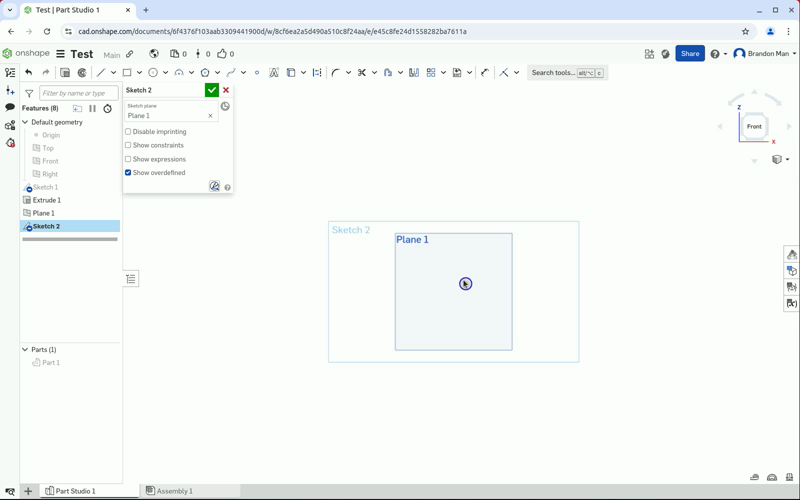
scroll(6)
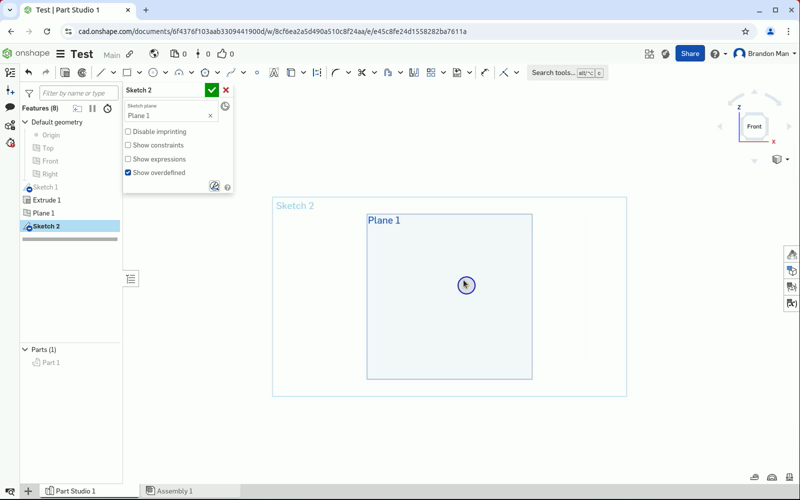
scroll(6)
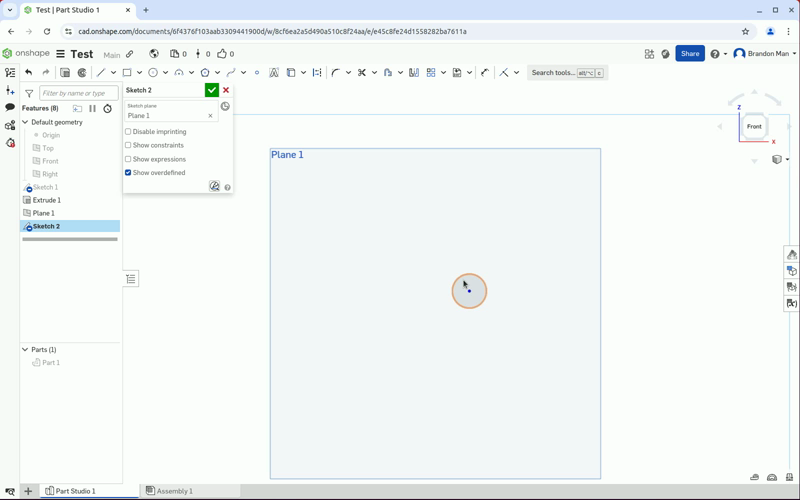
click(463, 279)
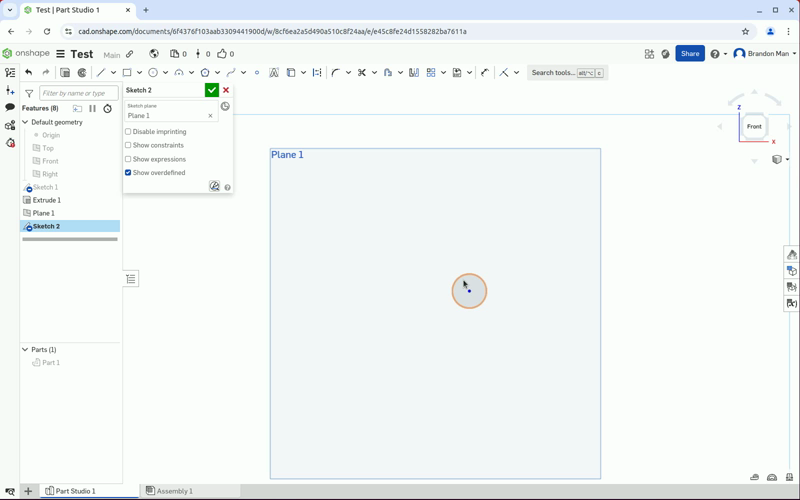
scroll(-6)
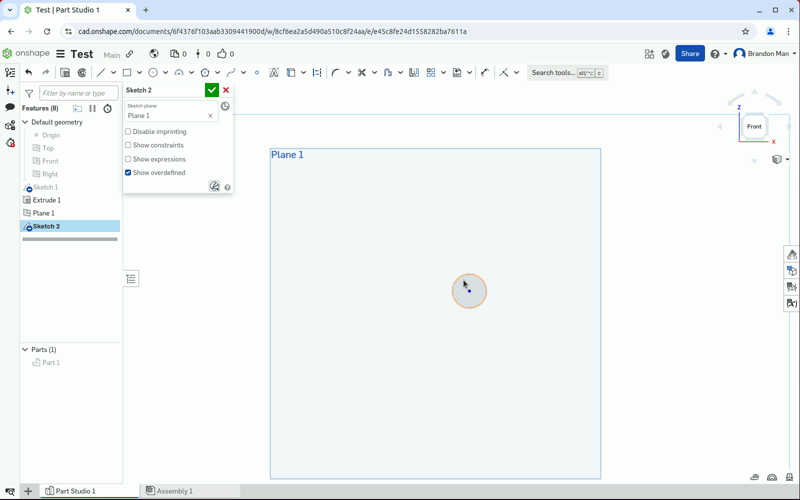
scroll(-6)
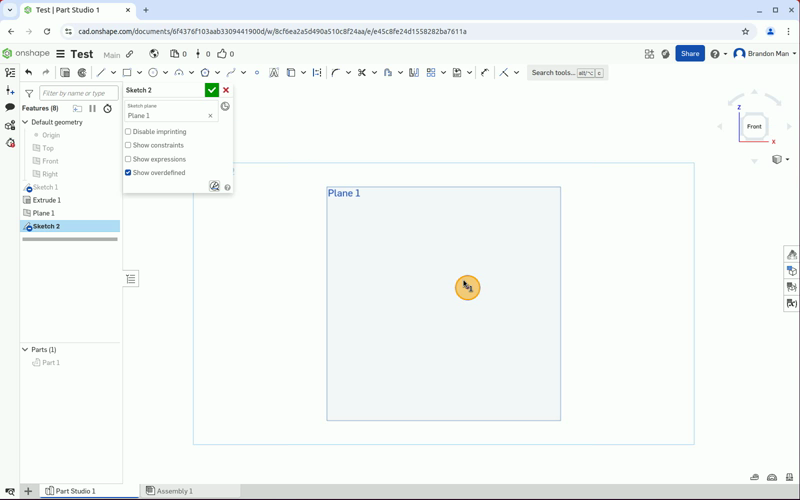
scroll(-6)
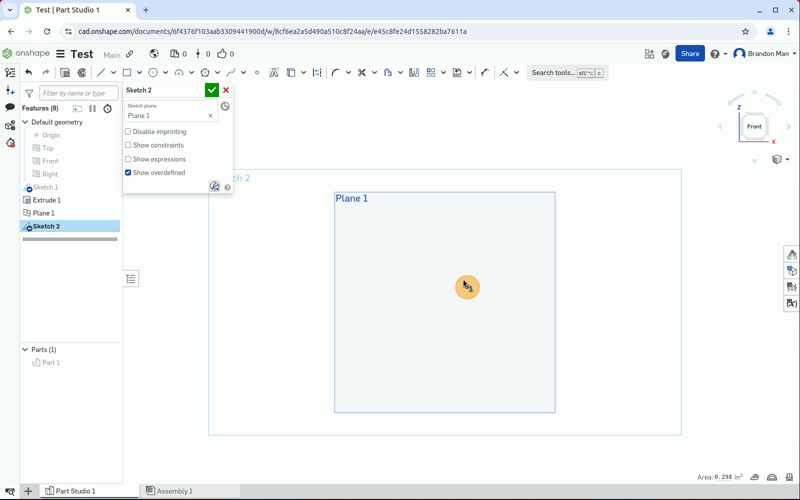
scroll(-6)
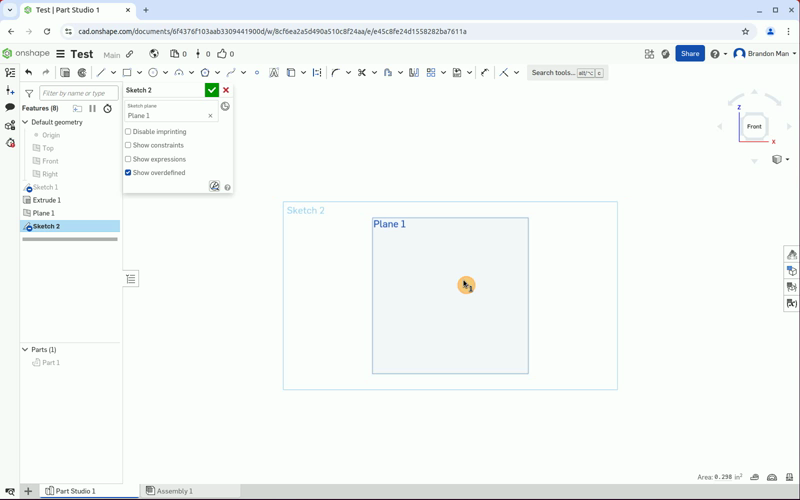
scroll(-6)
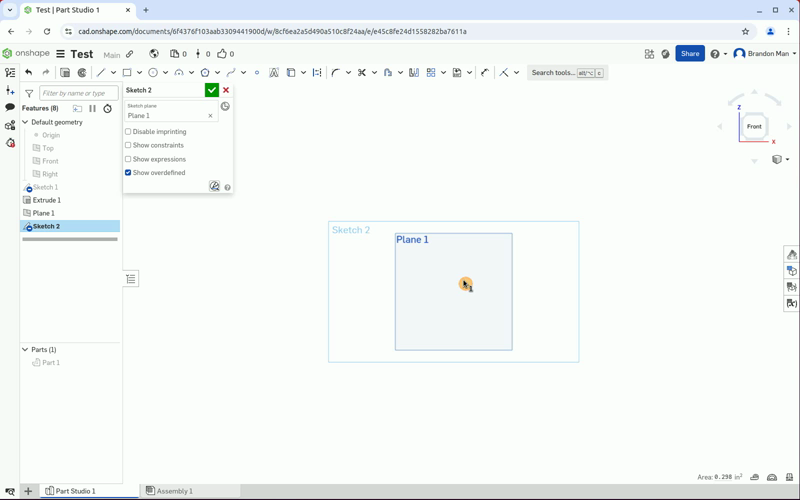
scroll(-6)
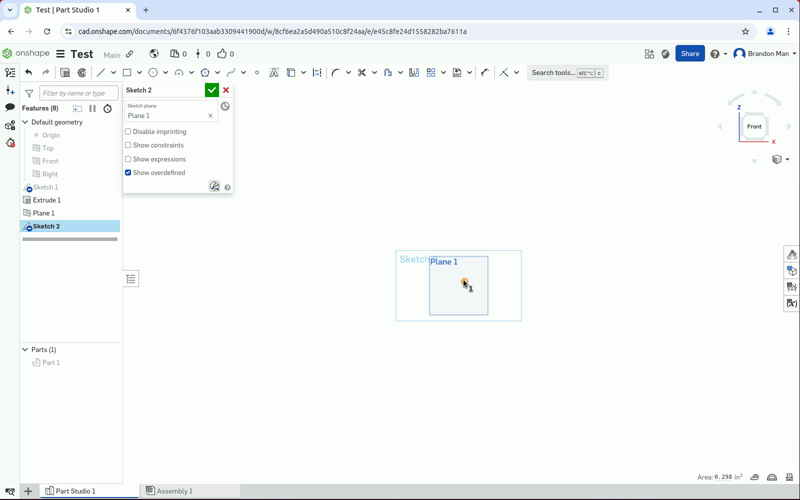
scroll(-6)
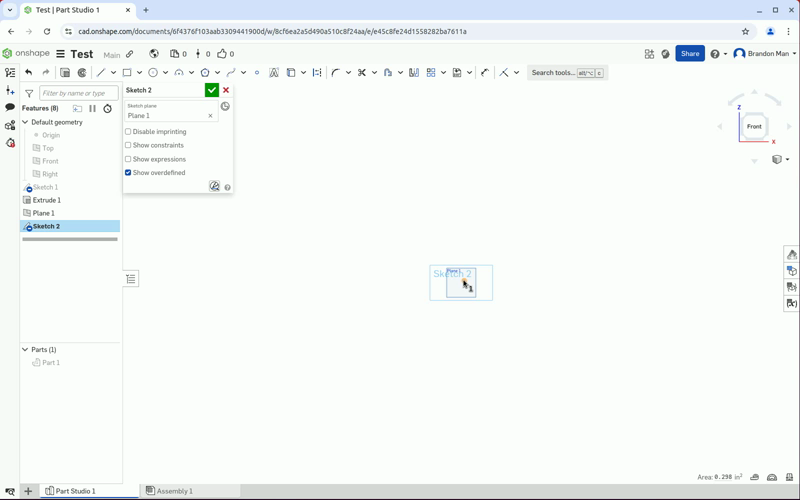
mouse_move(73, 352)
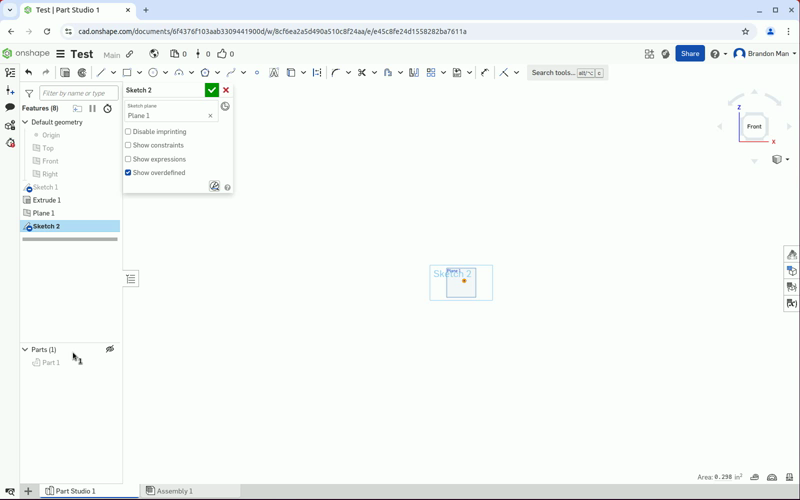
key(shift+y)
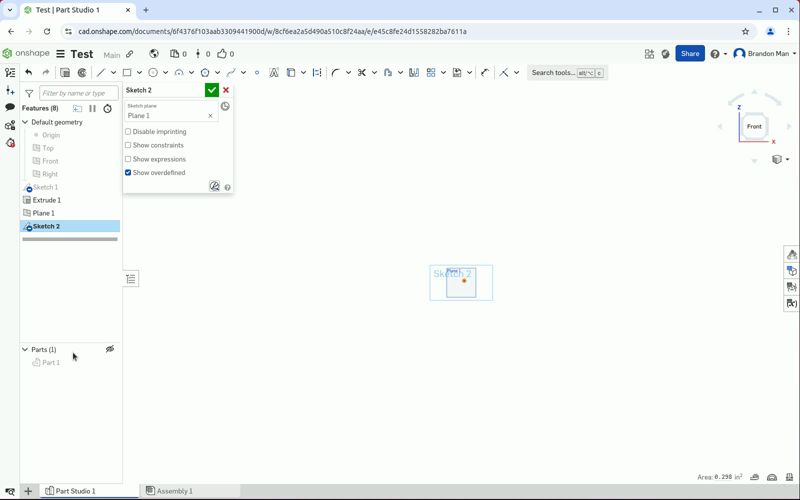
key(shift+e)
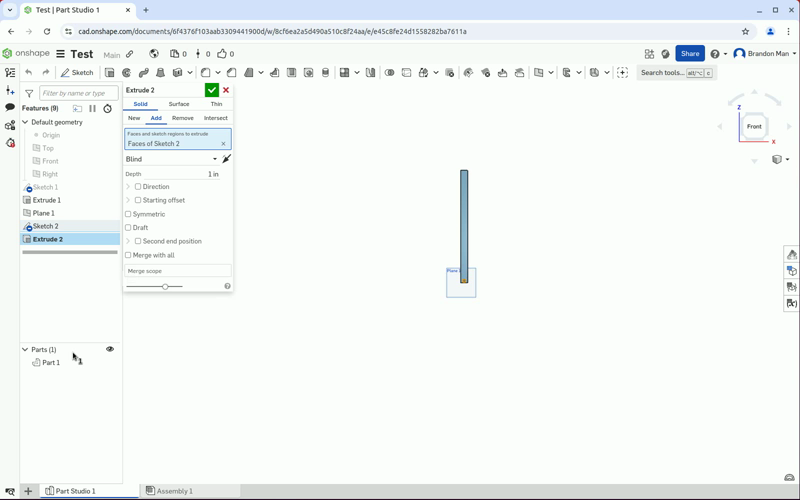
mouse_move(143, 106)
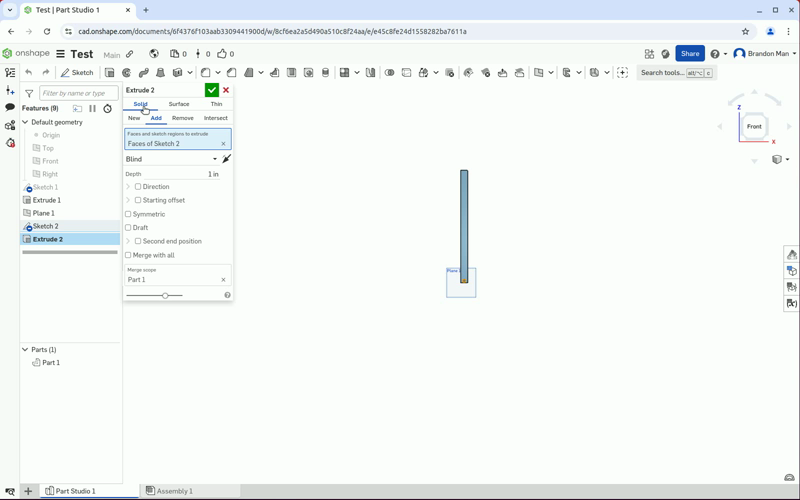
click(143, 106)
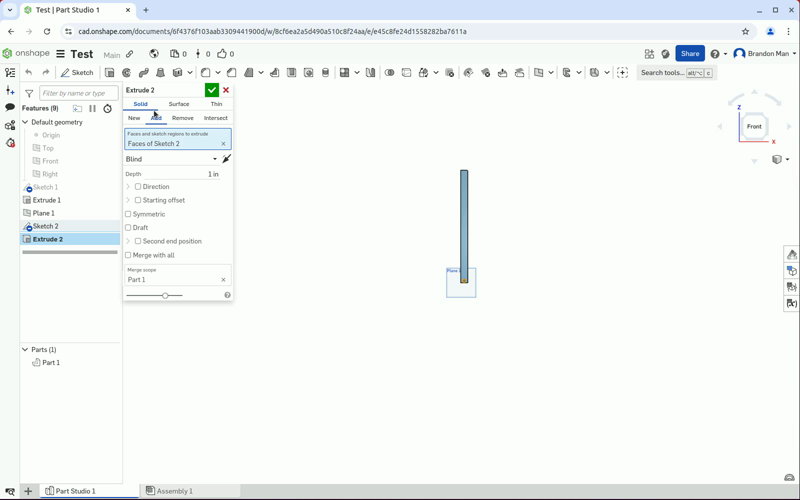
mouse_move(186, 120)
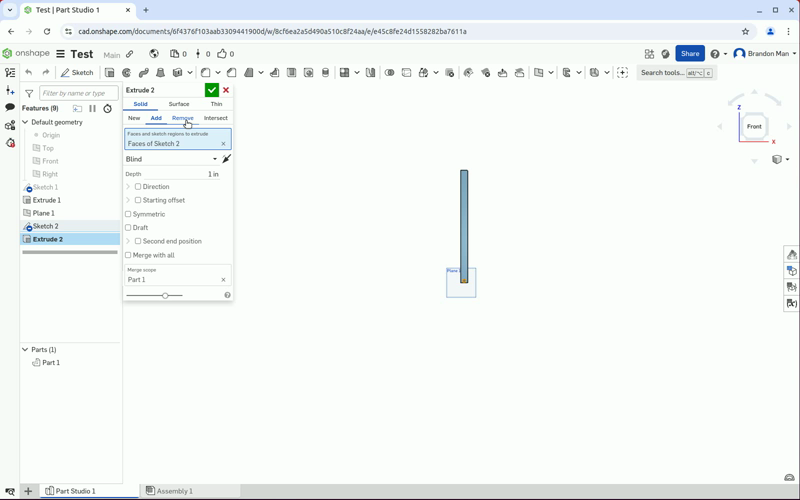
click(186, 120)
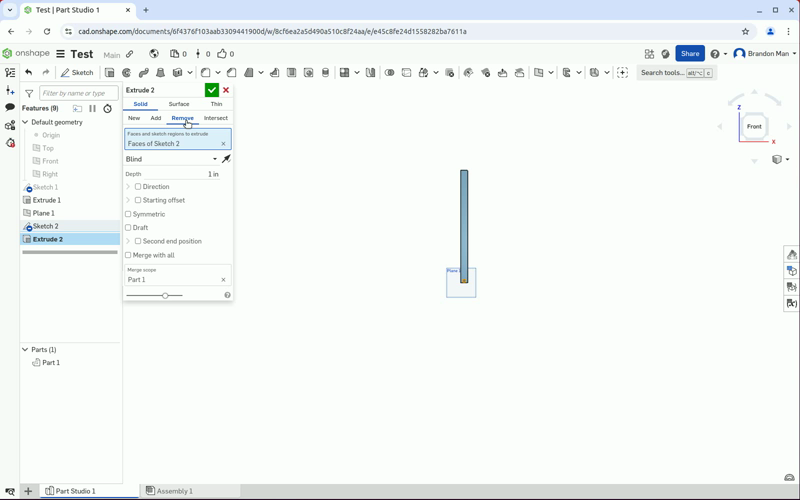
key(tab, 4)
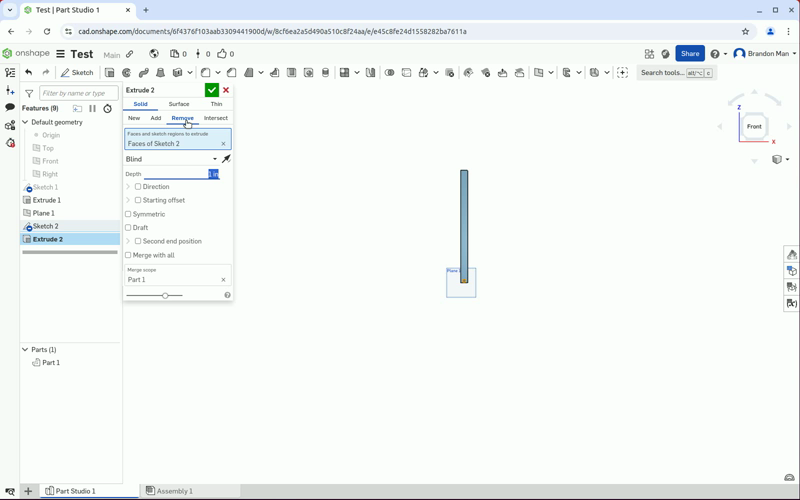
text(1.204)
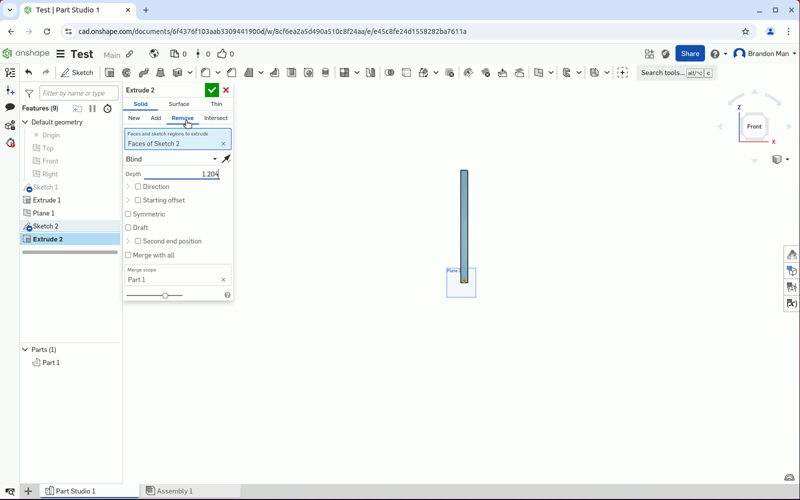
key(tab, 6)
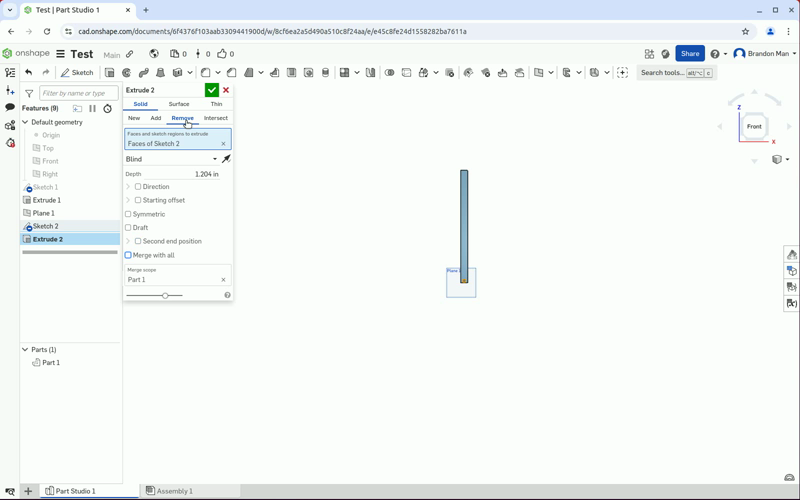
key(space)
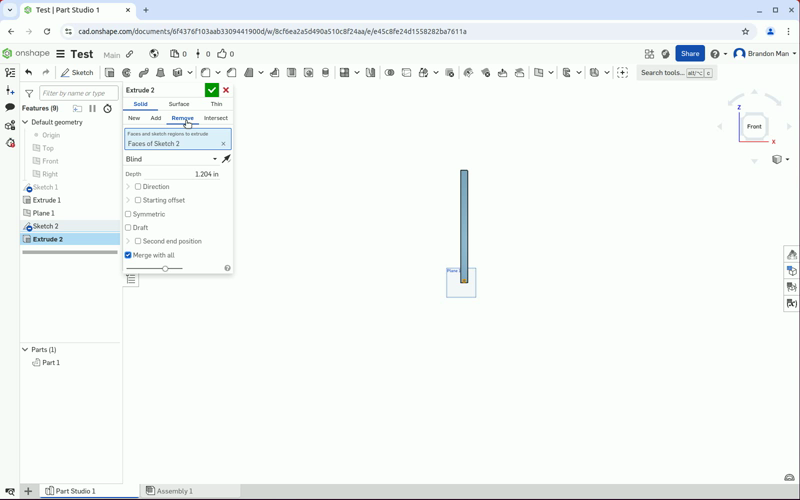
key(enter)
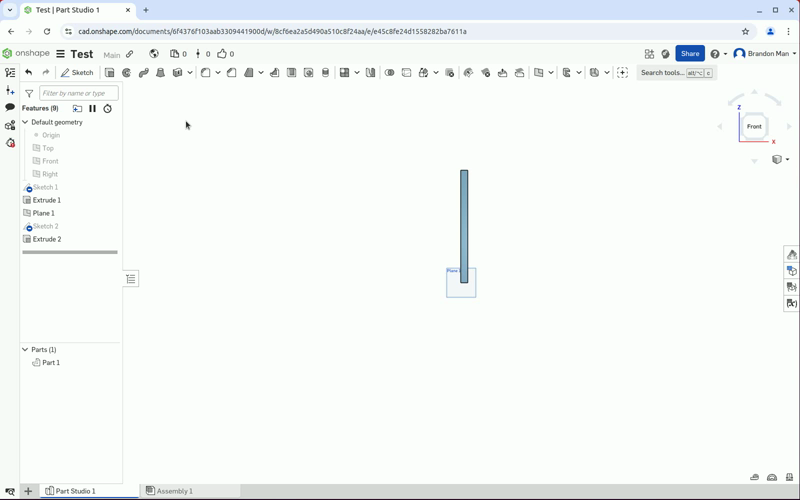
key(shift+h)
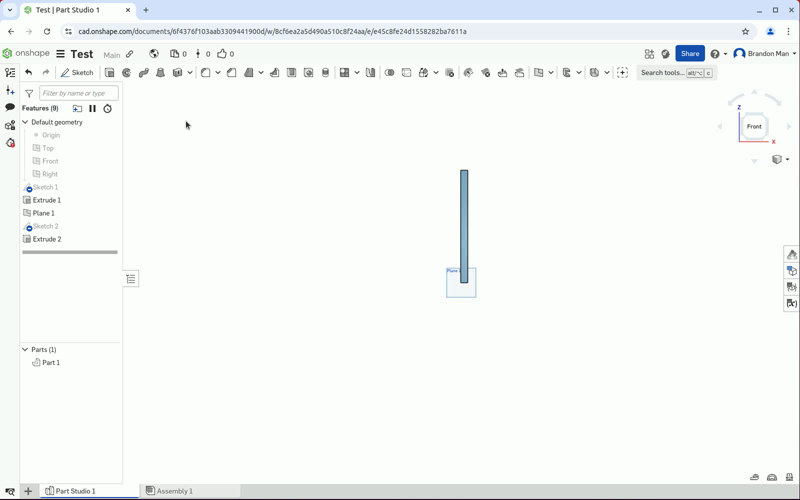
key(shift+h)
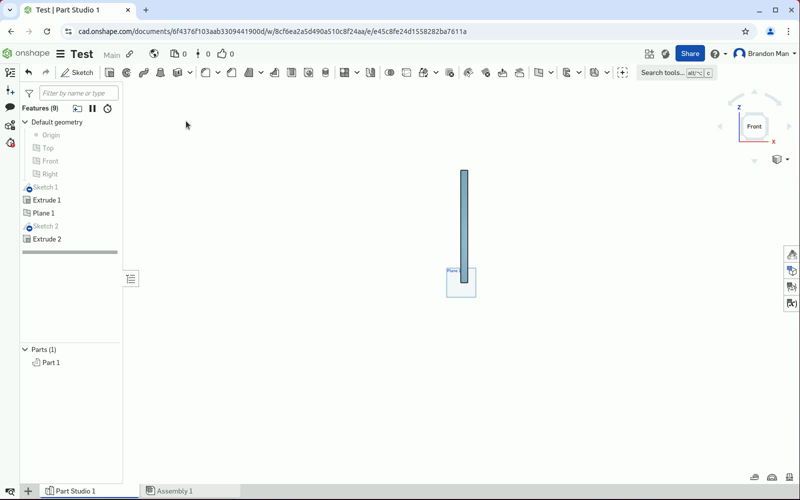
mouse_move(73, 189)
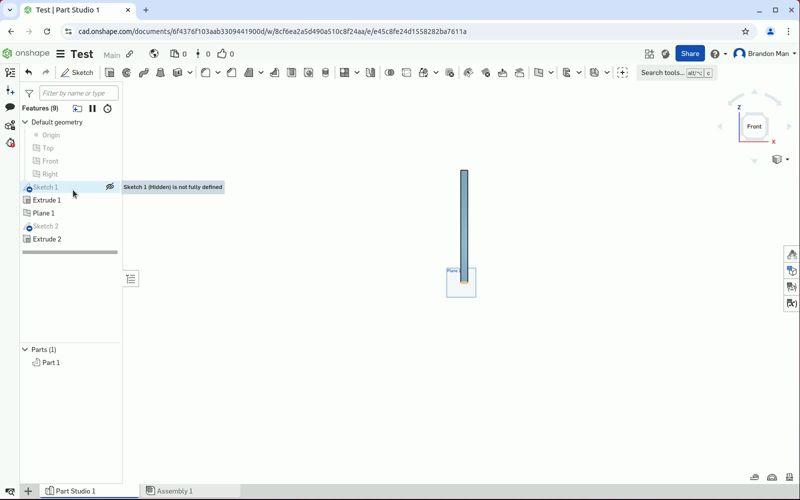
click(73, 189)
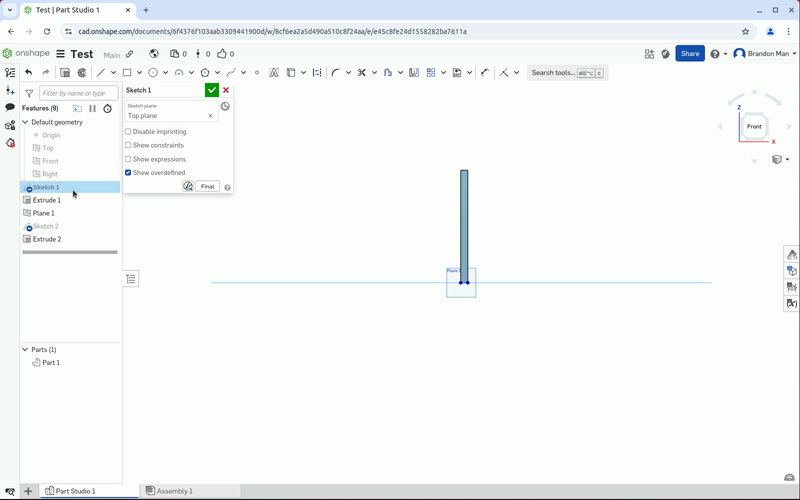
mouse_move(229, 92)
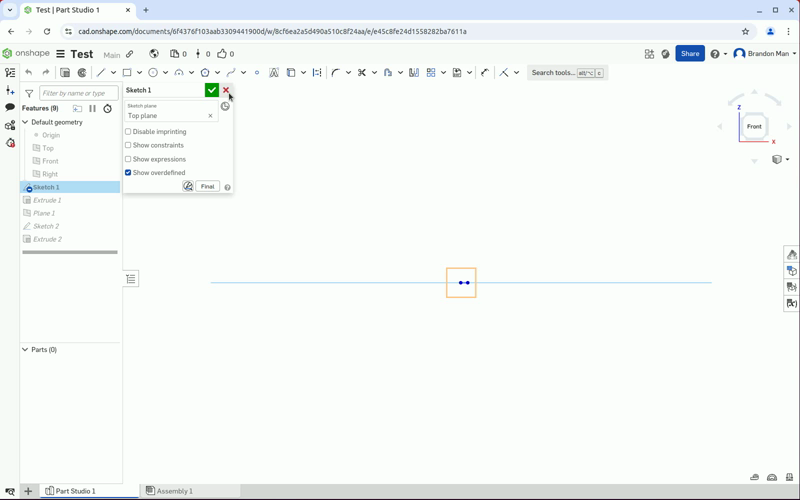
click(229, 92)
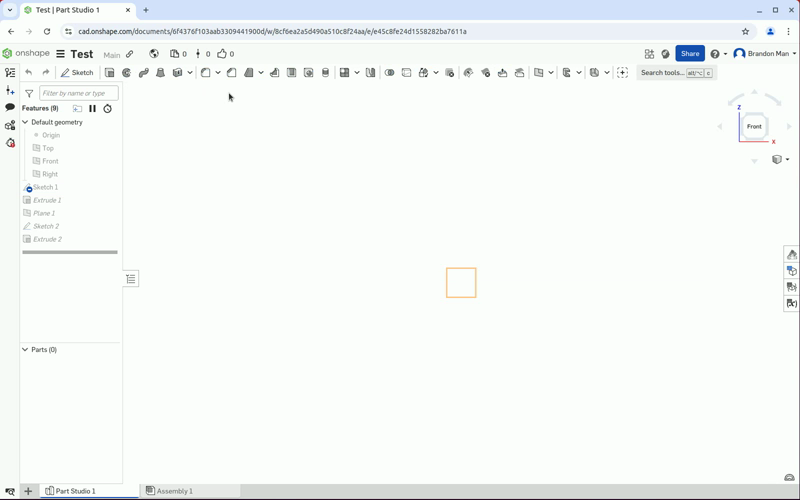
key(shift+s)
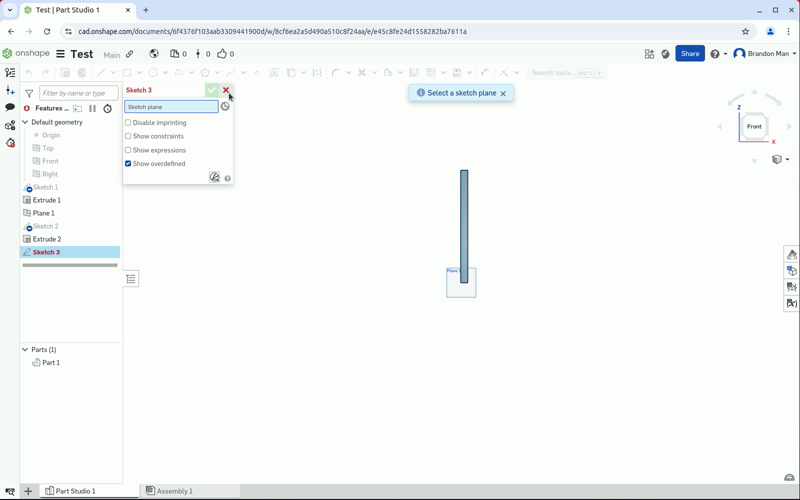
mouse_move(73, 215)
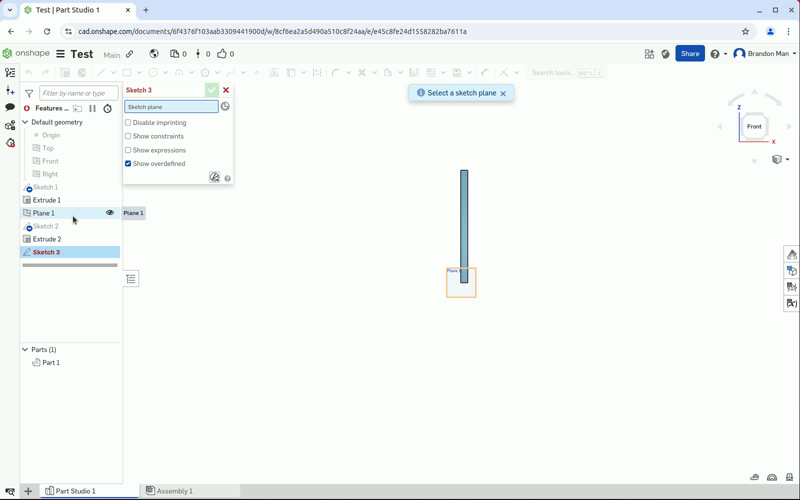
click(73, 215)
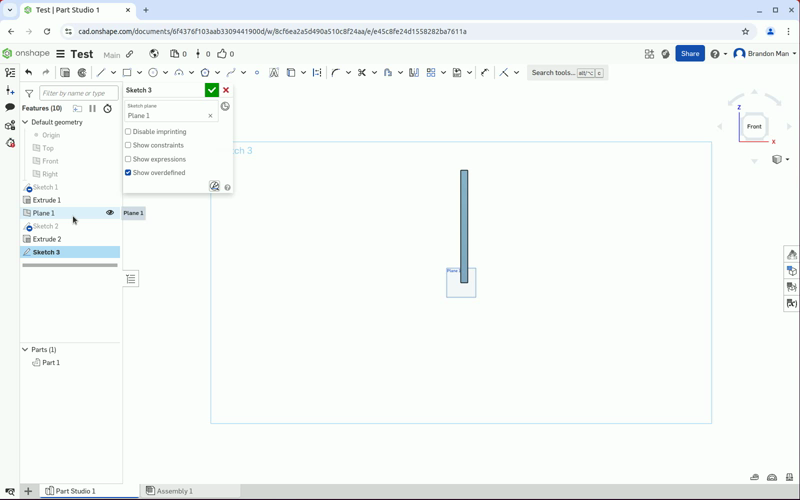
mouse_move(73, 352)
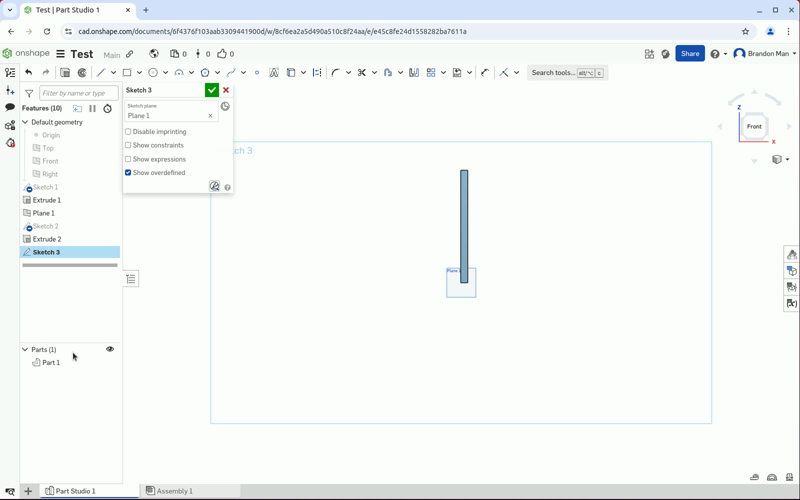
key(y)
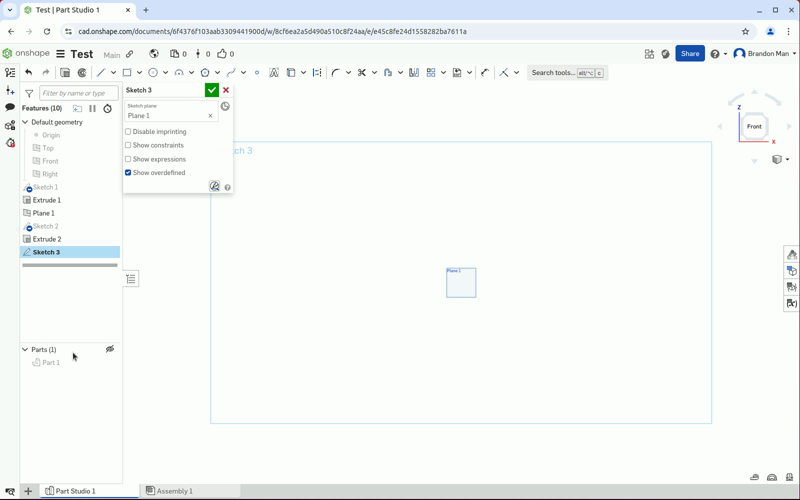
key(c)
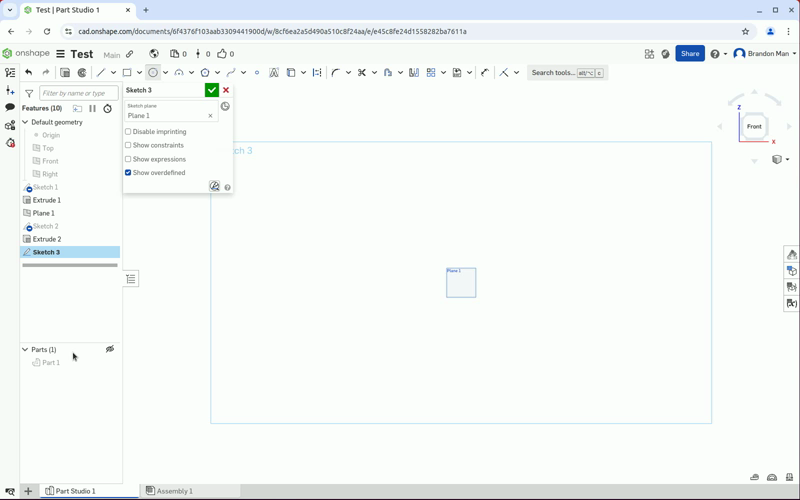
key_down(shift)
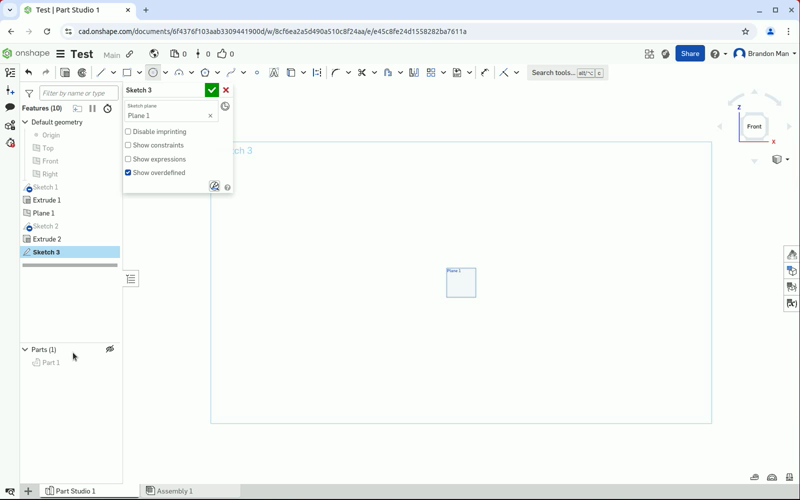
mouse_move(464, 172)
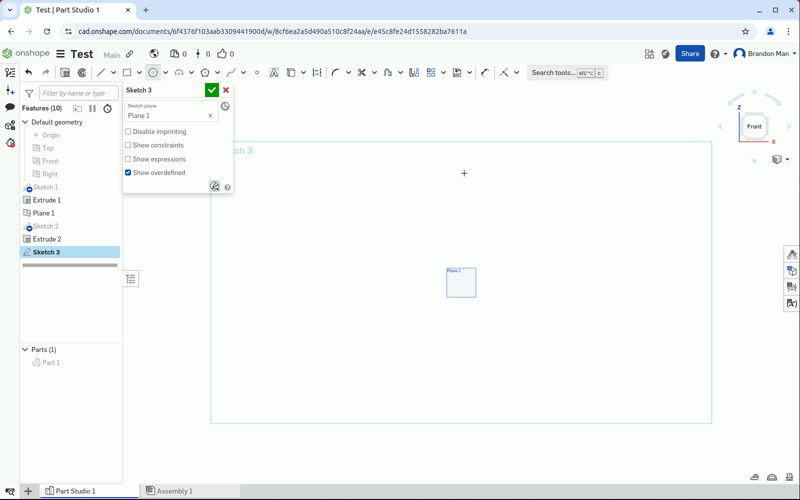
click(464, 172)
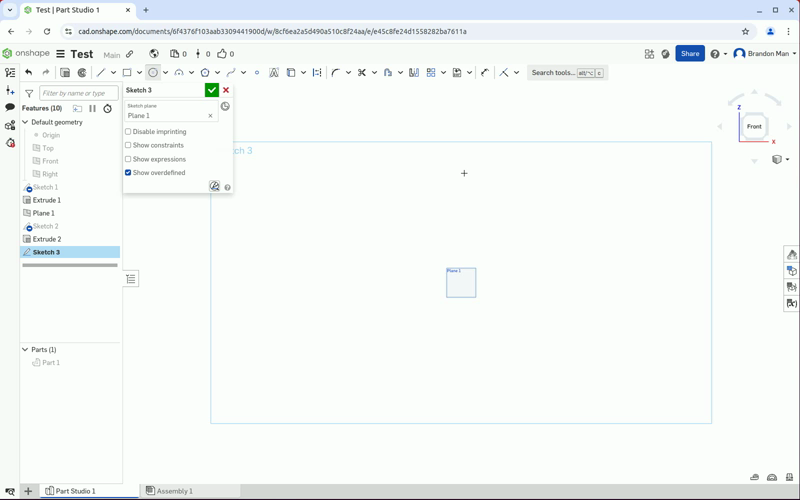
key_up(shift)
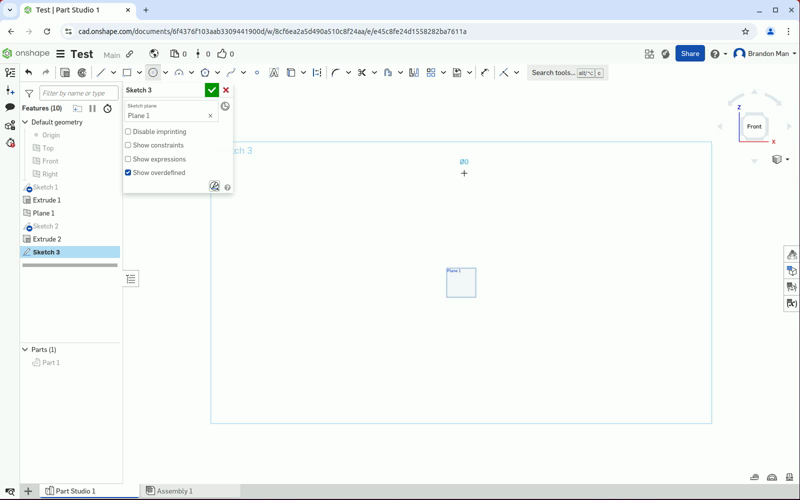
mouse_move(465, 172)
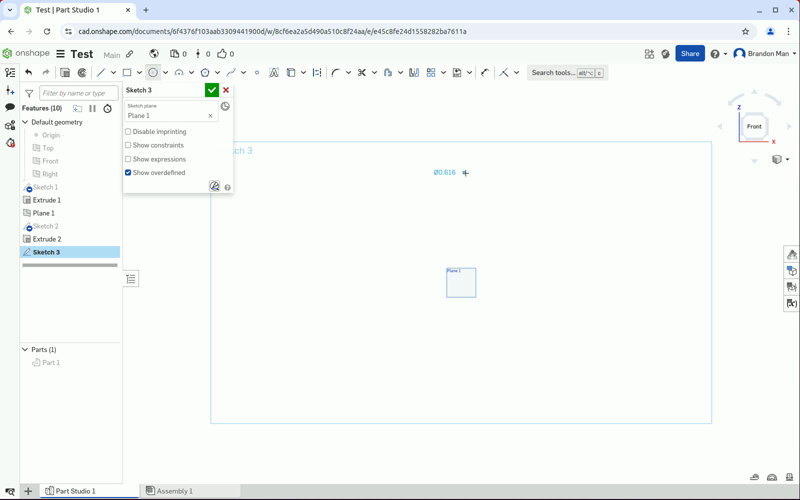
scroll(6)
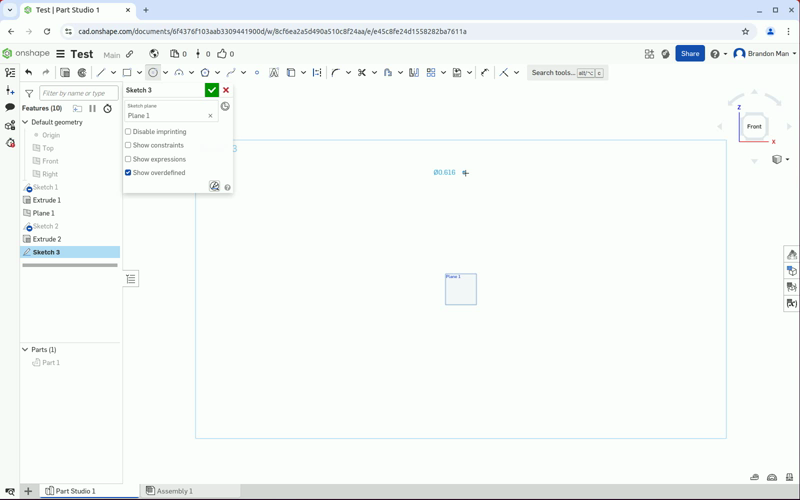
scroll(6)
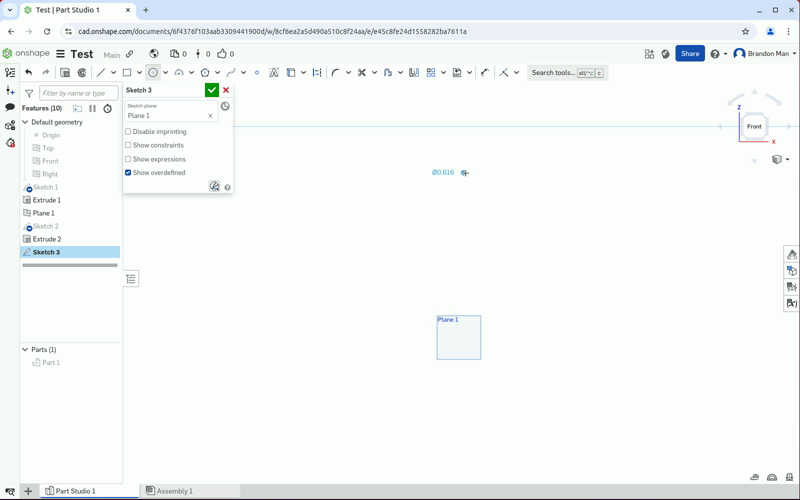
scroll(6)
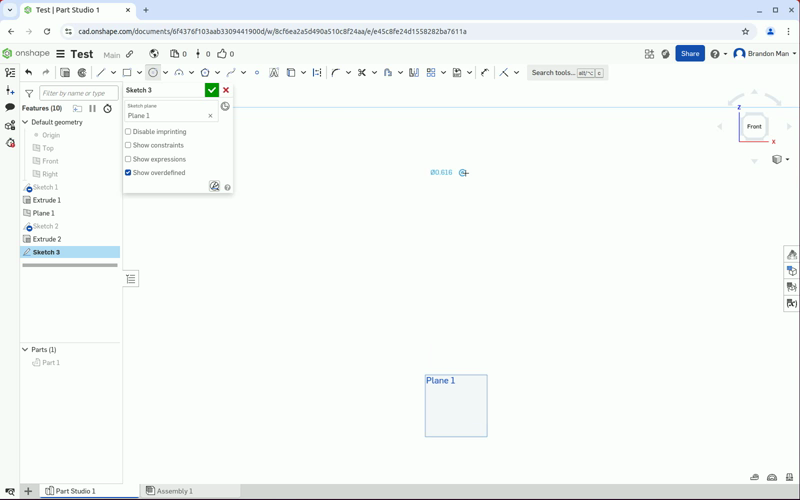
scroll(6)
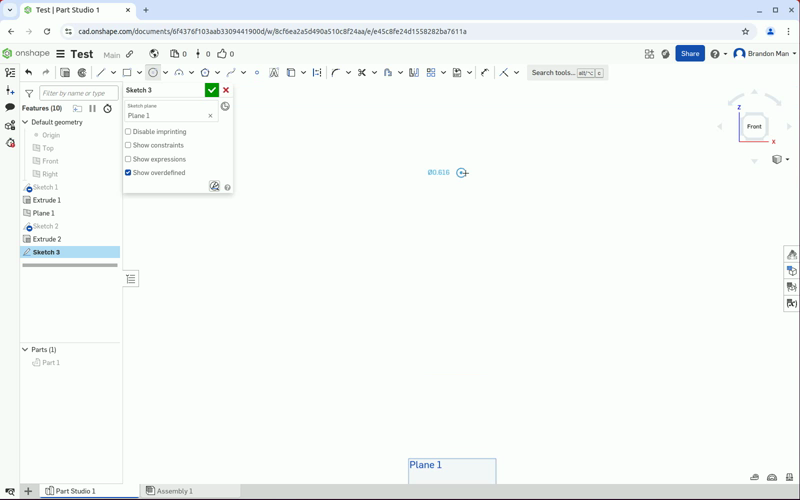
scroll(6)
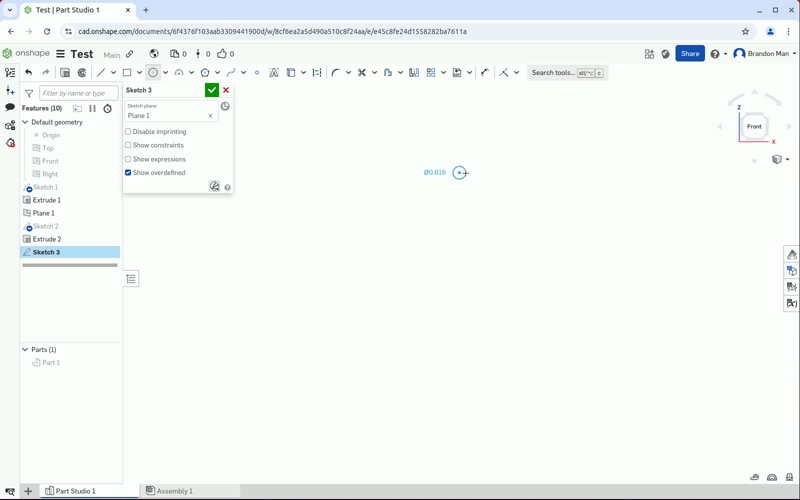
scroll(6)
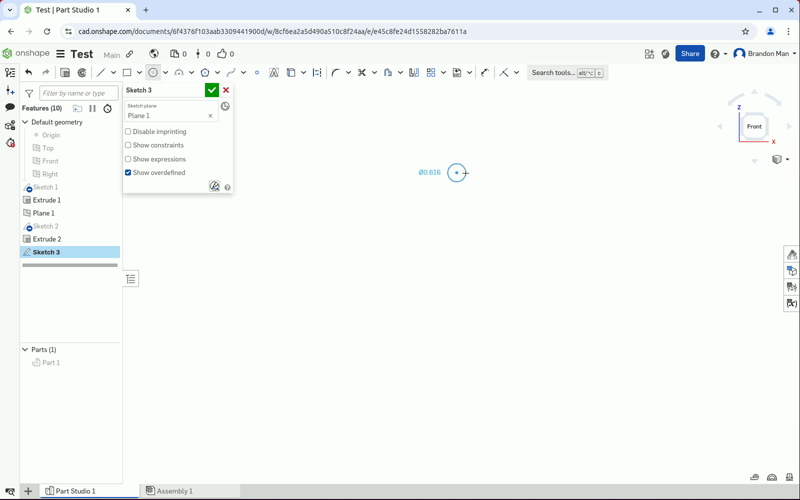
scroll(6)
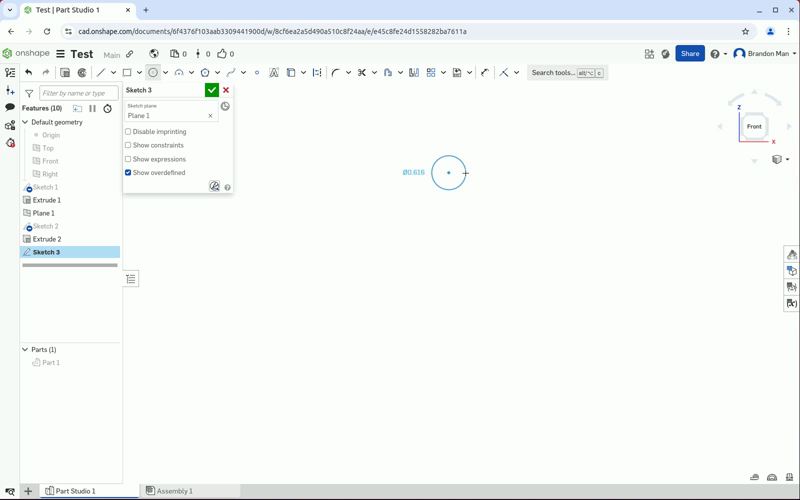
click(465, 172)
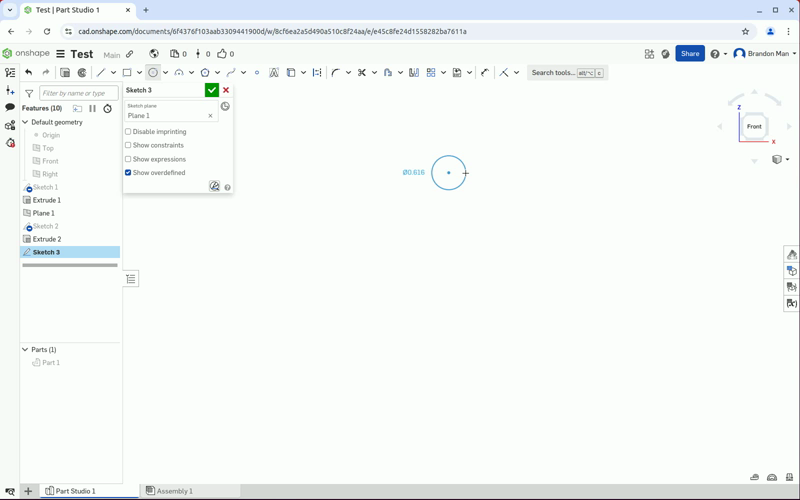
scroll(-6)
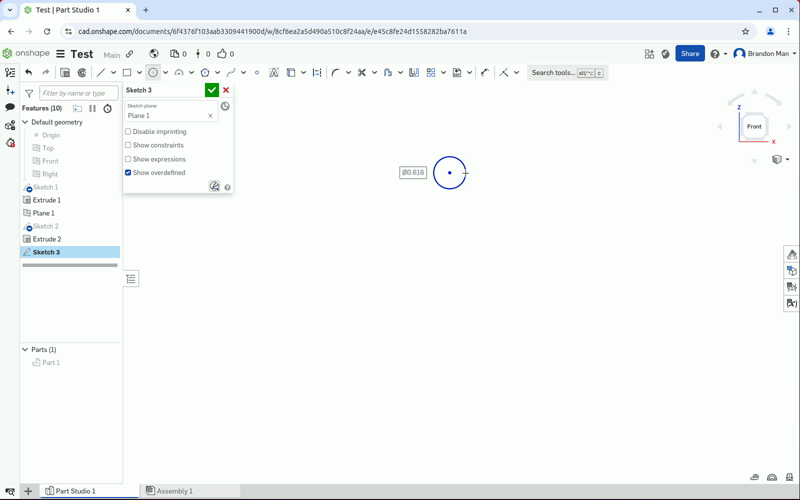
scroll(-6)
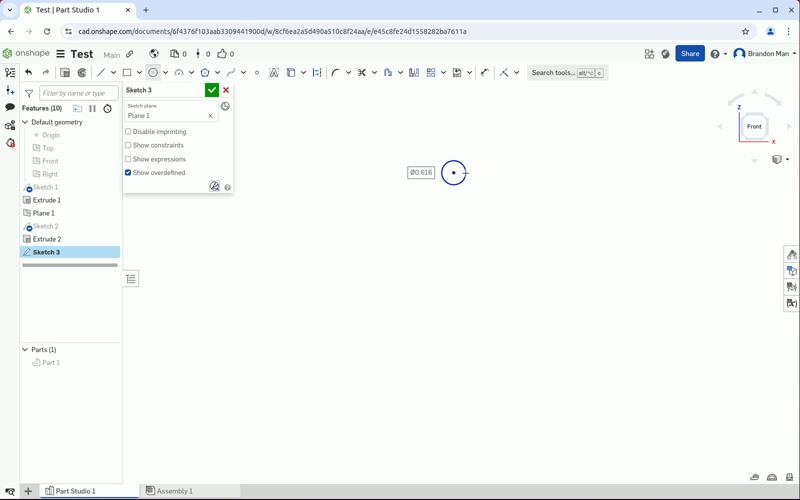
scroll(-6)
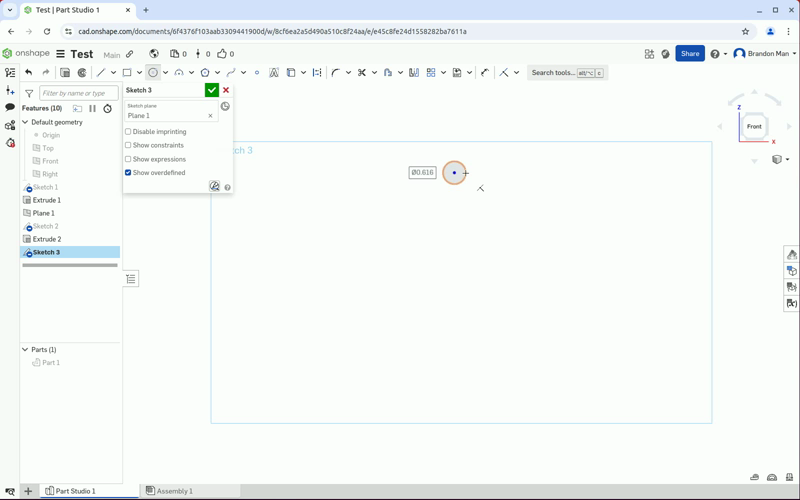
scroll(-6)
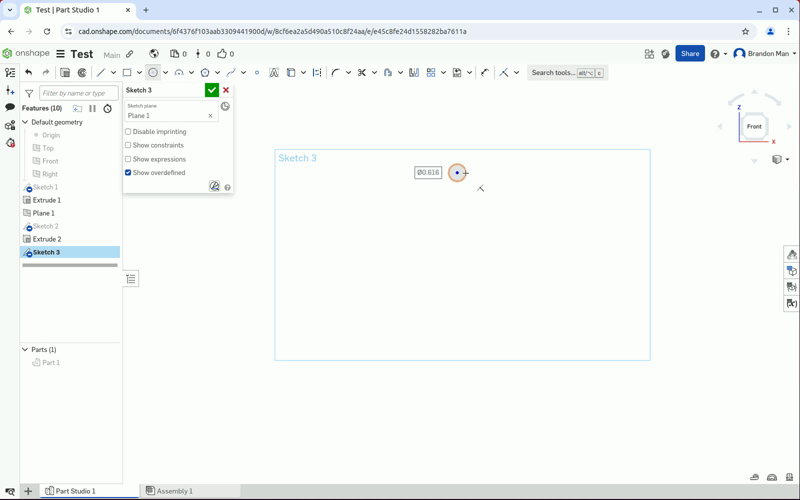
scroll(-6)
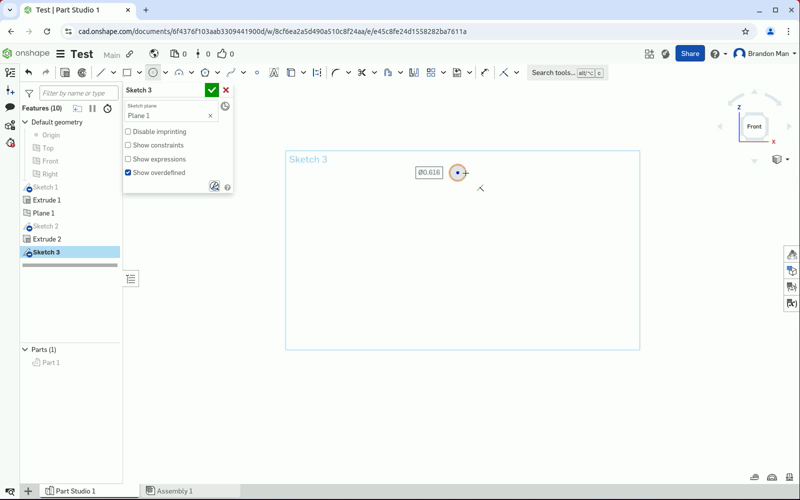
scroll(-6)
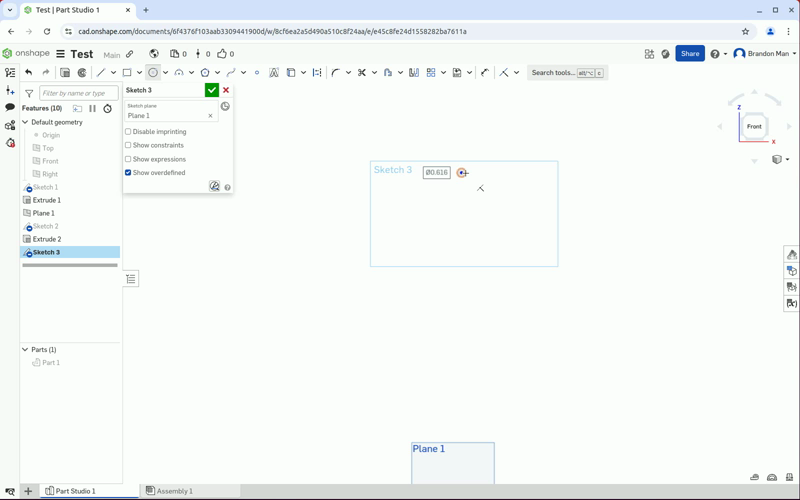
scroll(-6)
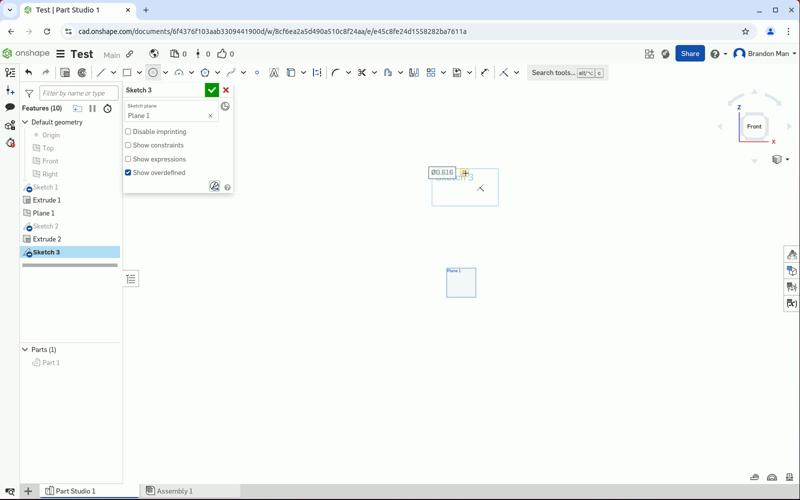
key(esc)
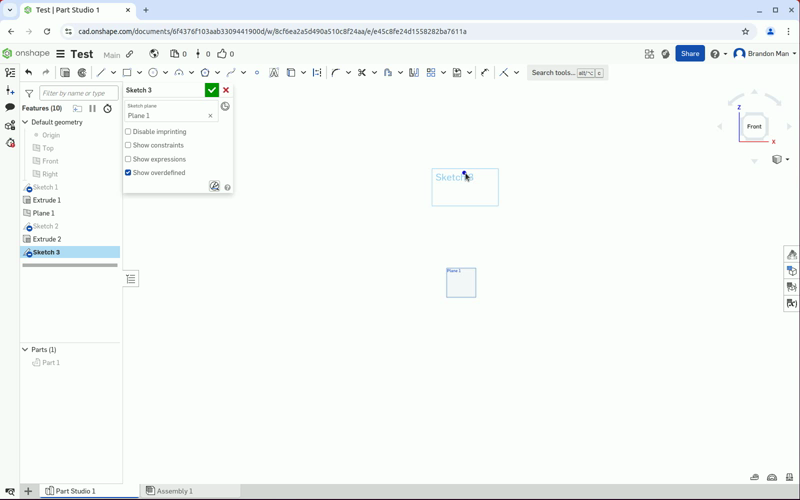
mouse_move(464, 173)
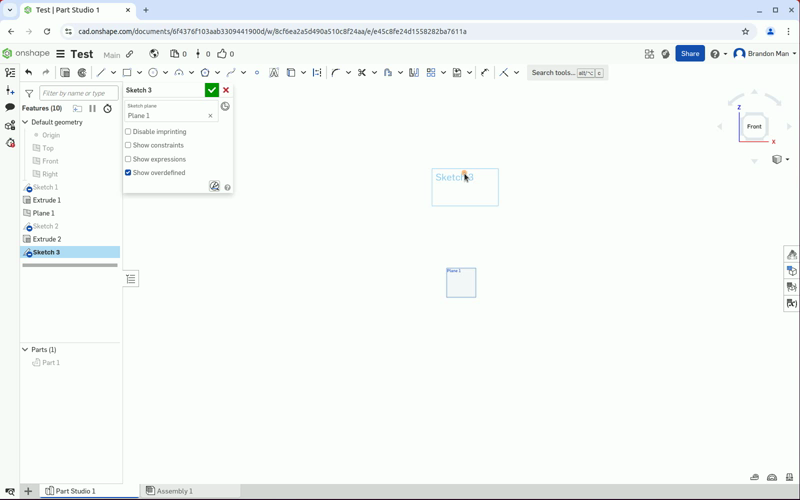
scroll(6)
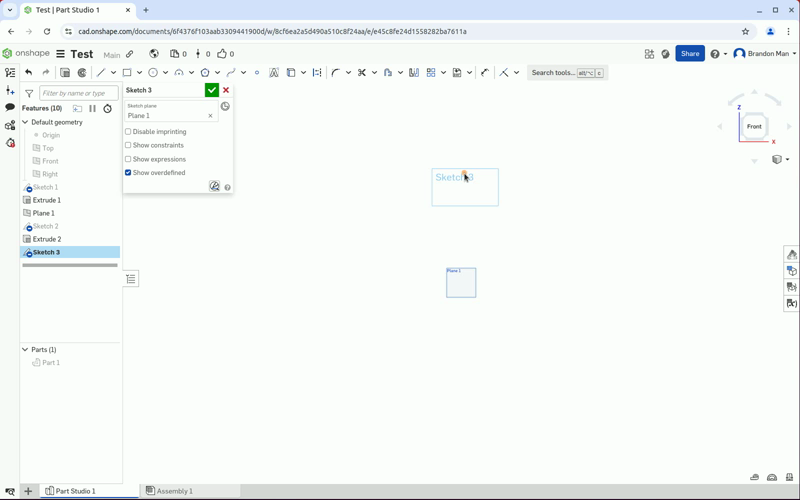
scroll(6)
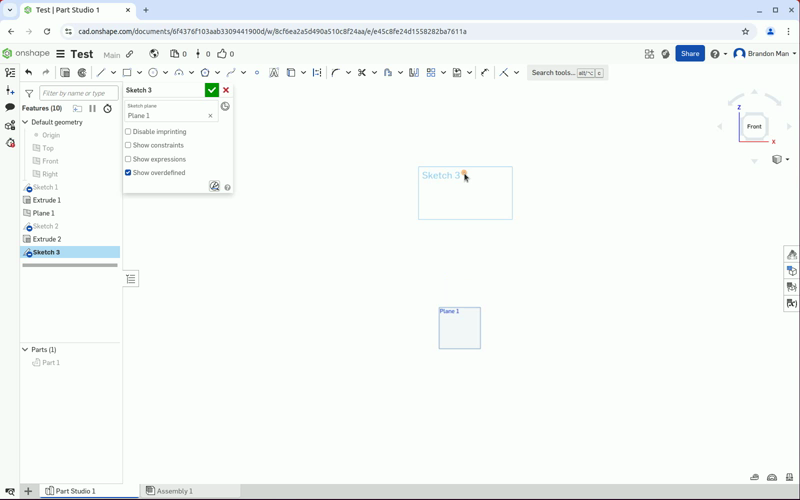
scroll(6)
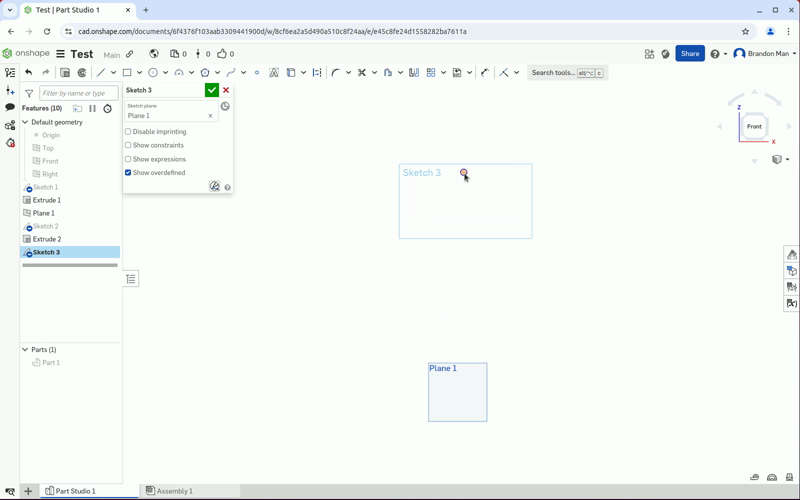
scroll(6)
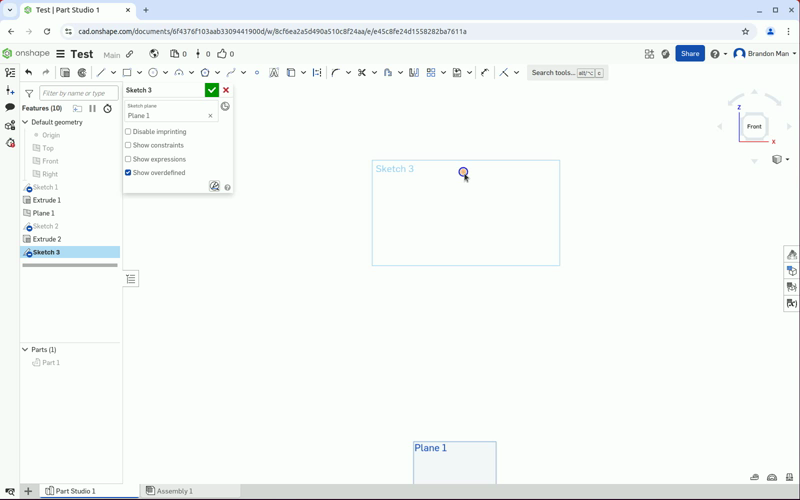
scroll(6)
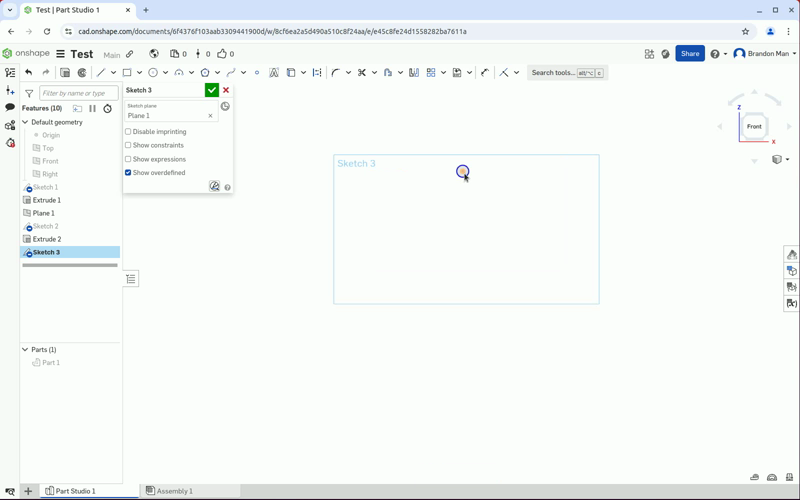
scroll(6)
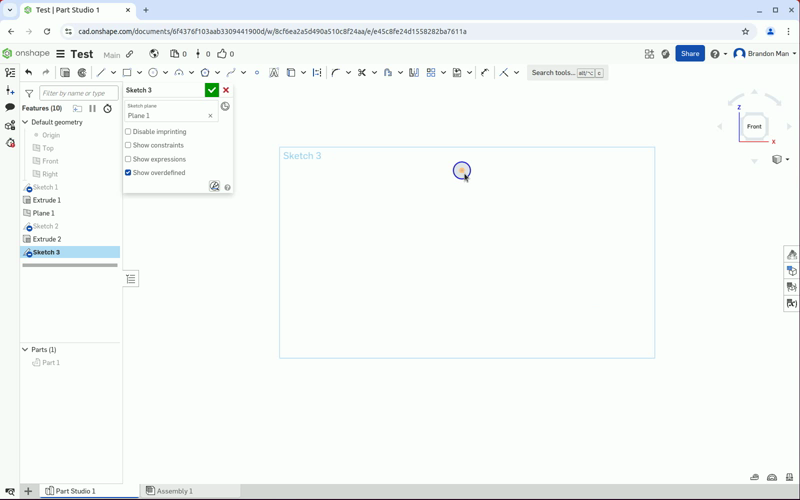
scroll(6)
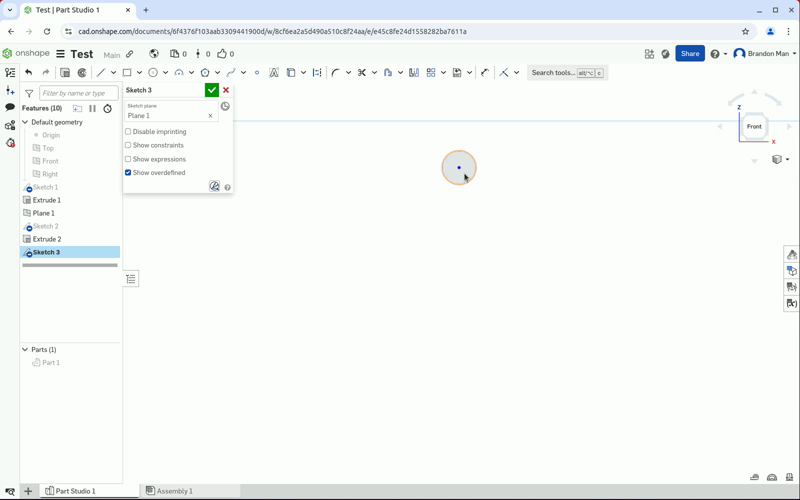
click(464, 173)
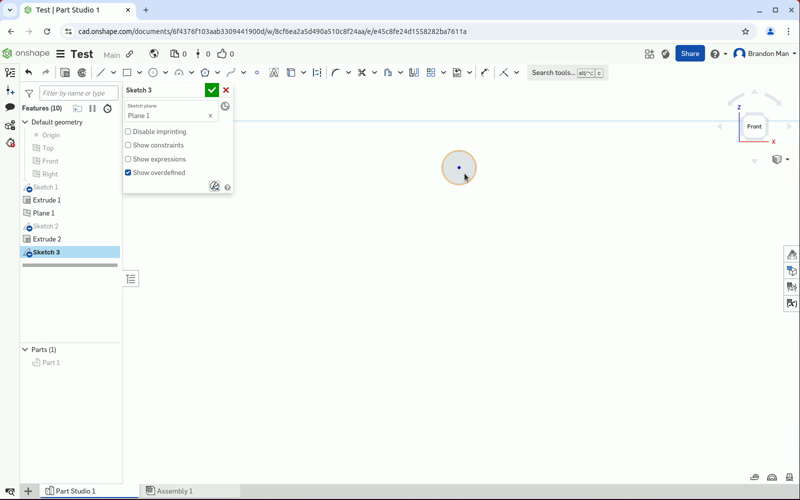
scroll(-6)
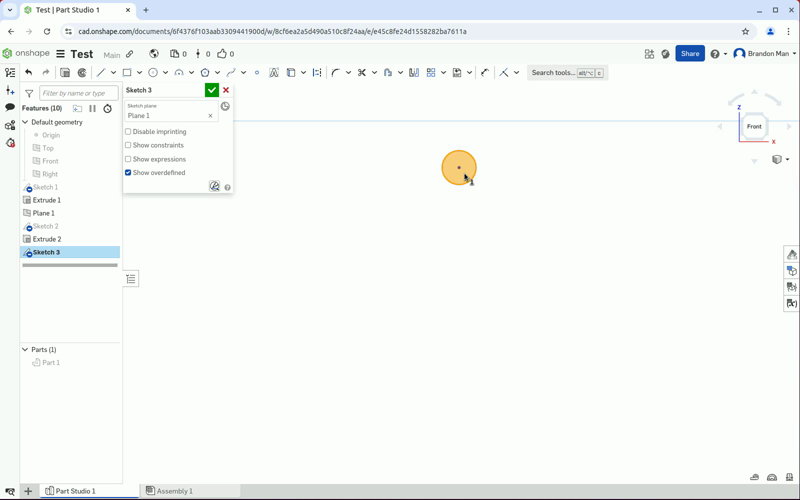
scroll(-6)
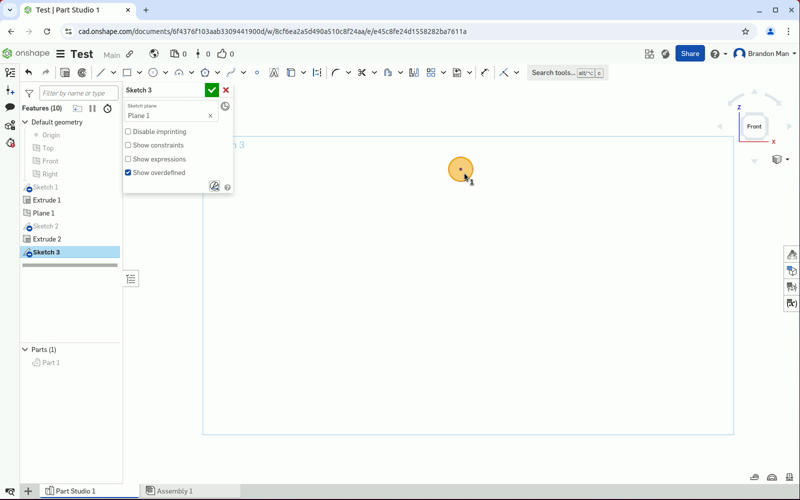
scroll(-6)
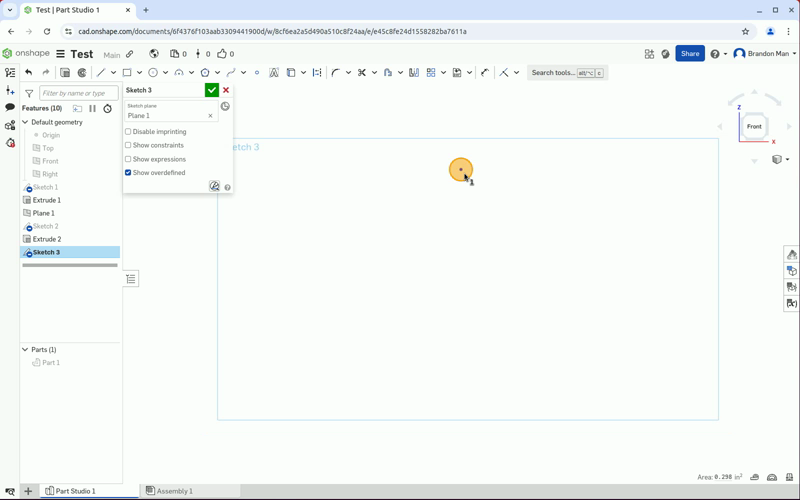
scroll(-6)
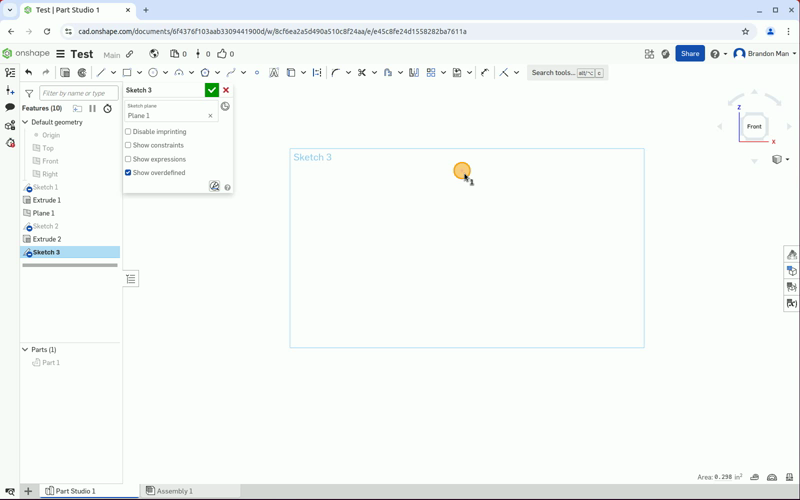
scroll(-6)
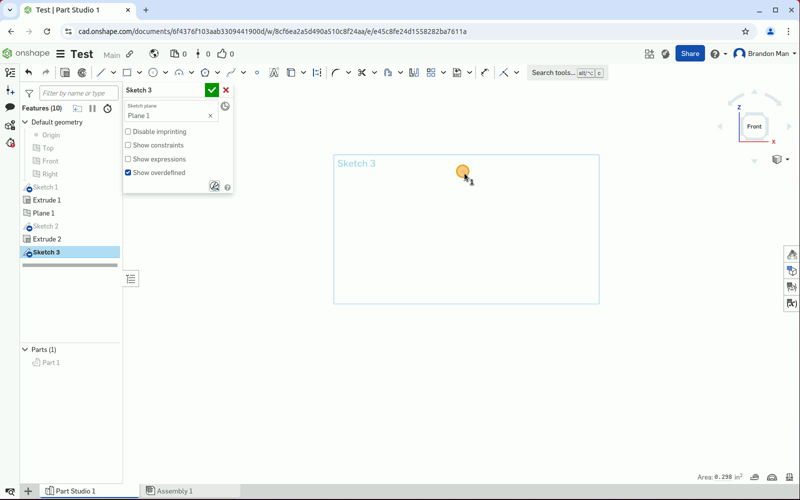
scroll(-6)
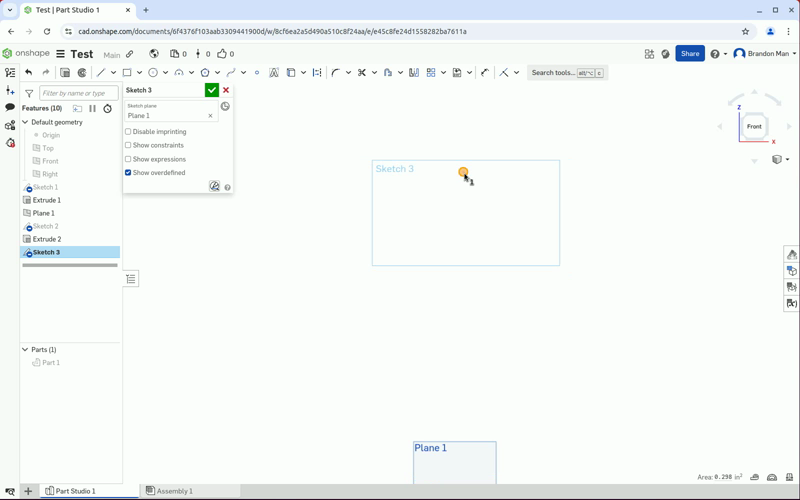
scroll(-6)
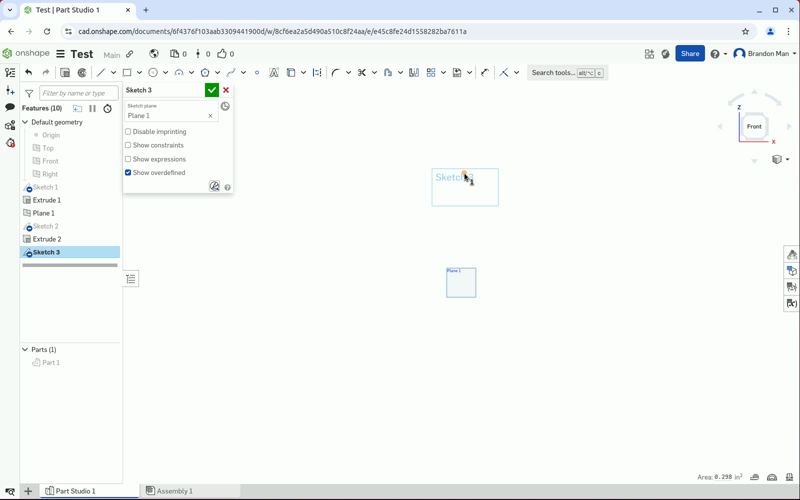
mouse_move(73, 352)
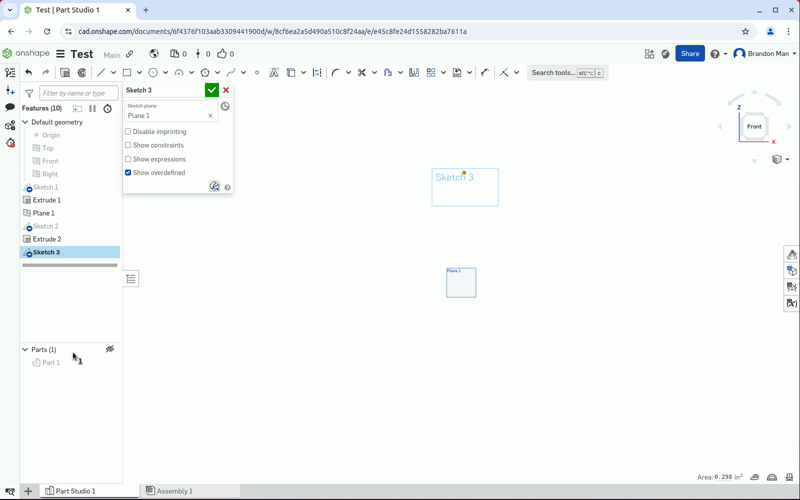
key(shift+y)
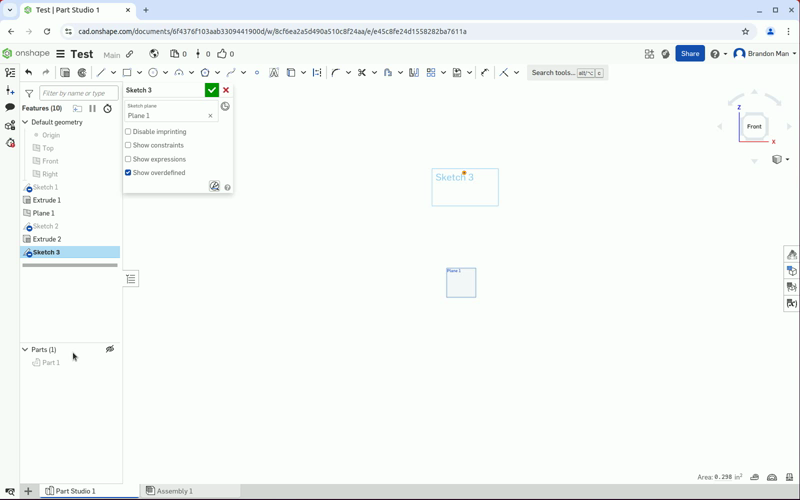
key(shift+e)
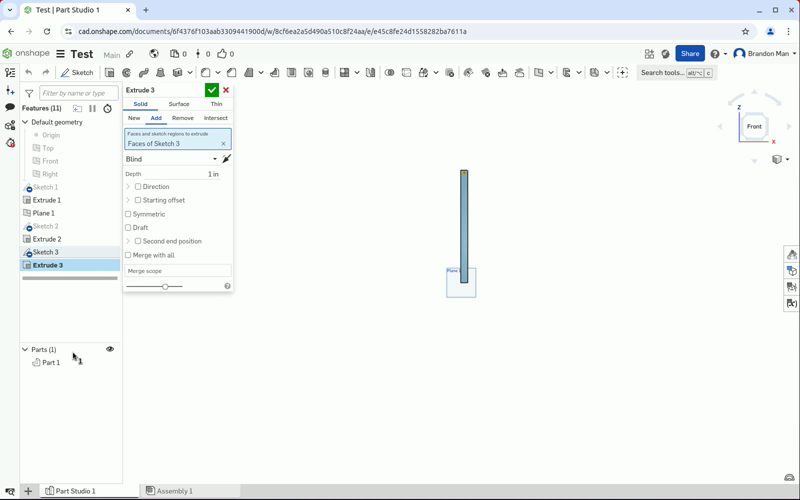
mouse_move(143, 106)
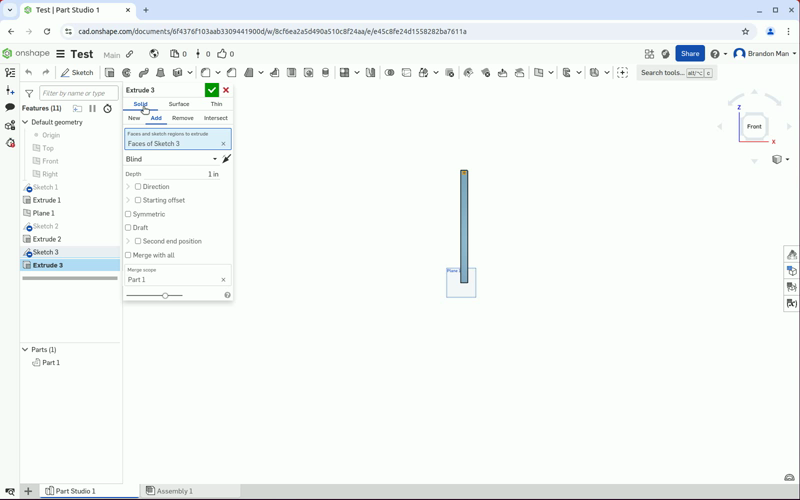
click(143, 106)
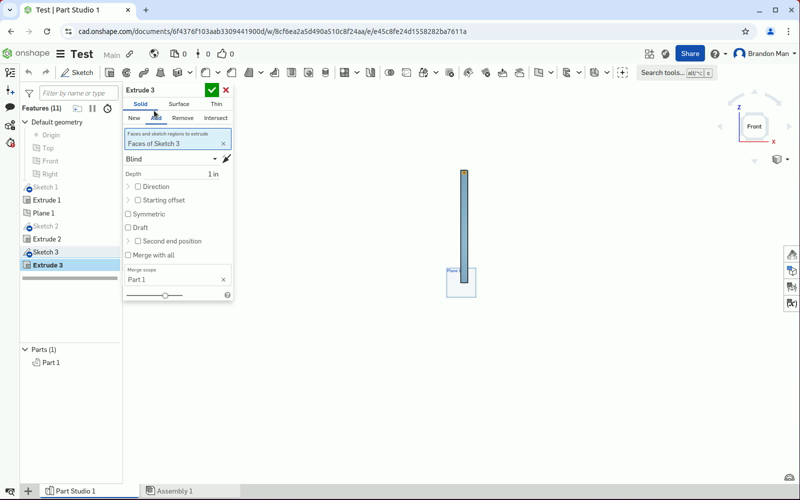
mouse_move(186, 120)
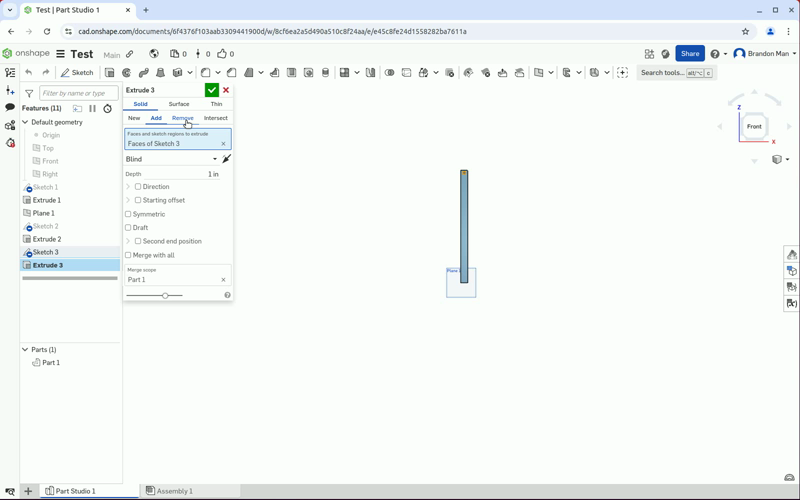
click(186, 120)
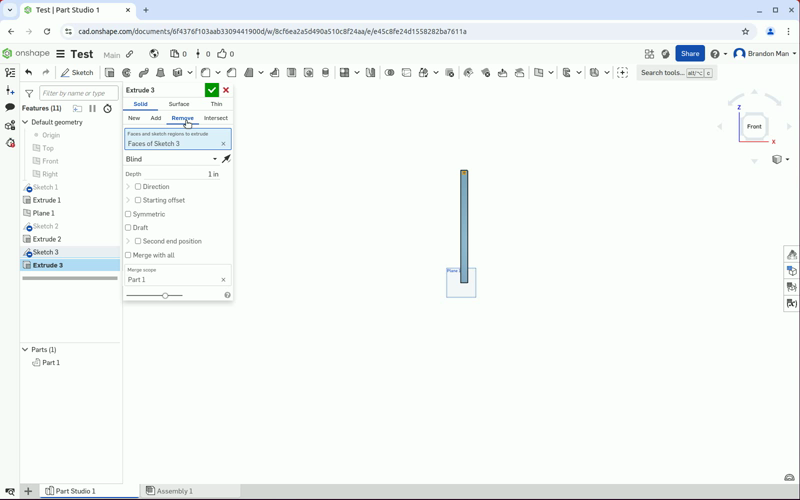
key(tab, 4)
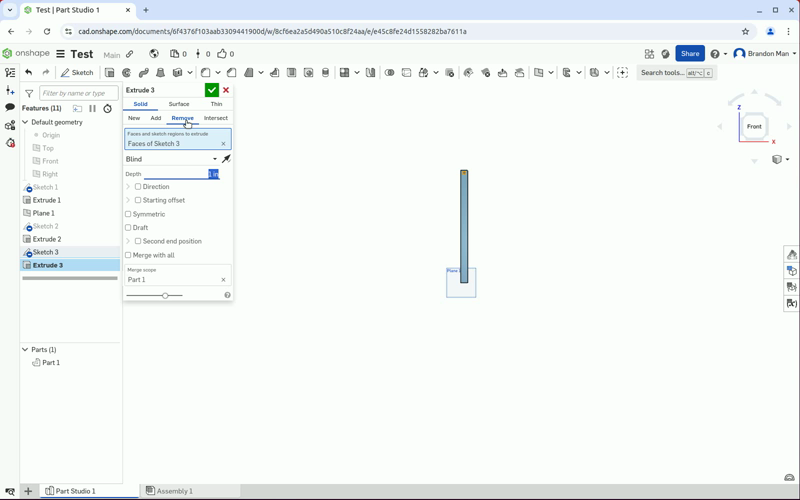
text(1.204)
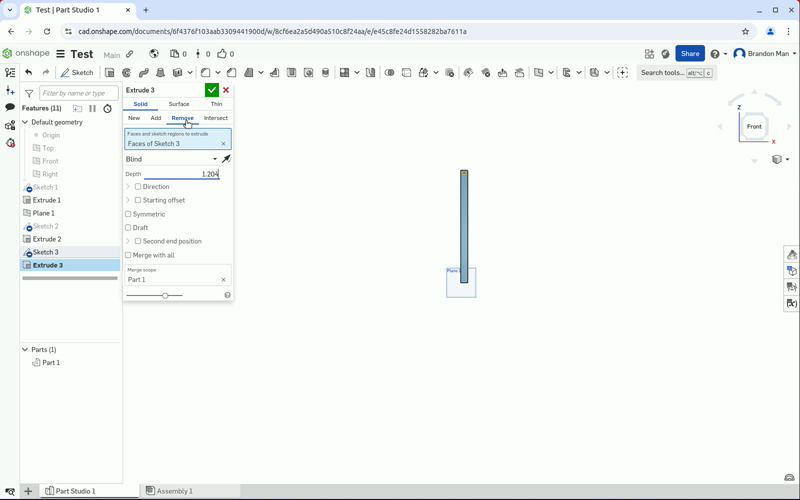
key(tab, 6)
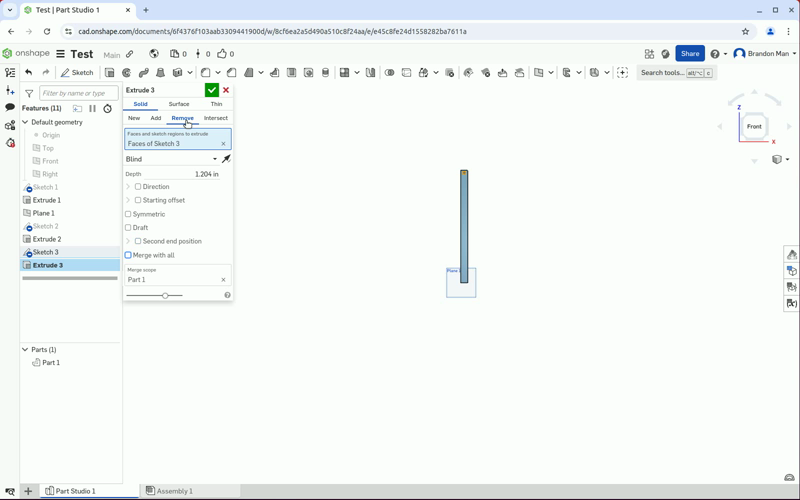
key(space)
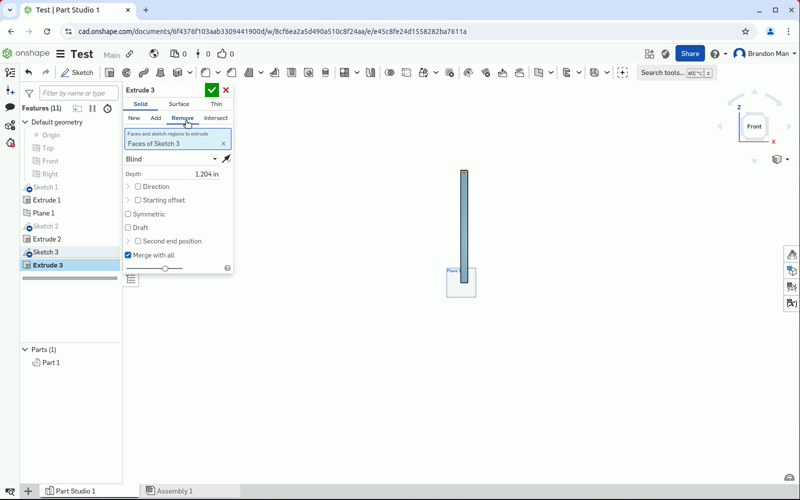
key(enter)
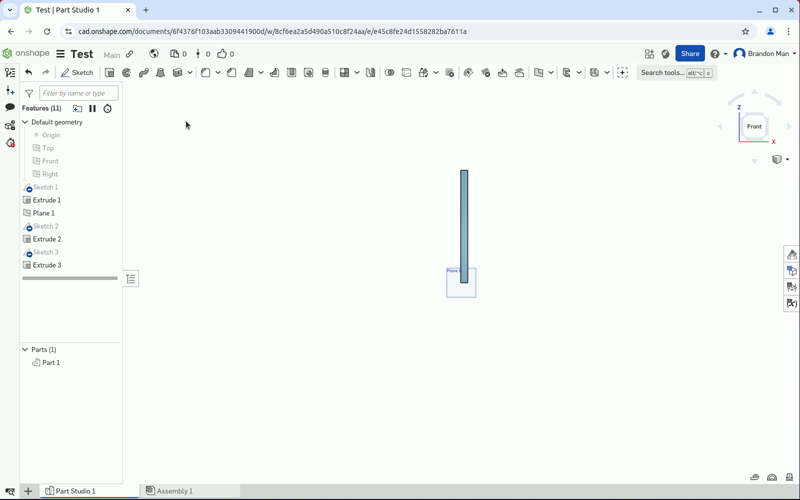
key(shift+h)
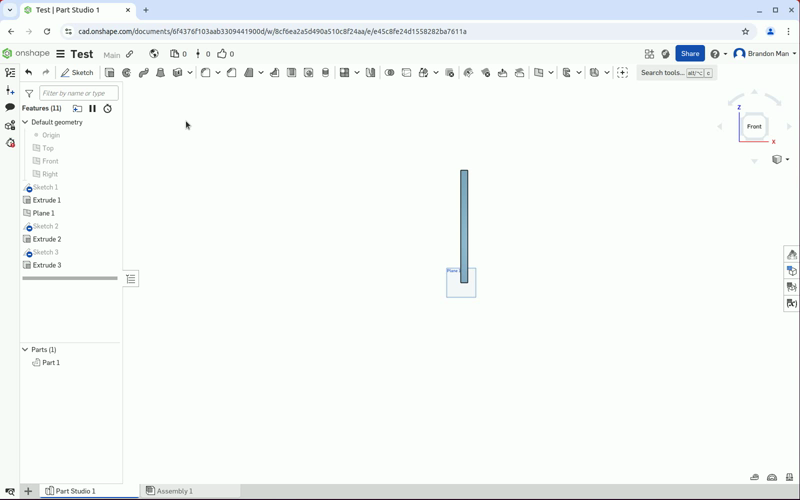
key(shift+h)
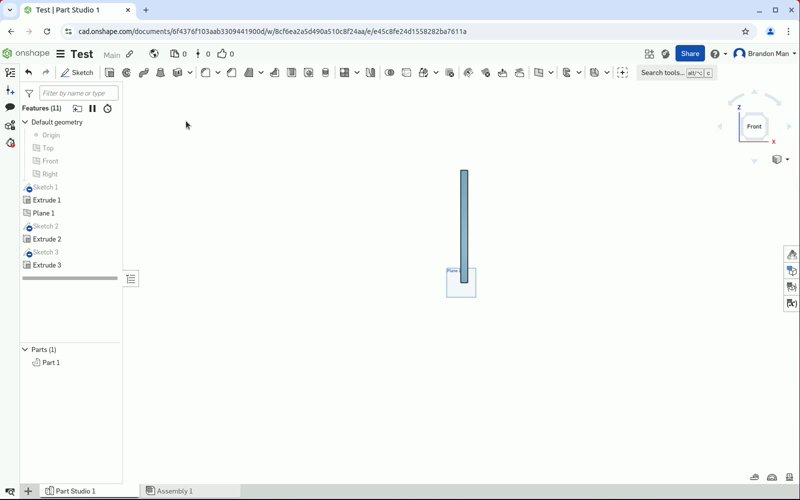
mouse_move(73, 189)
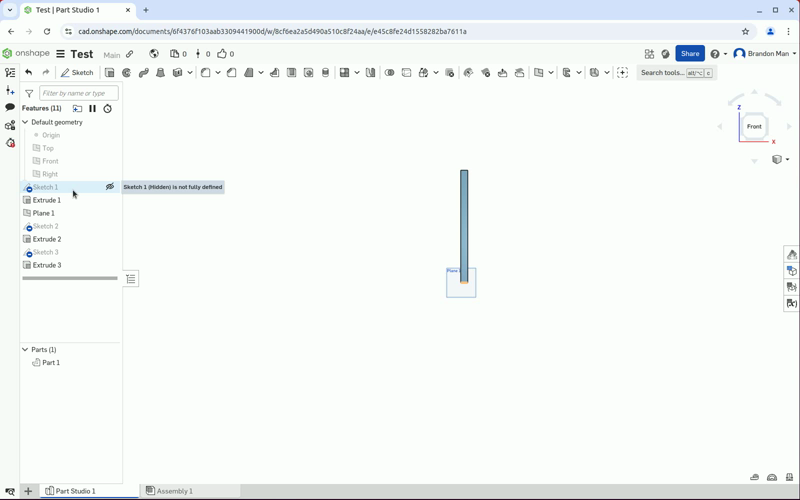
click(73, 189)
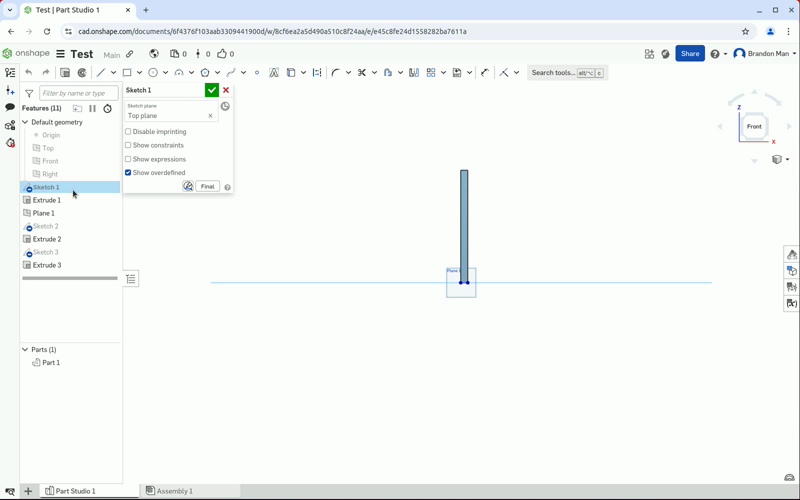
mouse_move(229, 92)
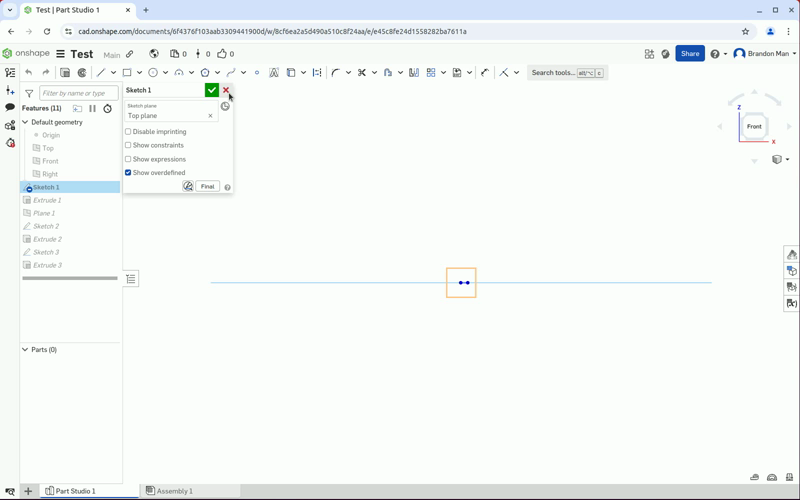
click(229, 92)
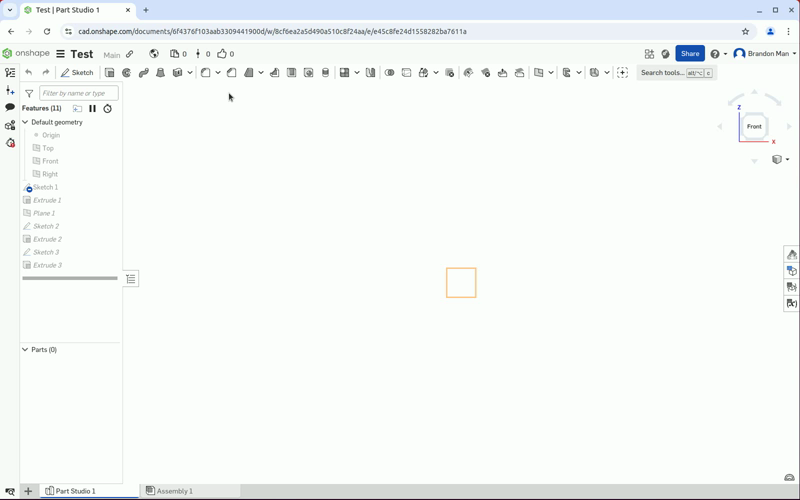
key(shift+s)
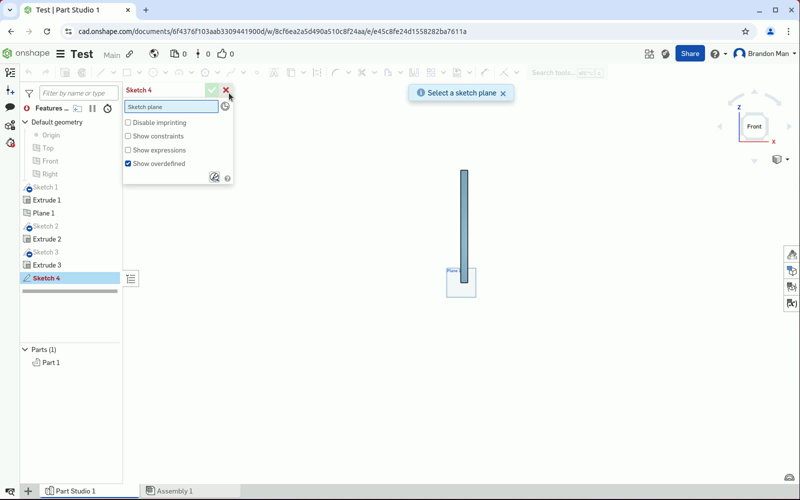
mouse_move(73, 215)
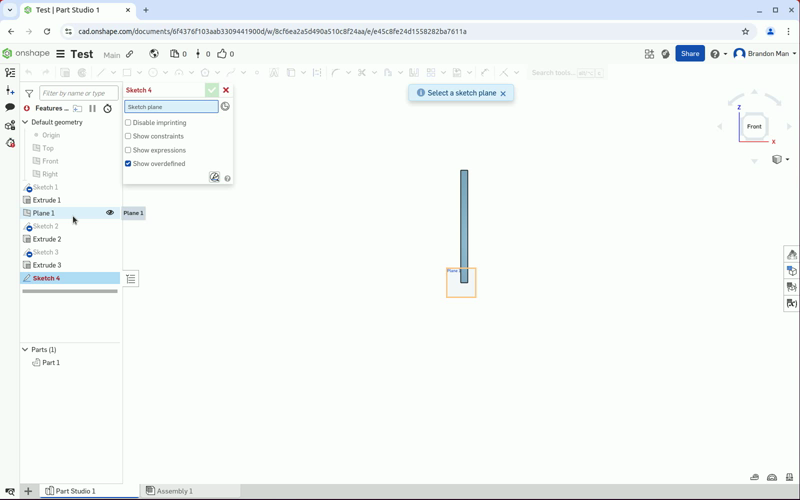
click(73, 215)
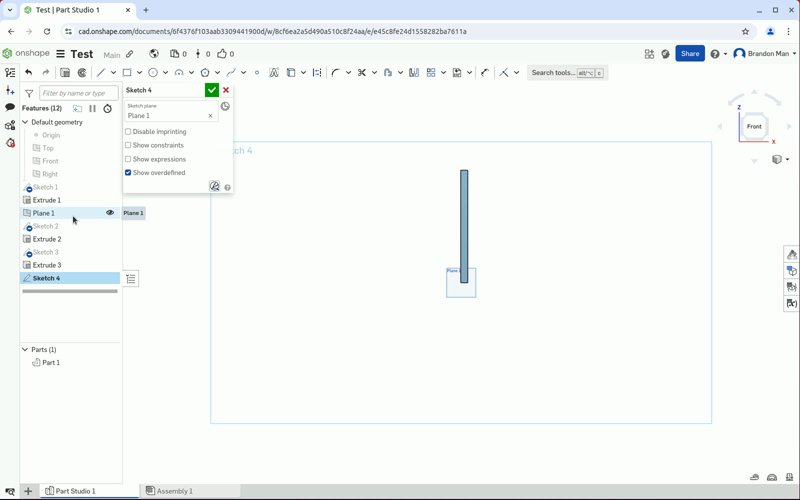
mouse_move(73, 352)
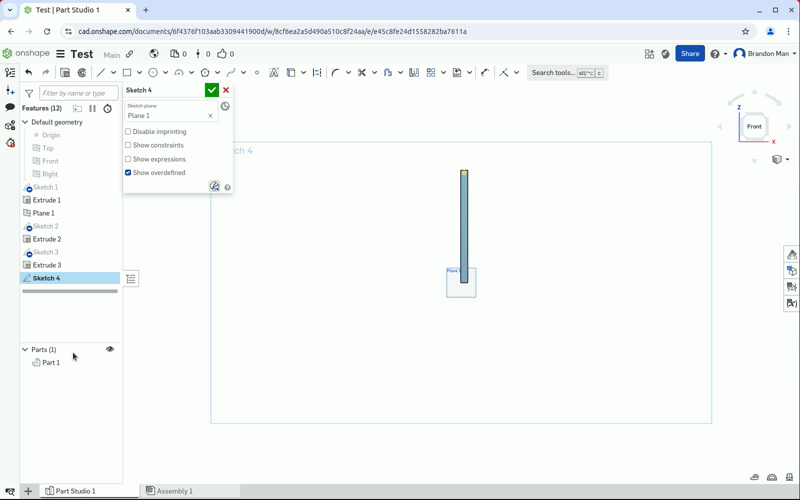
key(y)
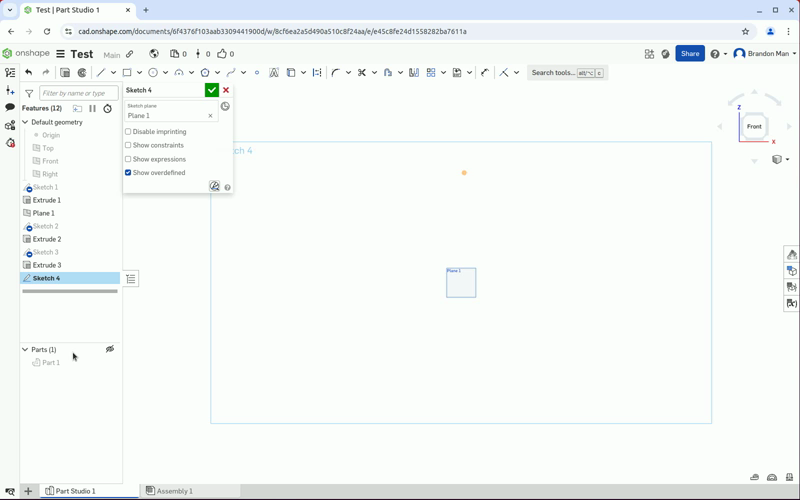
key(c)
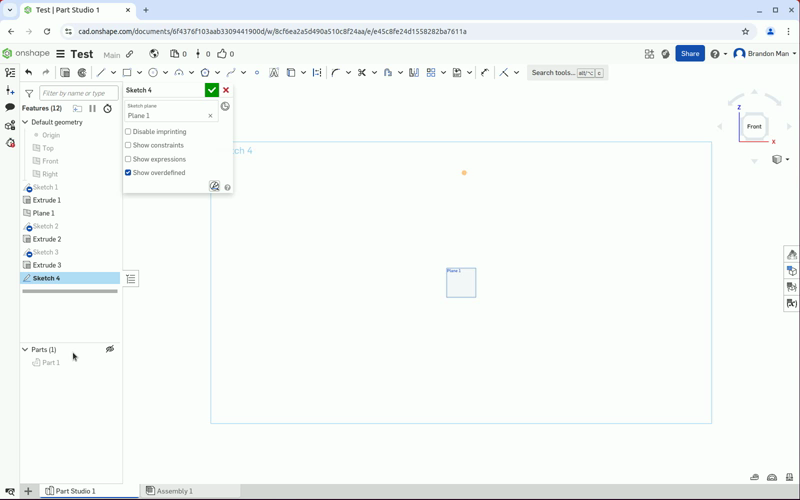
key_down(shift)
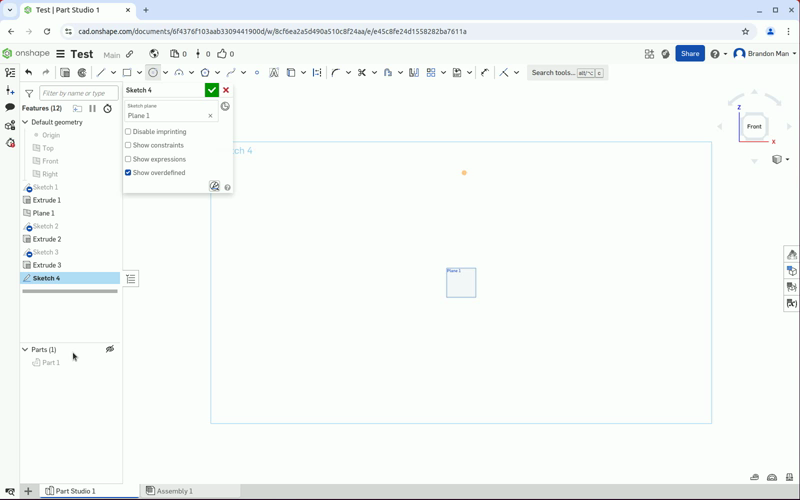
mouse_move(464, 183)
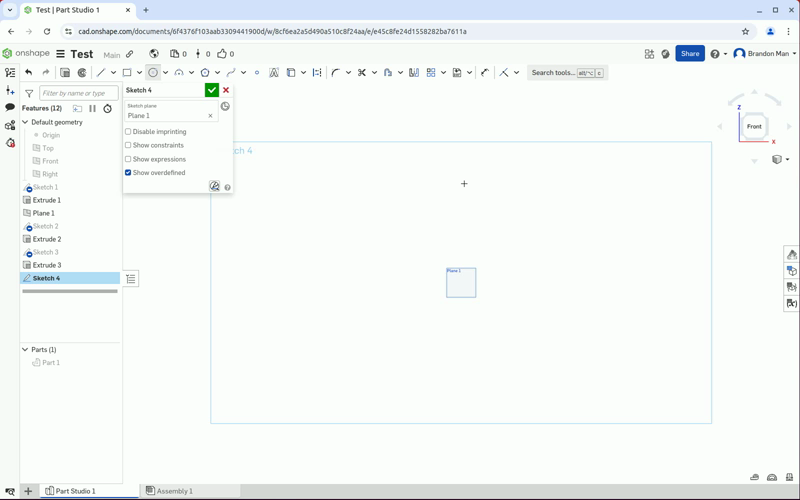
click(464, 183)
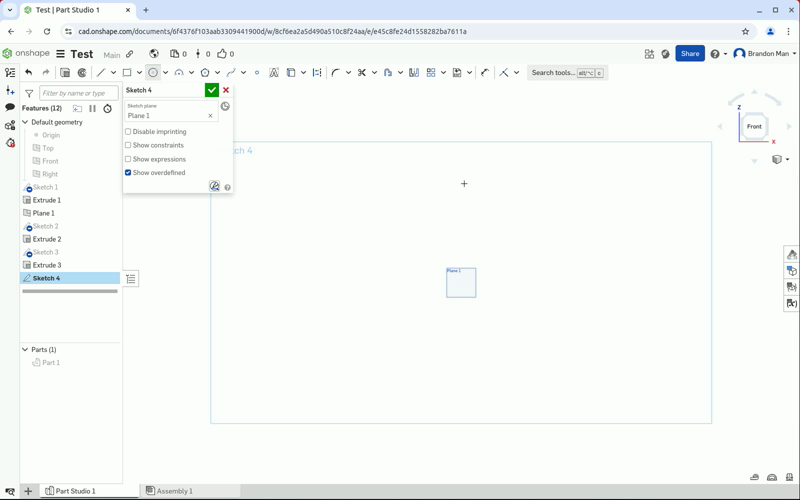
key_up(shift)
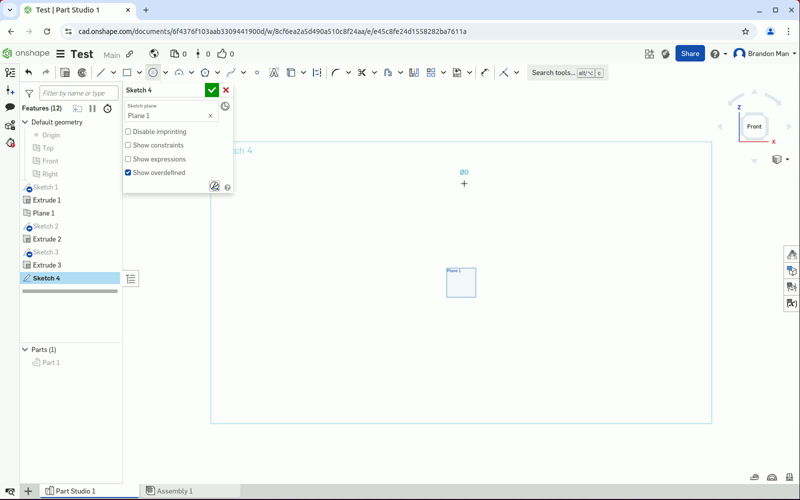
mouse_move(465, 183)
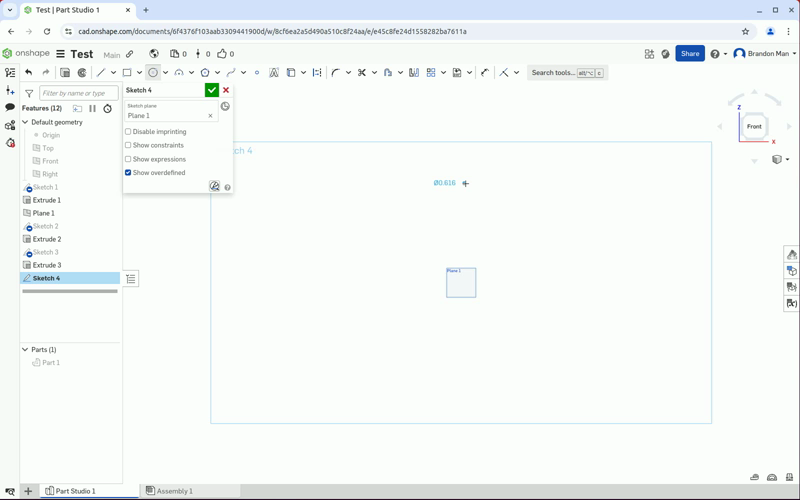
scroll(6)
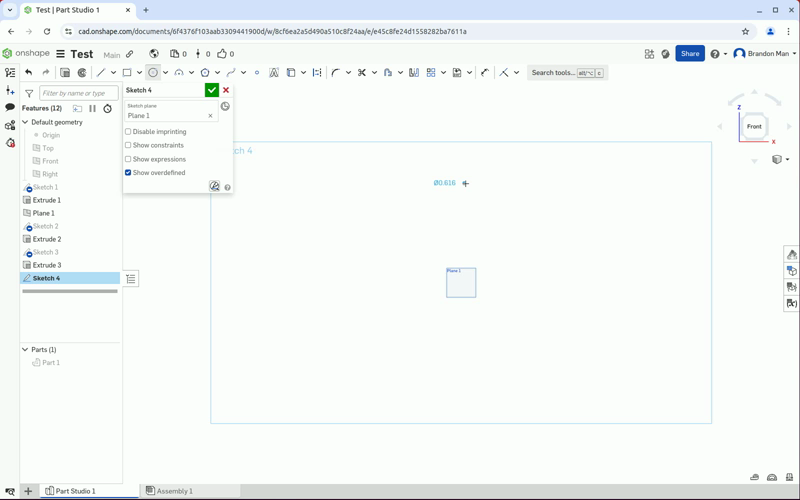
scroll(6)
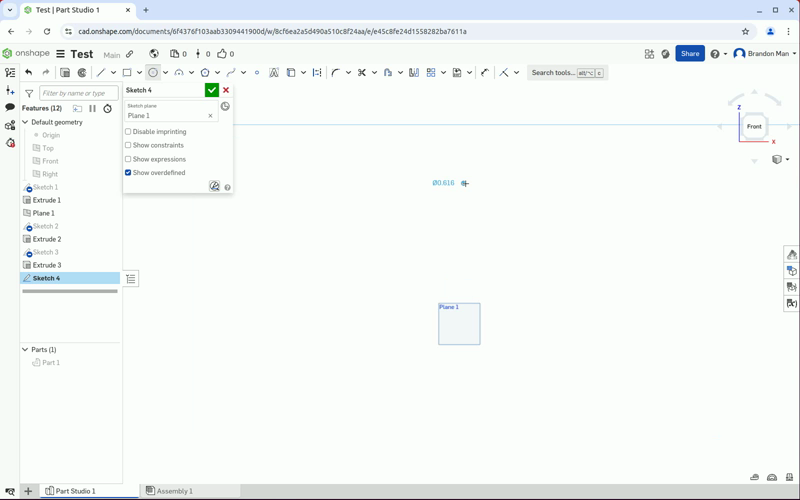
scroll(6)
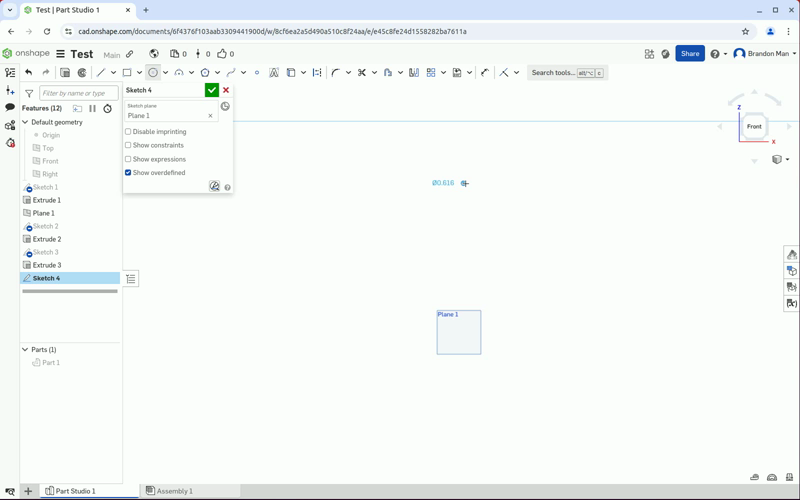
scroll(6)
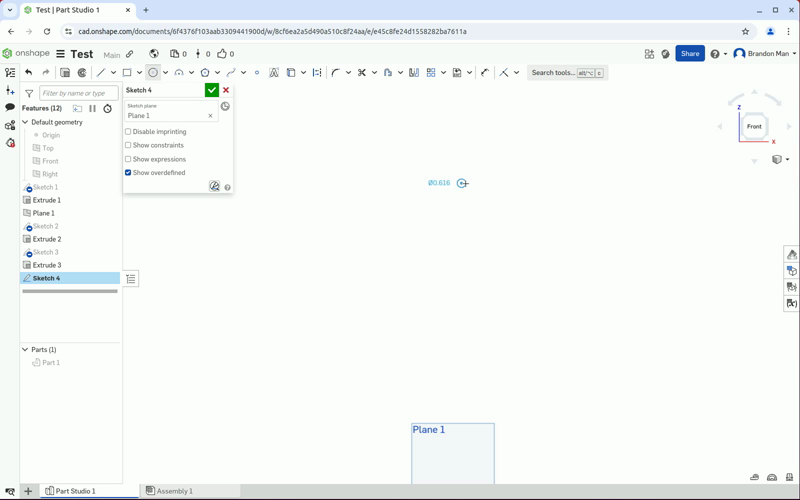
scroll(6)
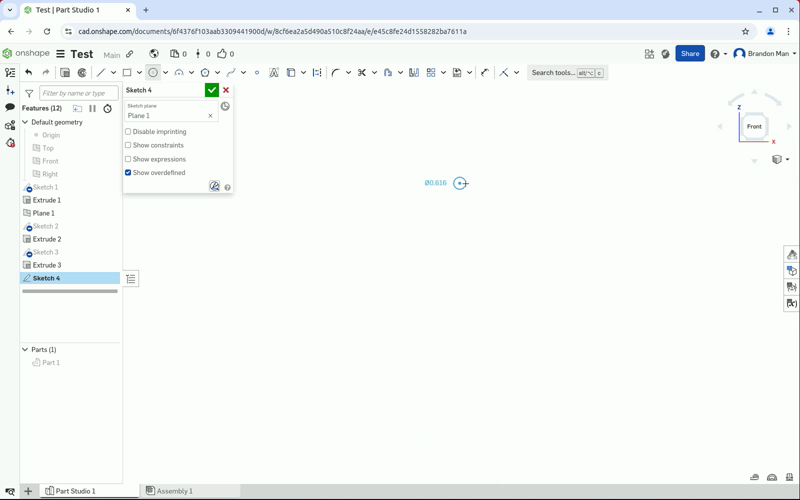
scroll(6)
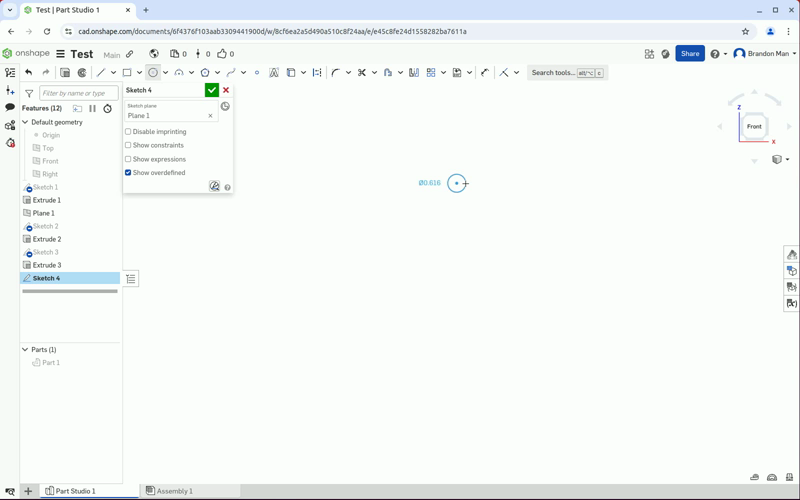
scroll(6)
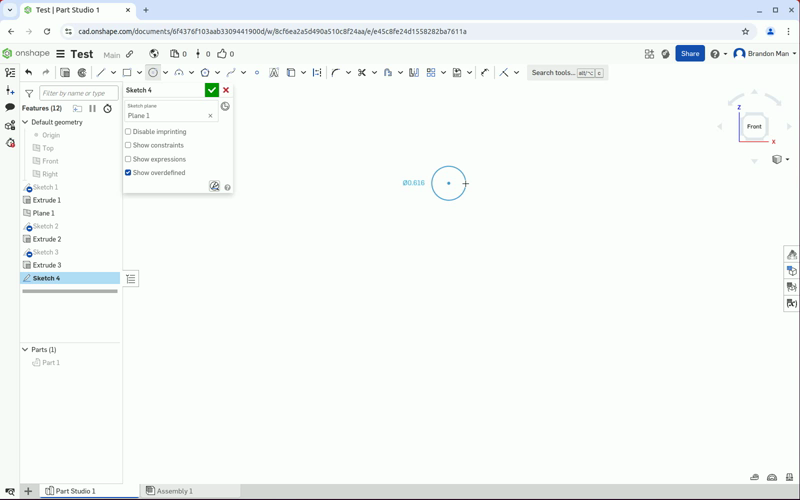
click(465, 183)
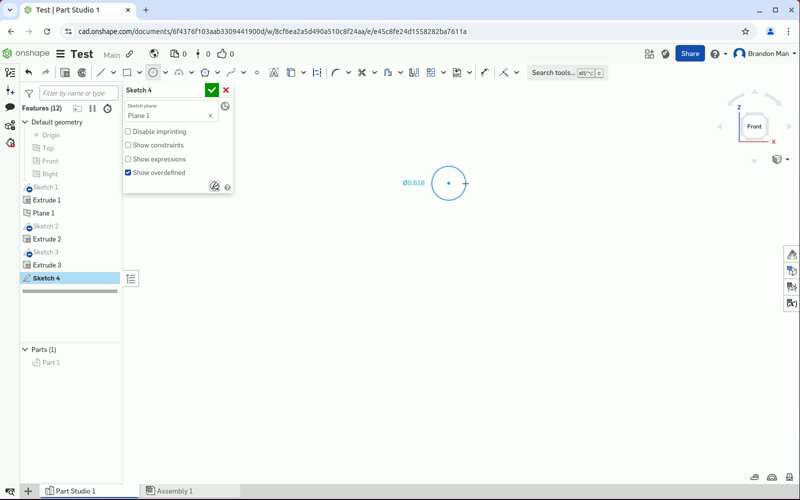
scroll(-6)
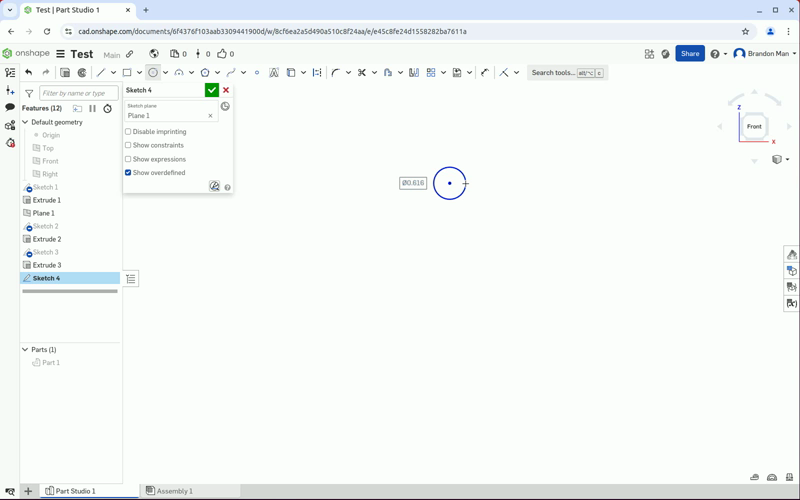
scroll(-6)
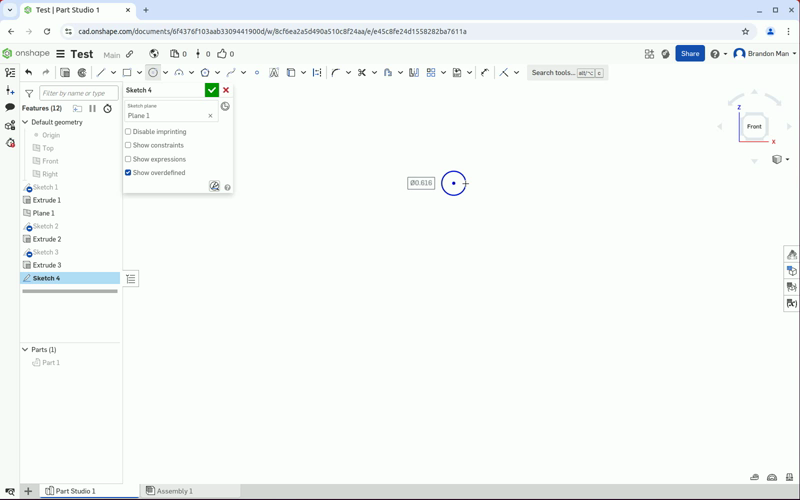
scroll(-6)
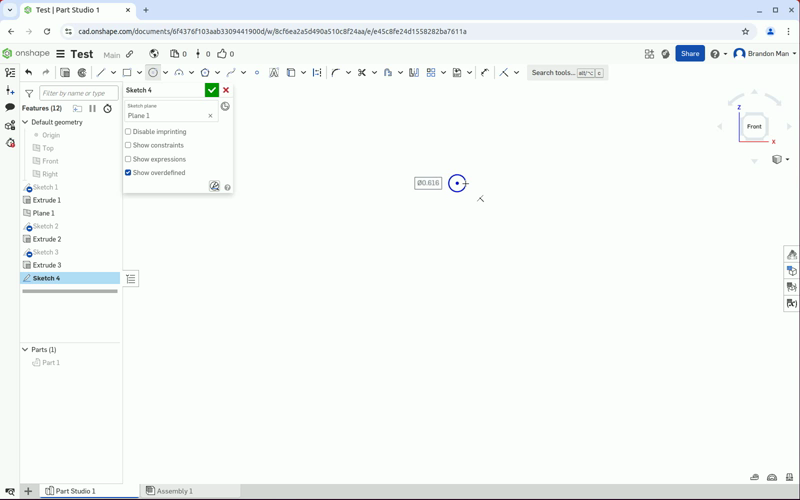
scroll(-6)
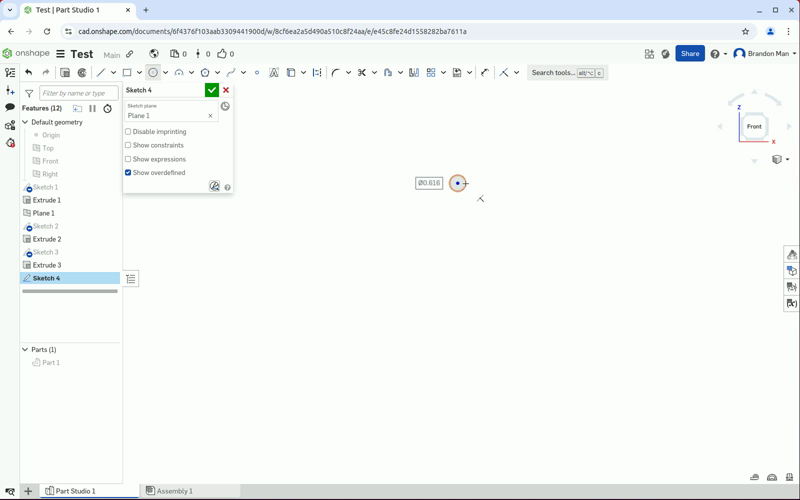
scroll(-6)
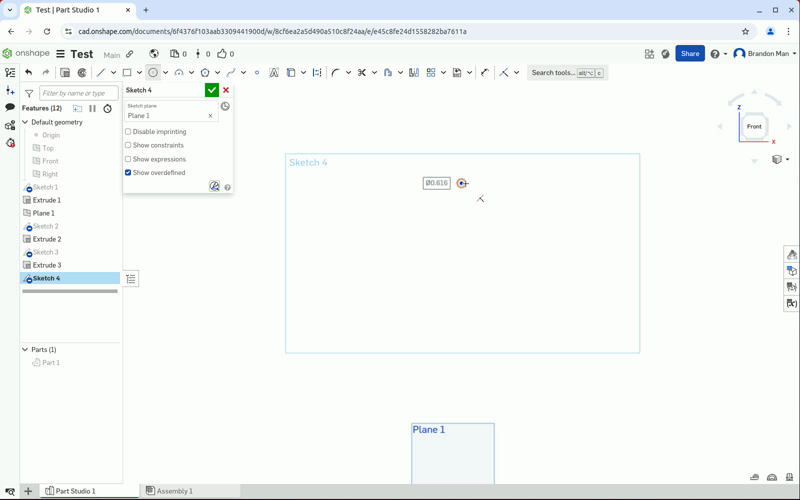
scroll(-6)
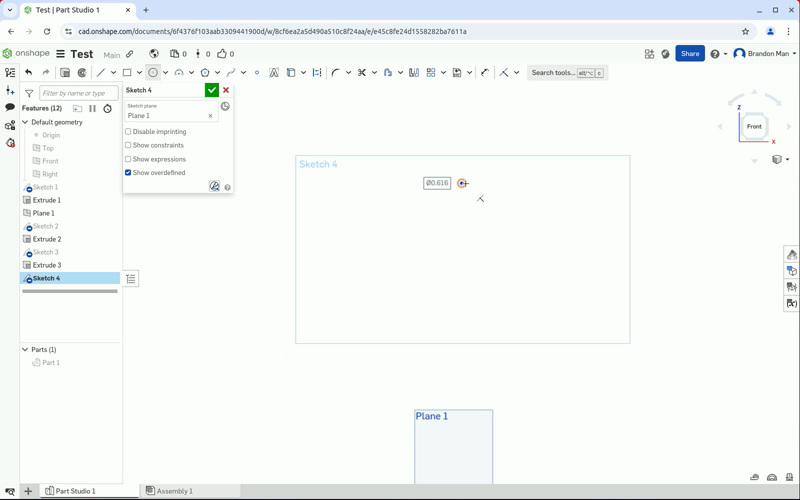
scroll(-6)
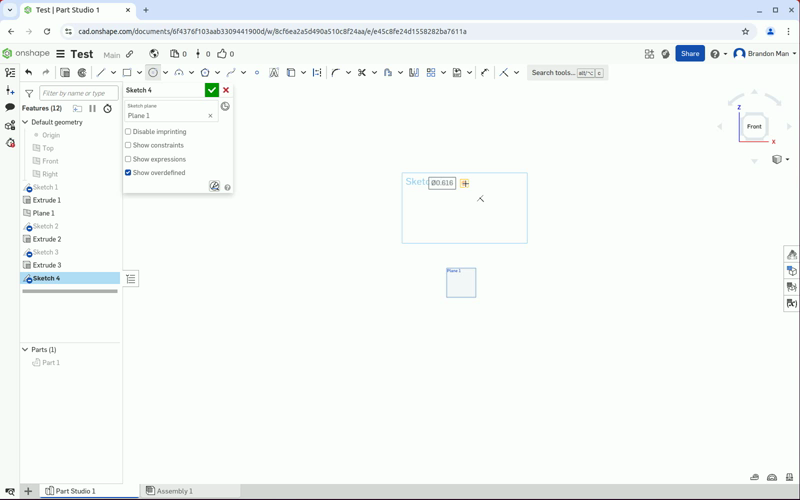
key(esc)
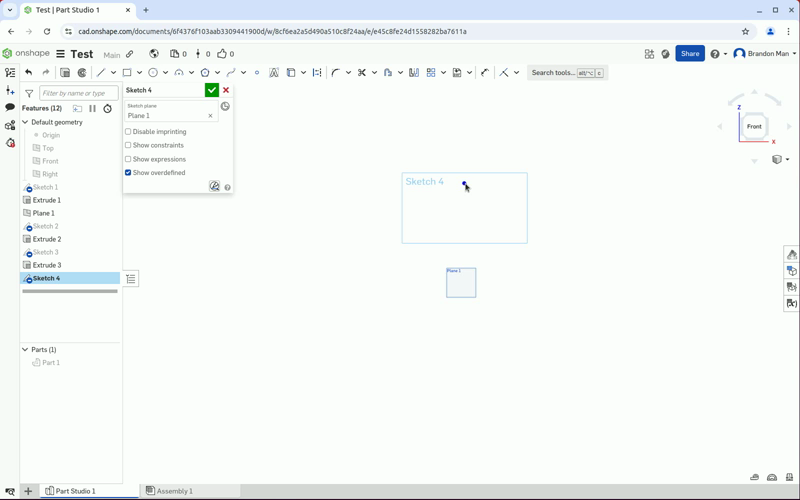
mouse_move(464, 184)
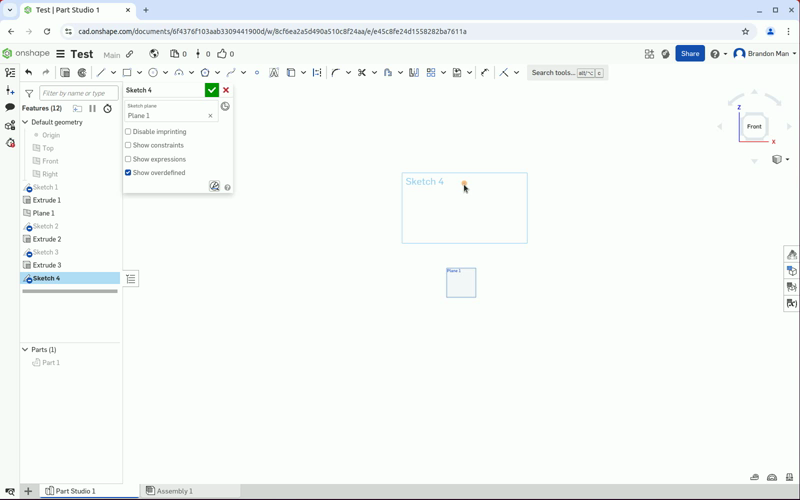
scroll(6)
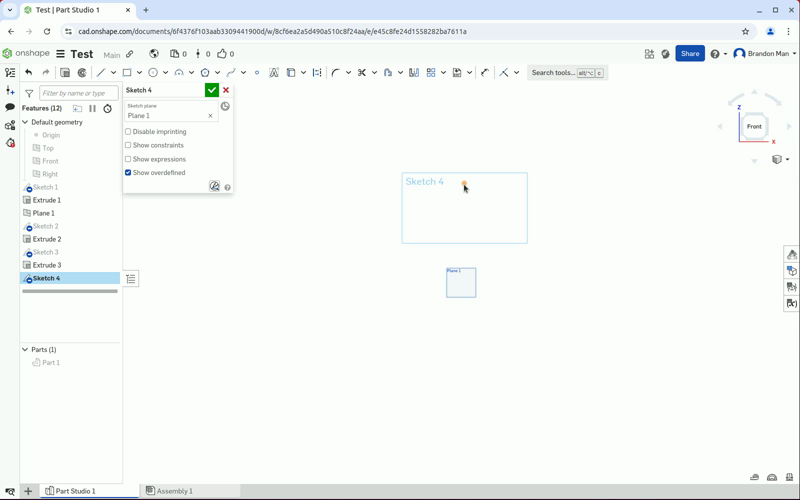
scroll(6)
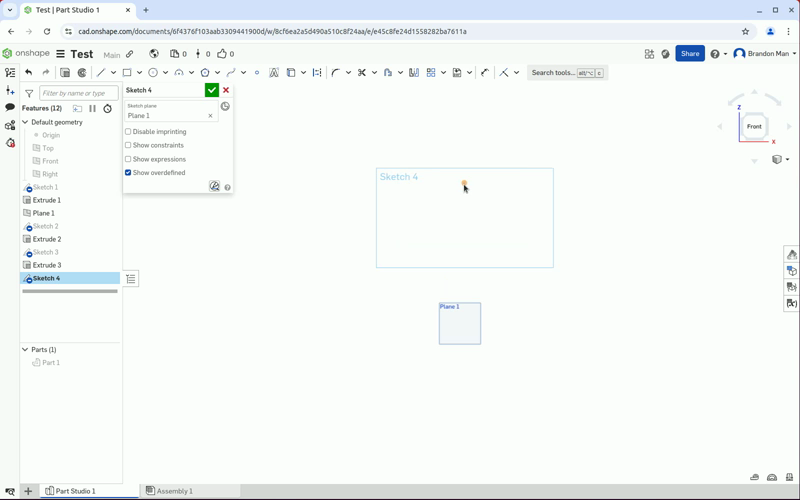
scroll(6)
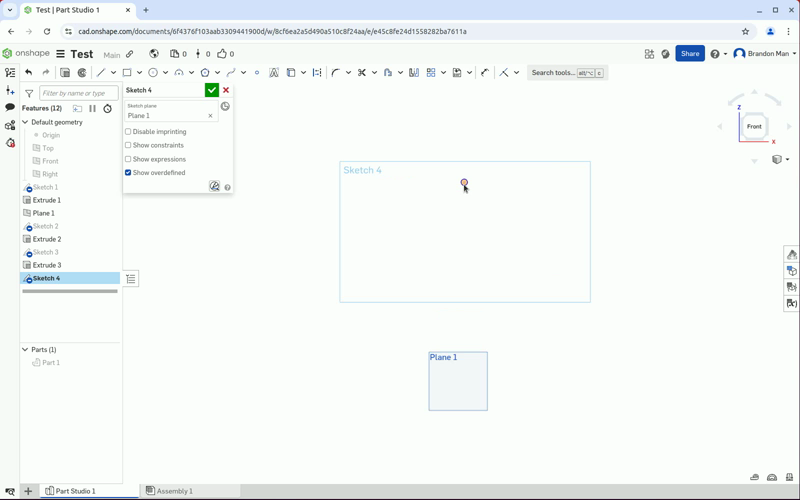
scroll(6)
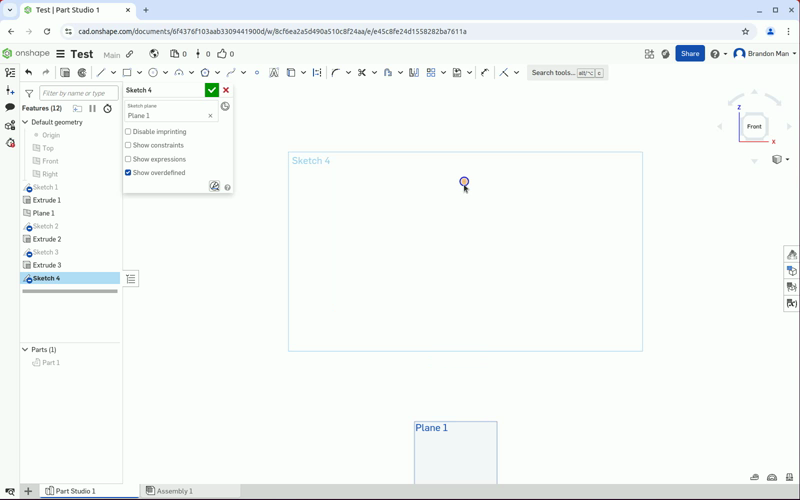
scroll(6)
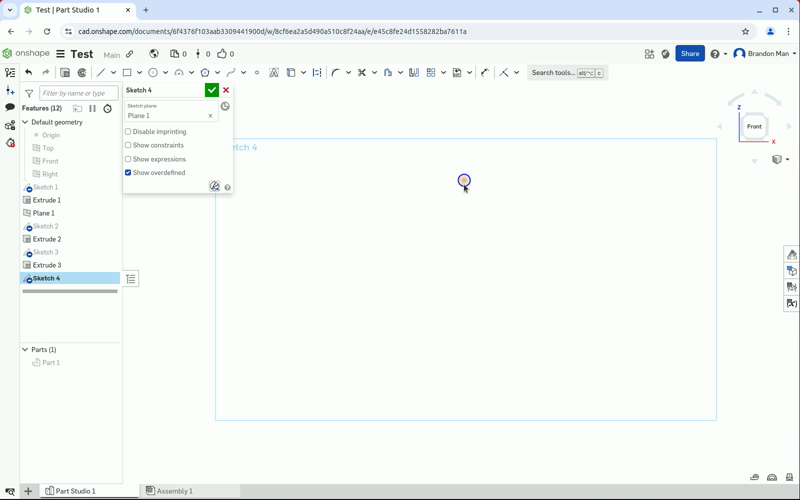
scroll(6)
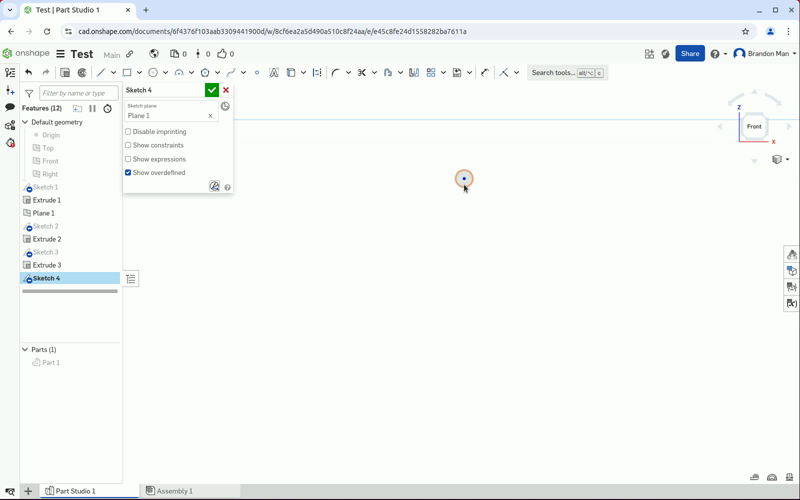
scroll(6)
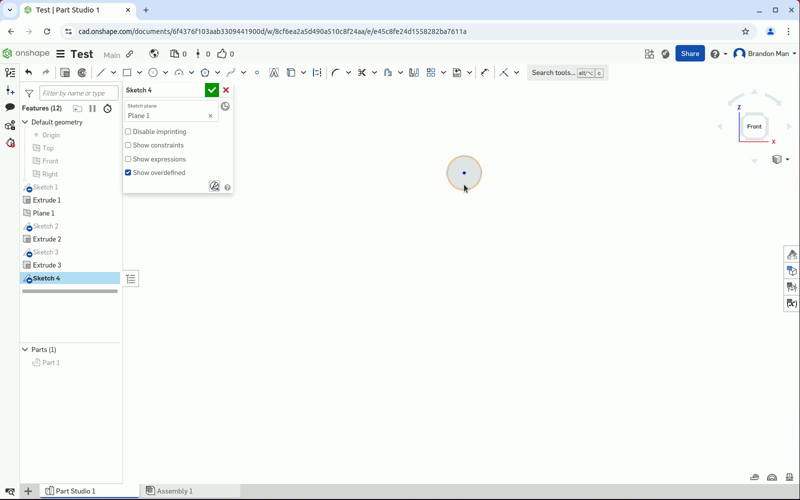
click(464, 184)
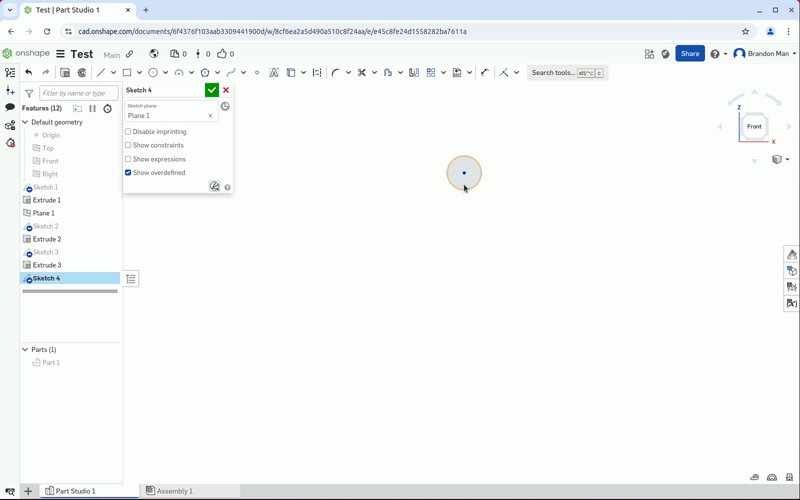
scroll(-6)
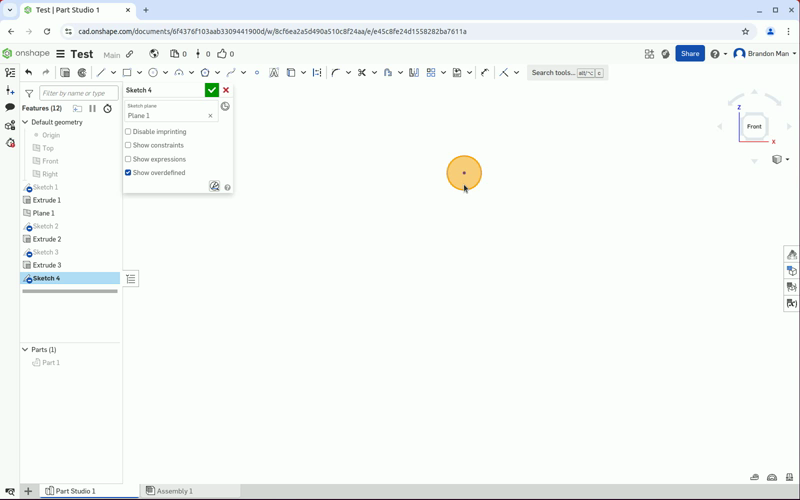
scroll(-6)
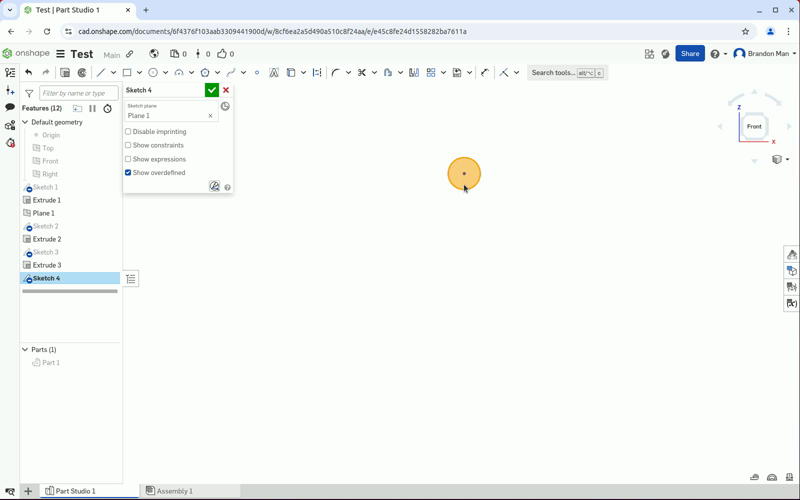
scroll(-6)
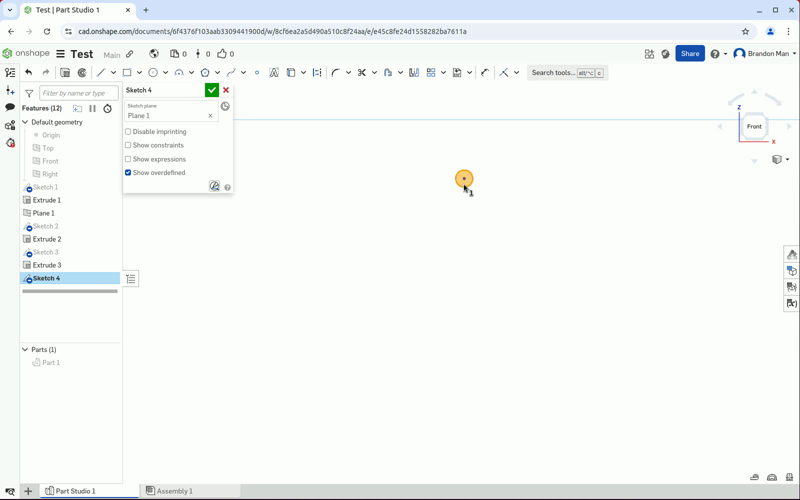
scroll(-6)
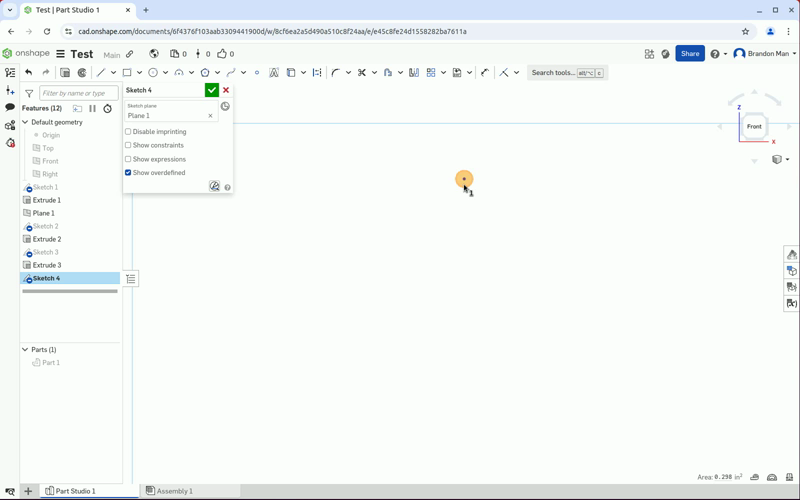
scroll(-6)
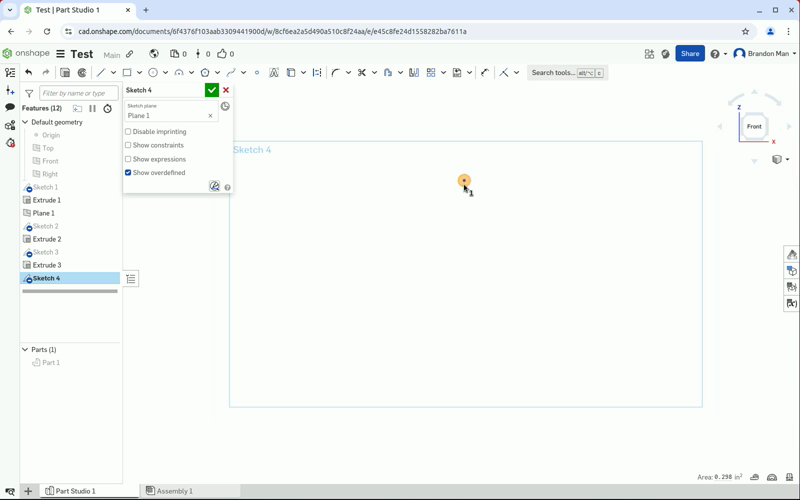
scroll(-6)
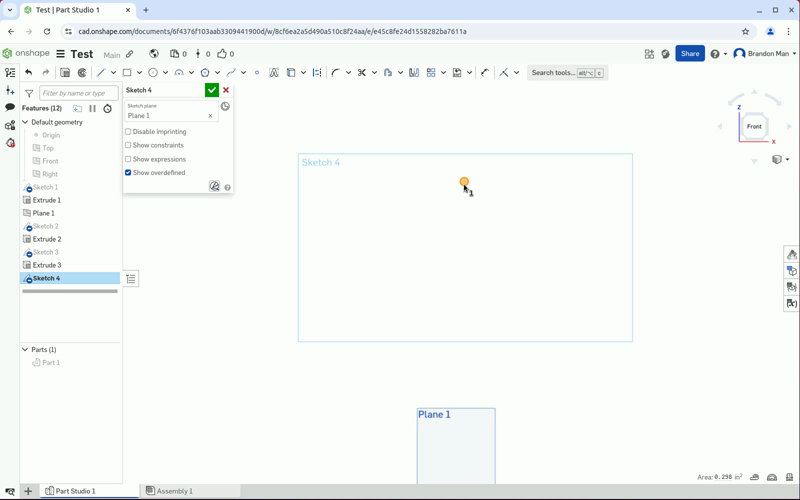
scroll(-6)
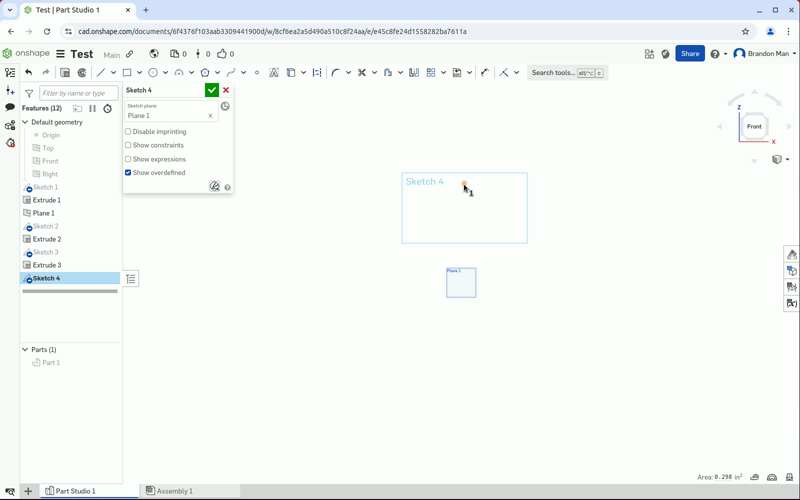
mouse_move(73, 352)
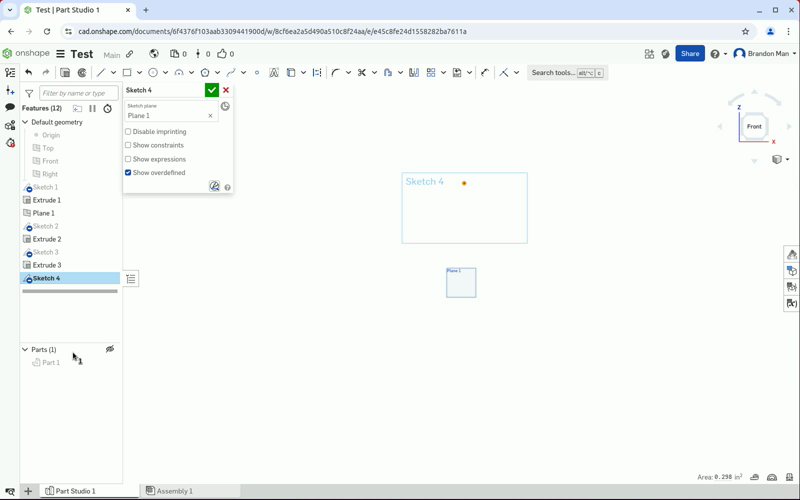
key(shift+y)
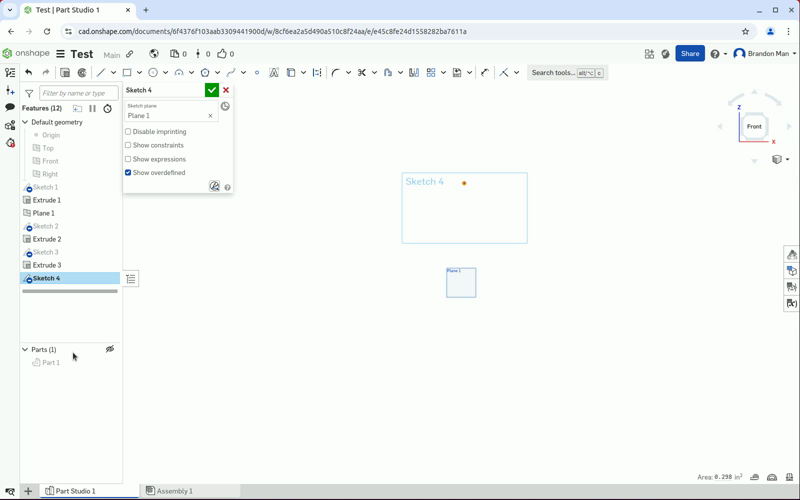
key(shift+e)
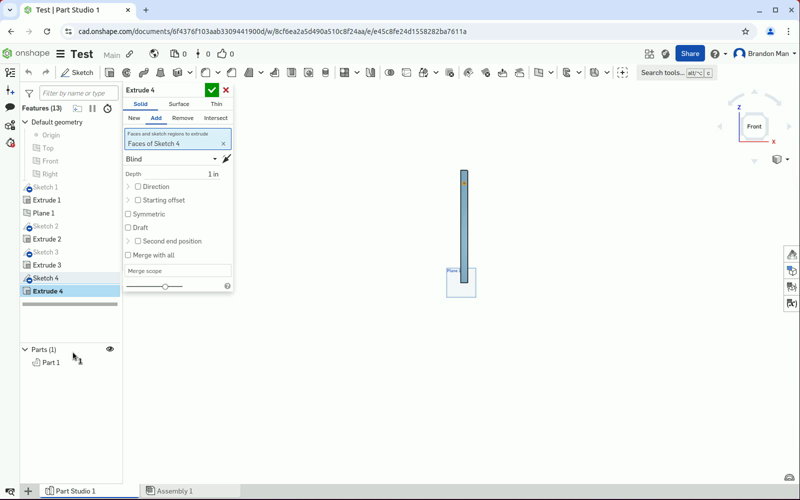
mouse_move(143, 106)
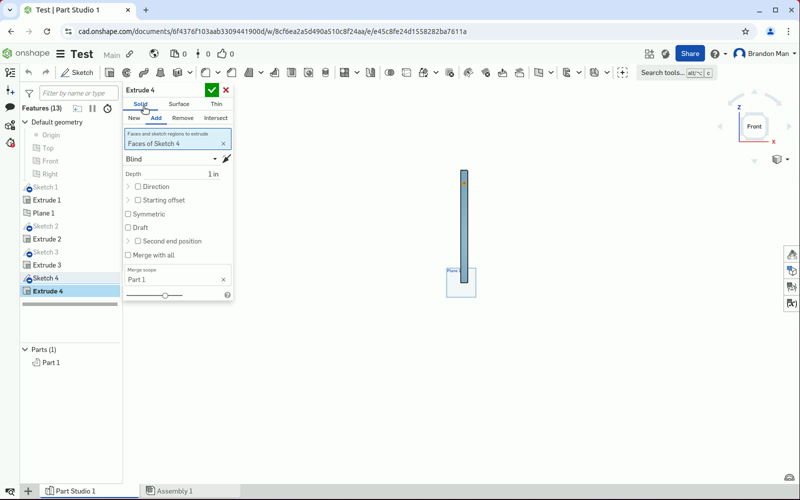
click(143, 106)
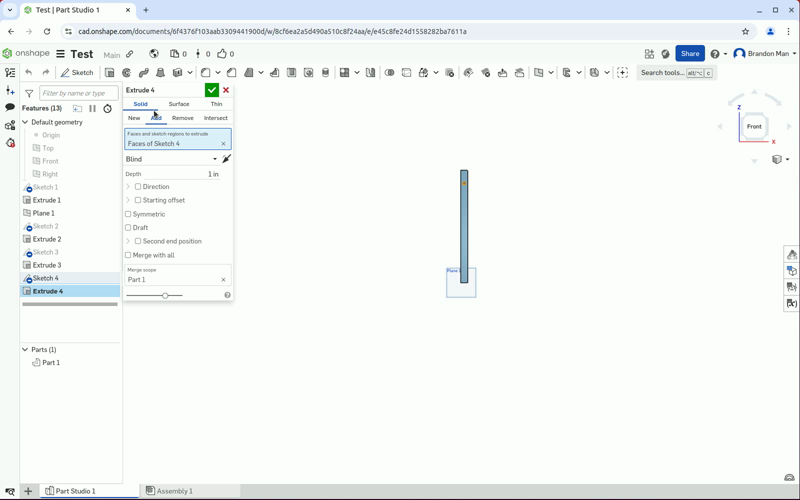
mouse_move(186, 120)
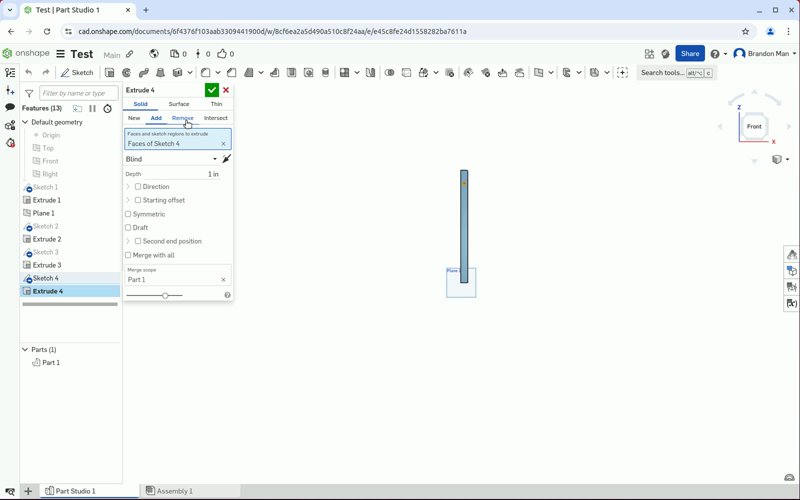
click(186, 120)
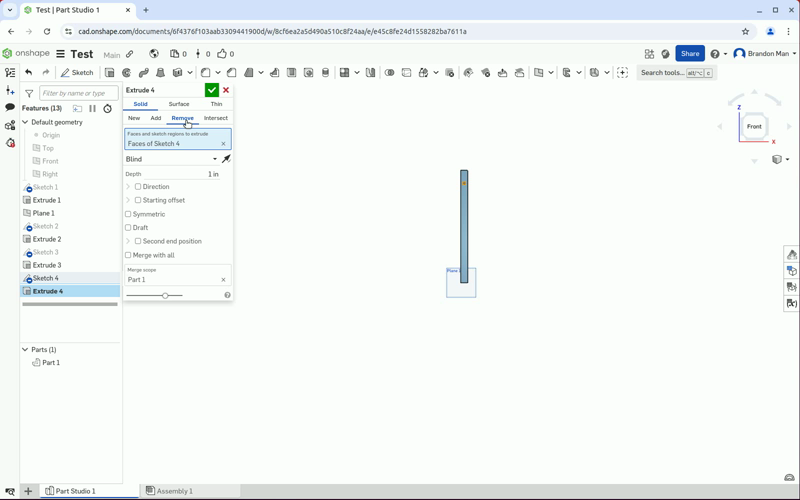
key(tab, 4)
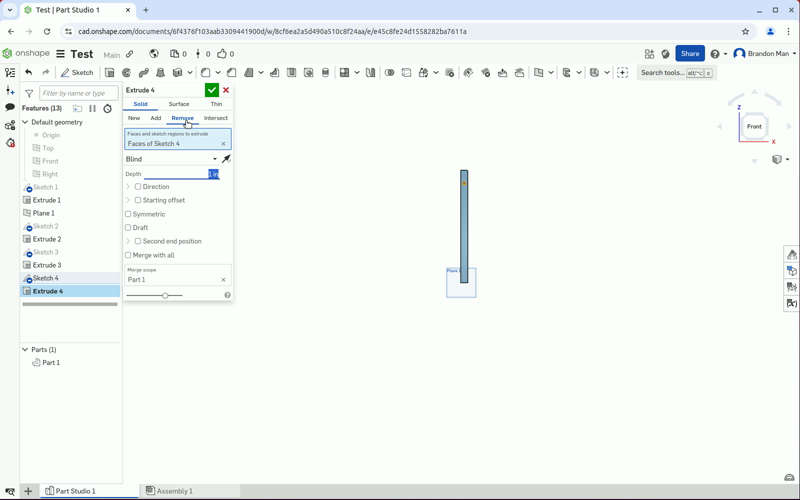
text(1.204)
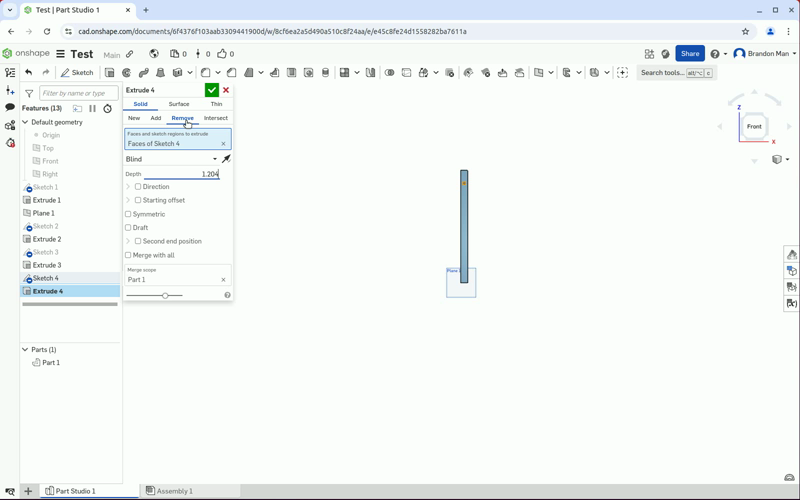
key(tab, 6)
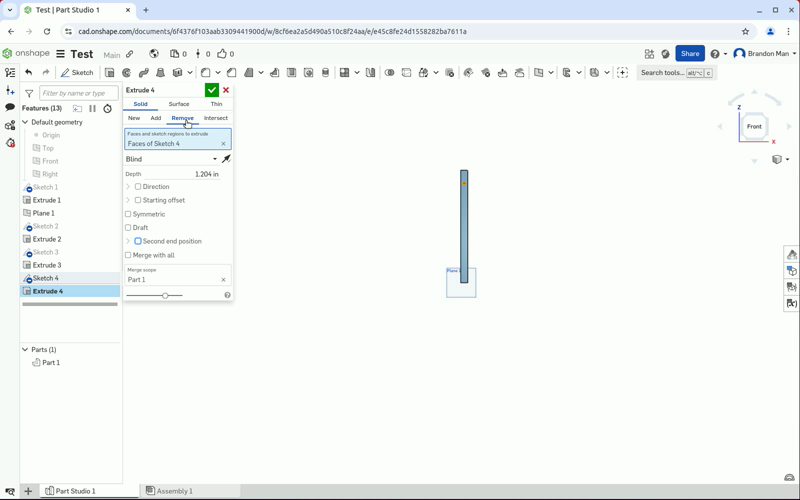
key(space)
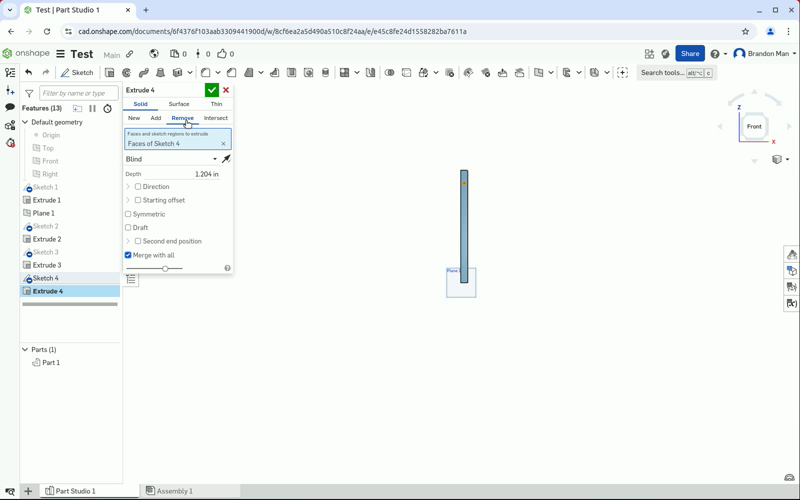
key(enter)
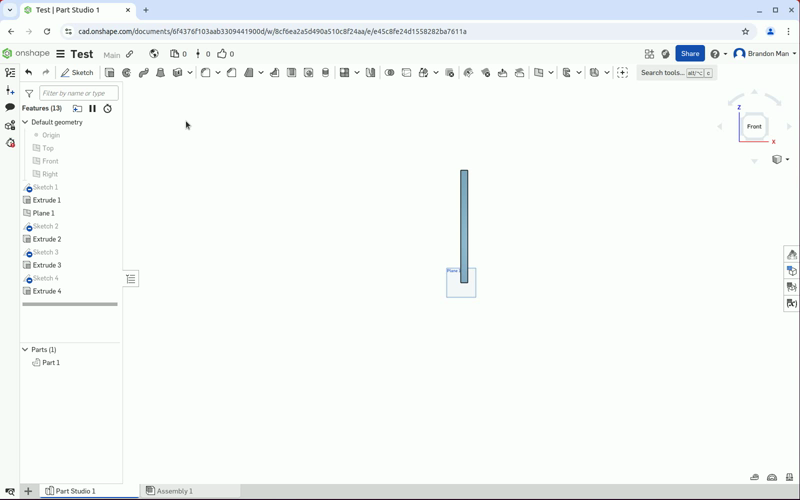
key(shift+h)
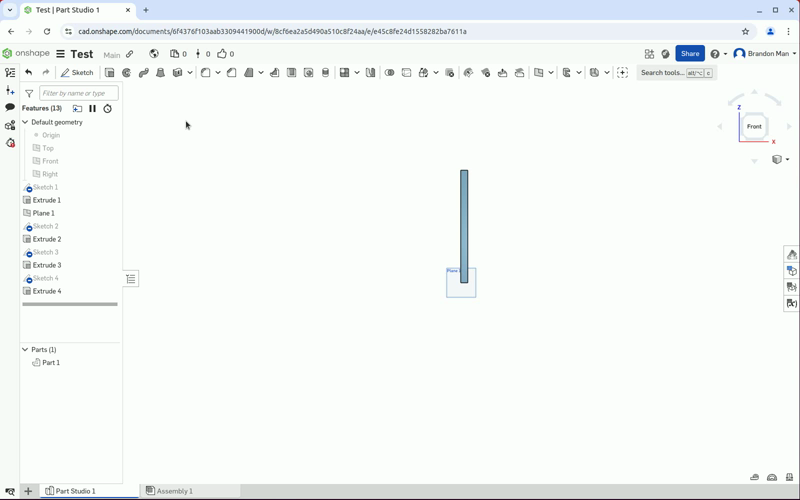
key(shift+h)
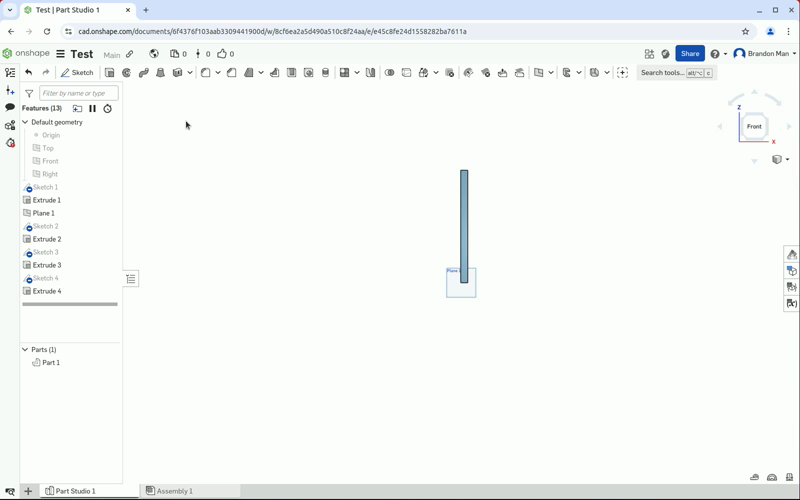
mouse_move(73, 189)
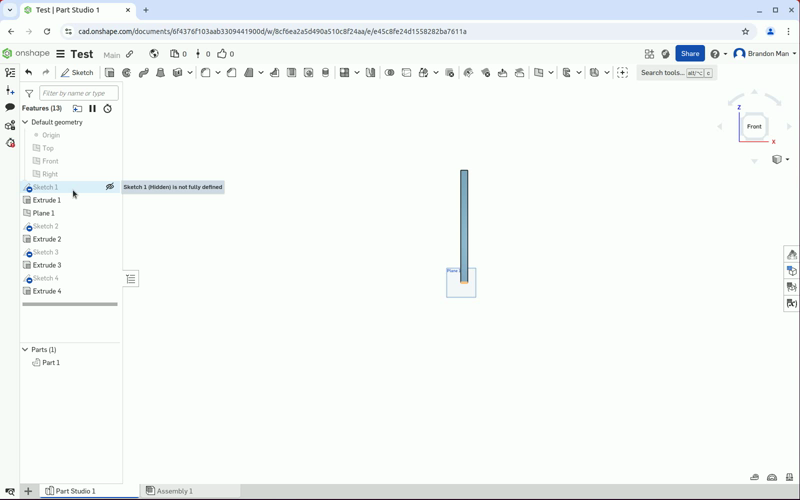
click(73, 189)
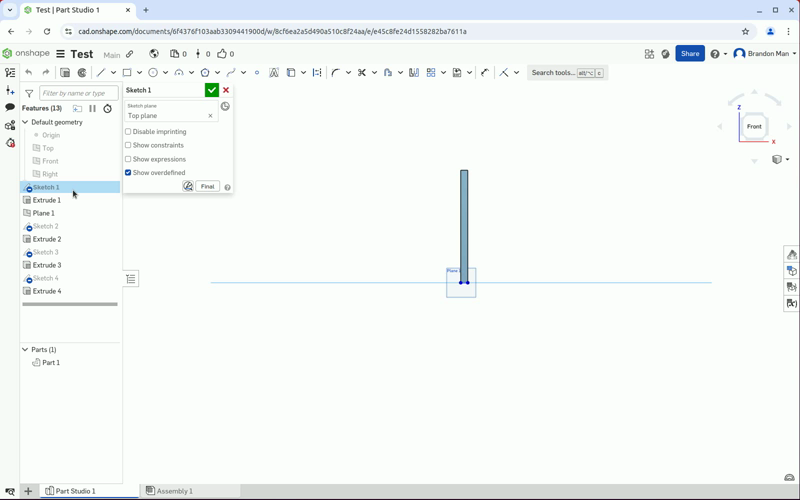
mouse_move(229, 92)
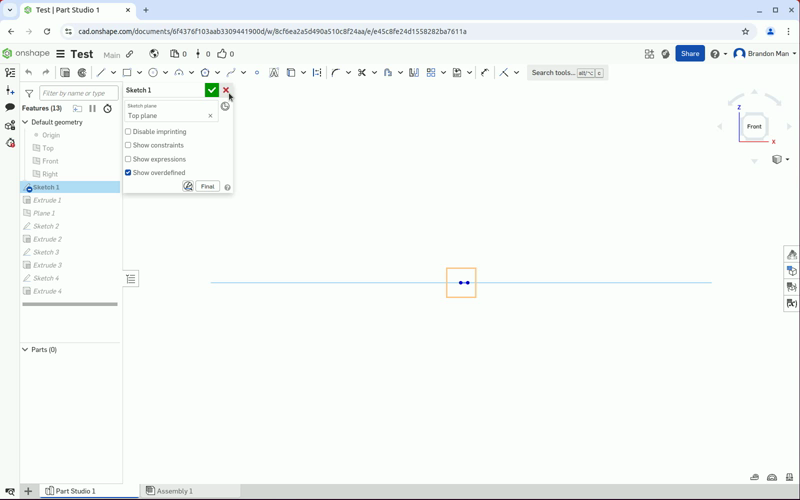
click(229, 92)
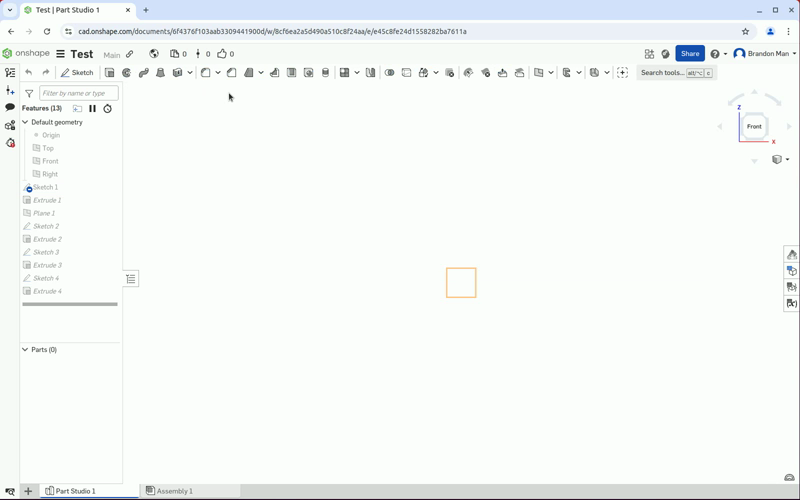
key(shift+s)
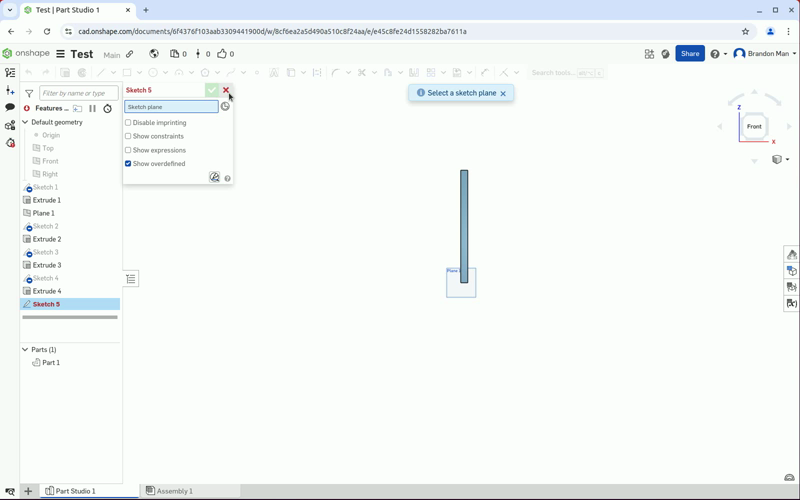
mouse_move(73, 215)
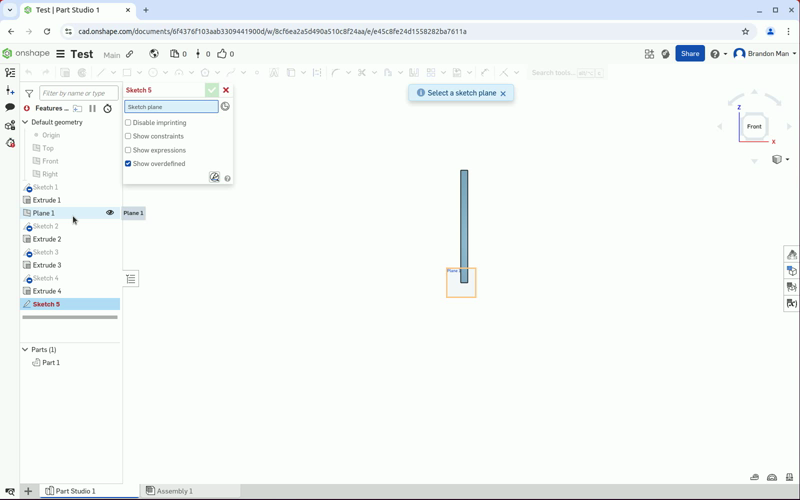
click(73, 215)
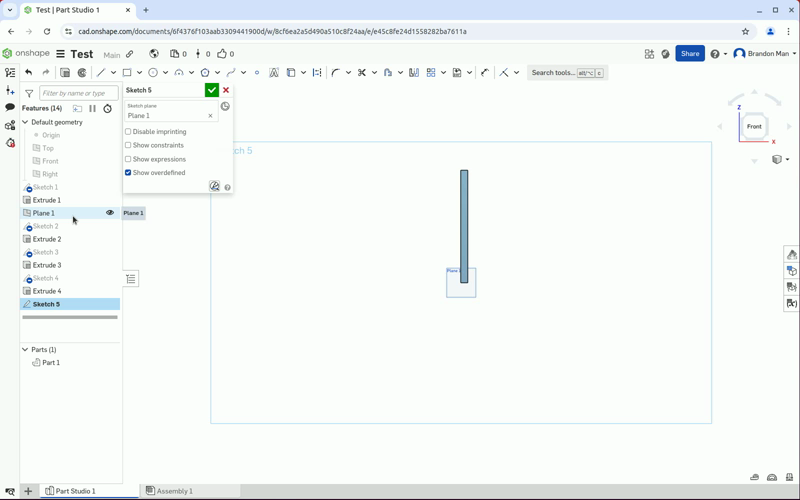
mouse_move(73, 352)
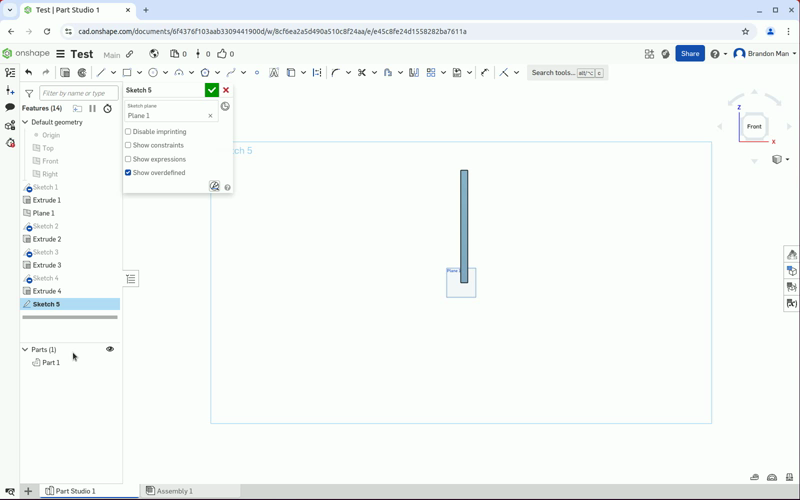
key(y)
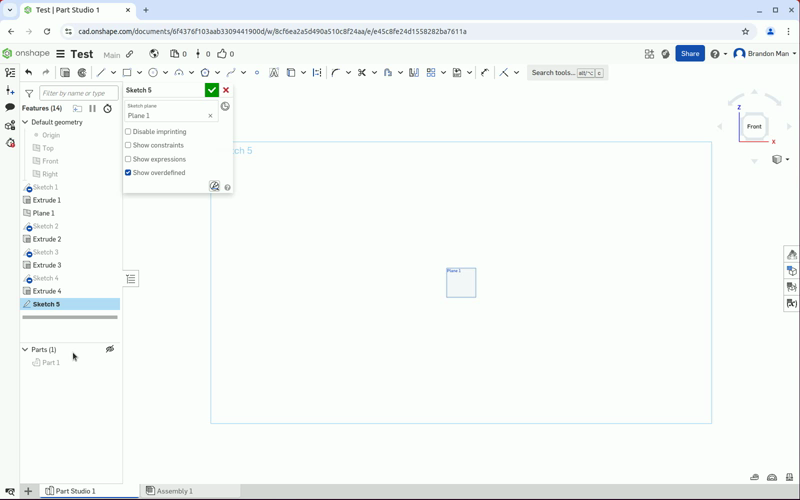
key(c)
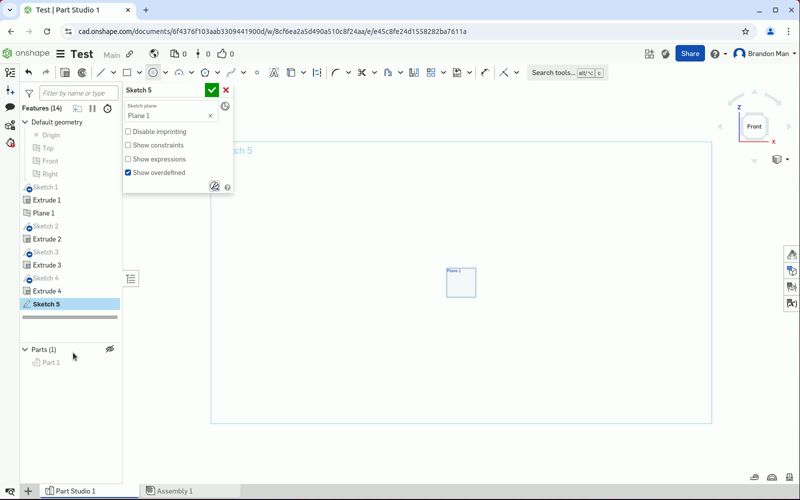
key_down(shift)
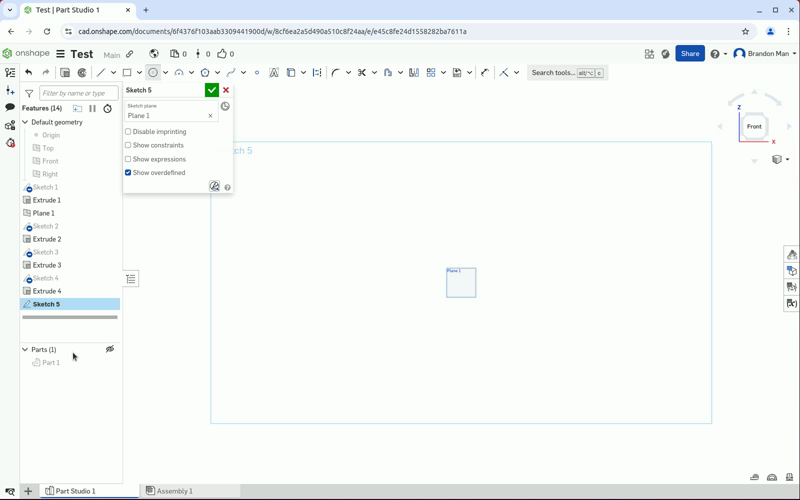
mouse_move(464, 270)
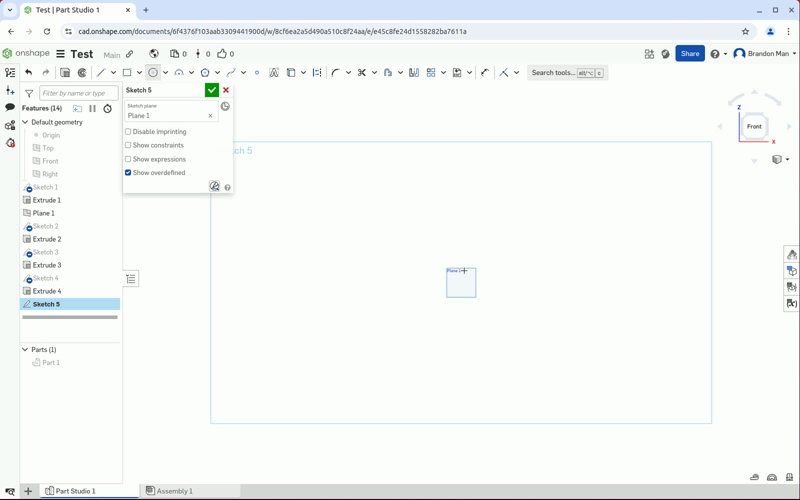
click(464, 270)
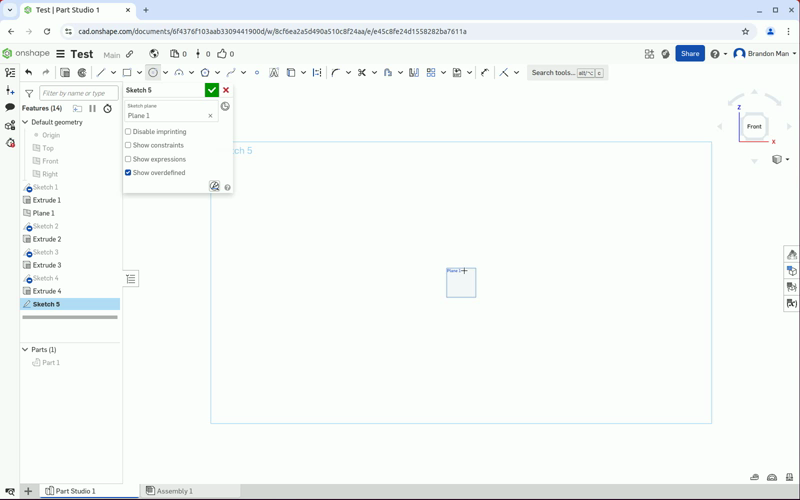
key_up(shift)
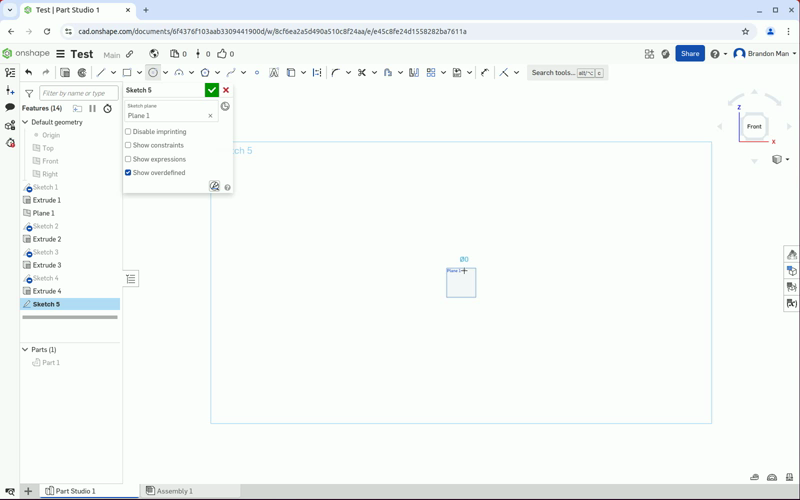
mouse_move(465, 270)
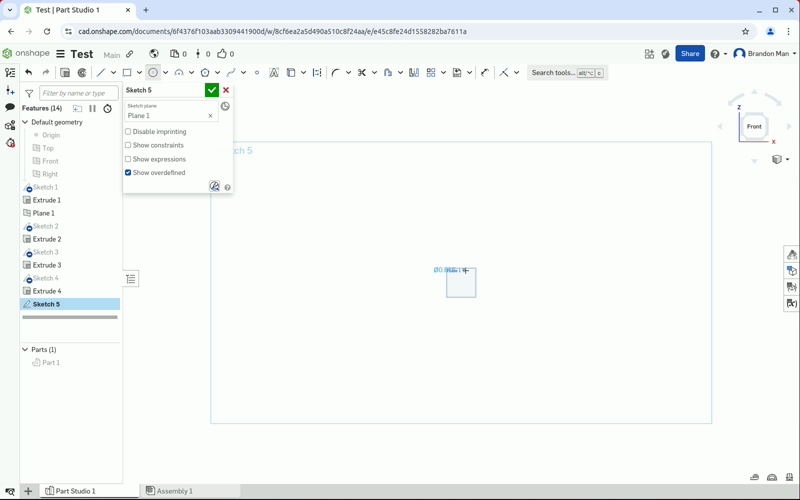
scroll(6)
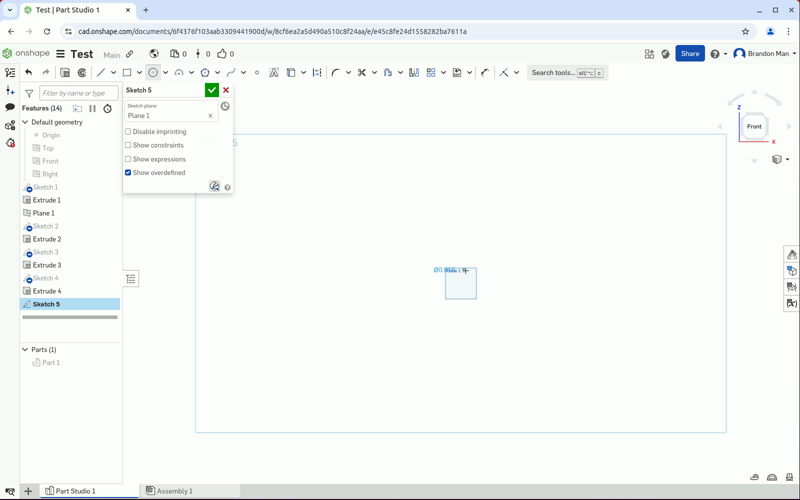
scroll(6)
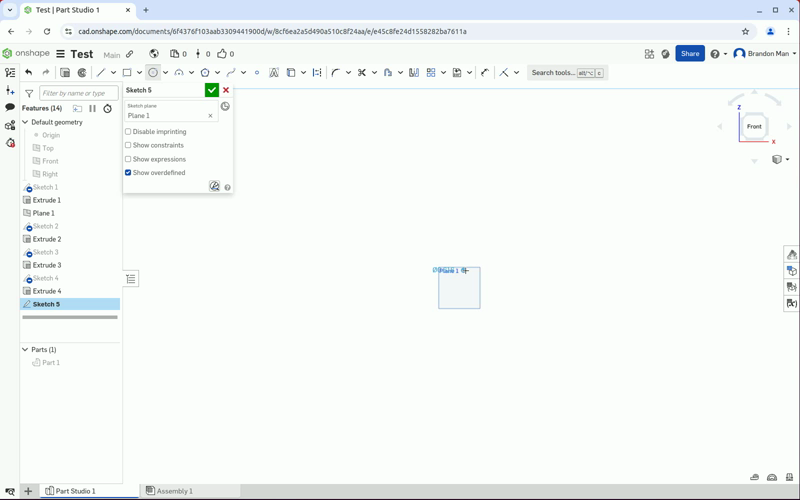
scroll(6)
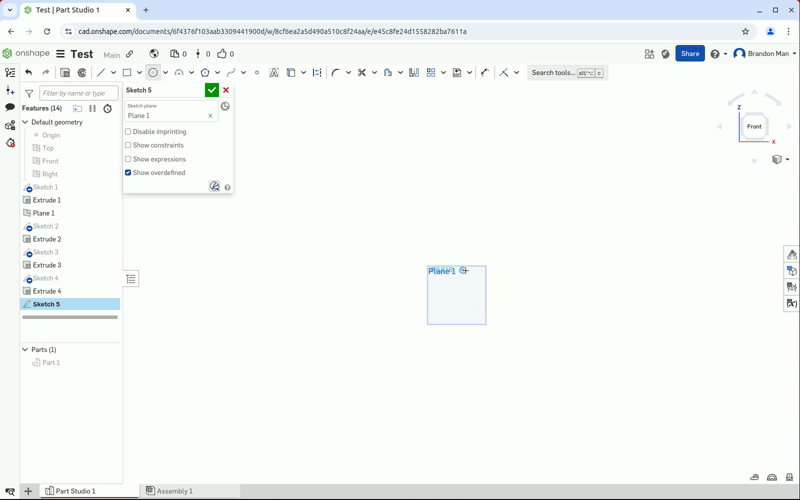
scroll(6)
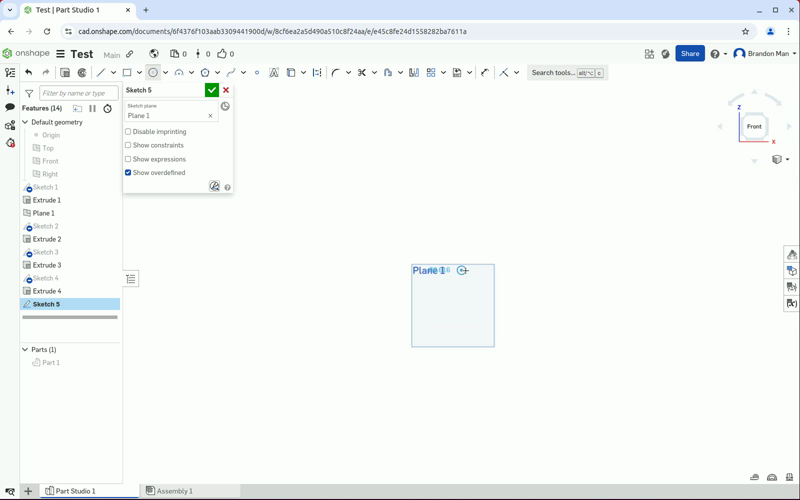
scroll(6)
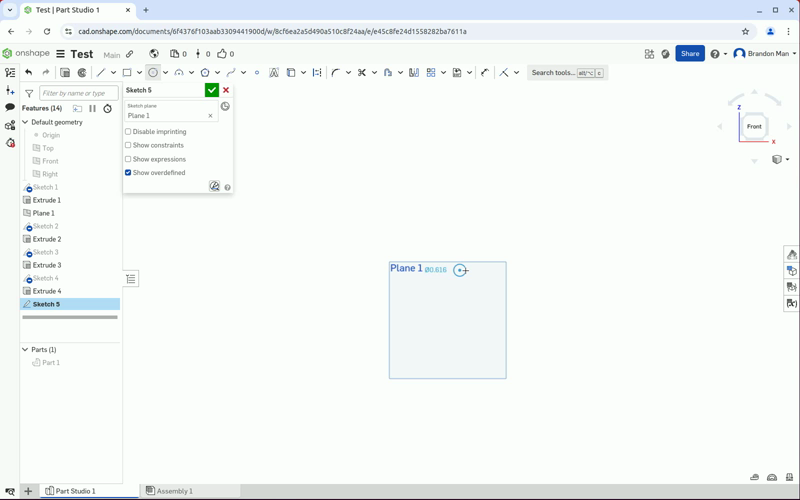
scroll(6)
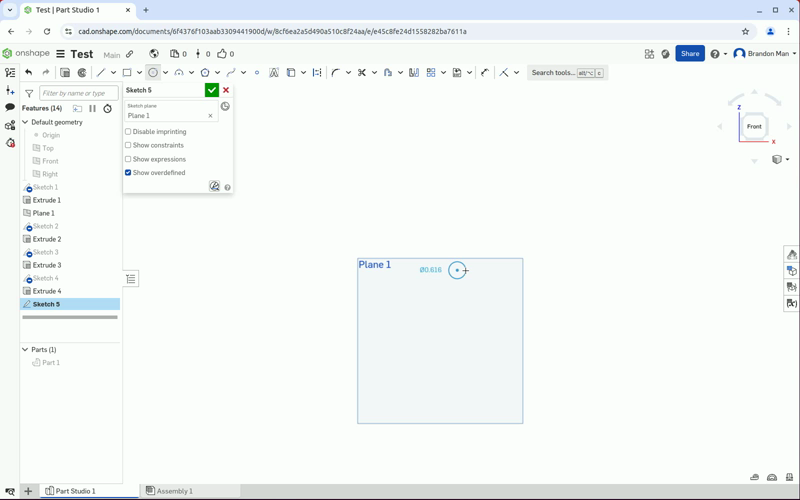
scroll(6)
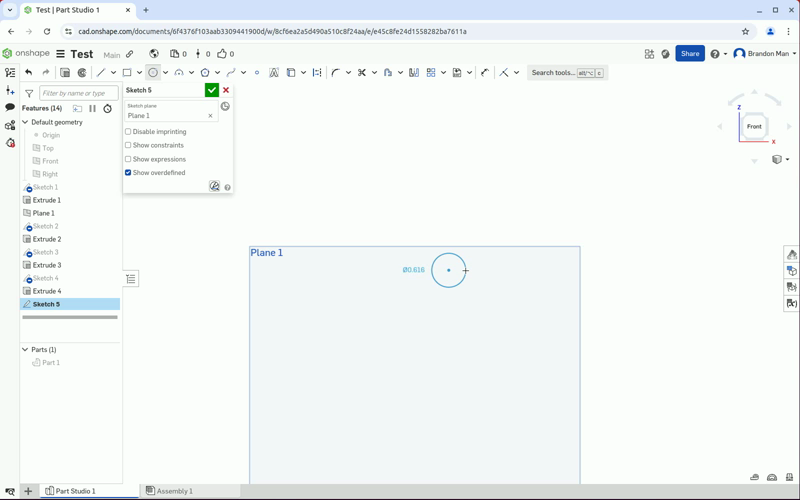
click(465, 270)
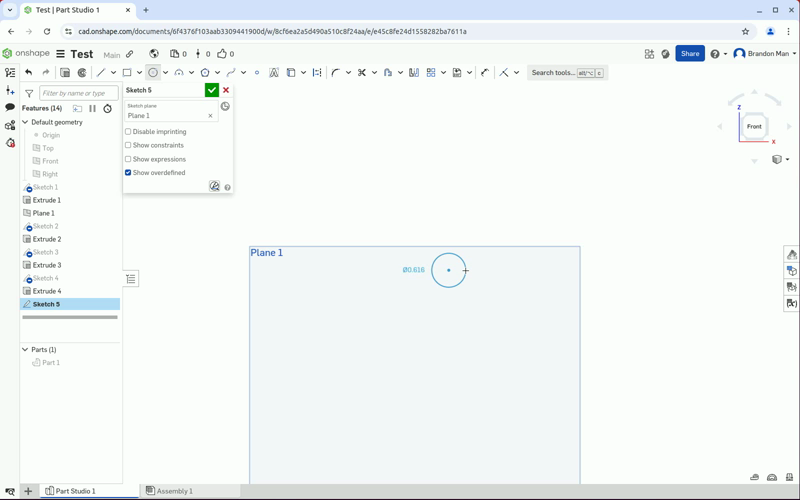
scroll(-6)
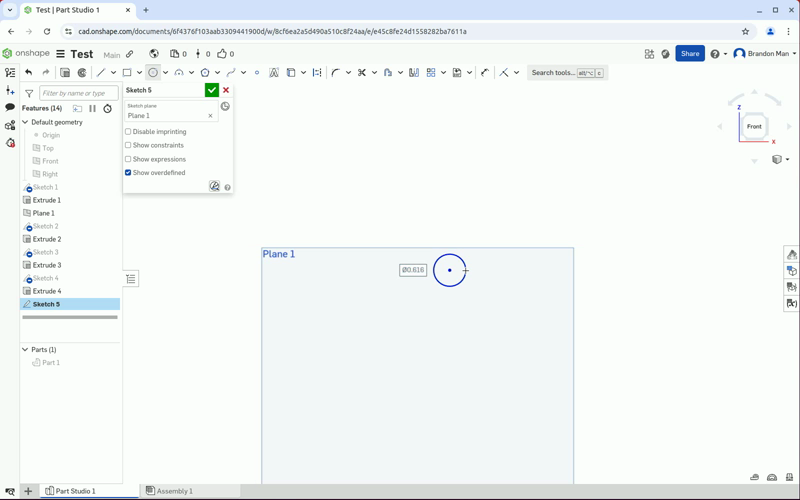
scroll(-6)
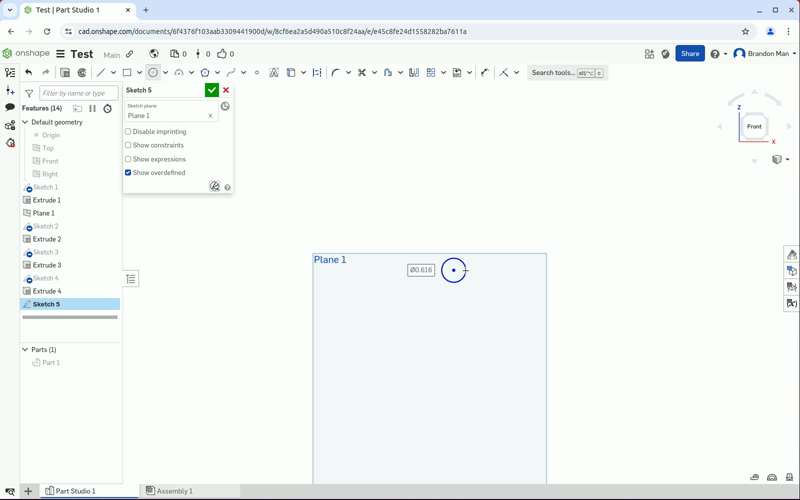
scroll(-6)
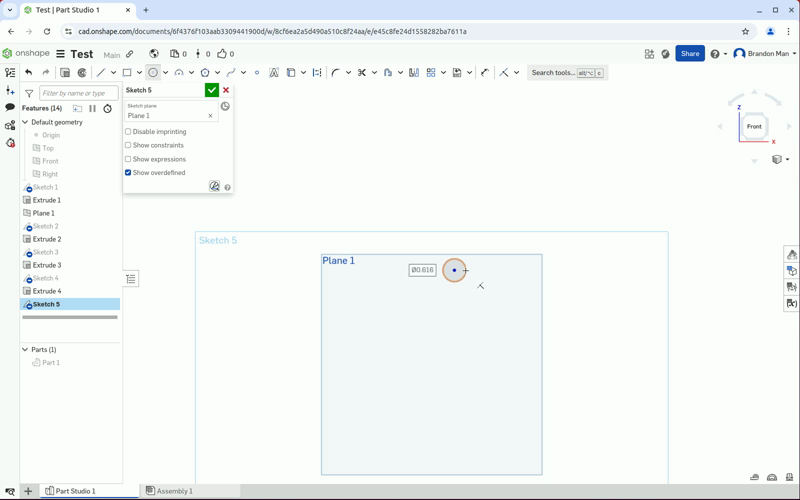
scroll(-6)
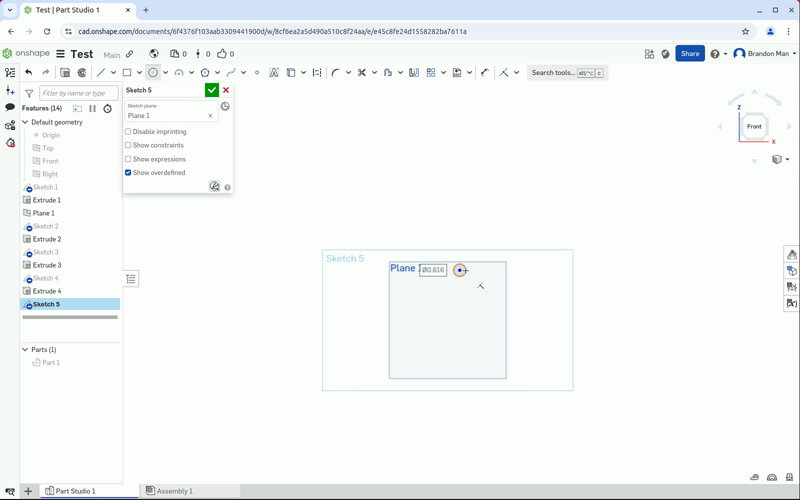
scroll(-6)
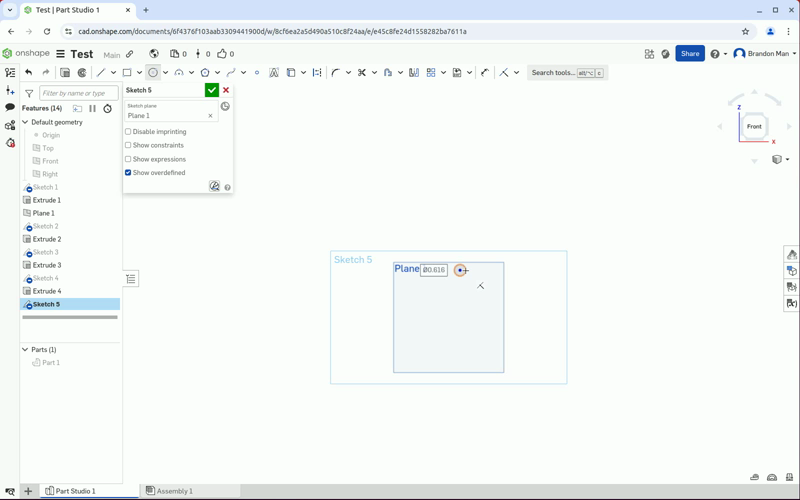
scroll(-6)
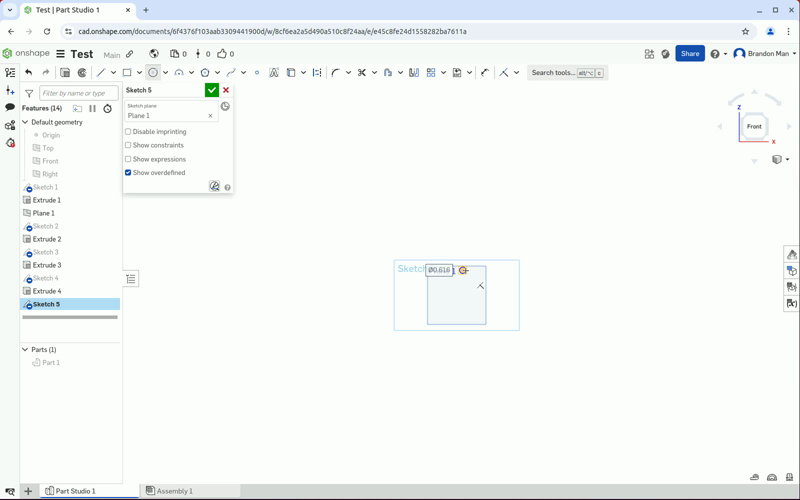
scroll(-6)
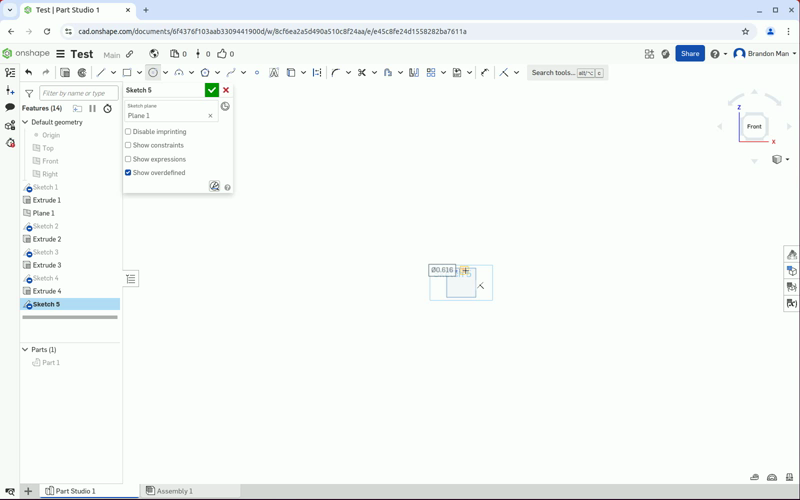
key(esc)
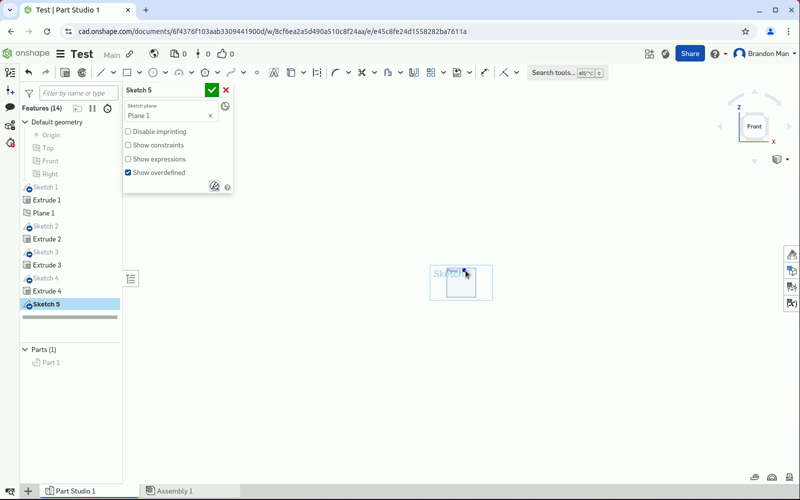
mouse_move(464, 270)
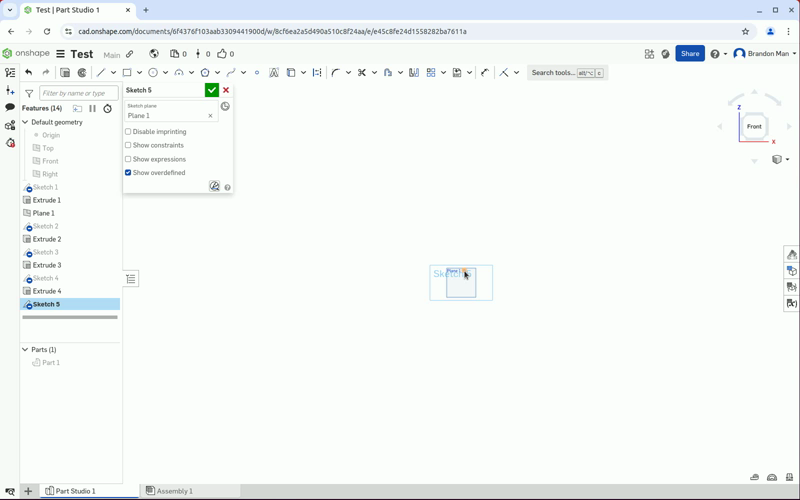
scroll(6)
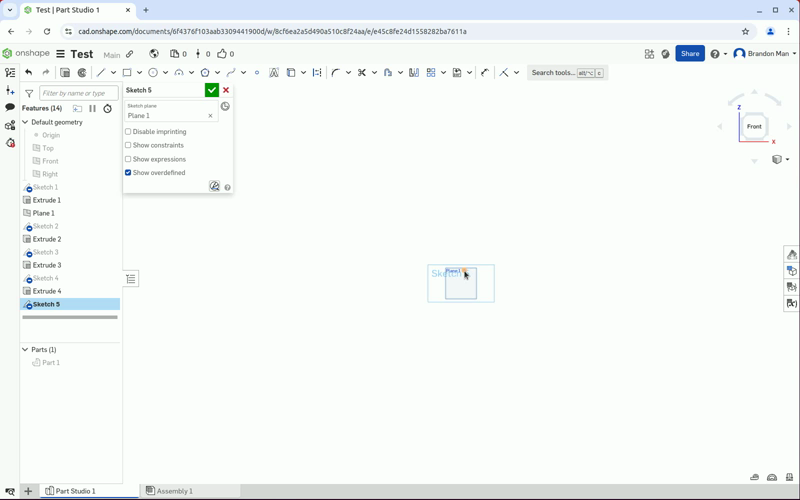
scroll(6)
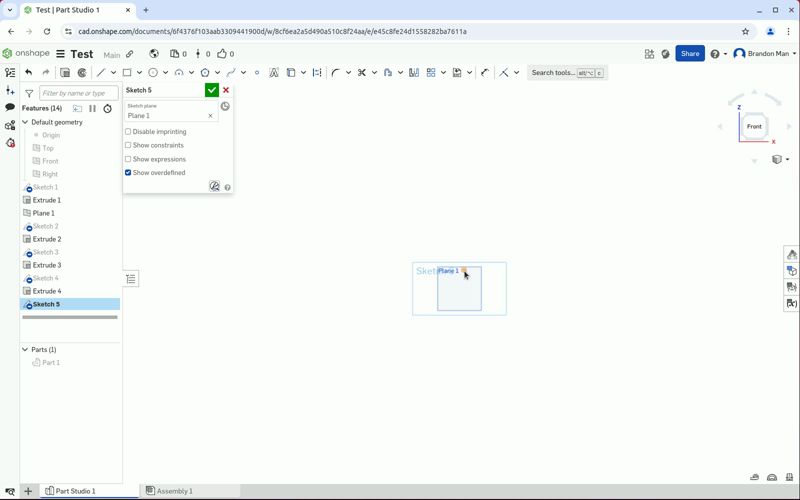
scroll(6)
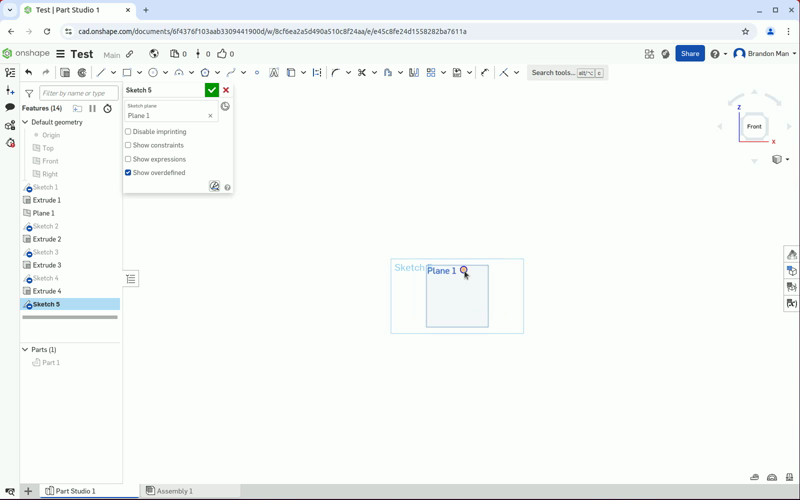
scroll(6)
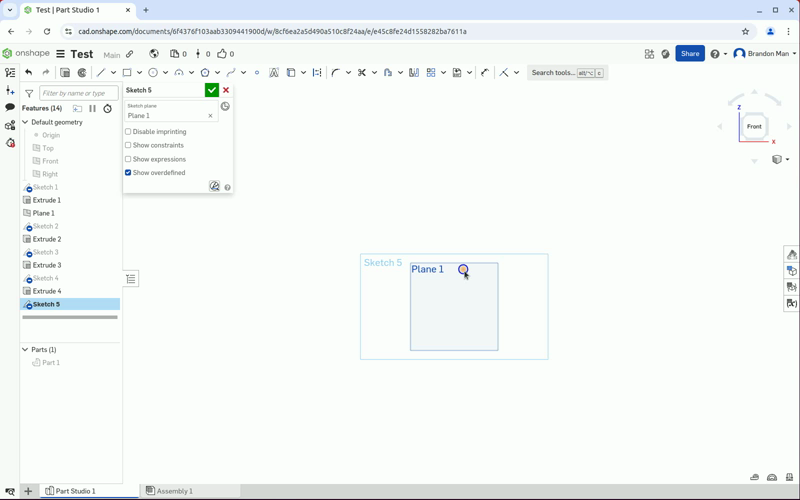
scroll(6)
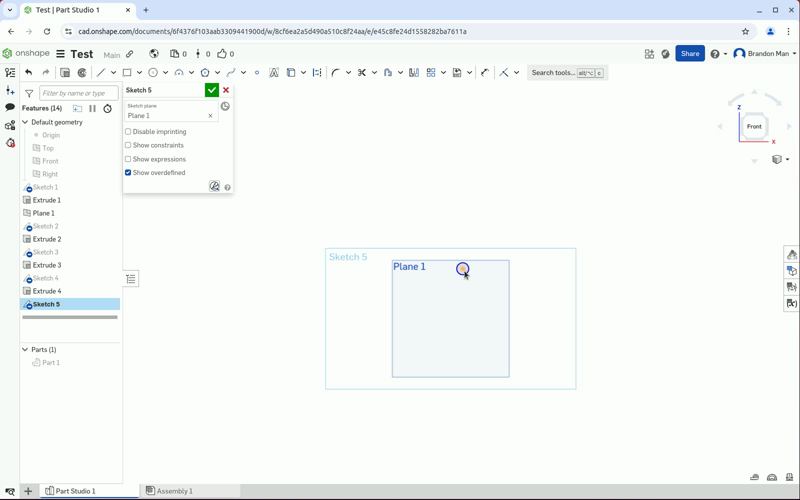
scroll(6)
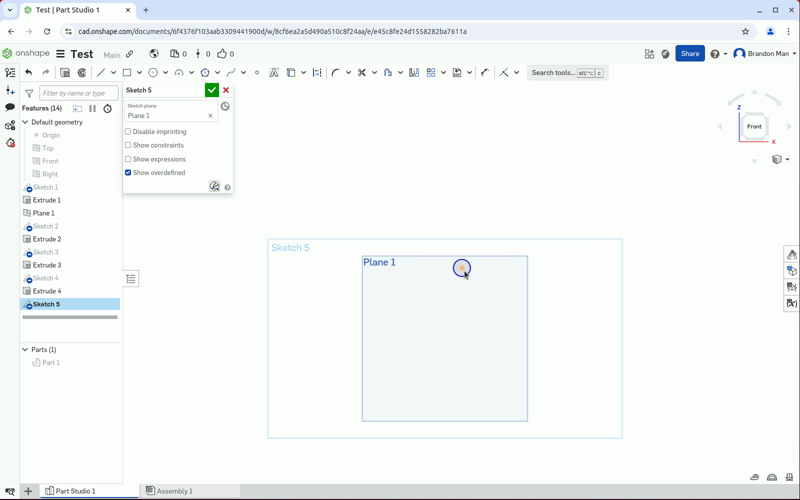
scroll(6)
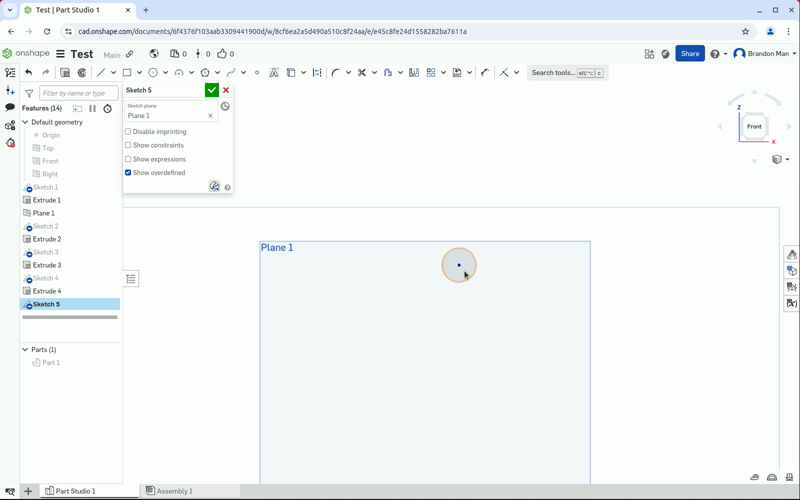
click(464, 270)
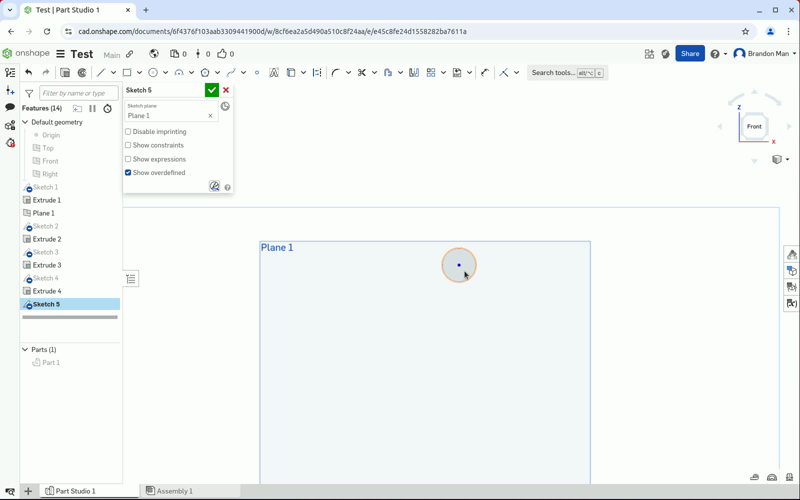
scroll(-6)
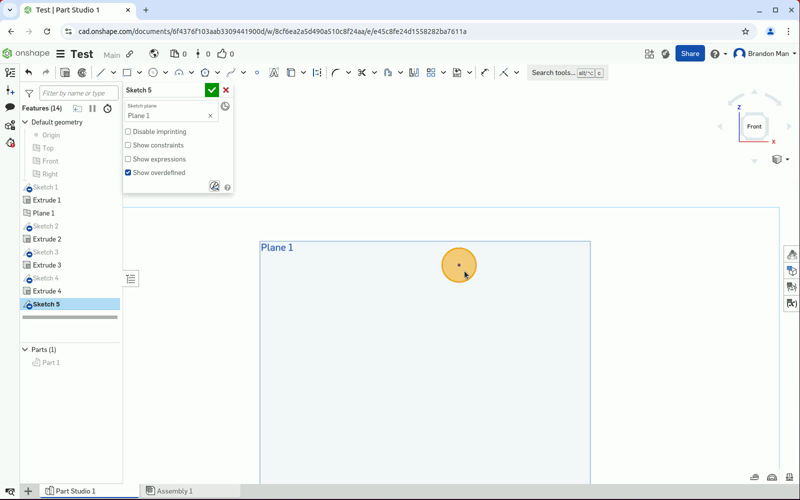
scroll(-6)
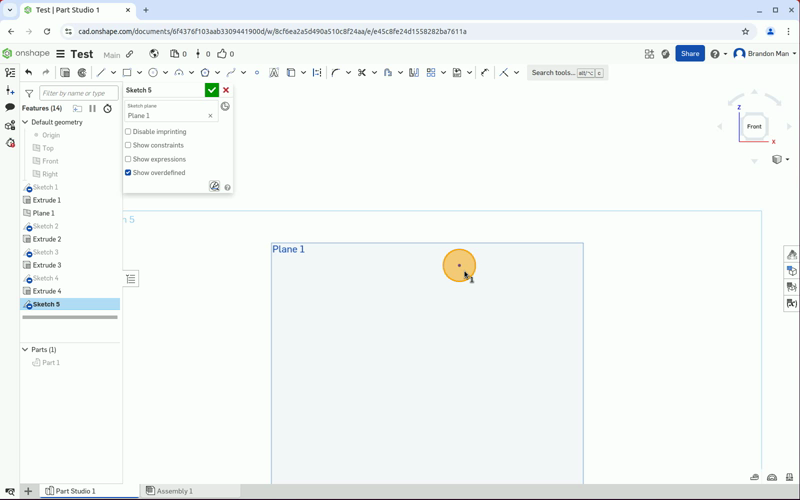
scroll(-6)
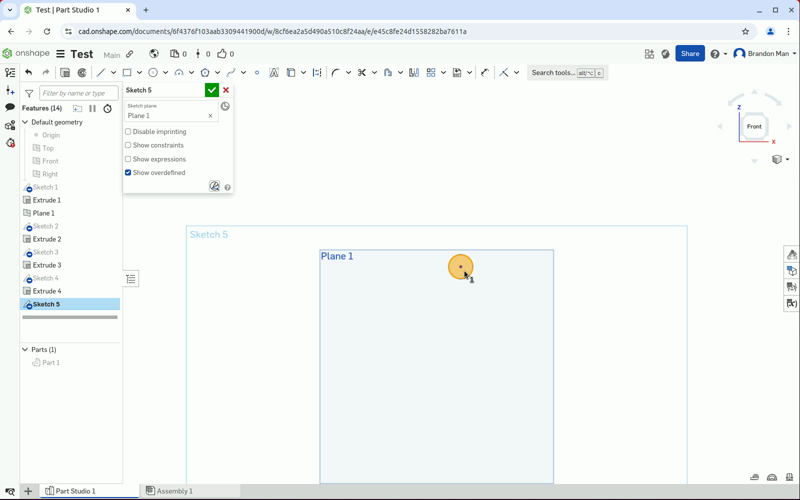
scroll(-6)
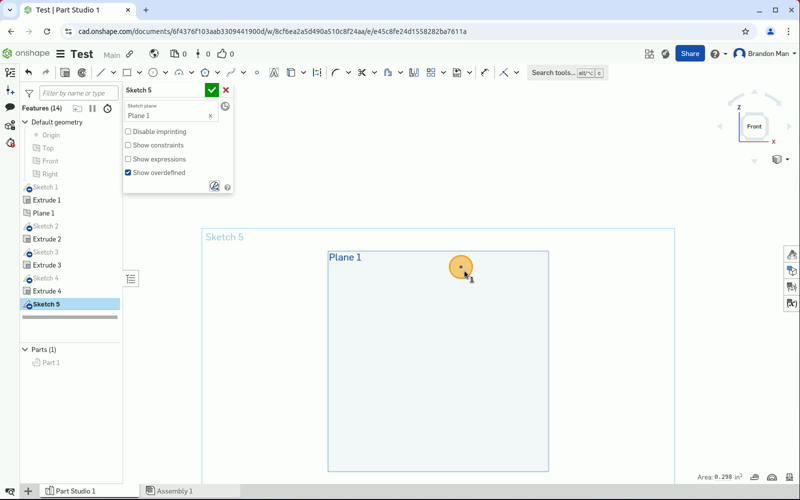
scroll(-6)
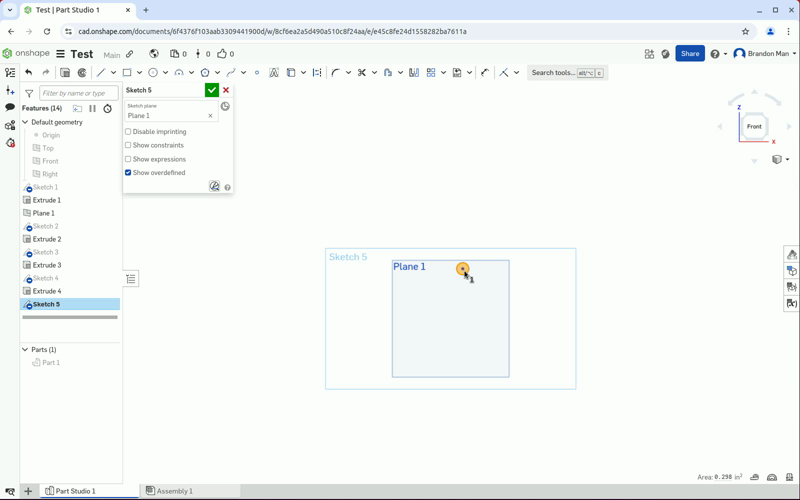
scroll(-6)
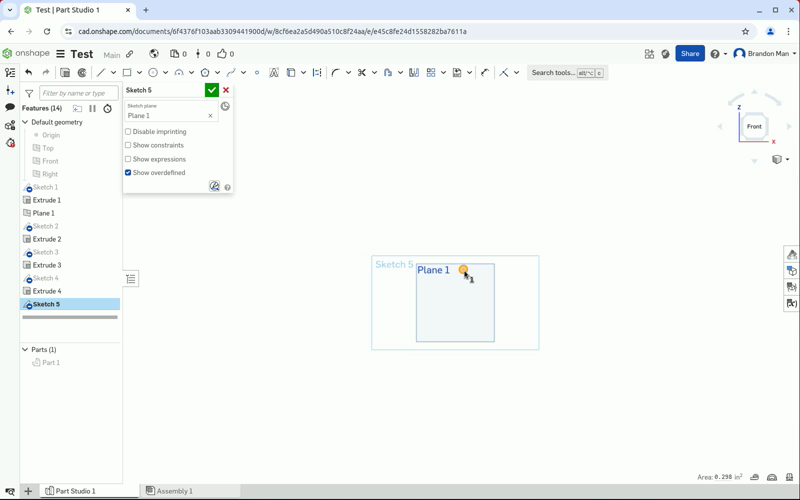
scroll(-6)
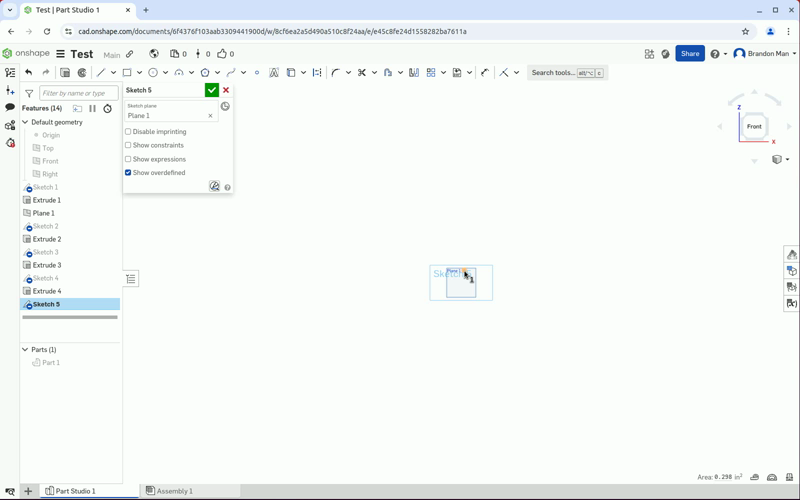
mouse_move(73, 352)
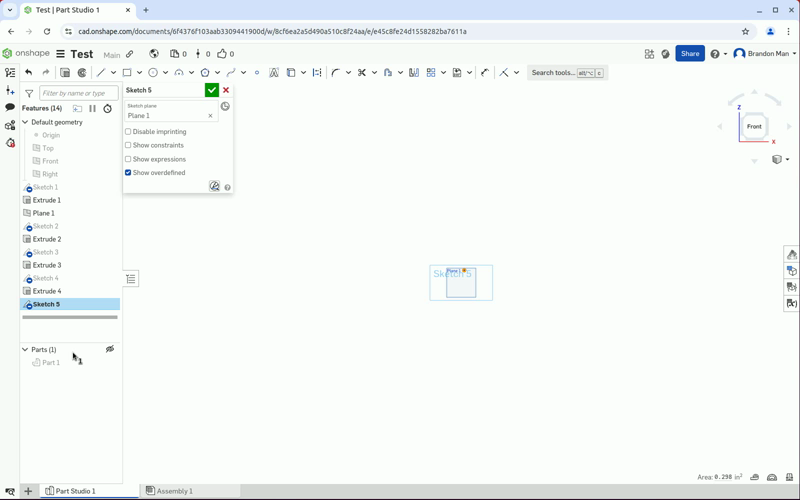
key(shift+y)
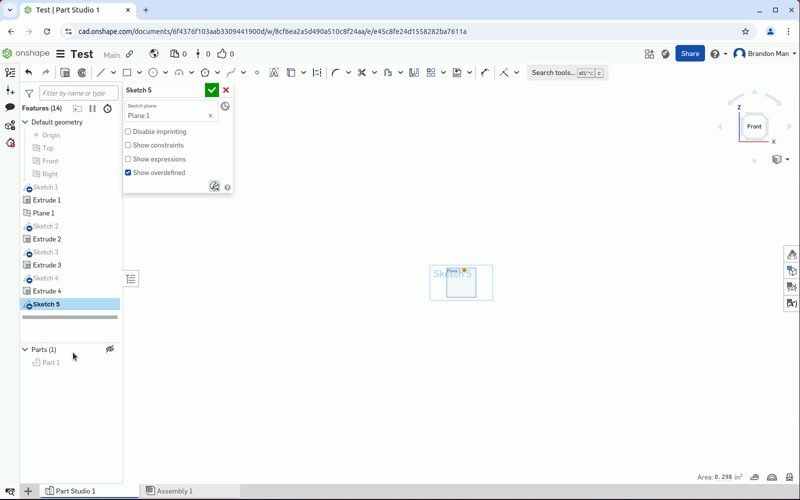
key(shift+e)
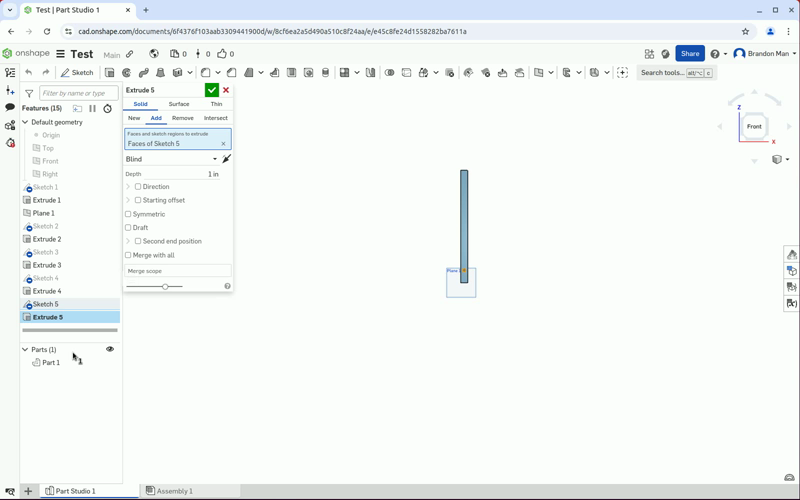
mouse_move(143, 106)
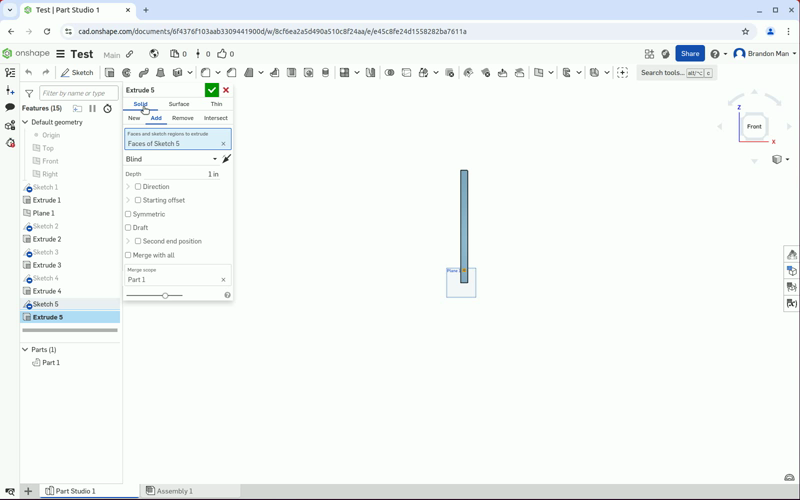
click(143, 106)
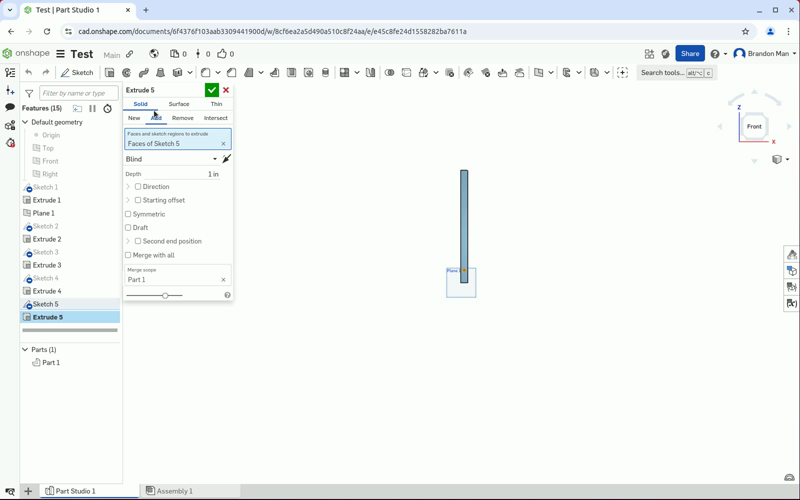
mouse_move(186, 120)
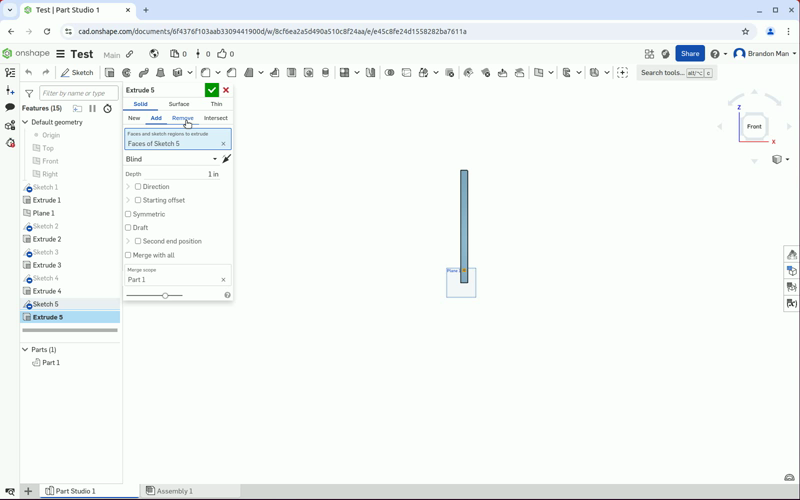
click(186, 120)
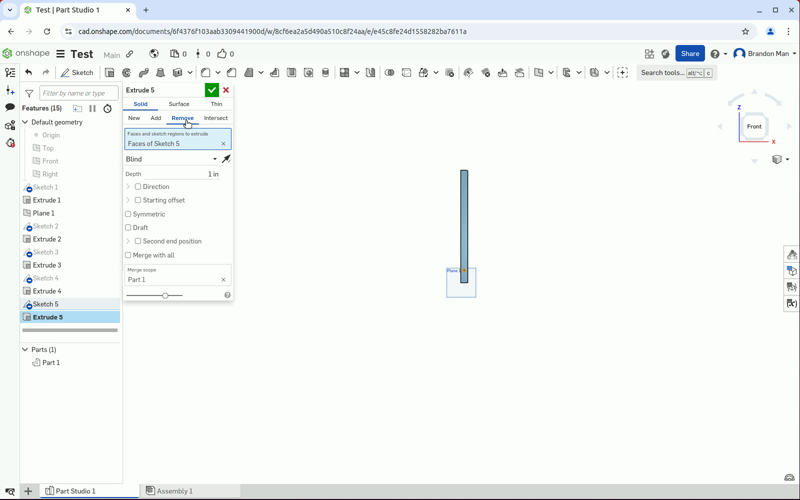
key(tab, 4)
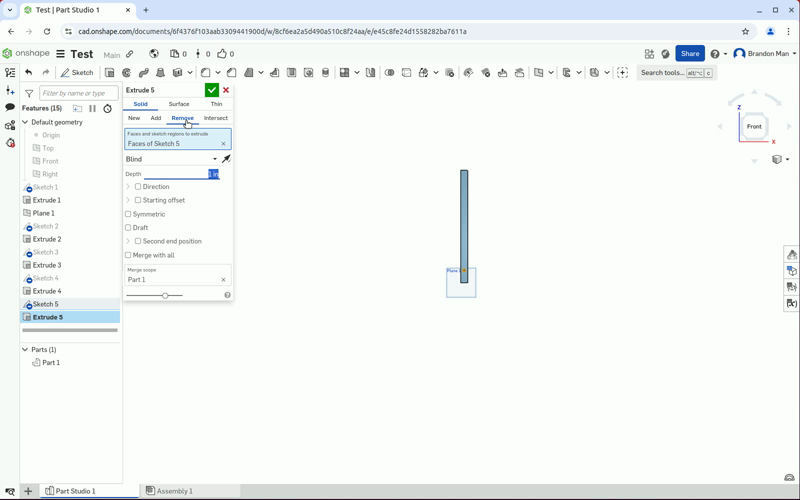
text(1.204)
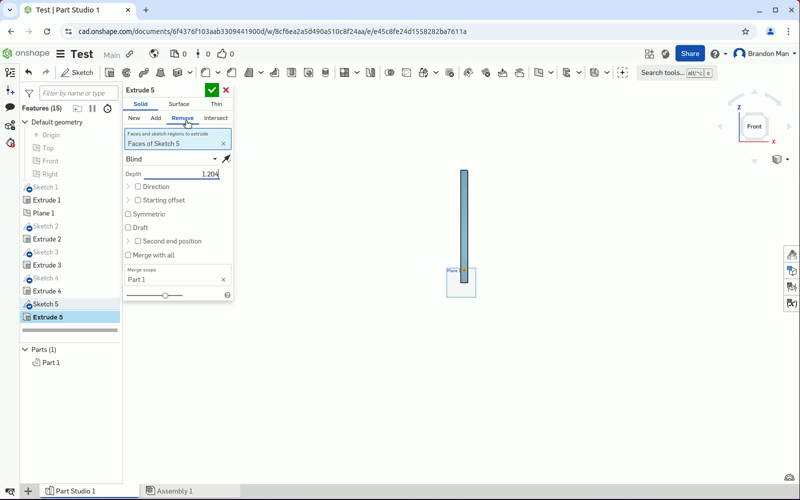
key(tab, 6)
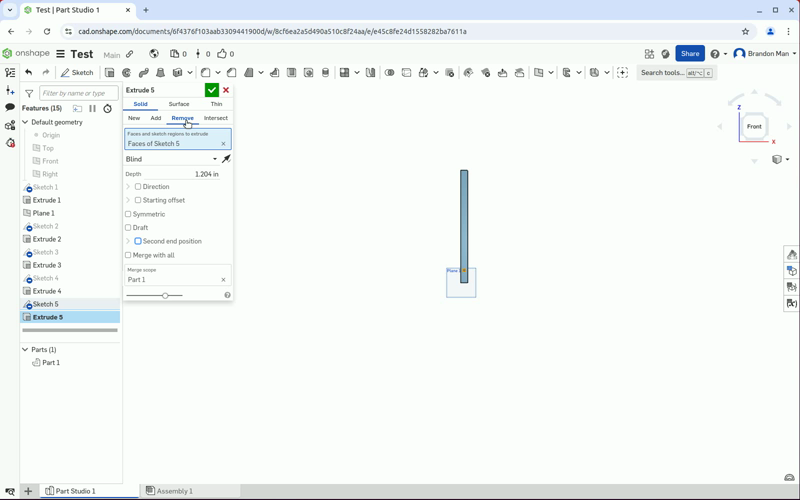
key(space)
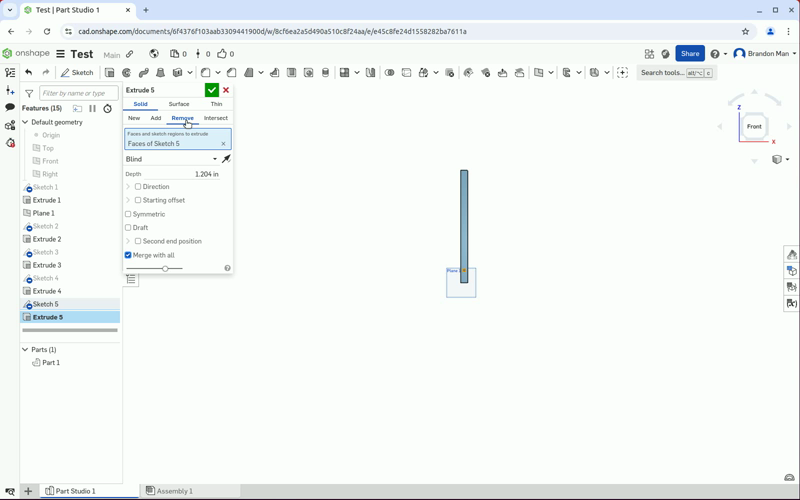
key(enter)
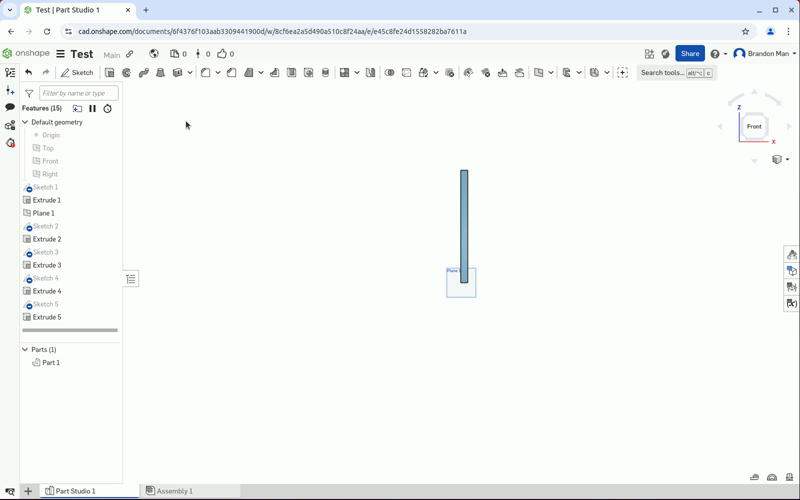
key(shift+h)
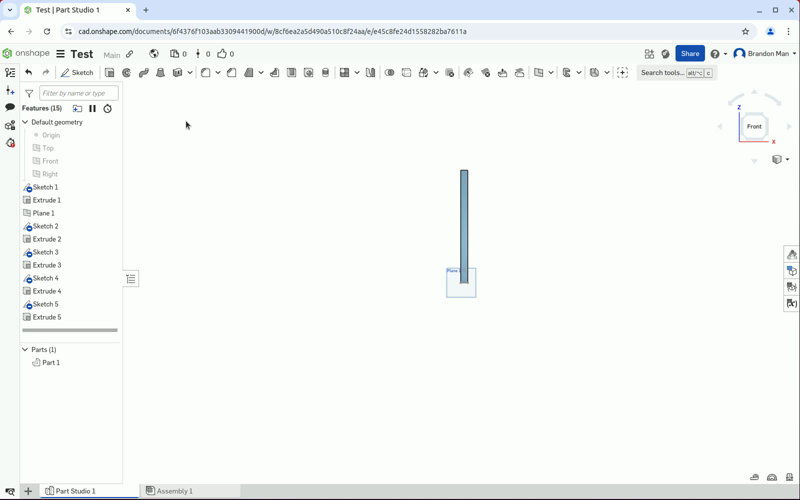
key(shift+h)
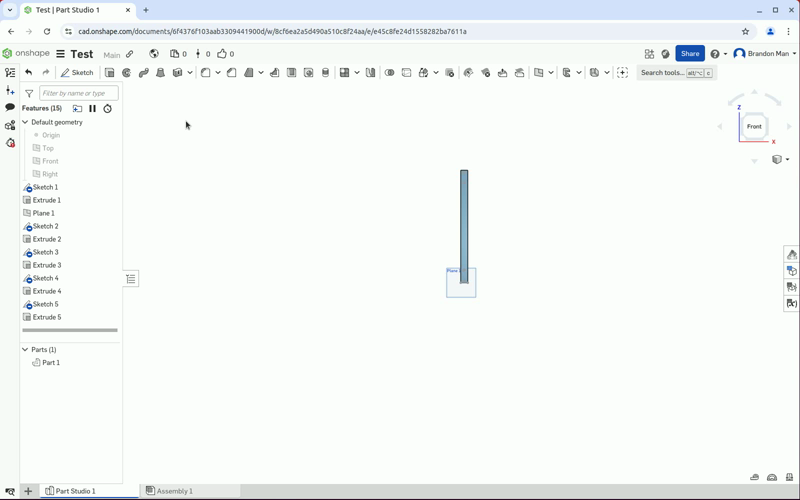
key(shift+7)
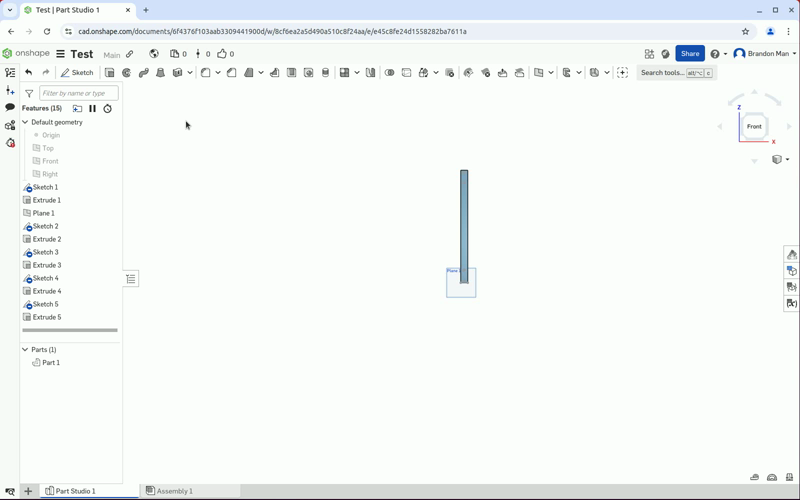
key(left, 2)
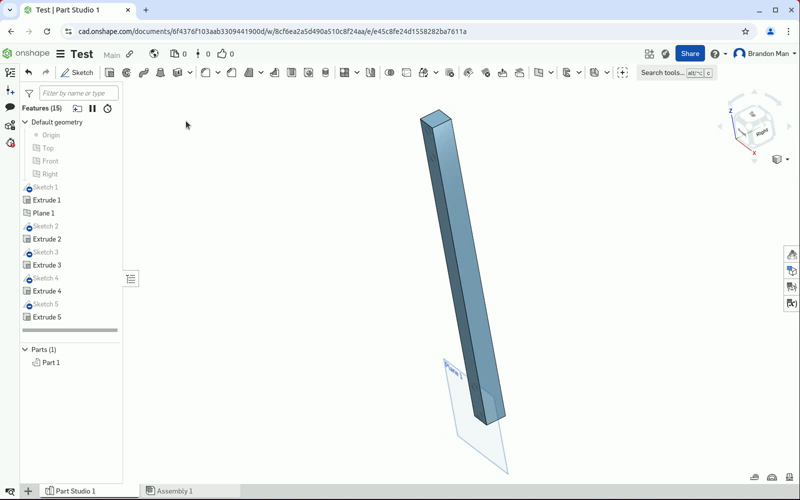
key(down, 2)
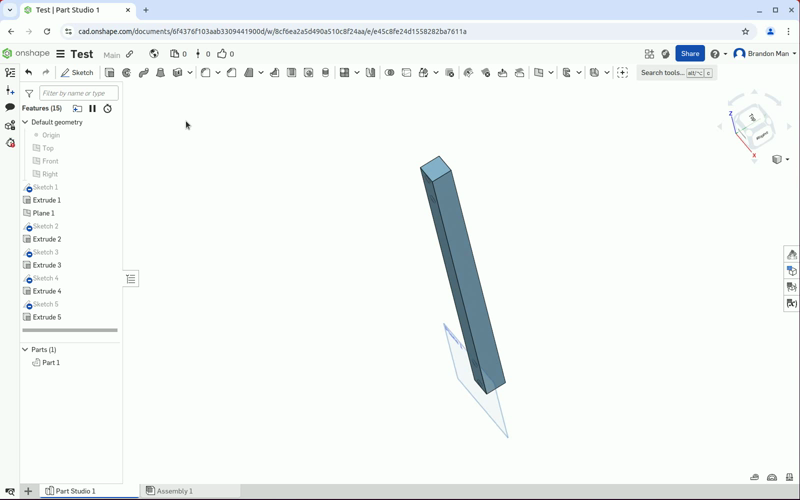
key(up, 2)
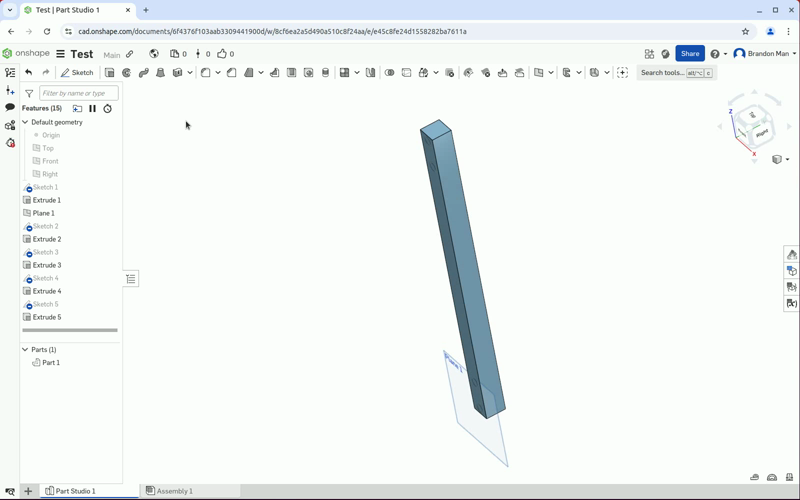
key(right, 2)
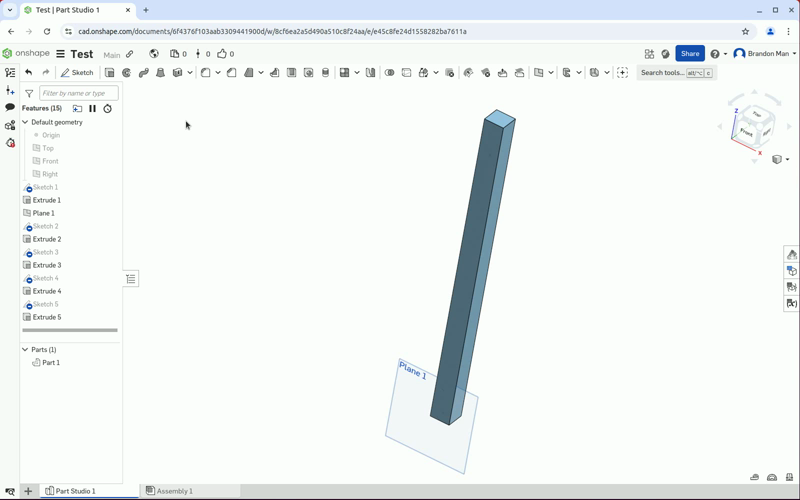
mouse_move(73, 189)
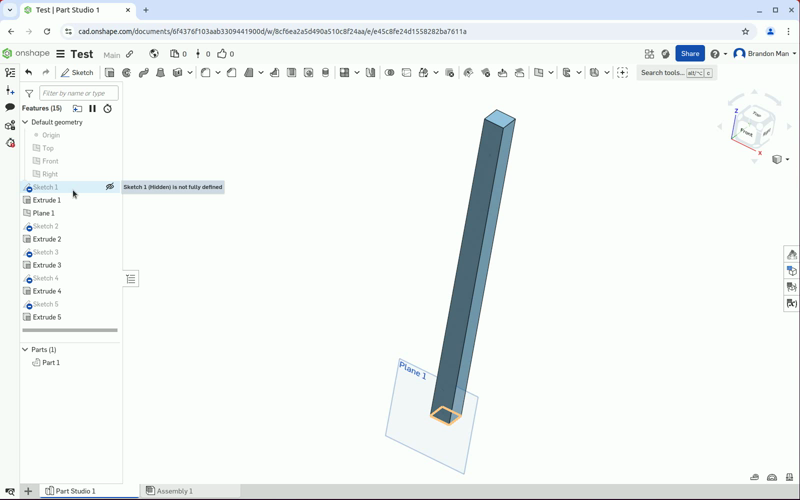
click(73, 189)